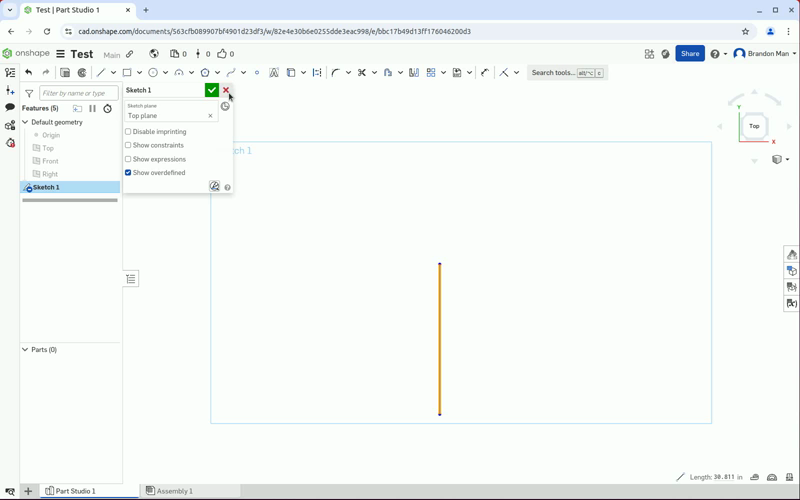
key(shift+h)
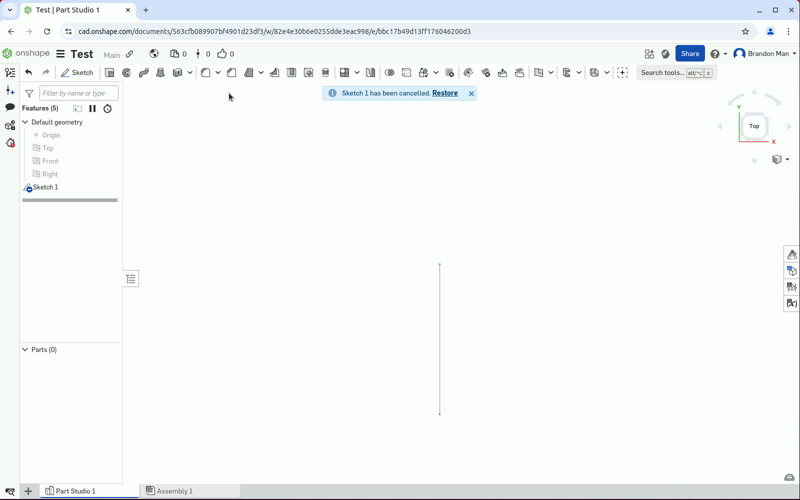
key(shift+s)
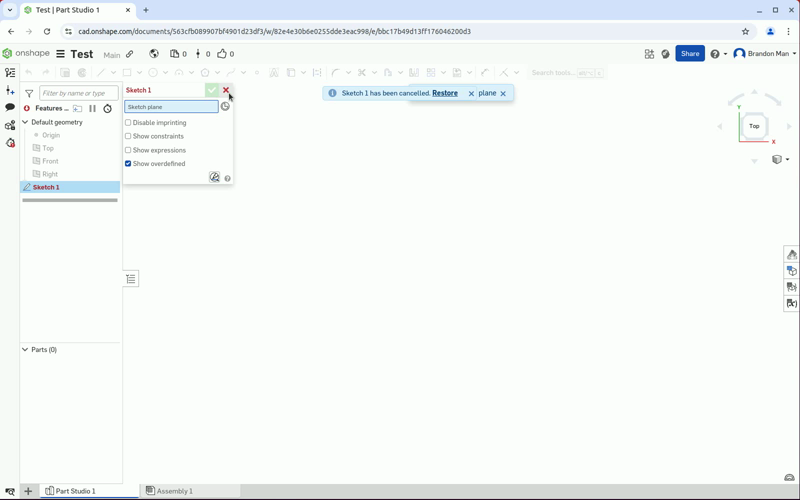
mouse_move(73, 150)
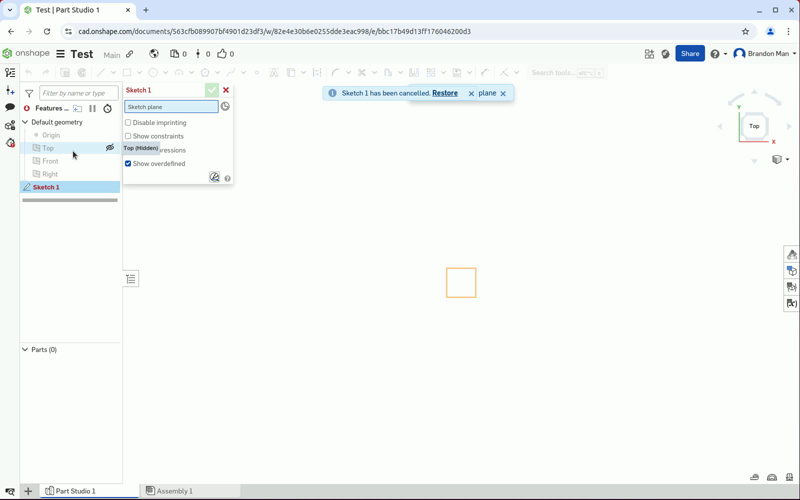
click(73, 150)
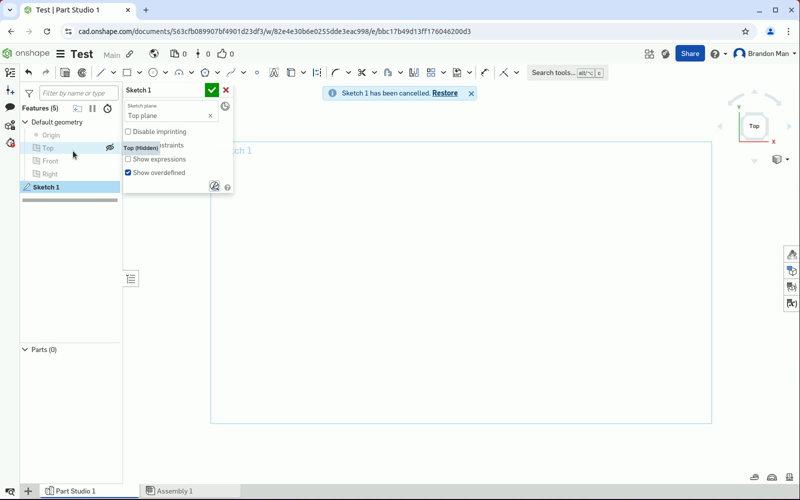
mouse_move(73, 352)
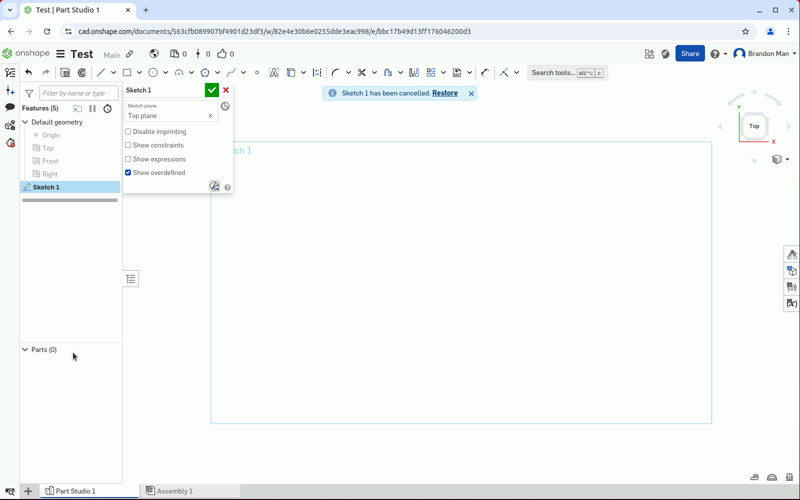
key(y)
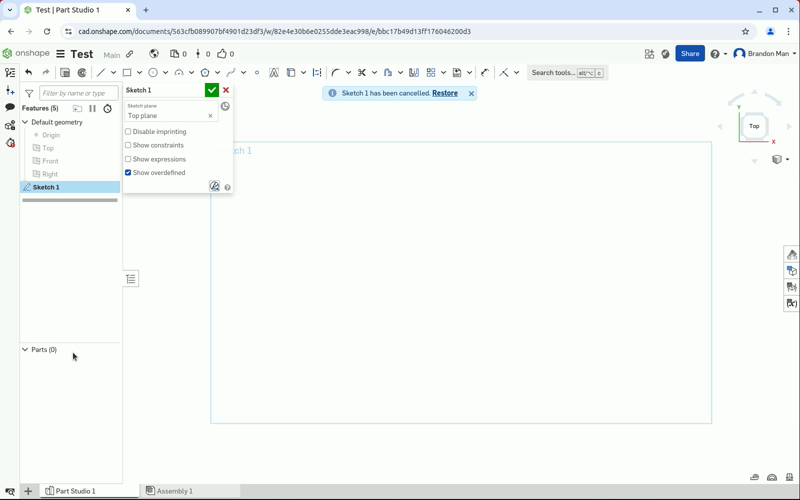
key(l)
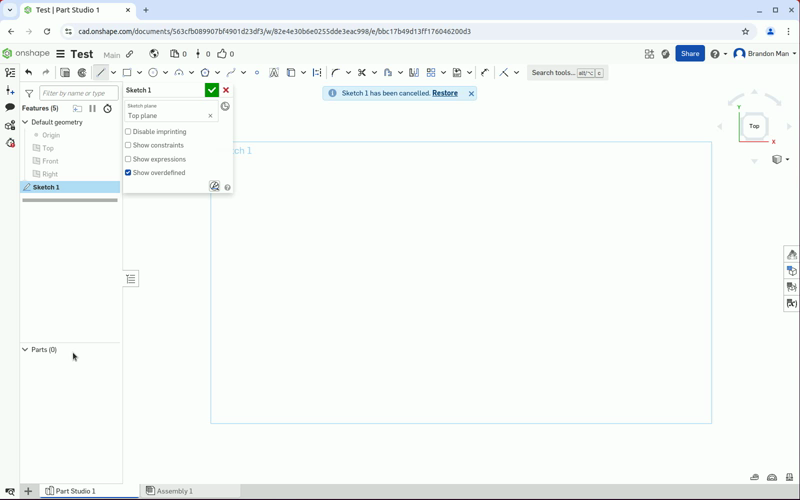
key_down(shift)
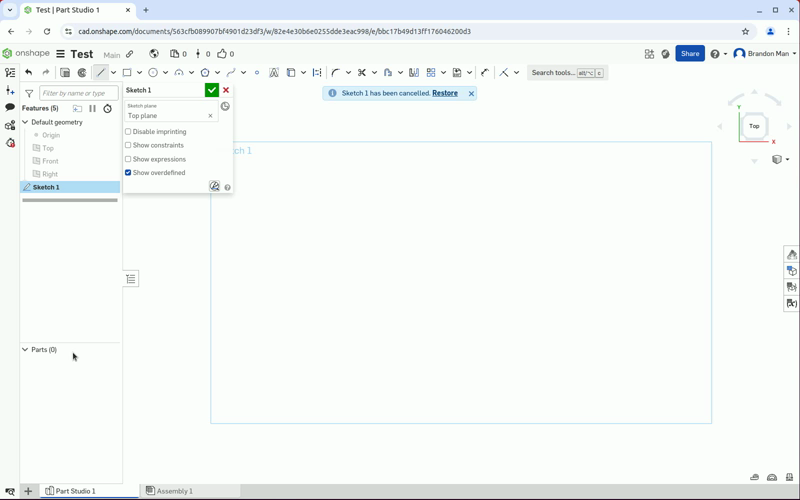
mouse_move(348, 365)
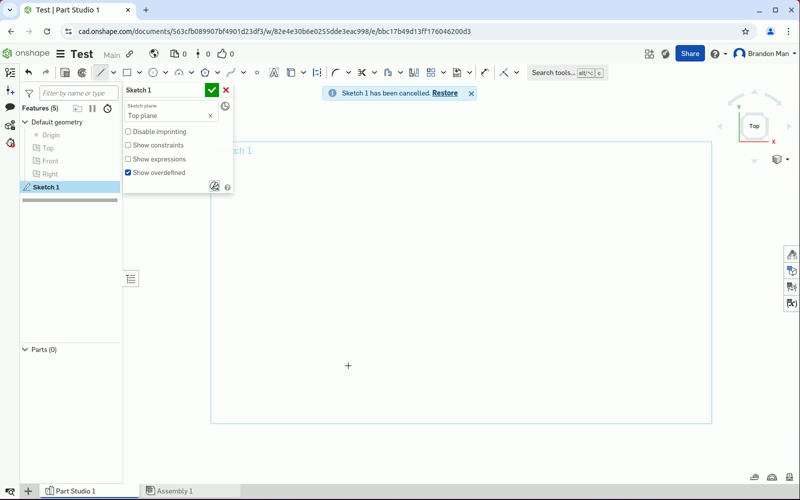
click(348, 365)
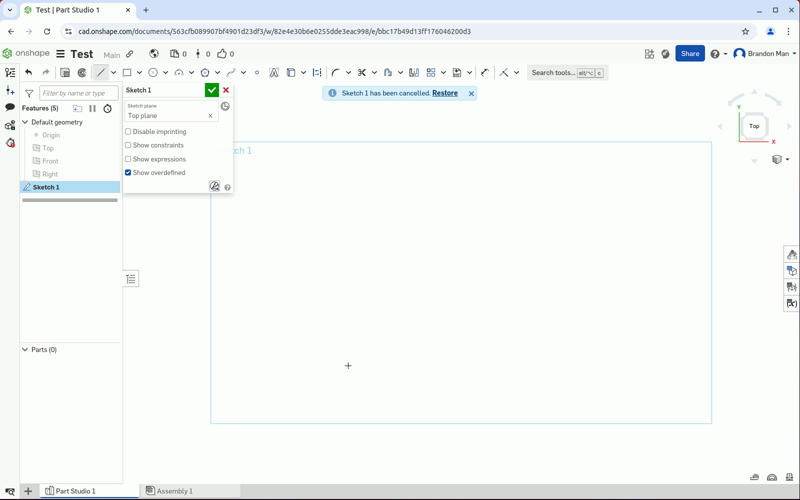
key_up(shift)
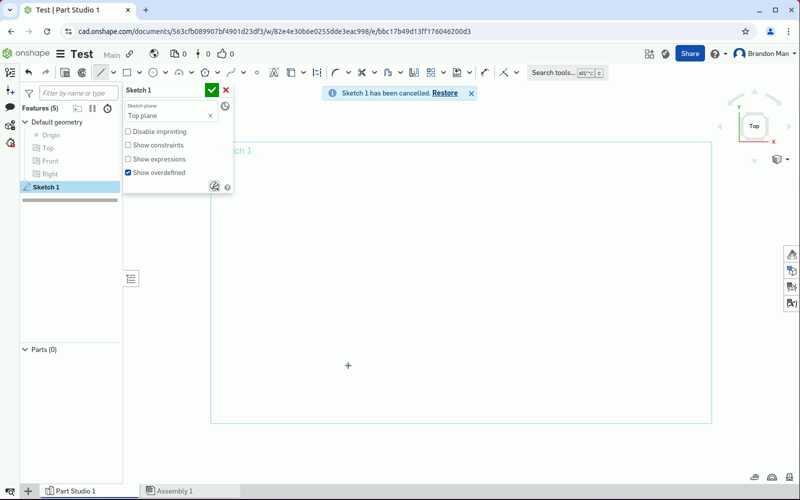
key_down(shift)
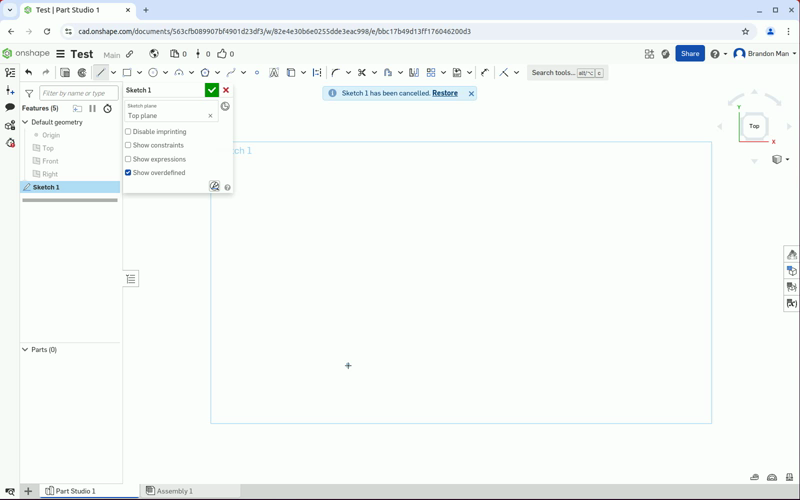
mouse_move(572, 365)
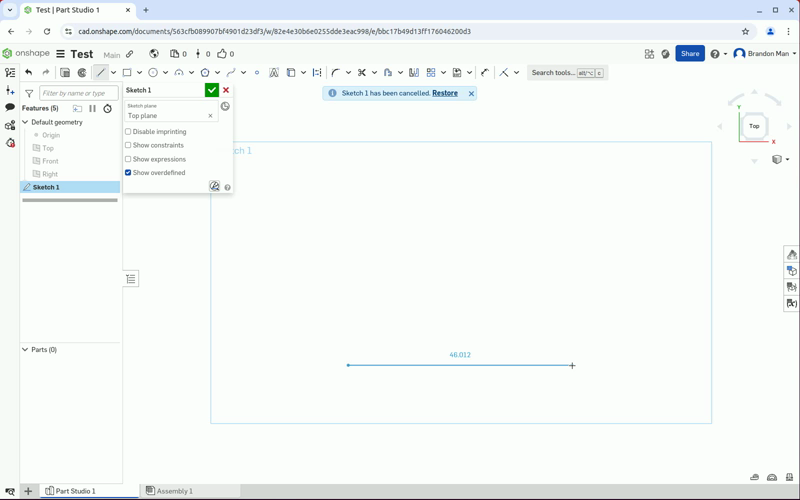
click(572, 365)
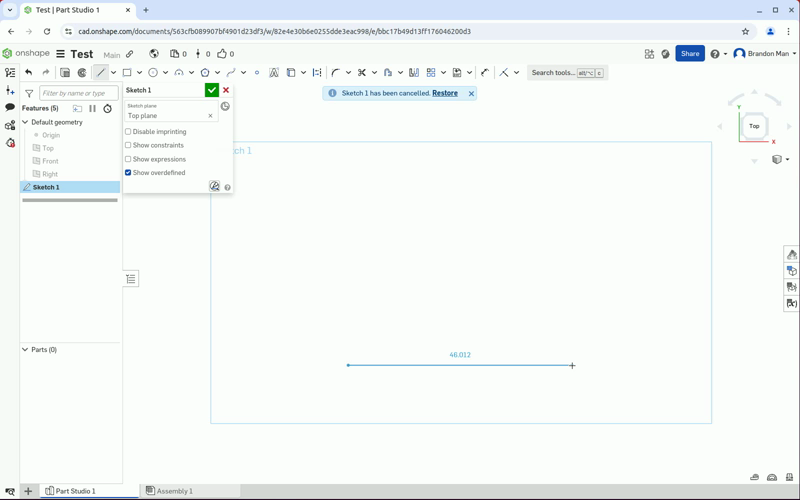
key_up(shift)
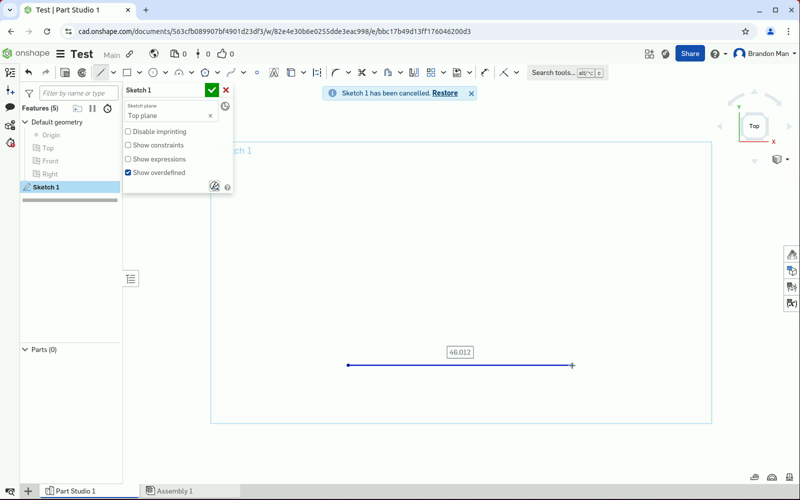
key_down(shift)
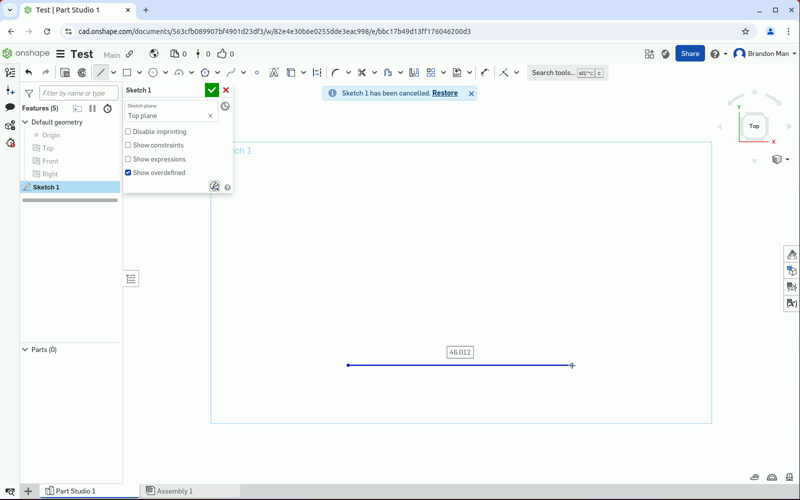
mouse_move(572, 202)
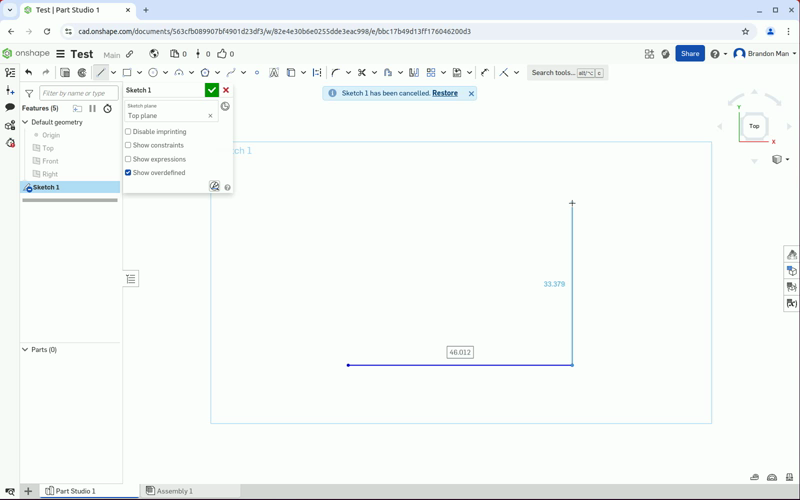
click(572, 202)
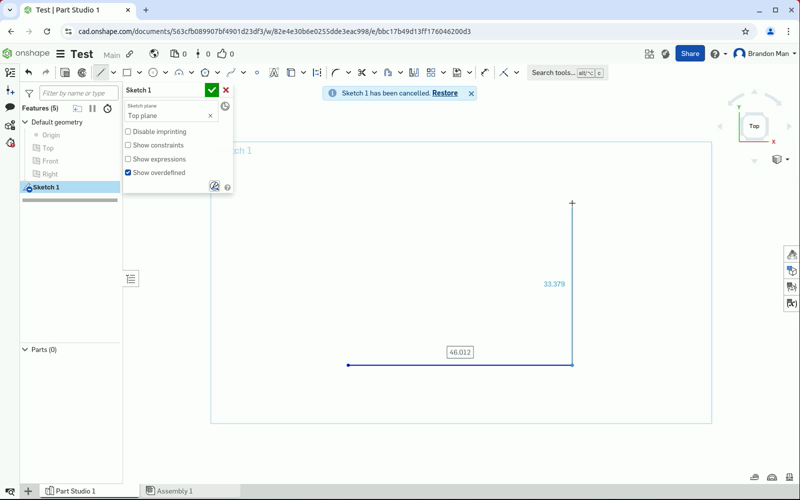
key_up(shift)
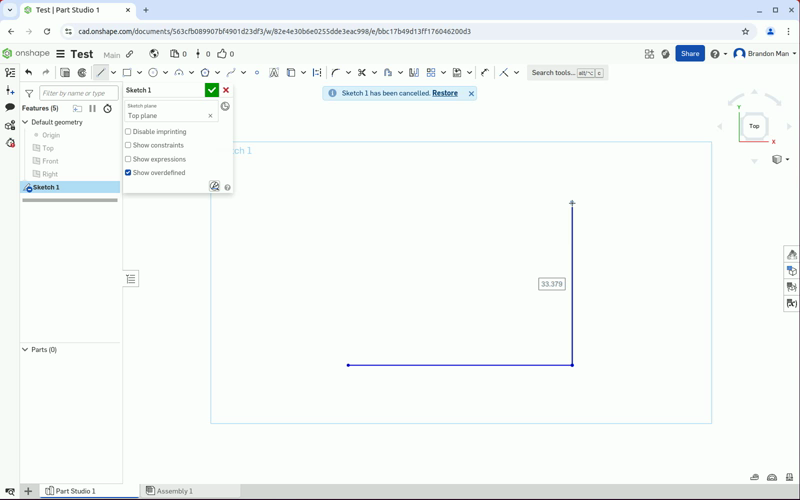
key_down(shift)
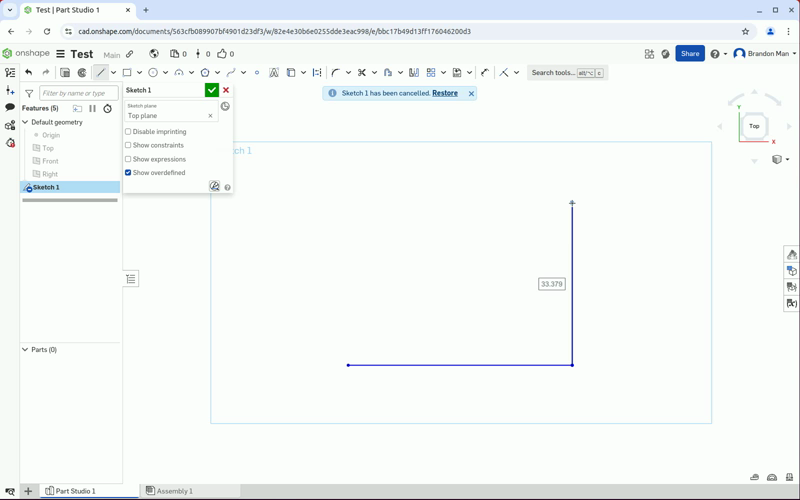
mouse_move(348, 202)
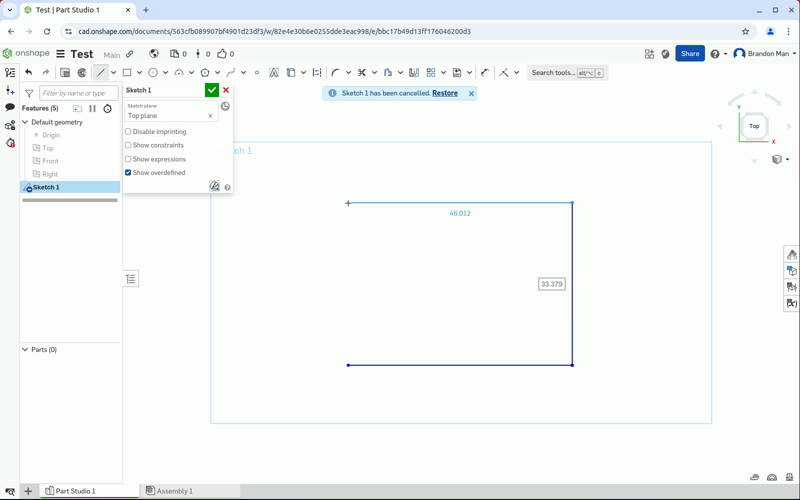
click(348, 202)
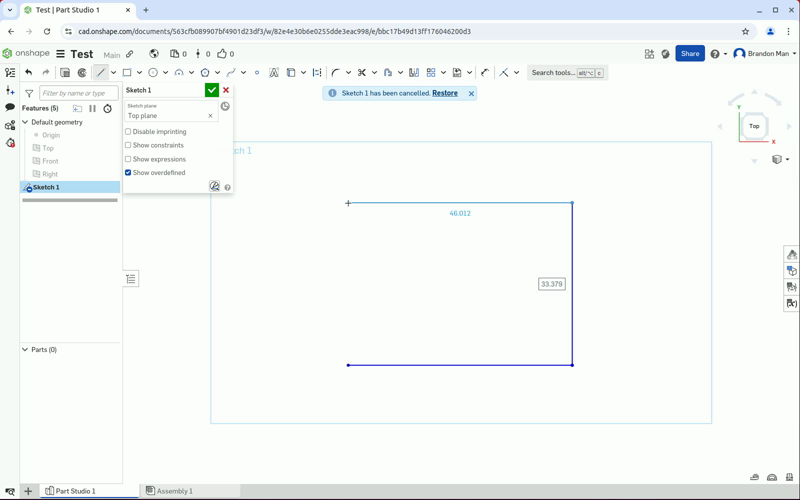
key_up(shift)
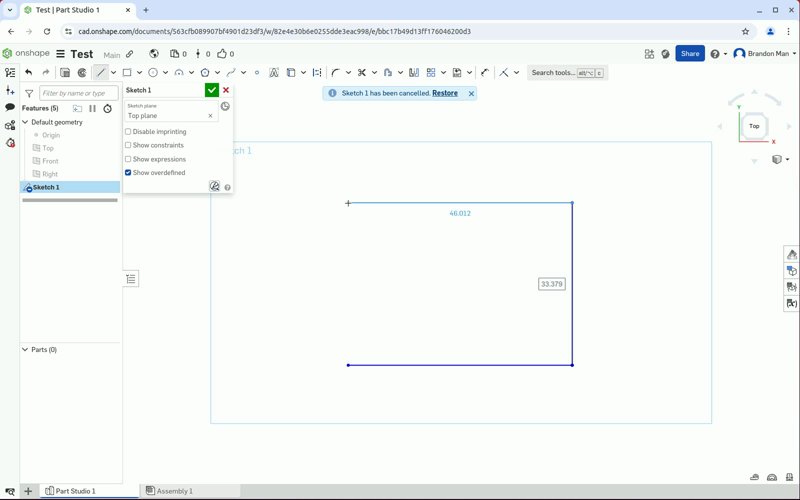
key_down(shift)
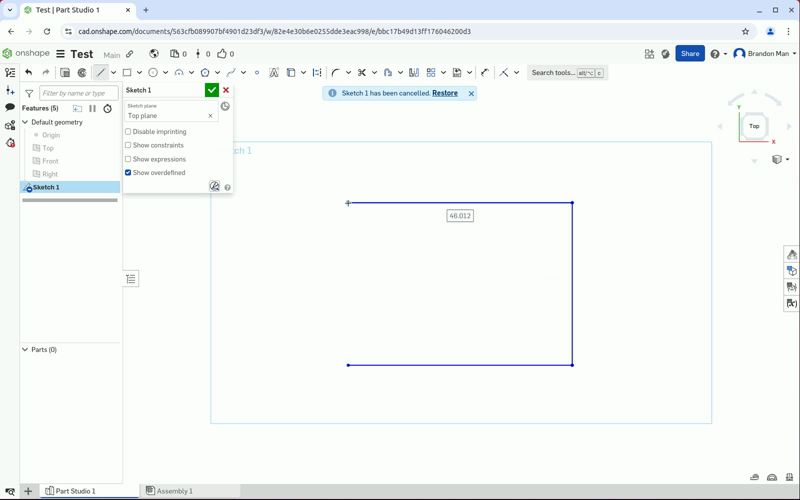
mouse_move(348, 365)
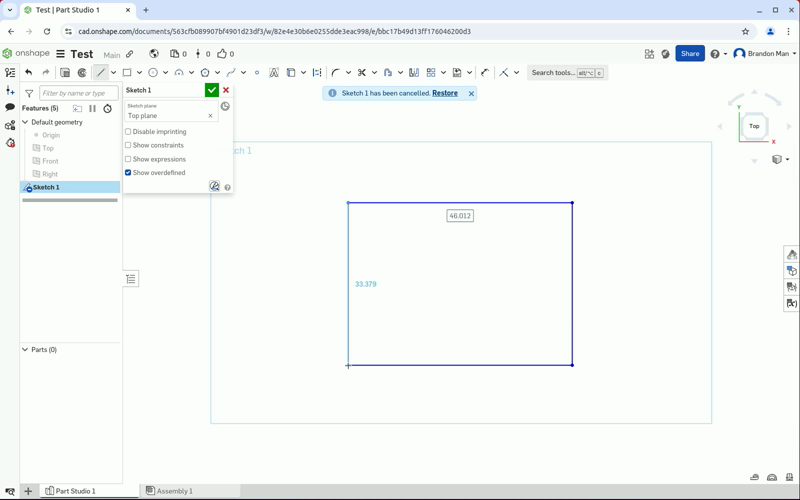
key_up(shift)
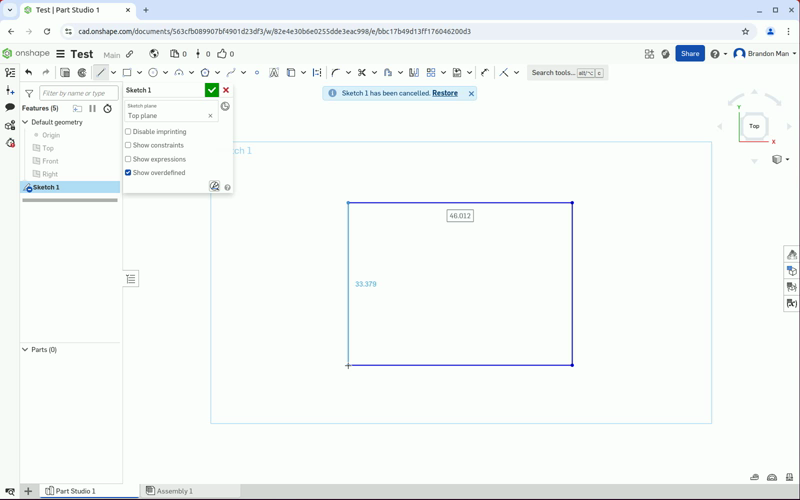
click(348, 365)
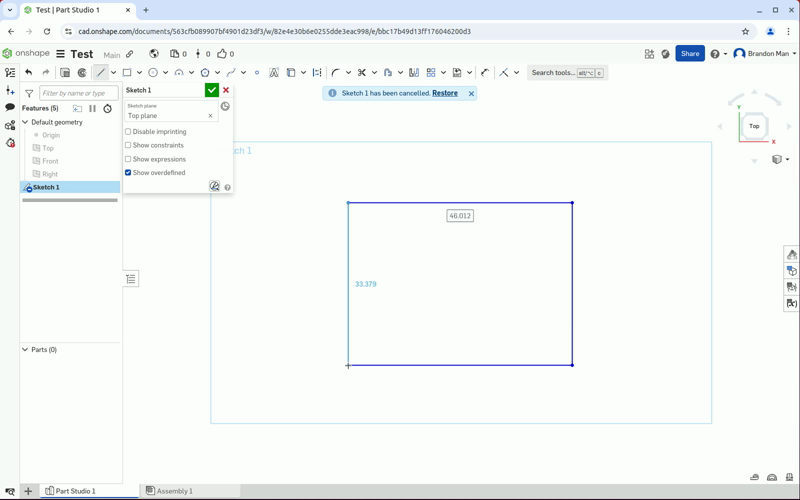
key(esc)
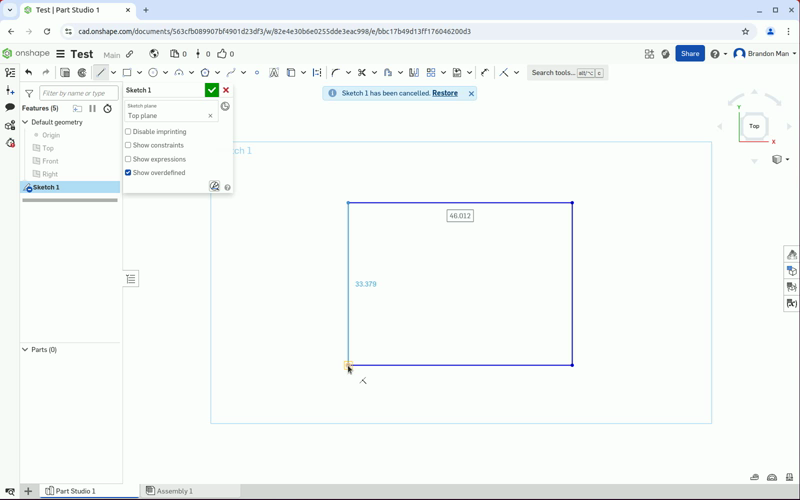
mouse_move(428, 340)
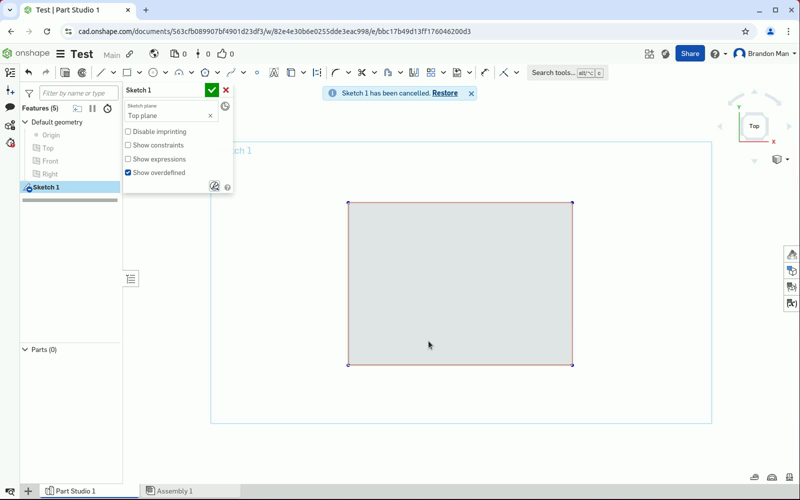
click(428, 340)
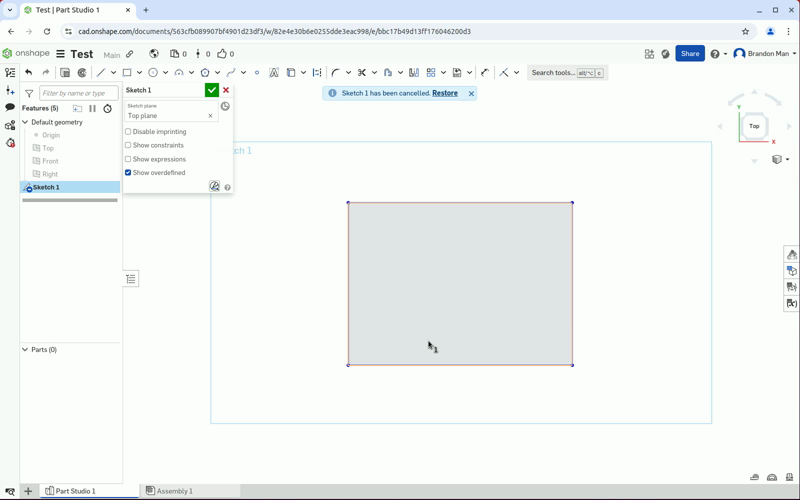
mouse_move(73, 352)
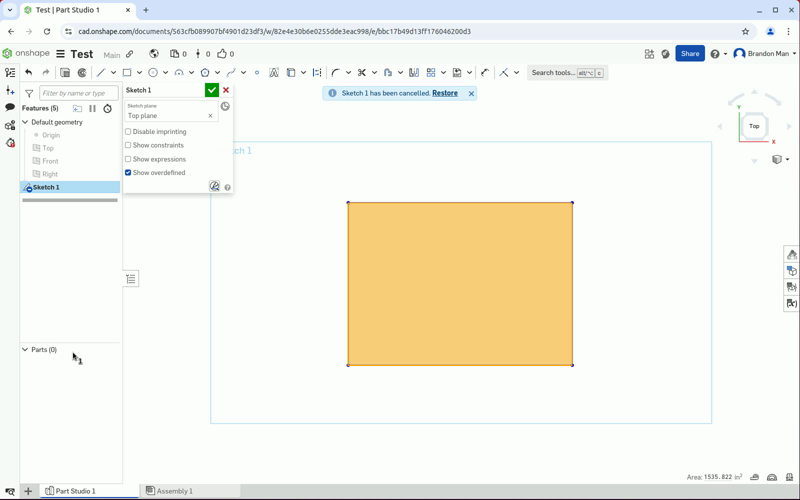
key(shift+y)
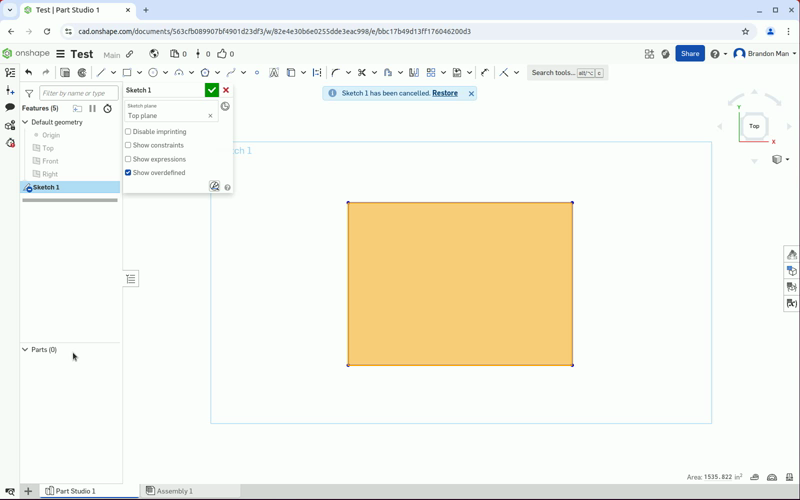
key(shift+e)
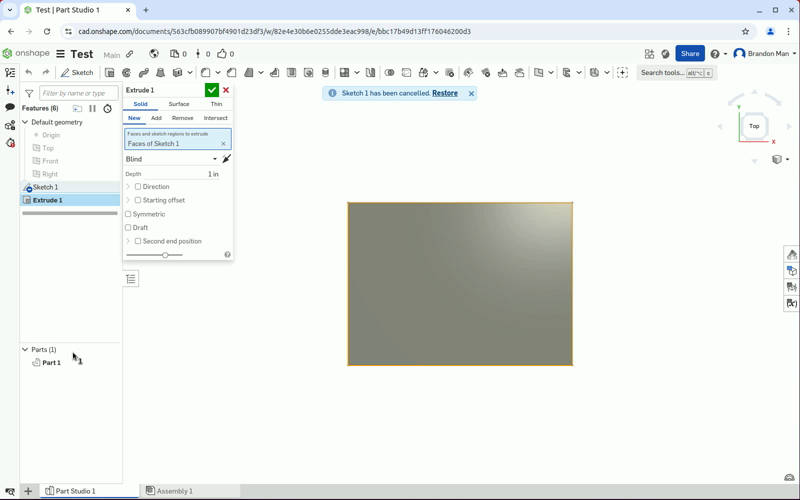
mouse_move(143, 106)
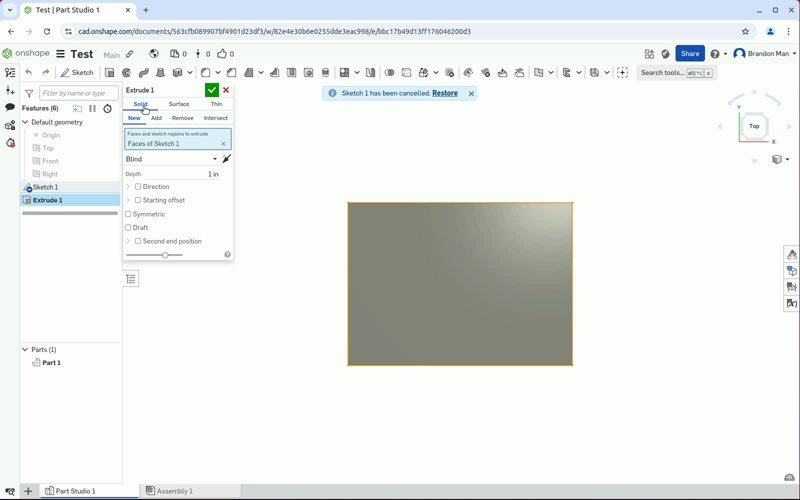
click(143, 106)
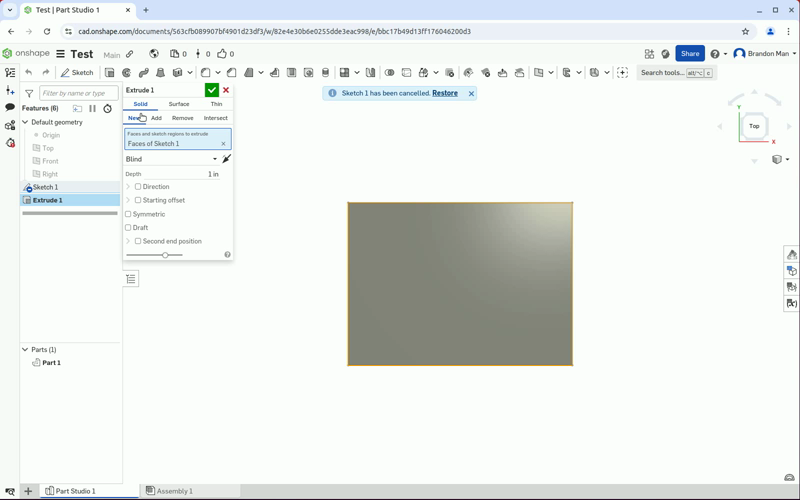
mouse_move(137, 120)
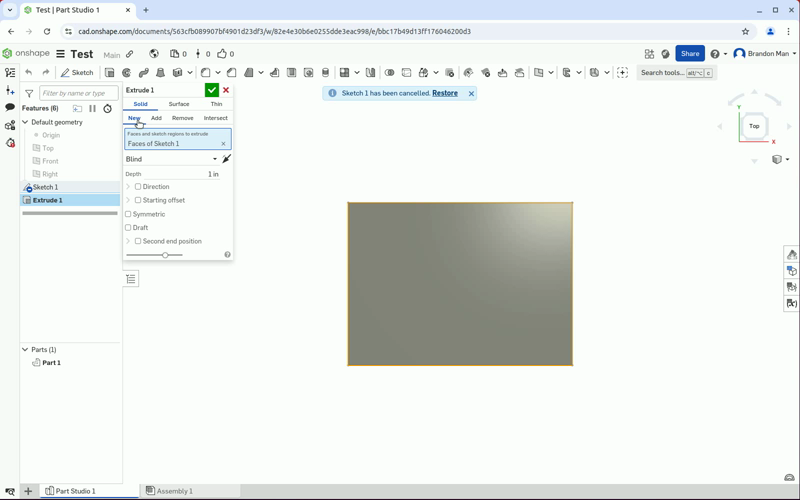
click(137, 120)
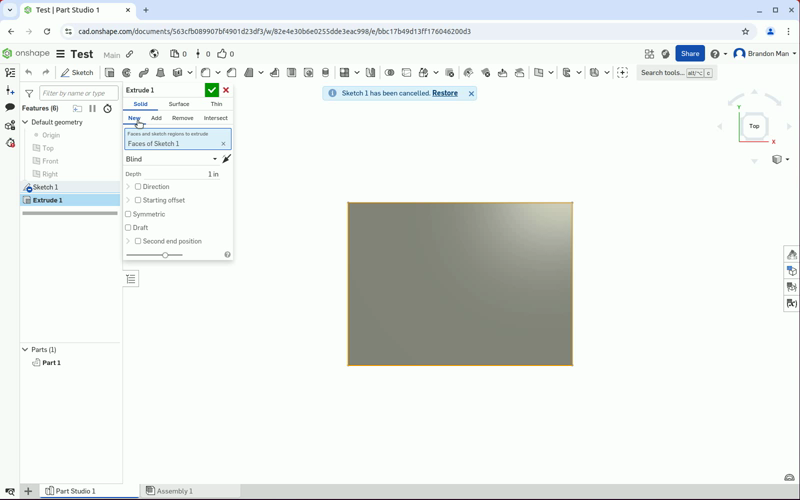
key(tab, 4)
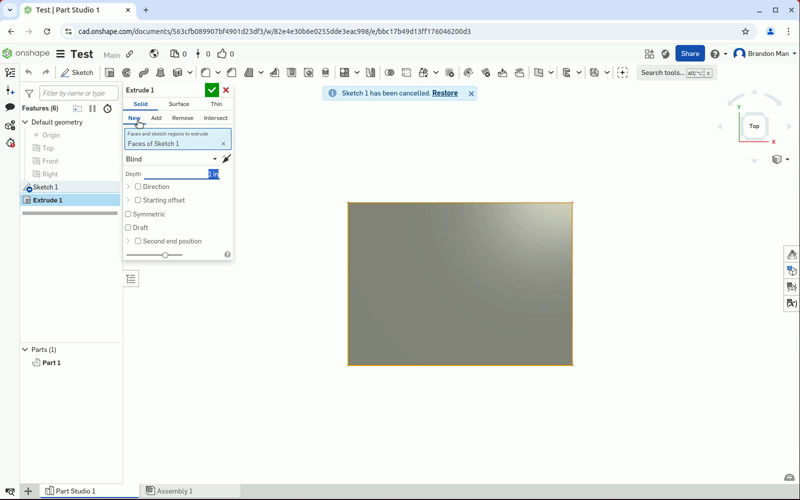
text(0.963)
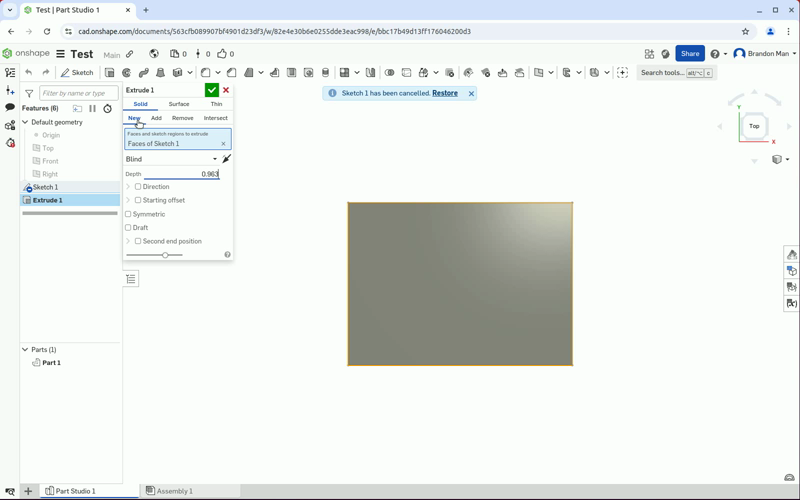
key(enter)
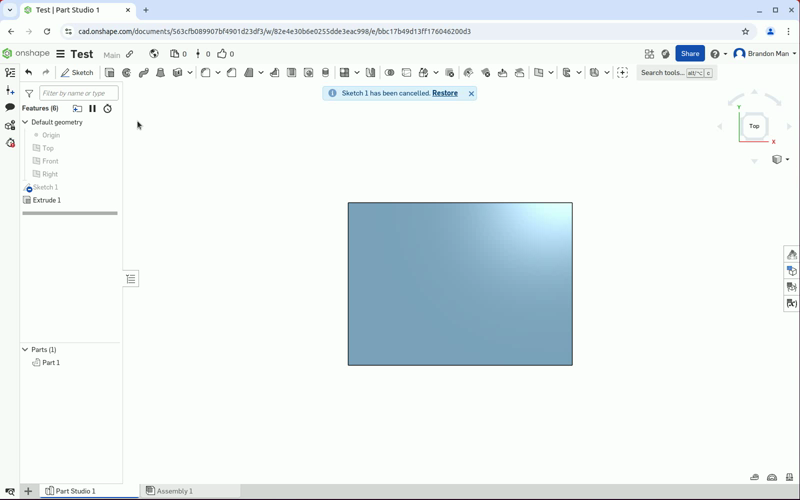
key(shift+h)
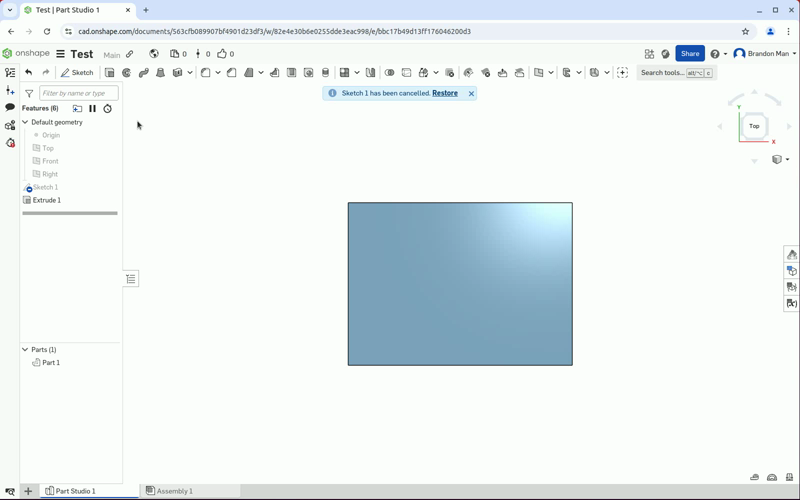
key(shift+h)
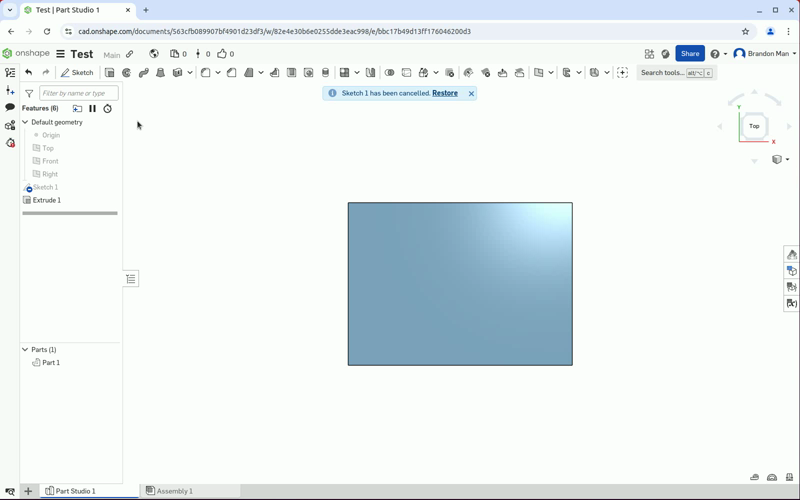
mouse_move(73, 189)
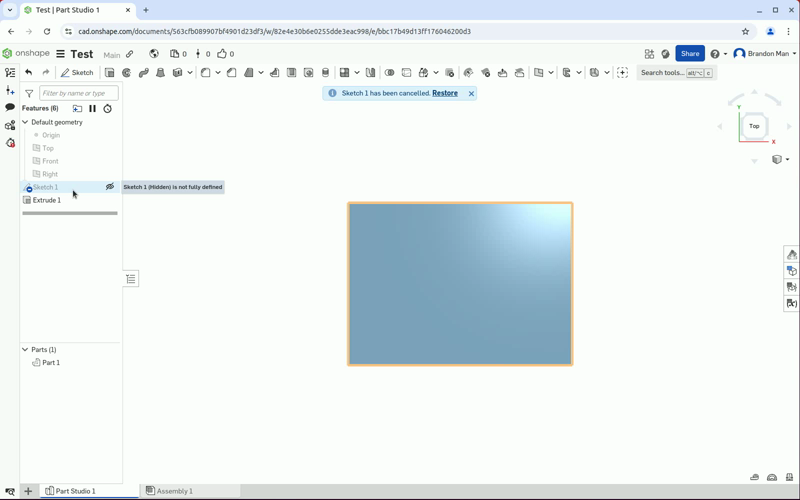
click(73, 189)
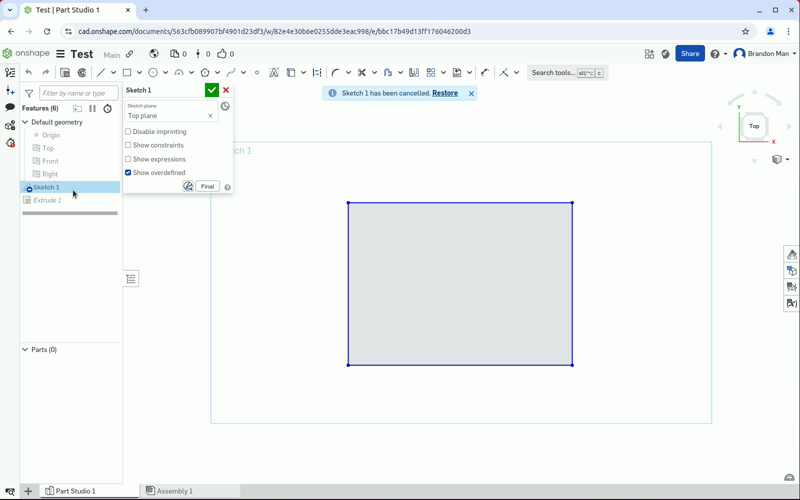
mouse_move(229, 92)
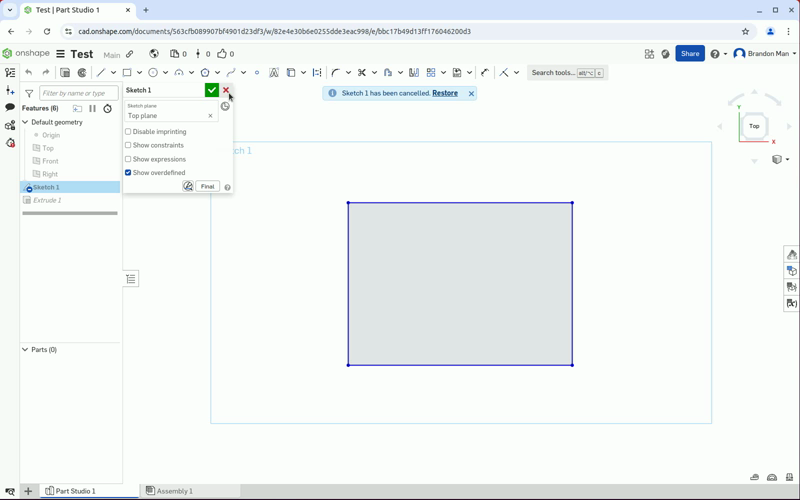
click(229, 92)
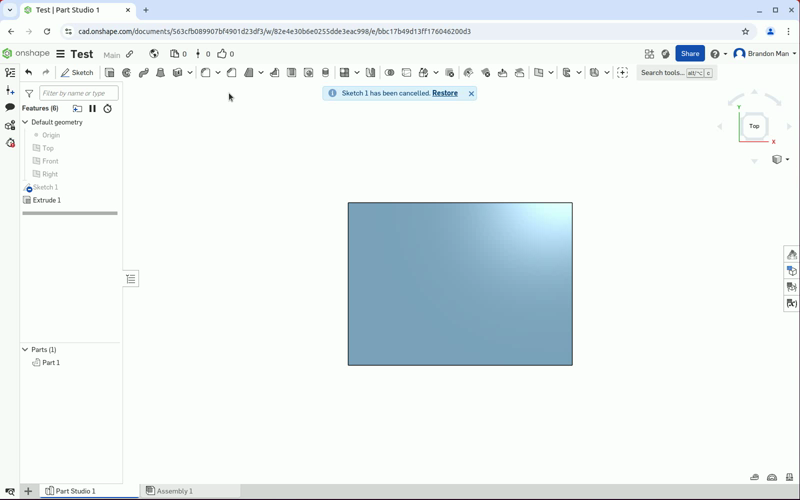
mouse_move(541, 75)
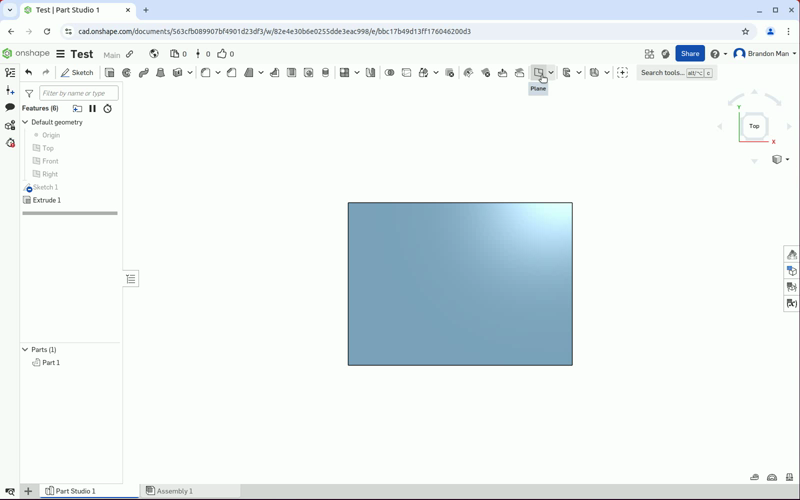
click(541, 75)
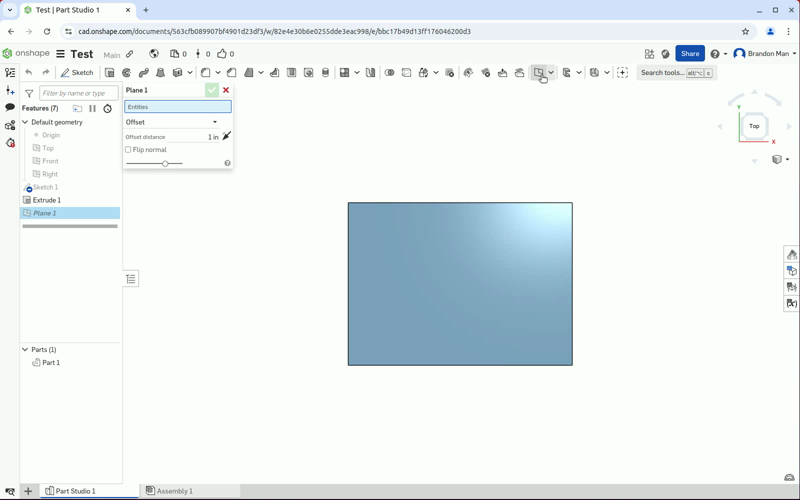
mouse_move(73, 150)
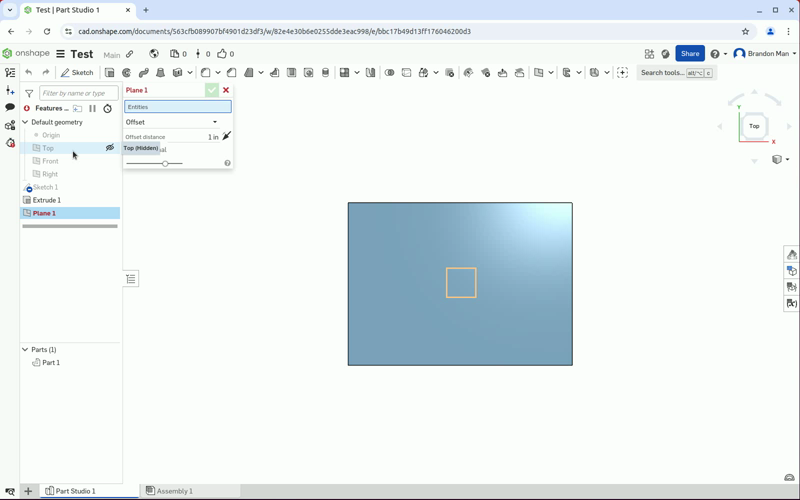
click(73, 150)
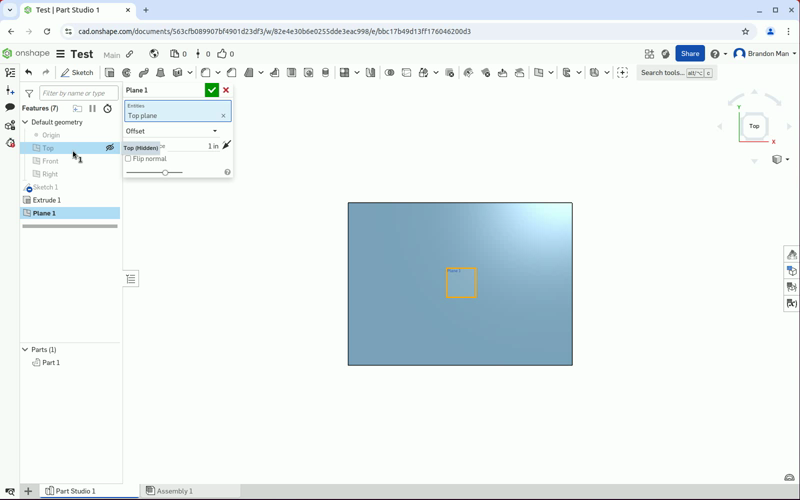
key(tab, 2)
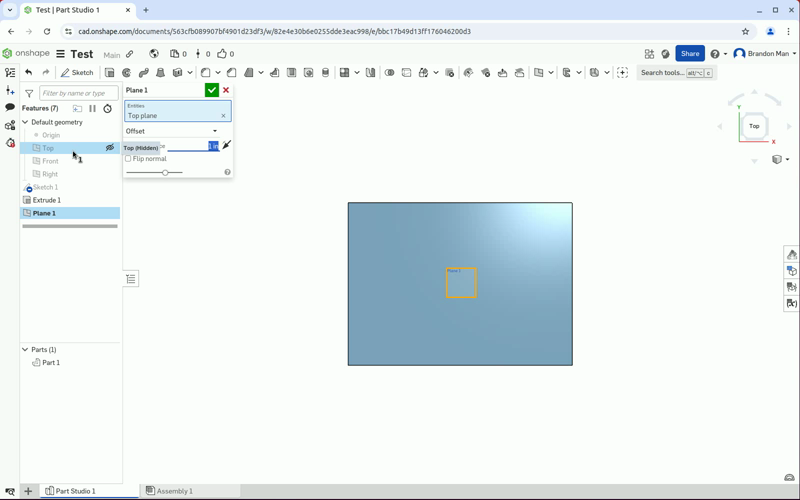
text(0.955)
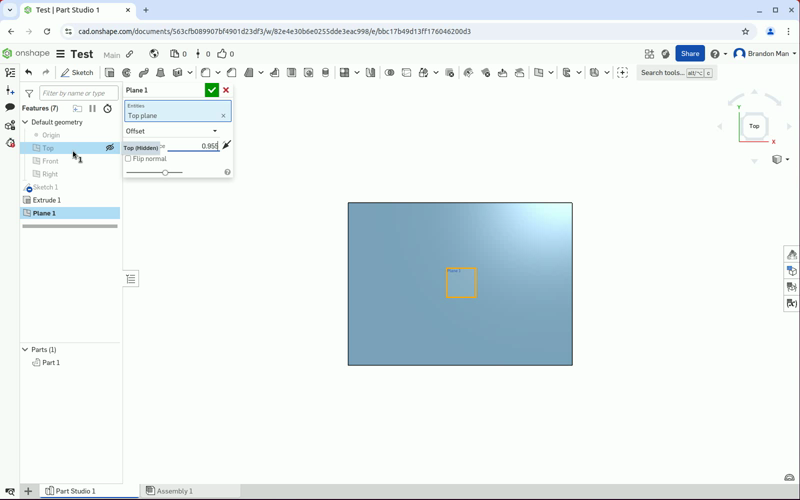
key(enter, 2)
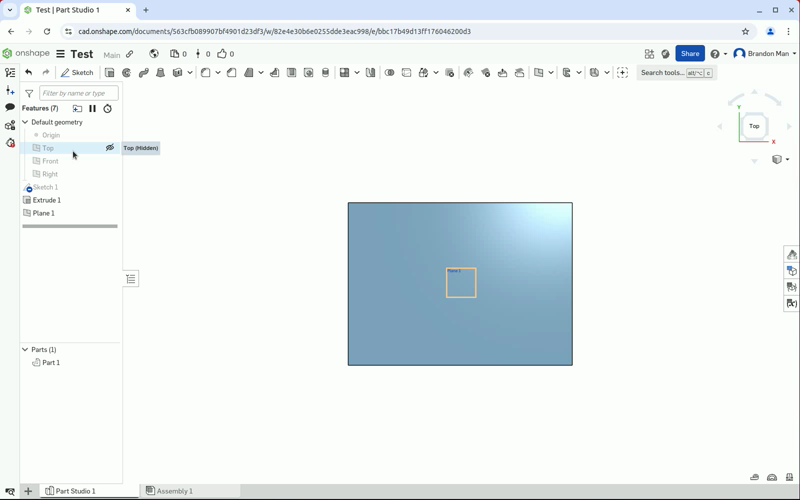
key(shift+s)
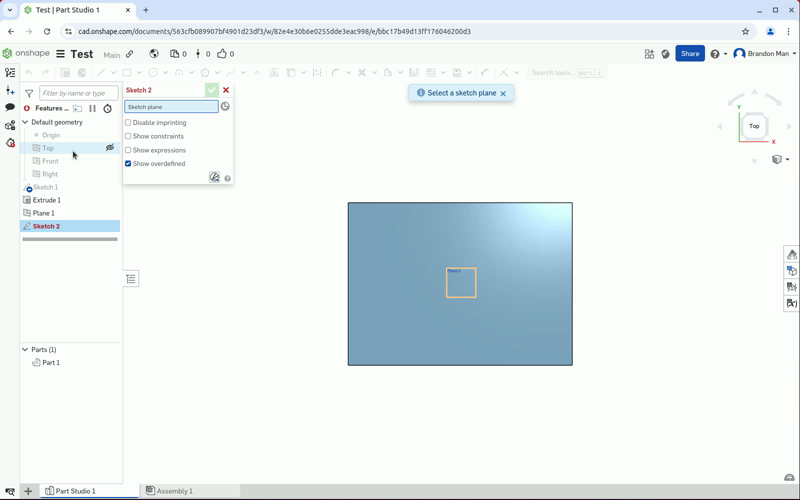
mouse_move(73, 215)
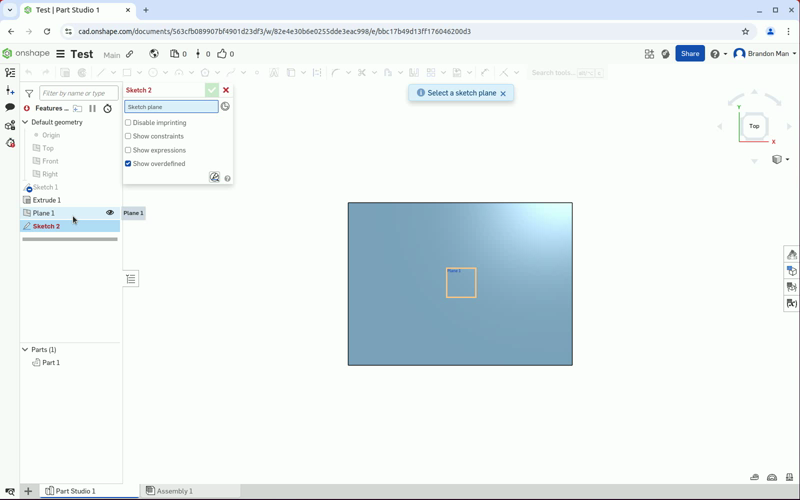
click(73, 215)
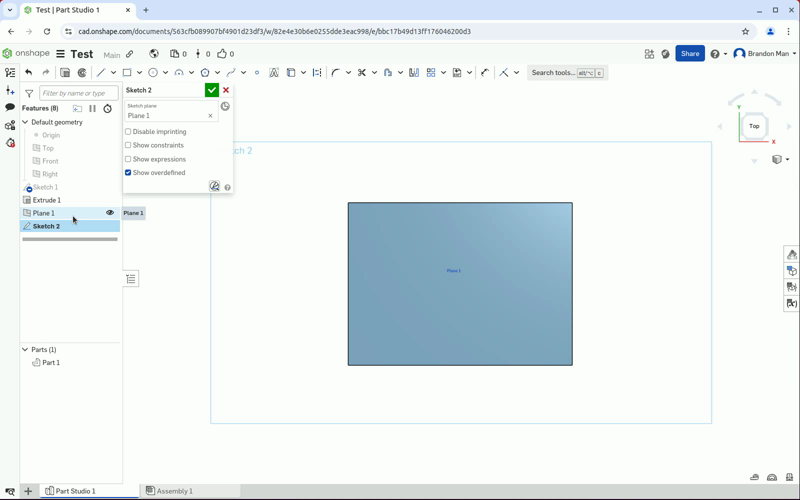
mouse_move(73, 352)
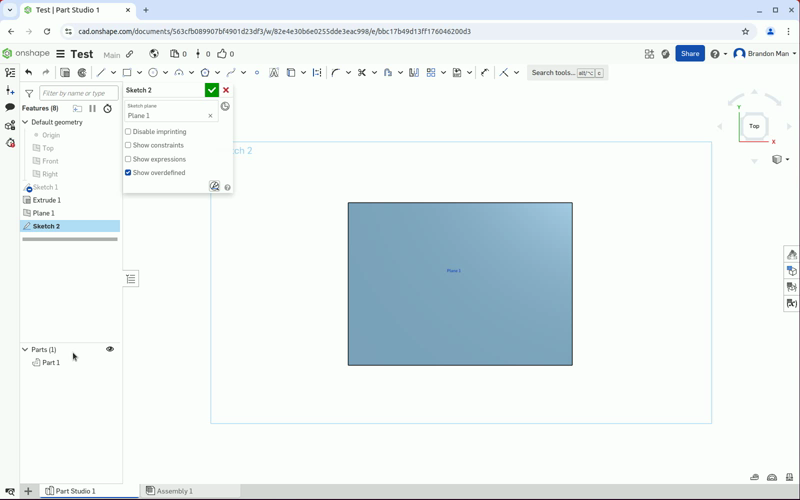
key(y)
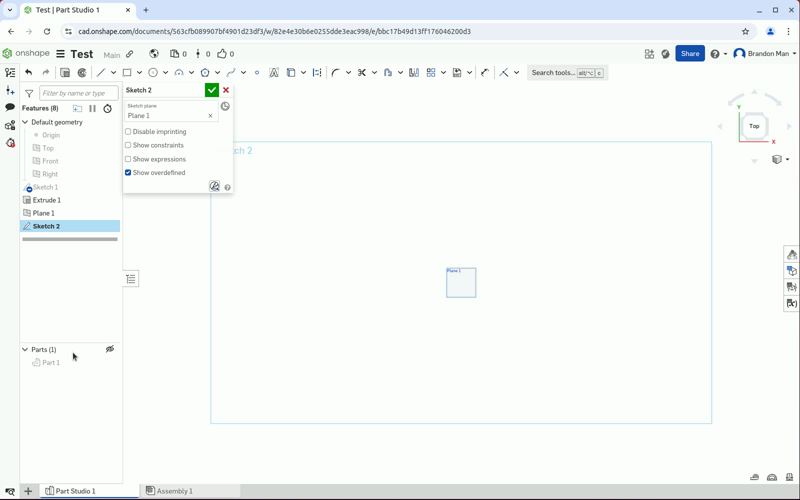
key(c)
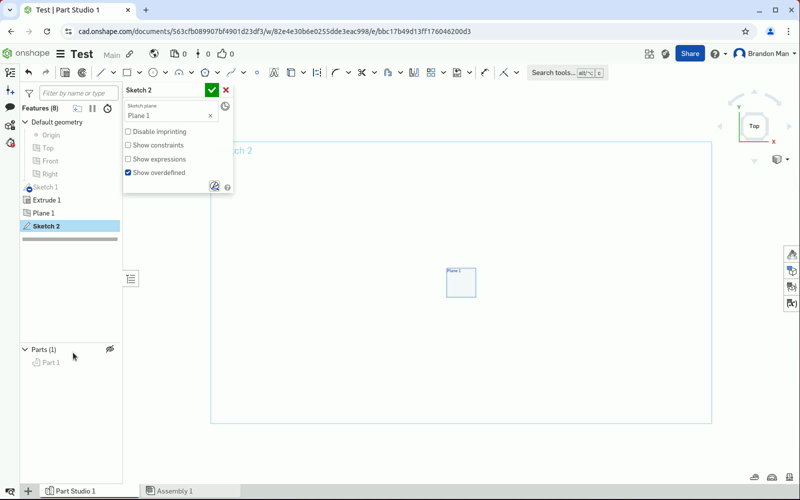
key_down(shift)
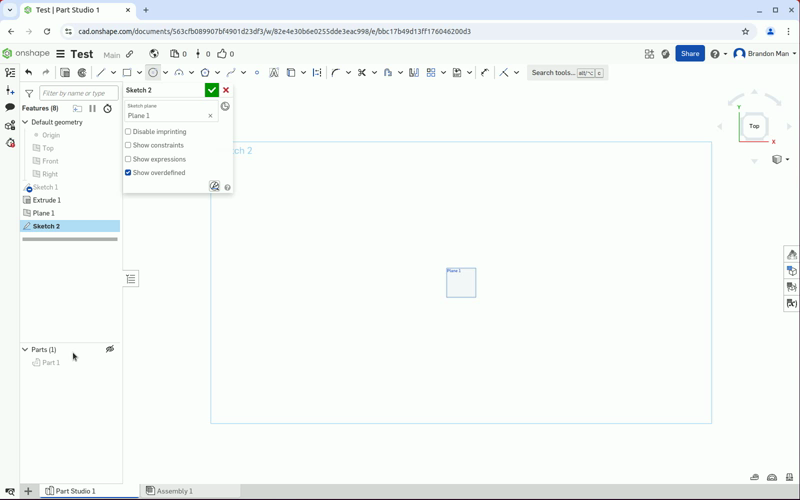
mouse_move(355, 203)
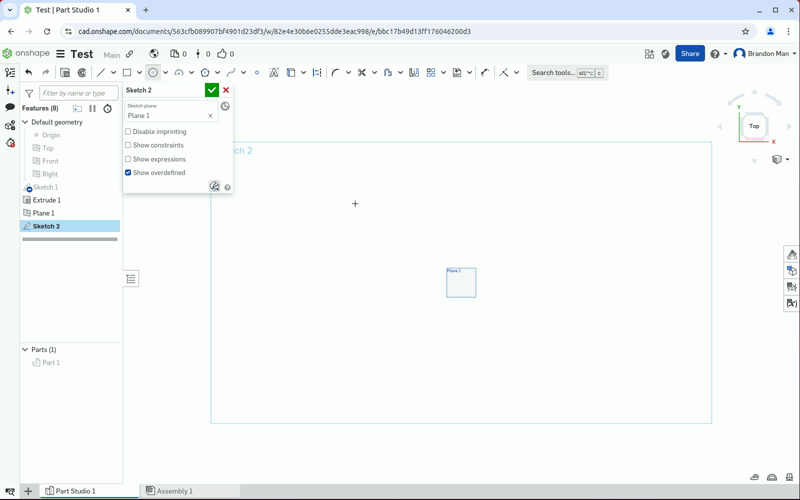
click(355, 203)
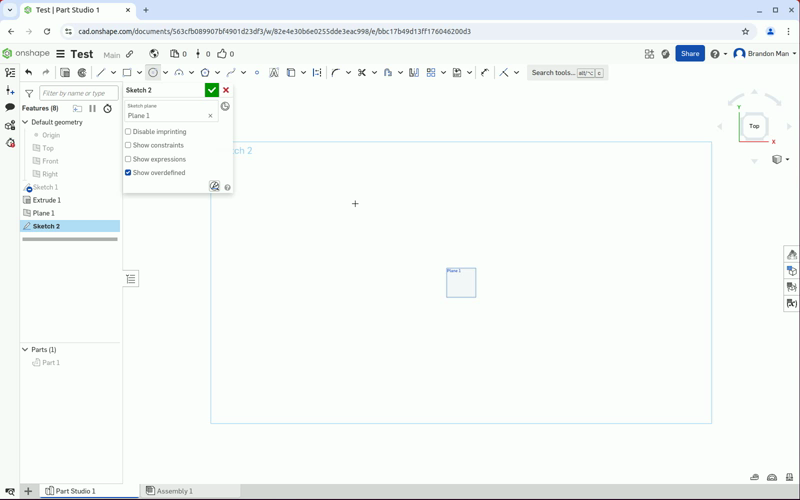
key_up(shift)
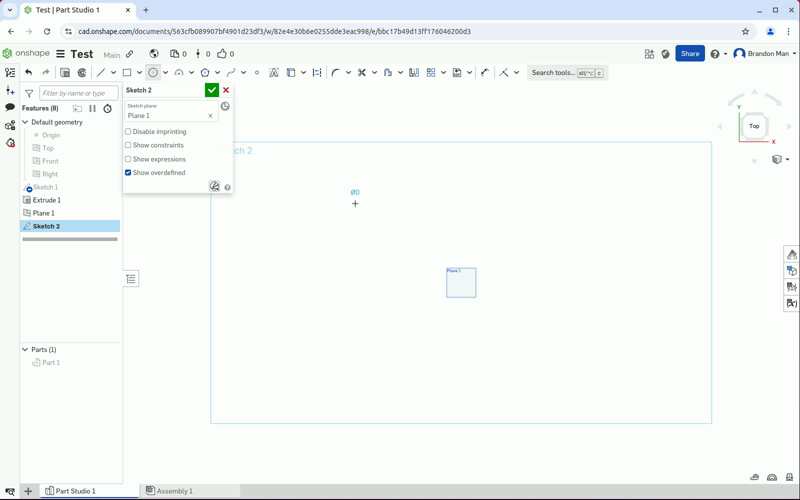
mouse_move(357, 203)
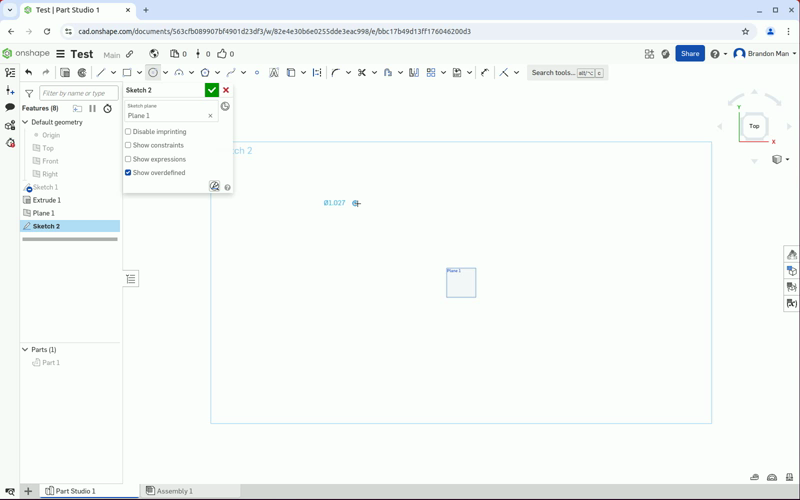
scroll(6)
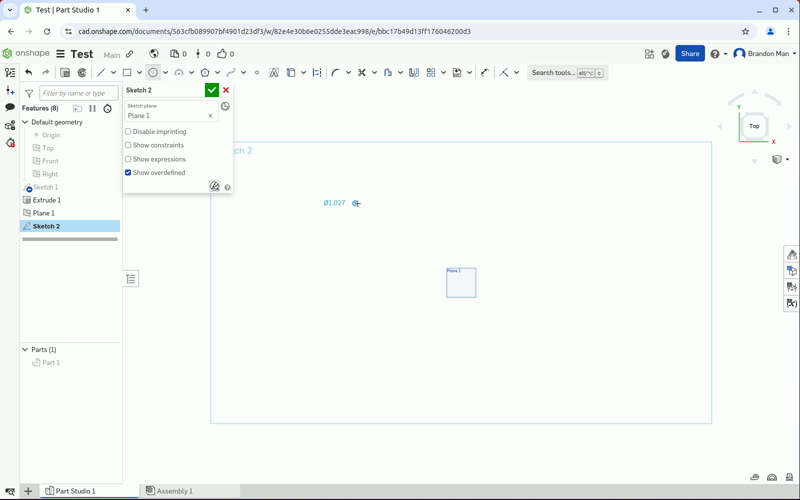
scroll(6)
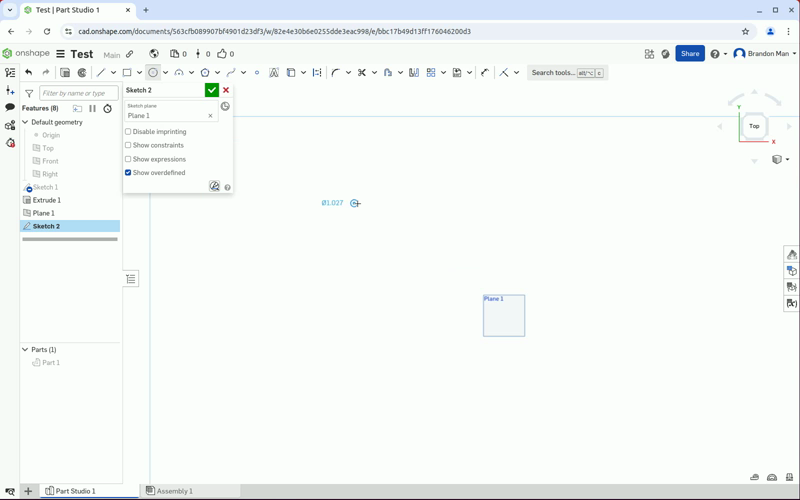
scroll(6)
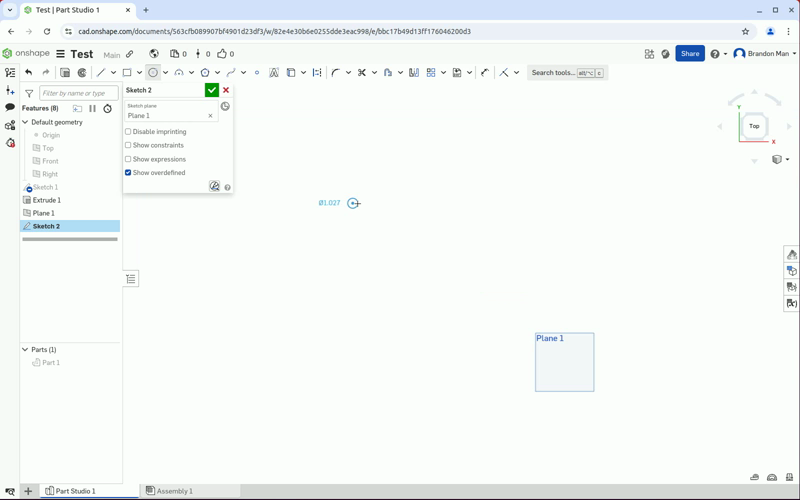
scroll(6)
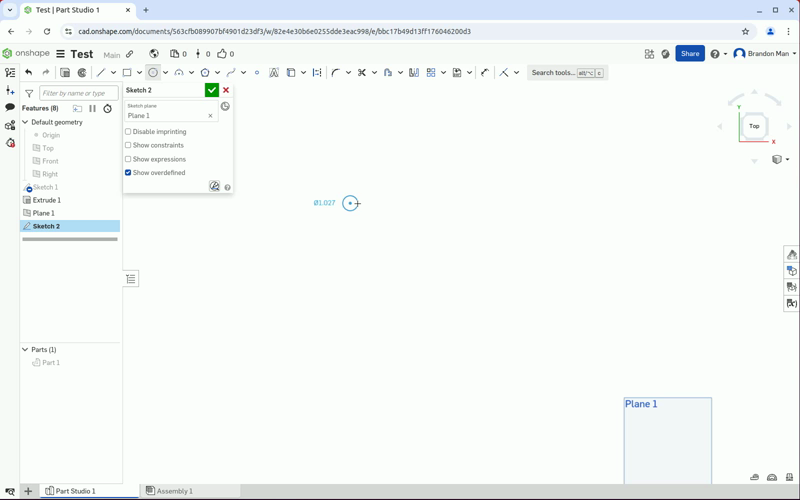
scroll(6)
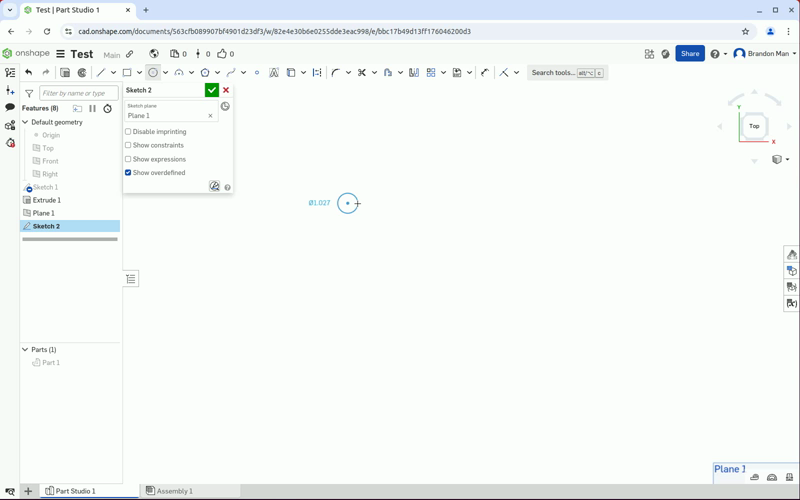
scroll(6)
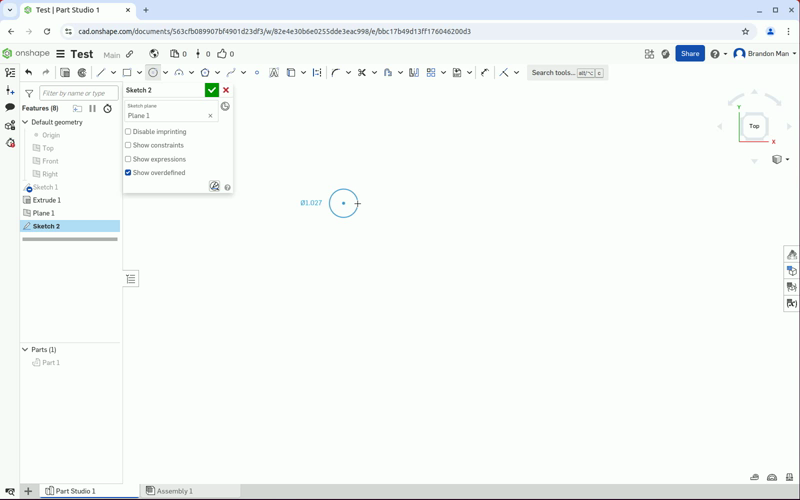
scroll(6)
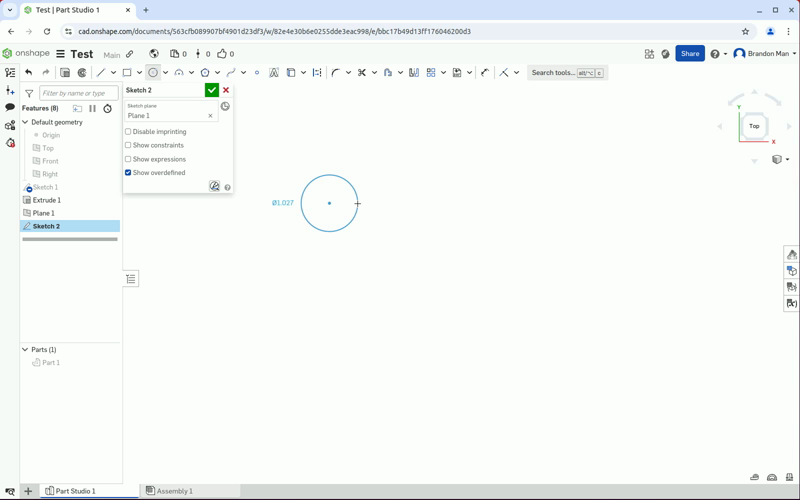
click(357, 203)
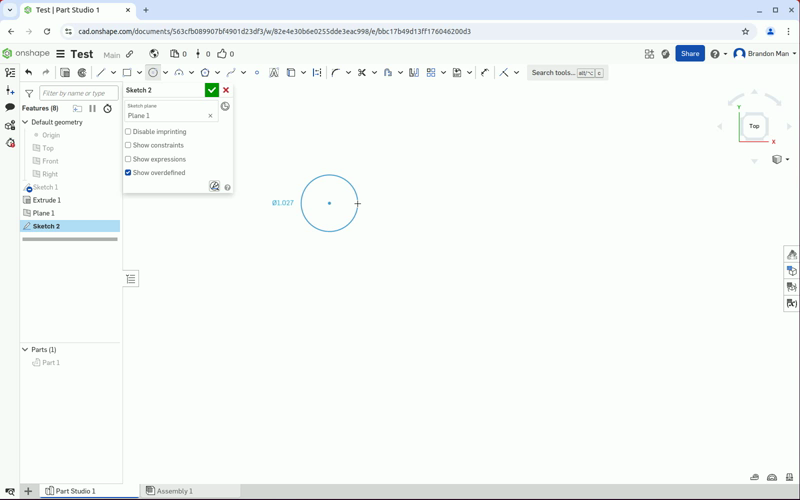
scroll(-6)
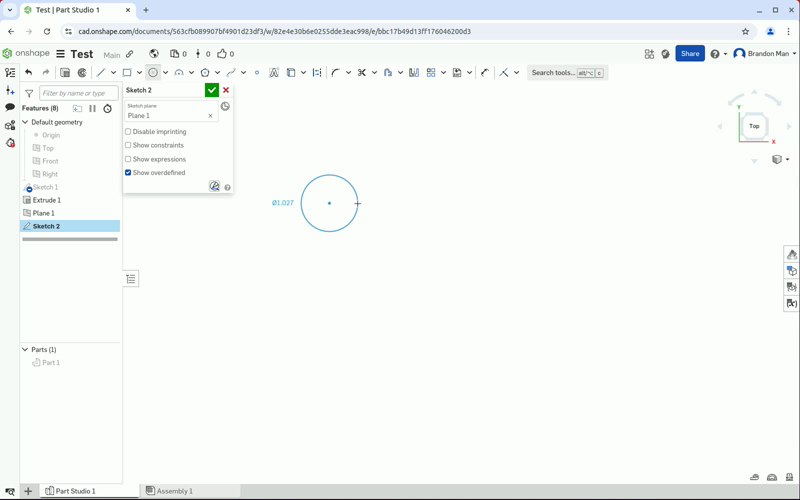
scroll(-6)
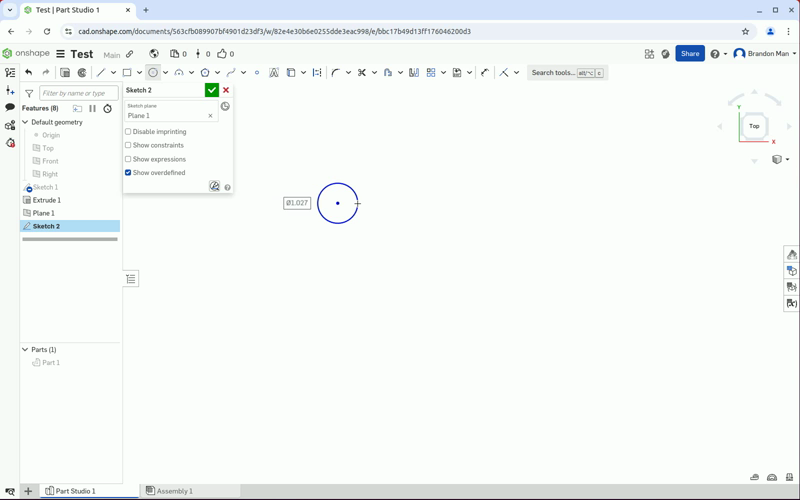
scroll(-6)
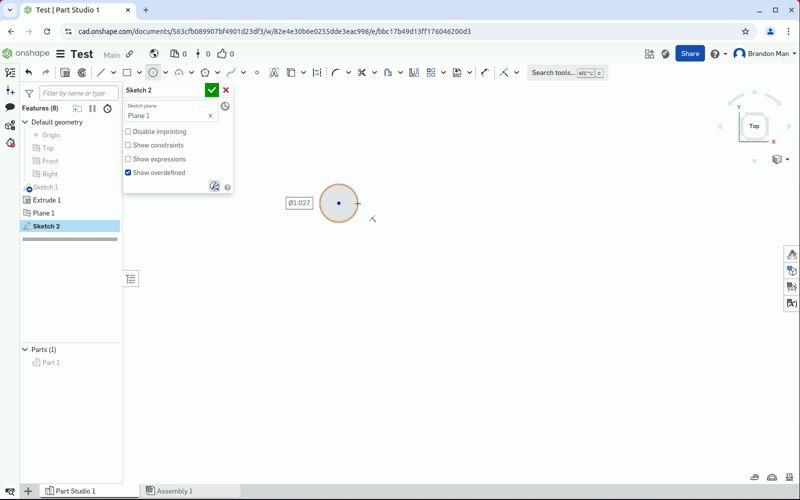
scroll(-6)
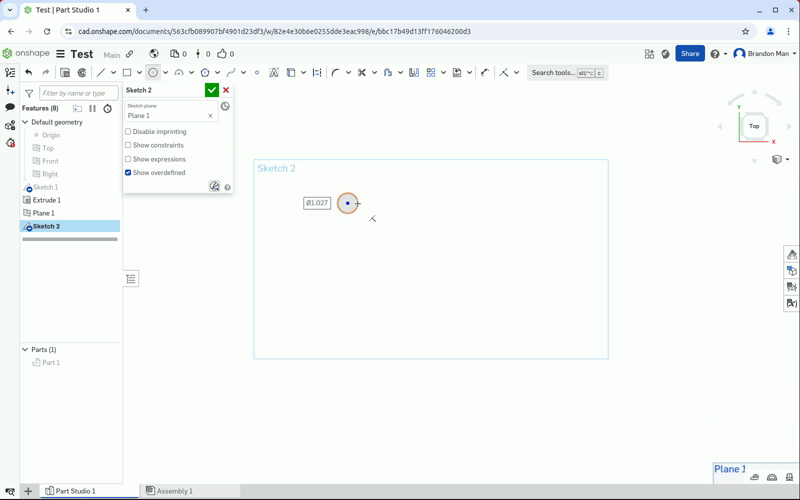
scroll(-6)
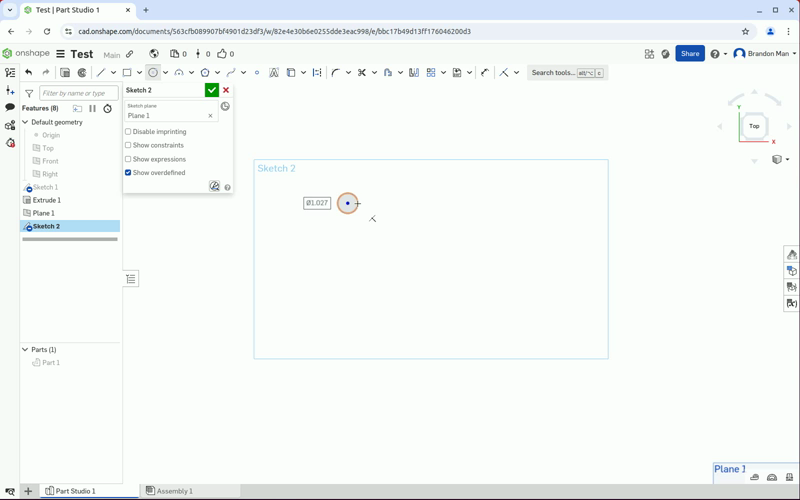
scroll(-6)
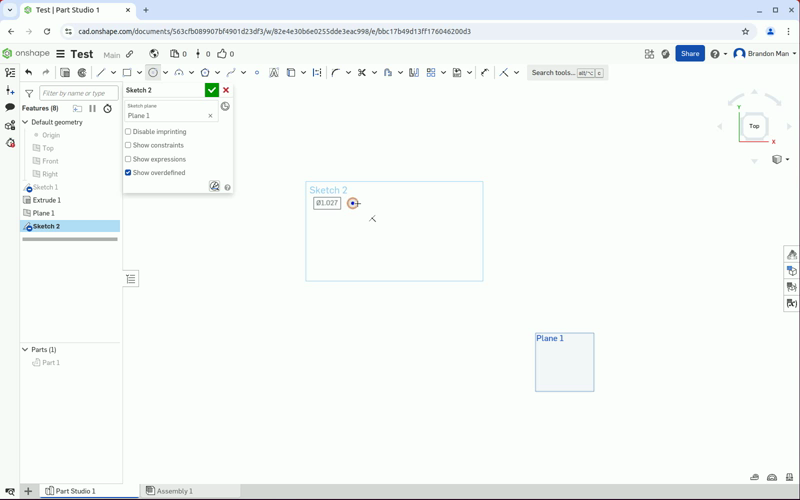
scroll(-6)
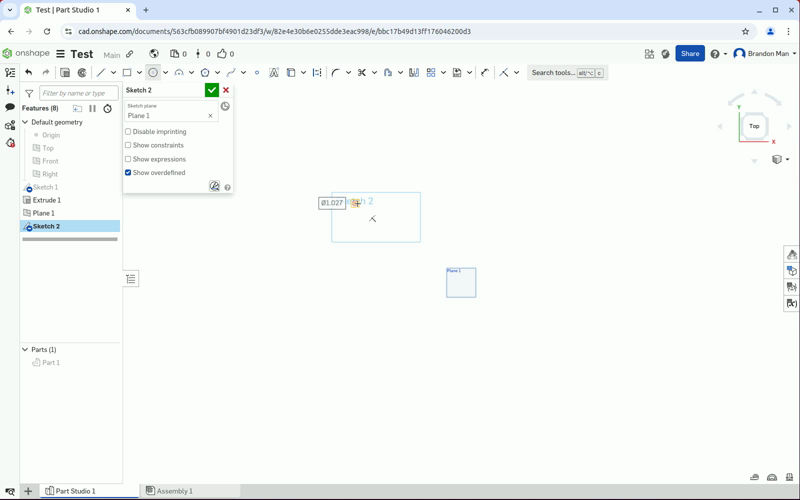
key(esc)
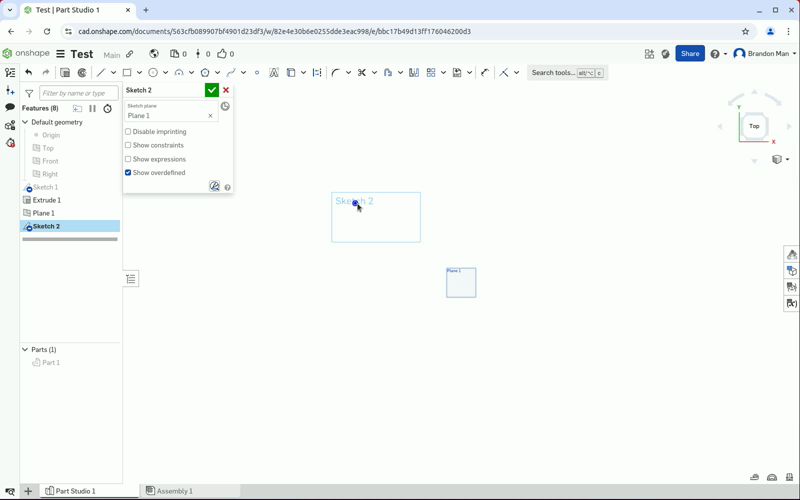
mouse_move(355, 201)
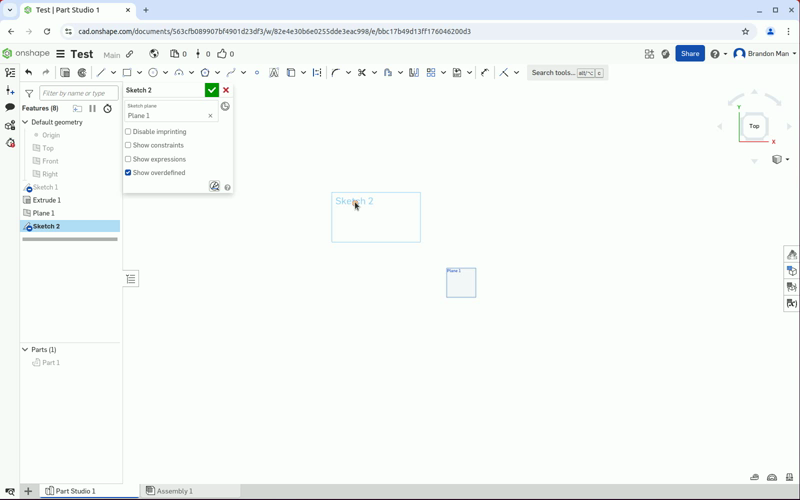
scroll(6)
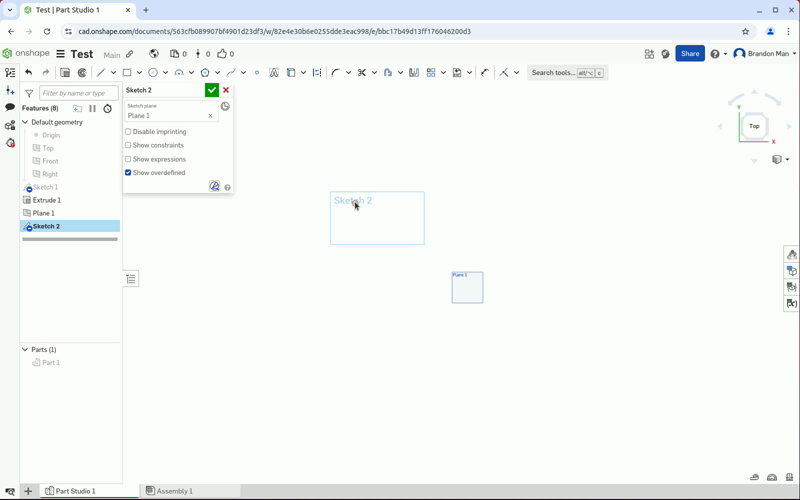
scroll(6)
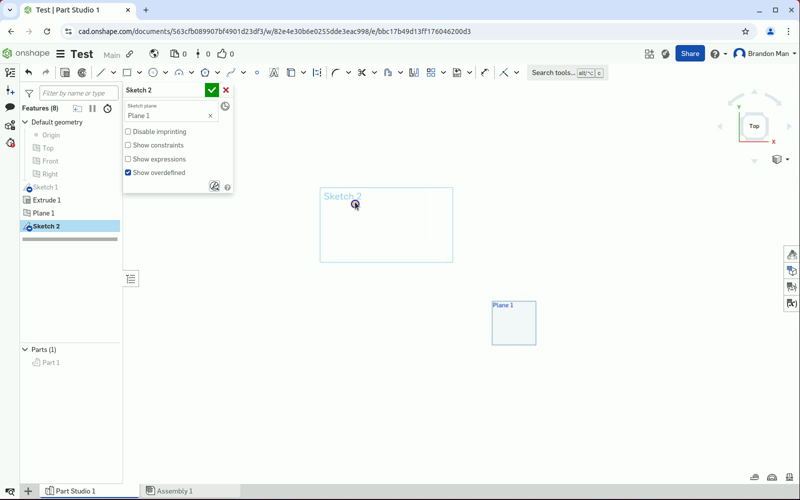
scroll(6)
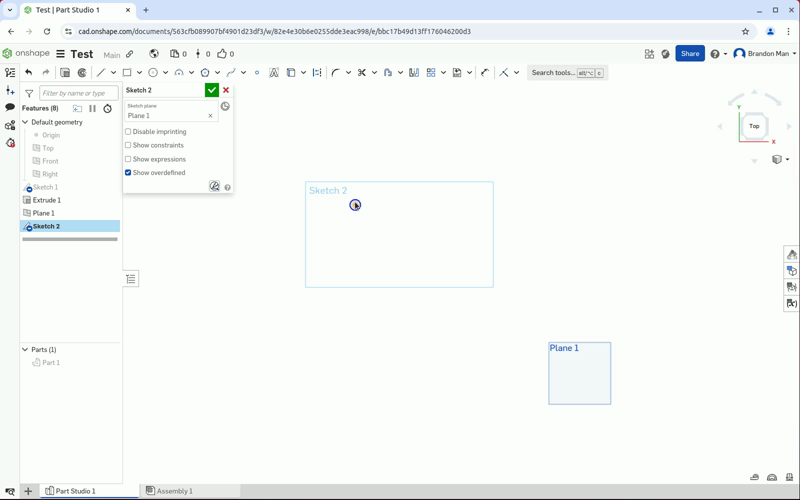
scroll(6)
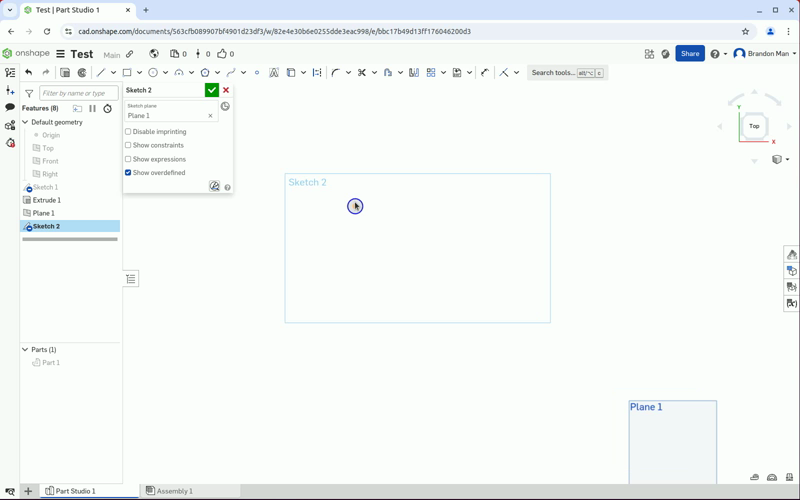
scroll(6)
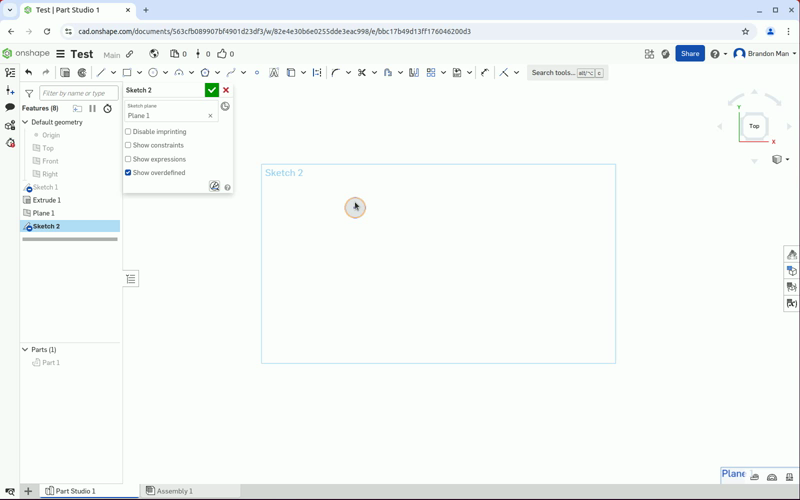
scroll(6)
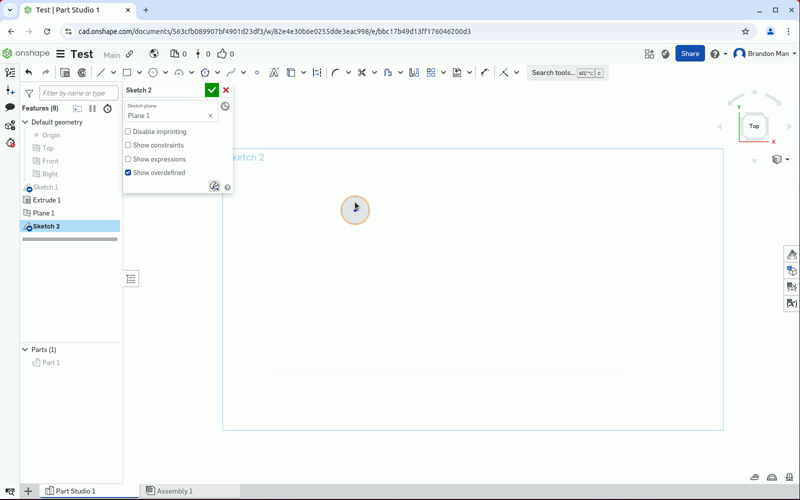
scroll(6)
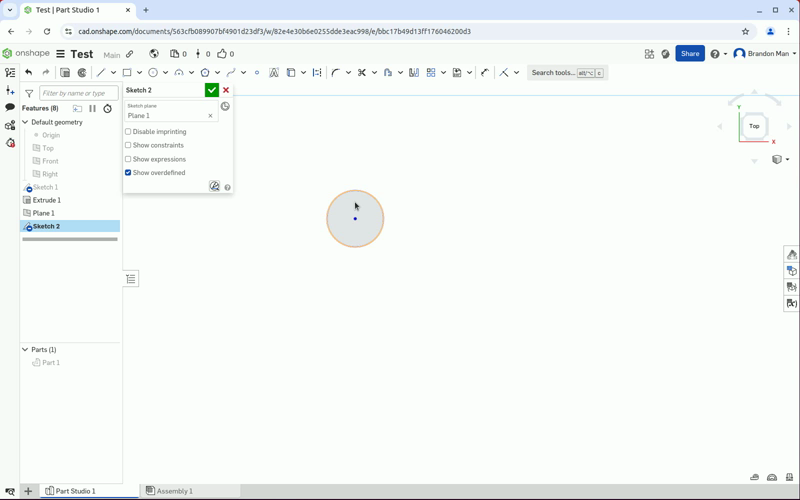
click(355, 201)
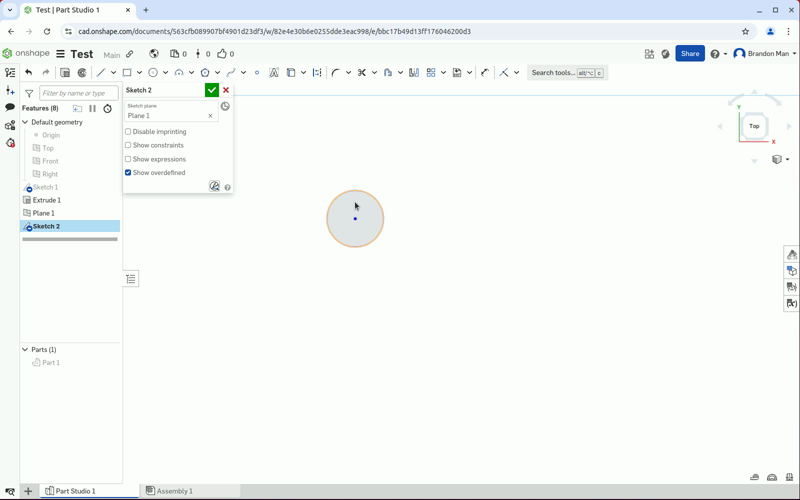
scroll(-6)
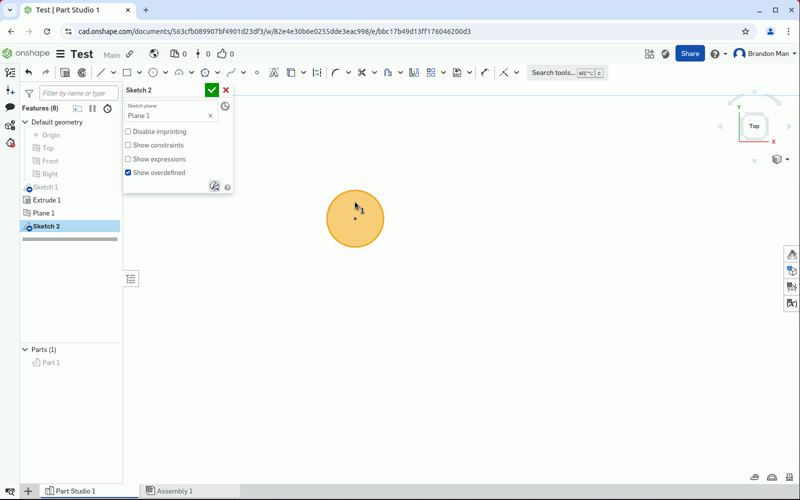
scroll(-6)
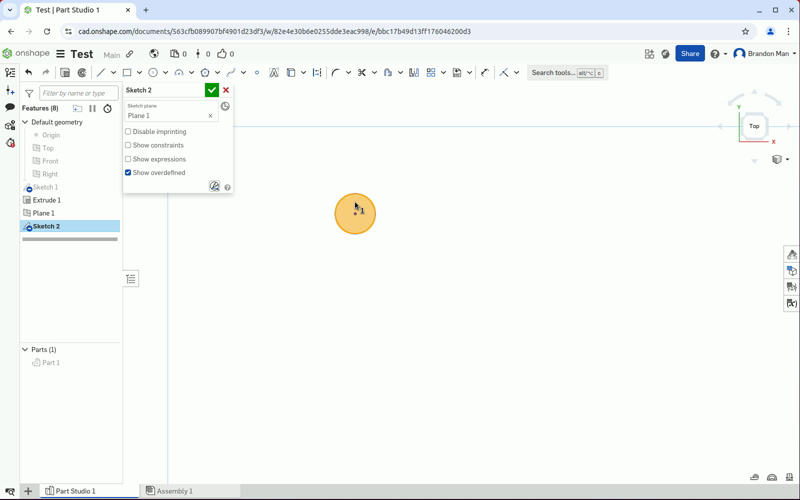
scroll(-6)
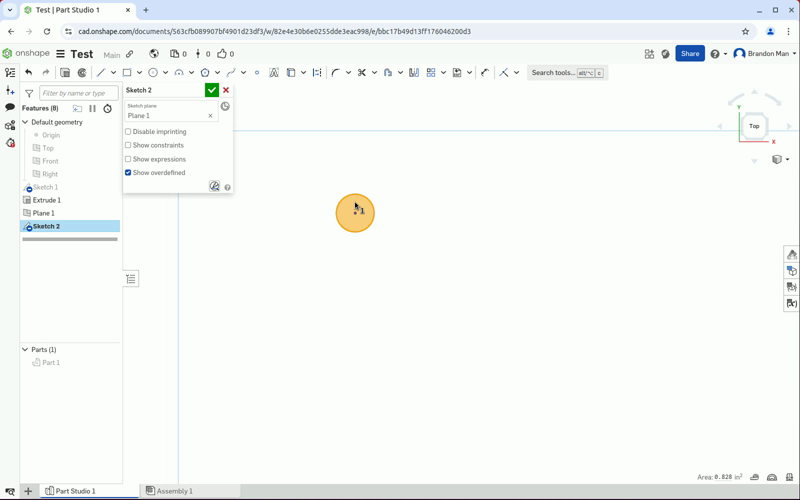
scroll(-6)
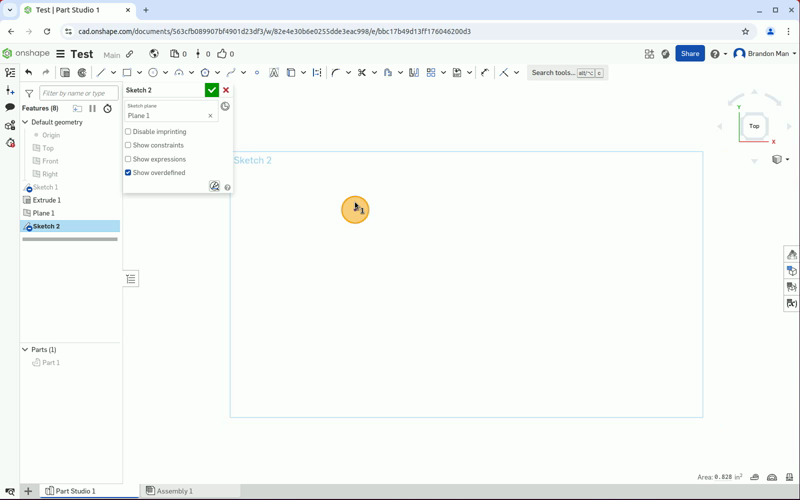
scroll(-6)
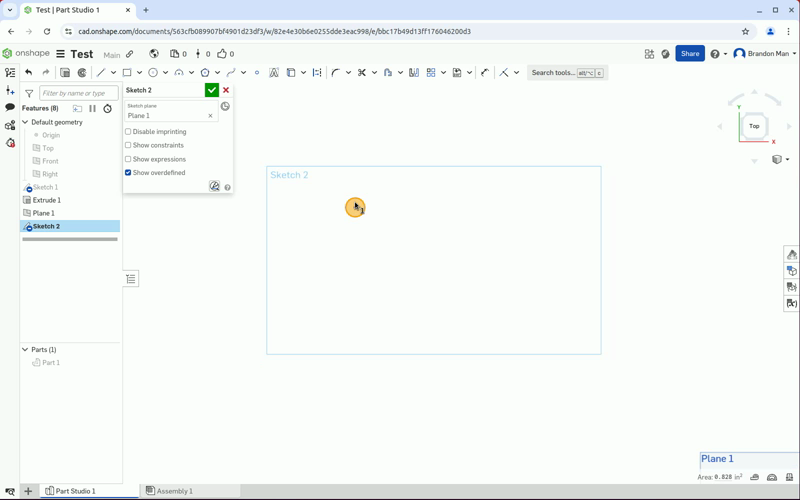
scroll(-6)
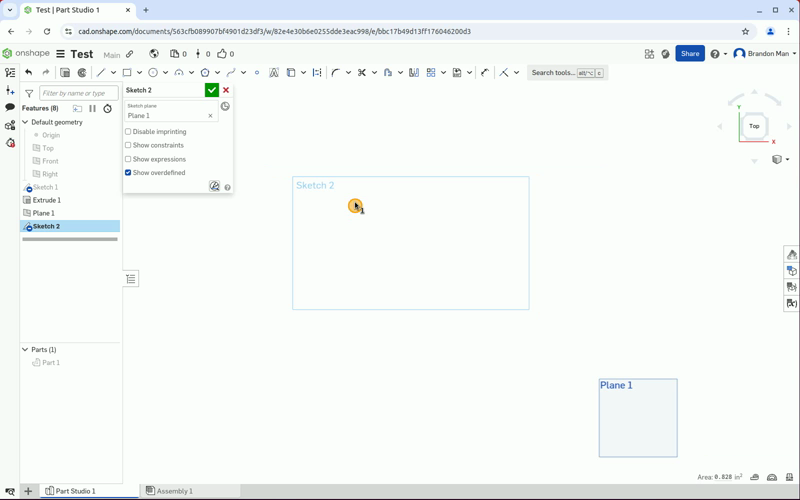
scroll(-6)
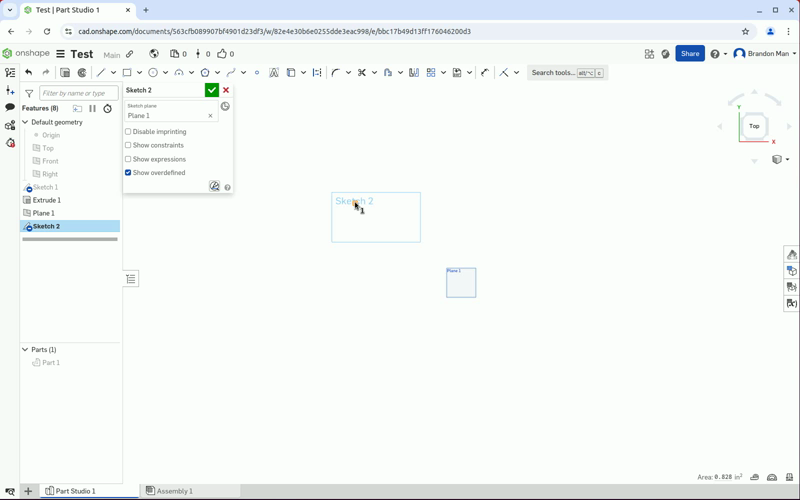
mouse_move(73, 352)
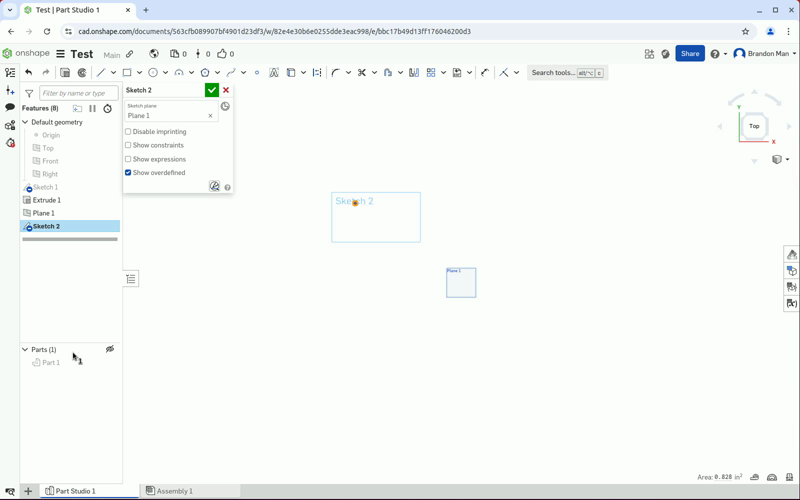
key(shift+y)
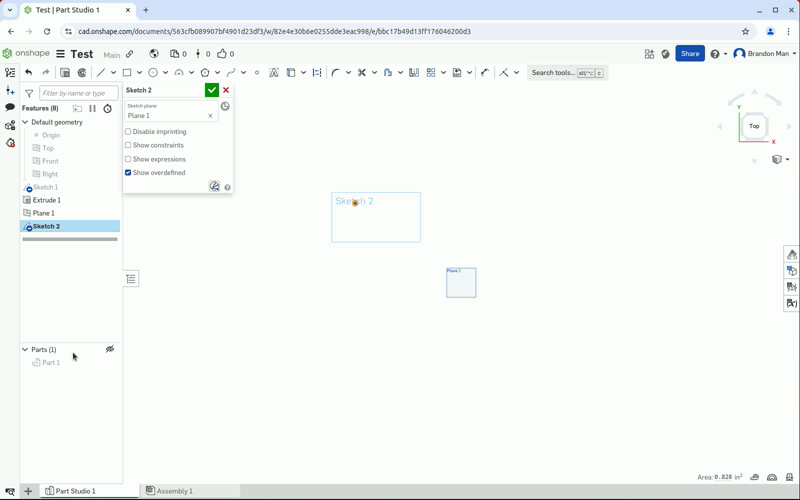
key(shift+e)
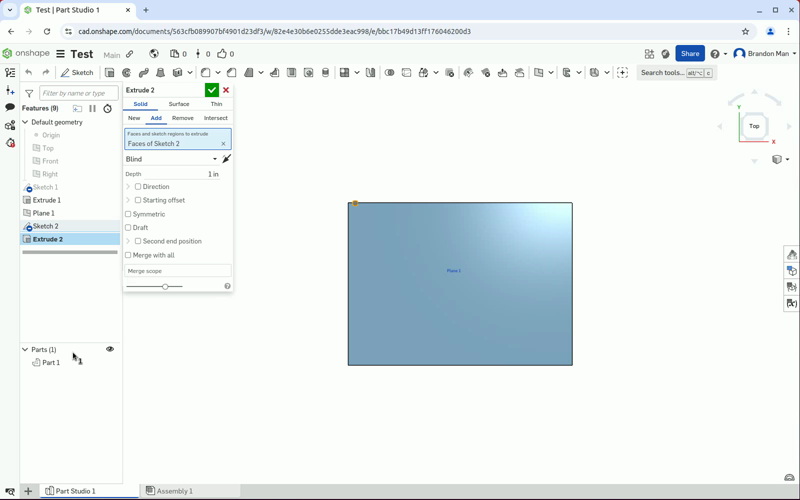
mouse_move(143, 106)
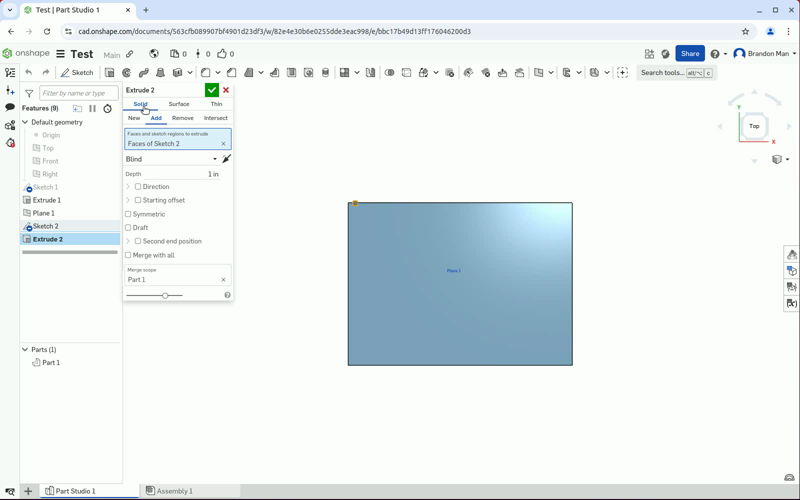
click(143, 106)
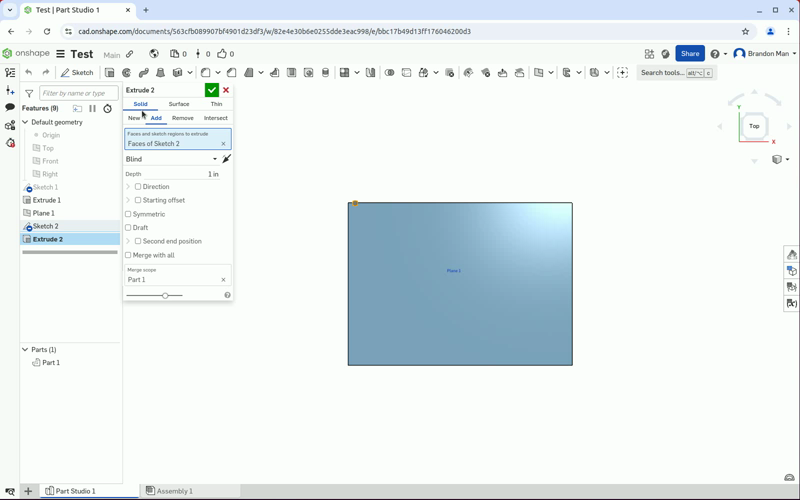
mouse_move(137, 120)
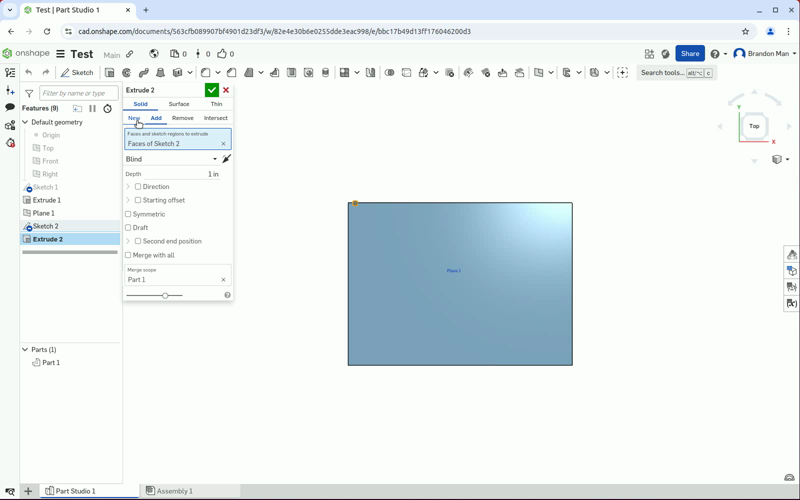
click(137, 120)
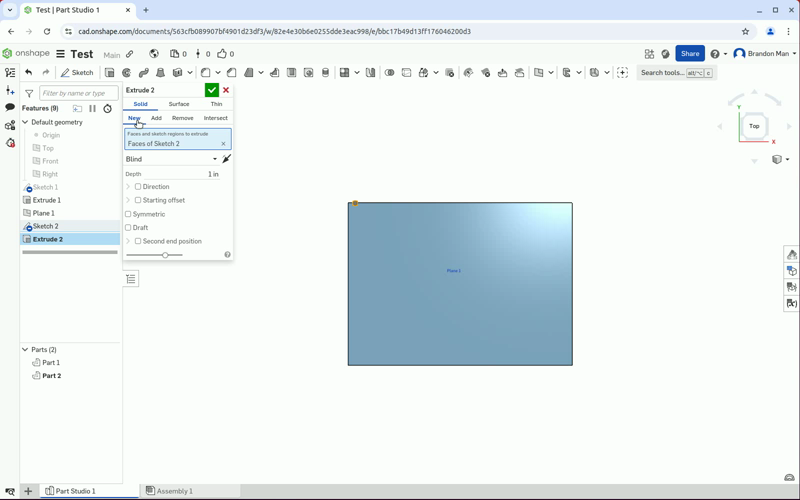
key(tab, 4)
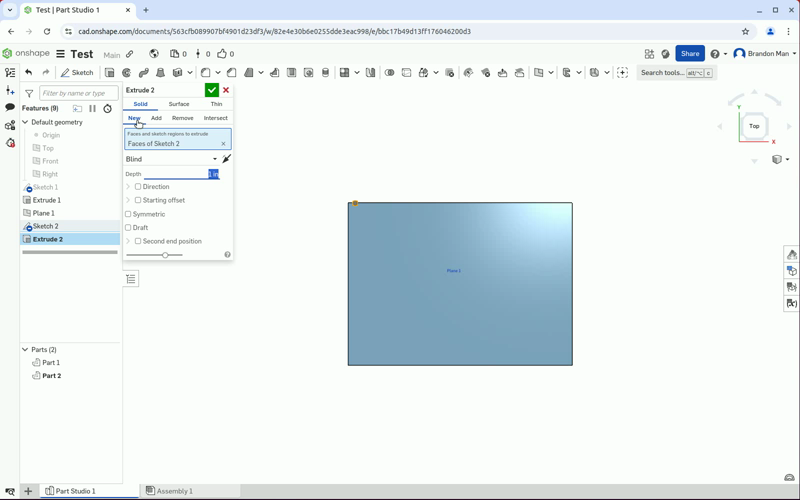
text(0.963)
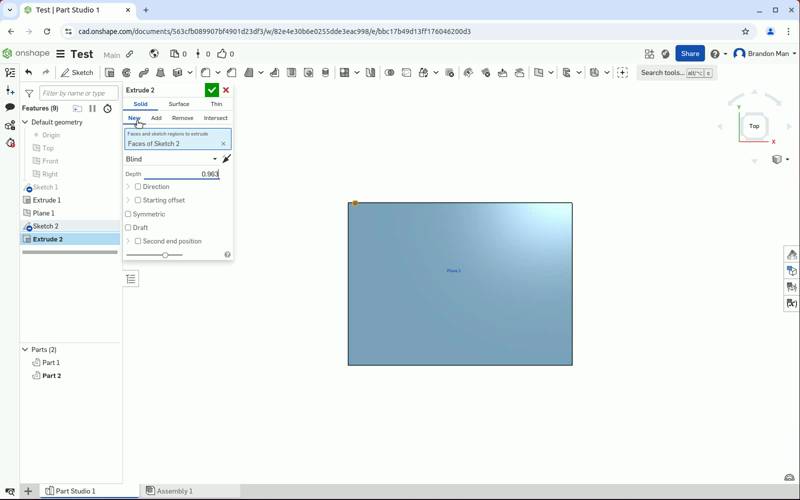
key(enter)
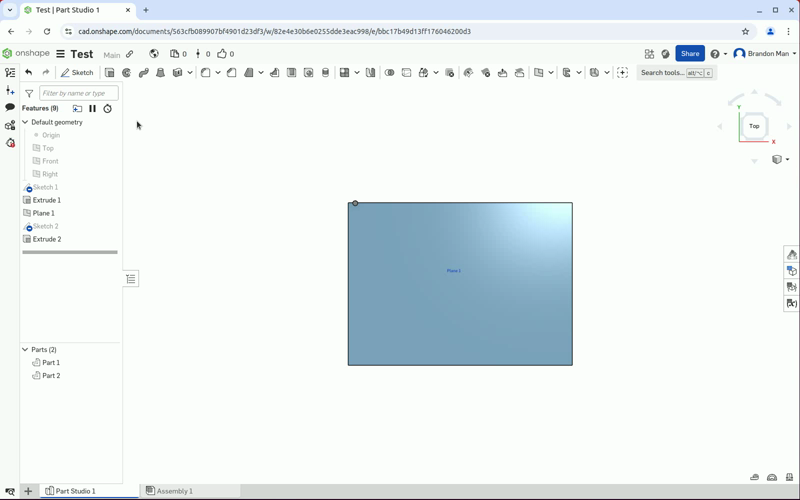
key(shift+h)
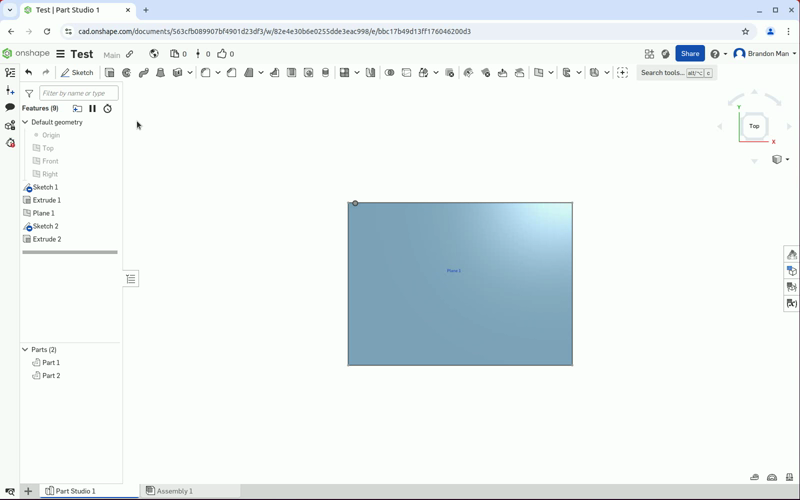
key(shift+h)
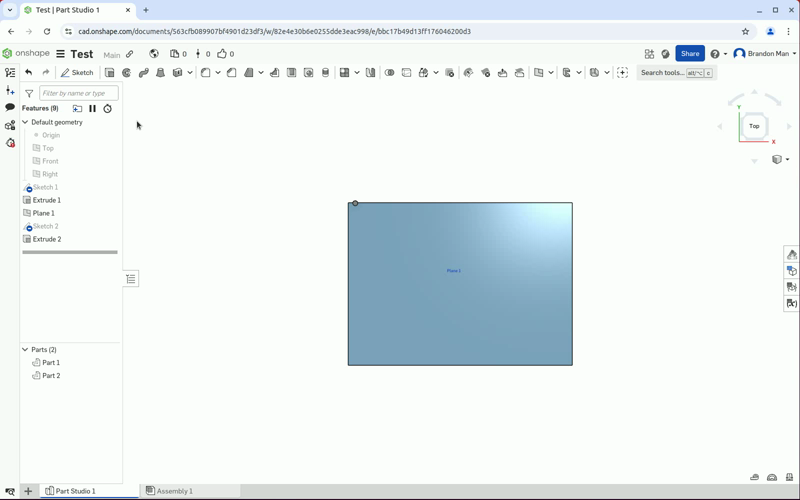
mouse_move(73, 189)
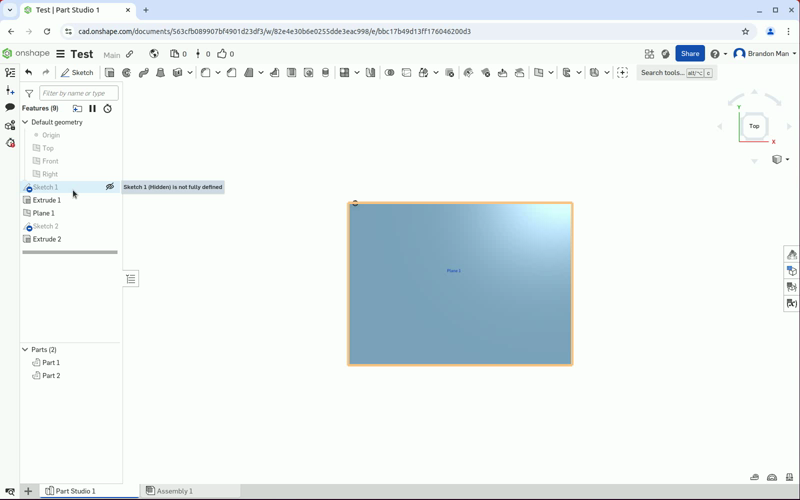
click(73, 189)
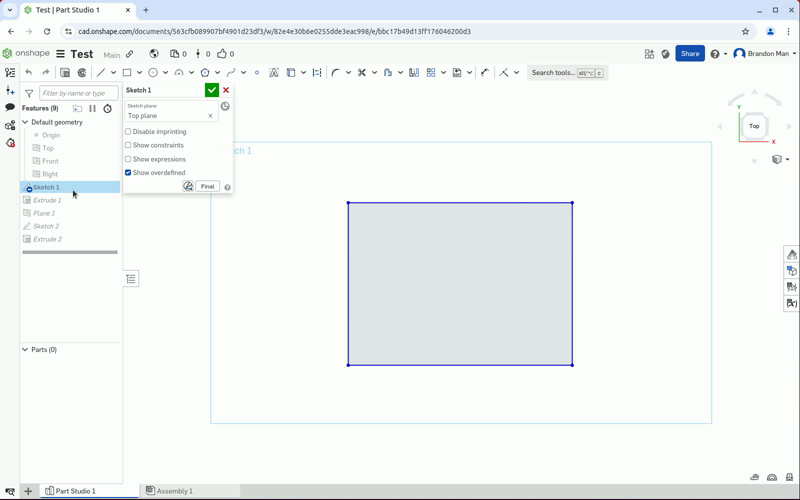
mouse_move(229, 92)
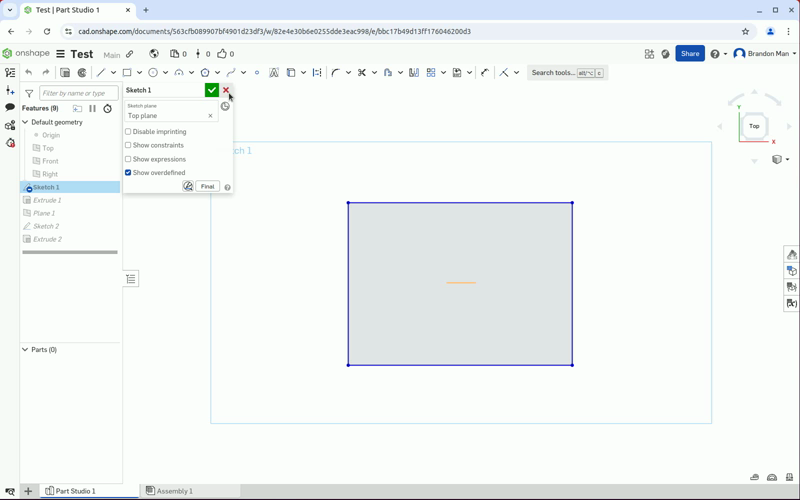
click(229, 92)
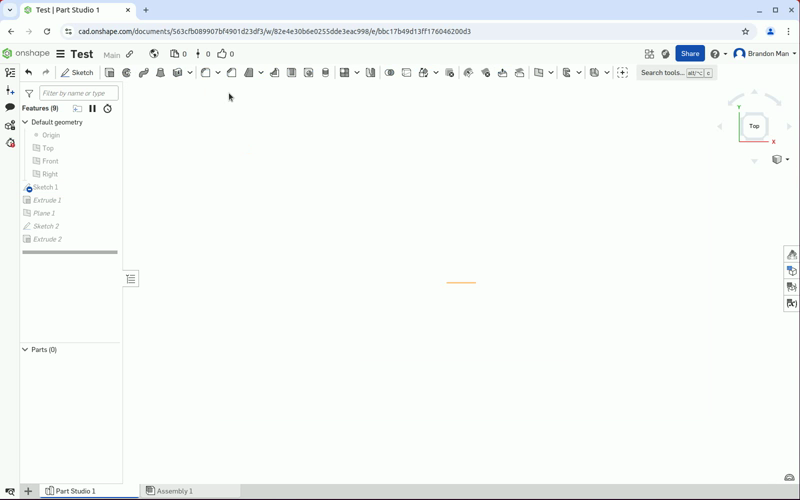
key(shift+s)
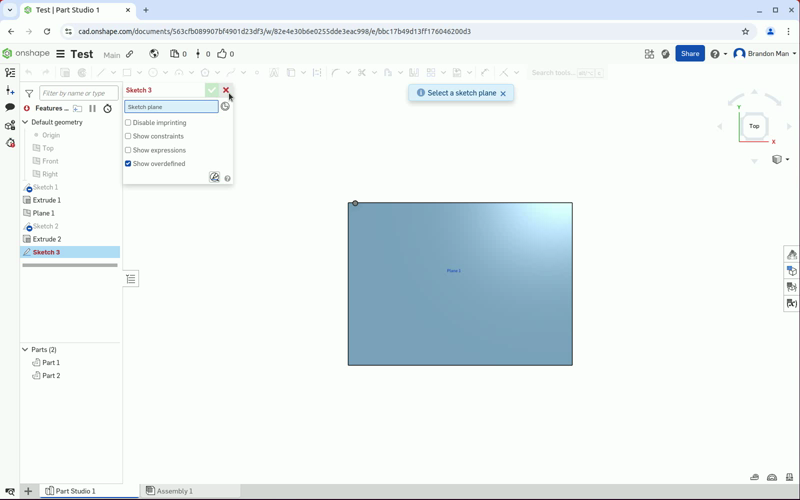
mouse_move(73, 215)
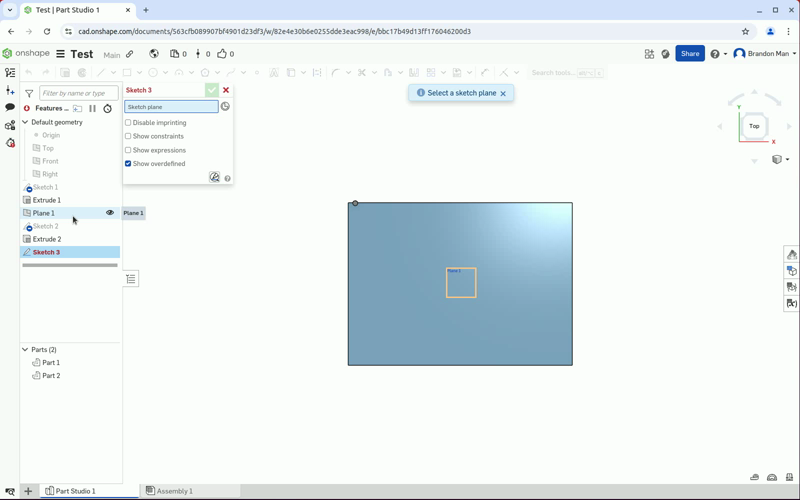
click(73, 215)
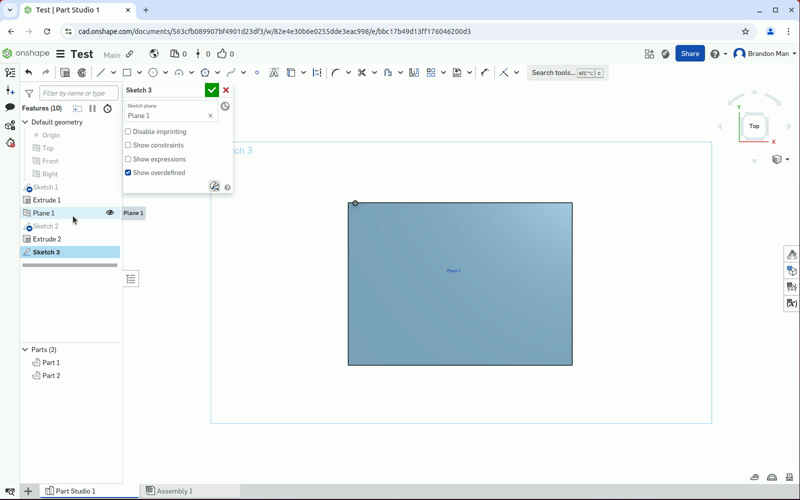
mouse_move(73, 352)
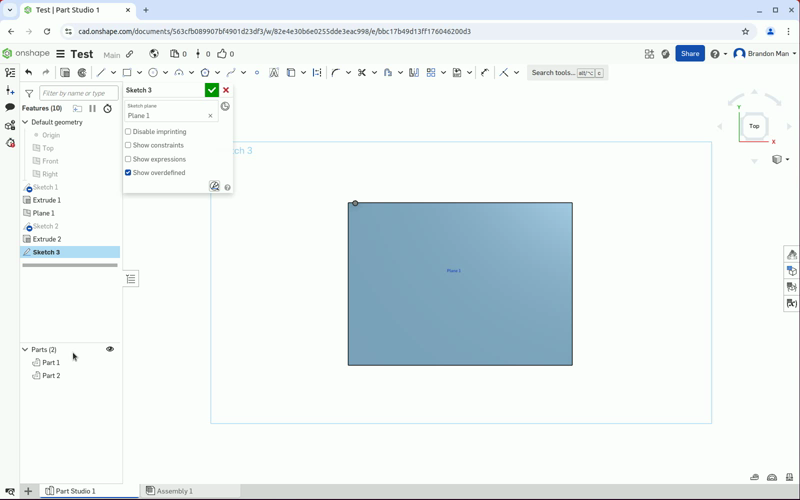
key(y)
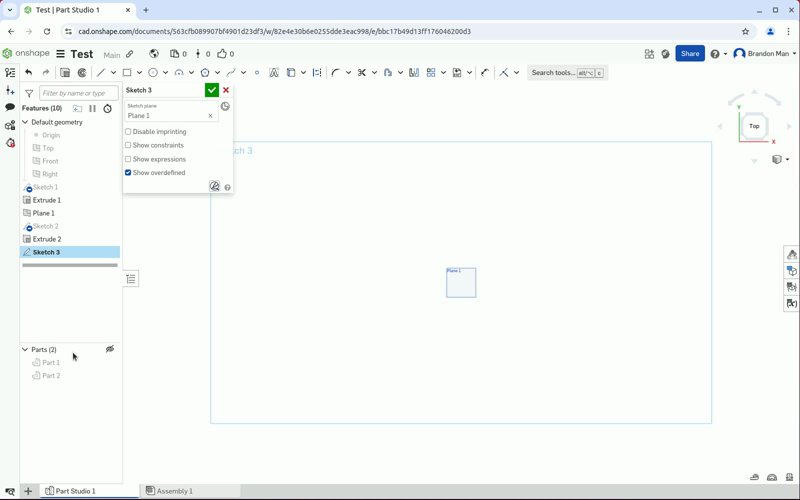
key(c)
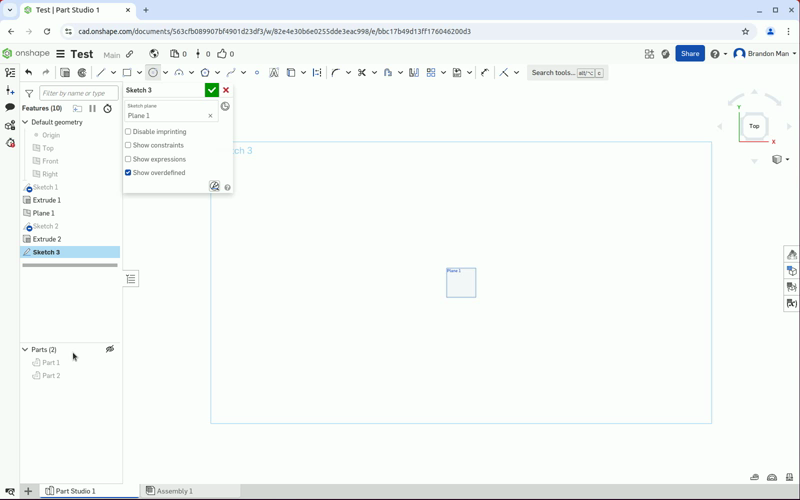
key_down(shift)
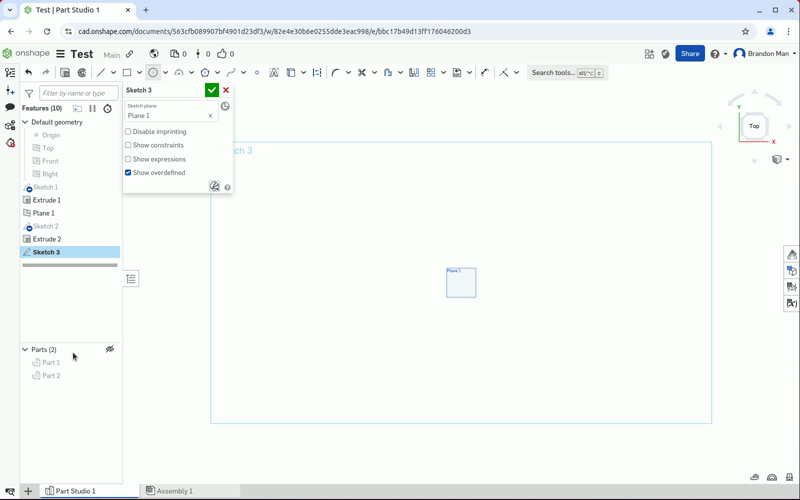
mouse_move(572, 282)
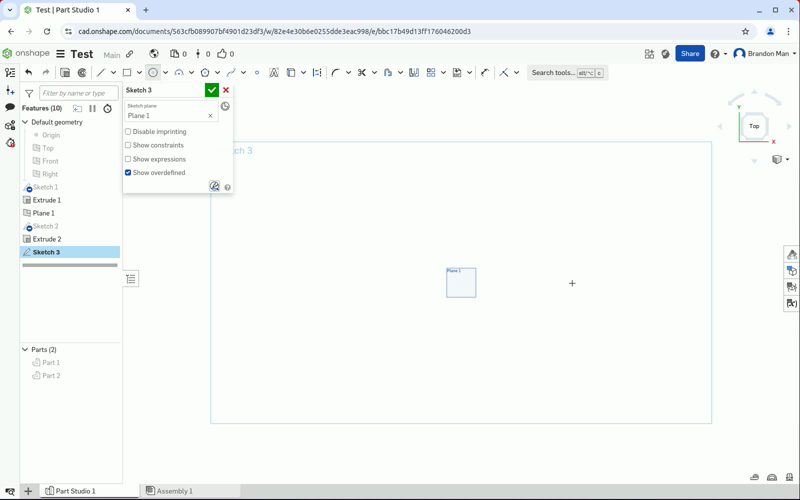
click(572, 282)
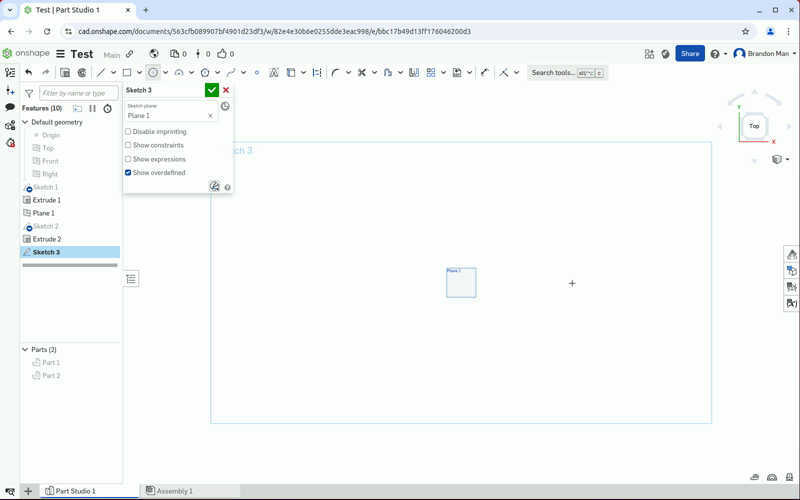
key_up(shift)
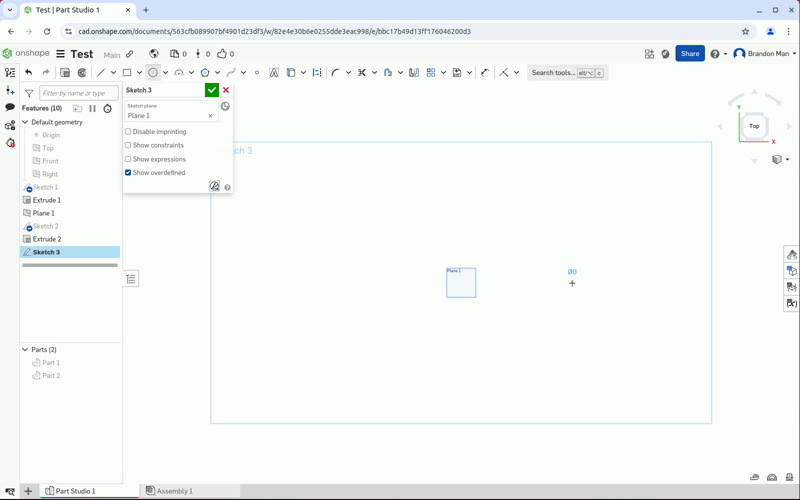
mouse_move(574, 282)
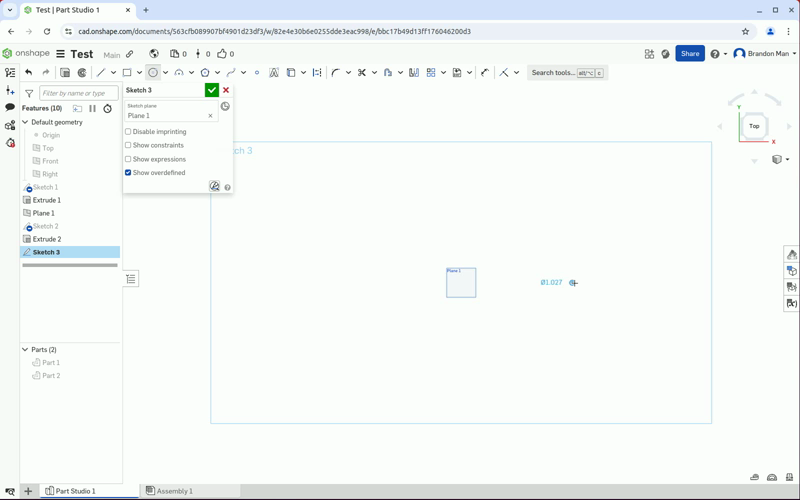
scroll(6)
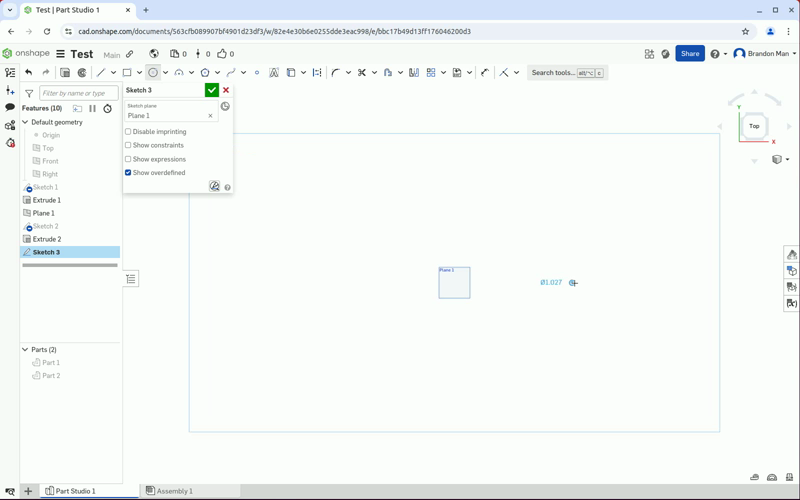
scroll(6)
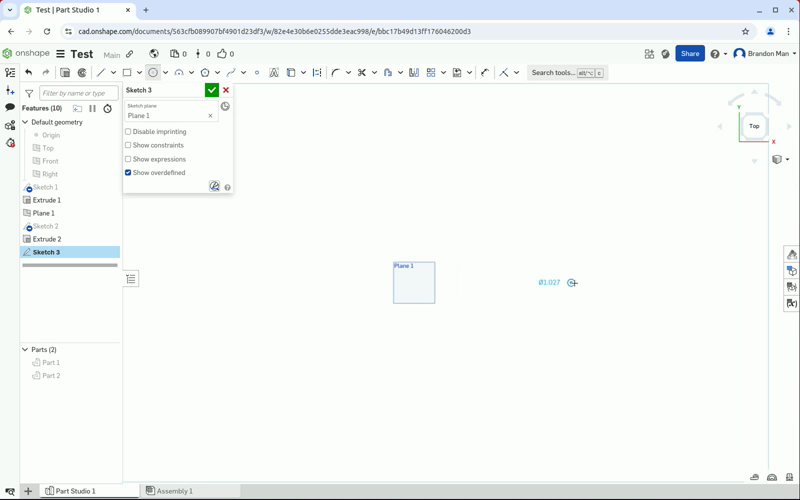
scroll(6)
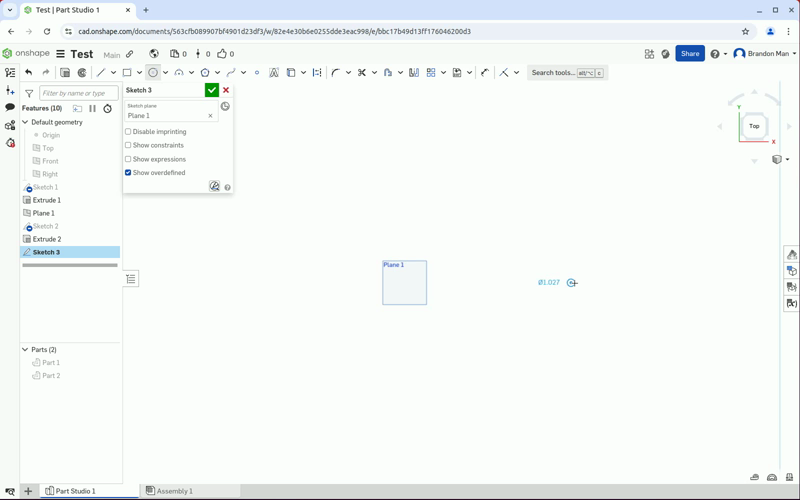
scroll(6)
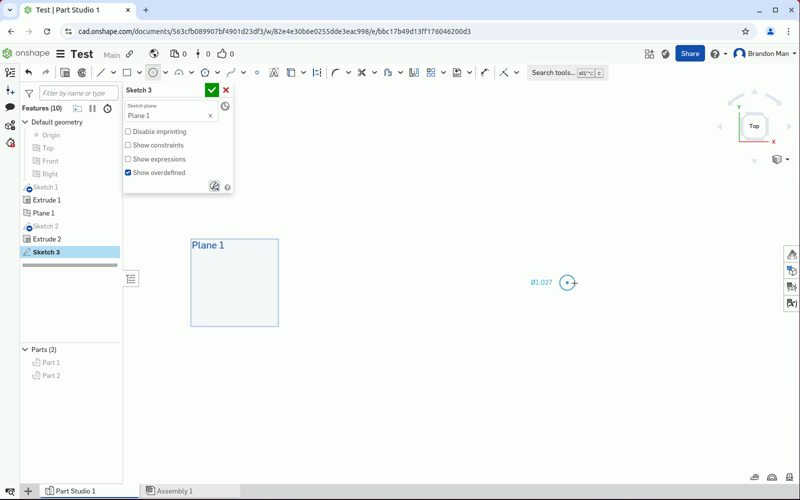
scroll(6)
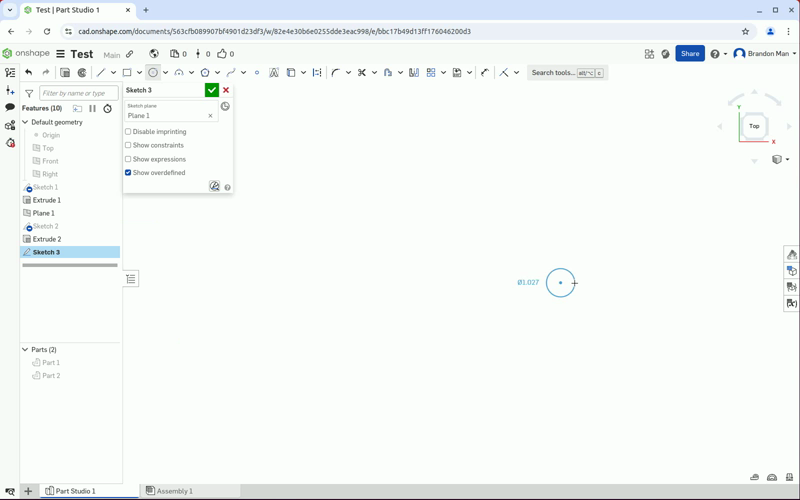
scroll(6)
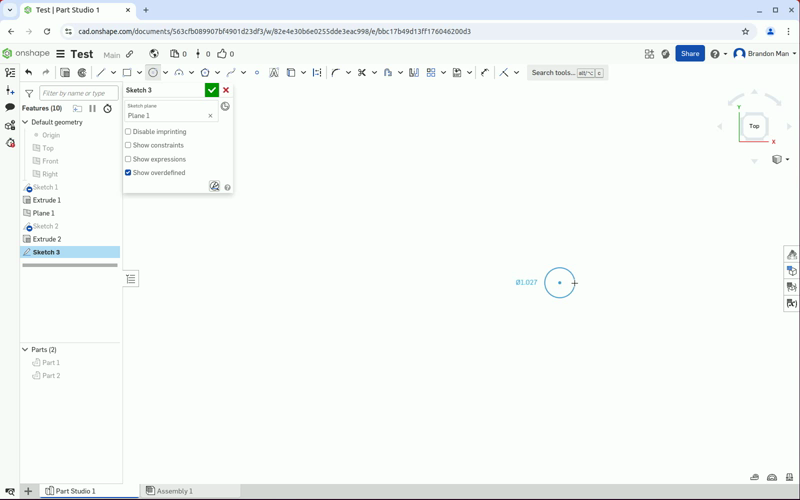
scroll(6)
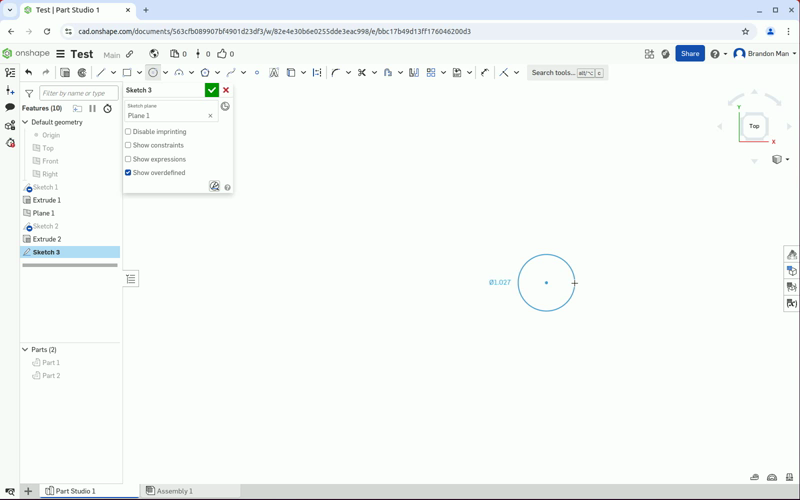
click(574, 282)
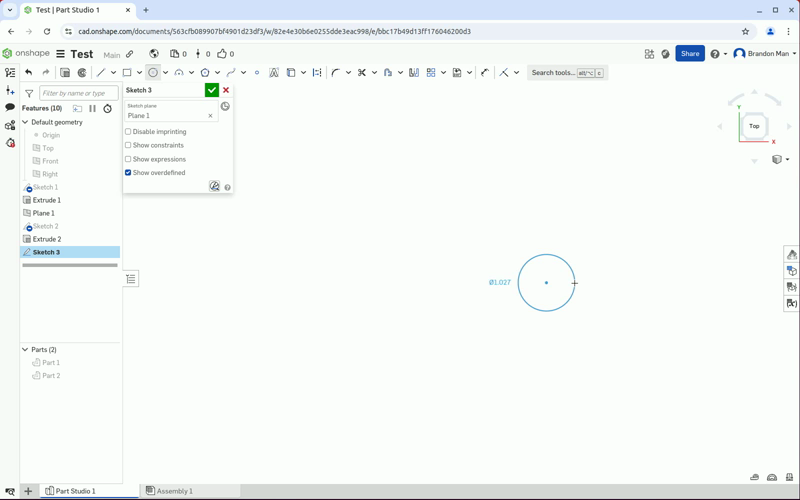
scroll(-6)
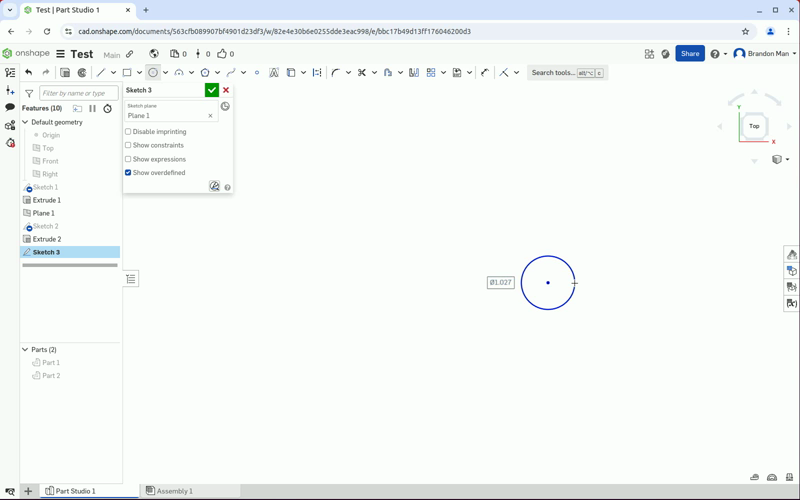
scroll(-6)
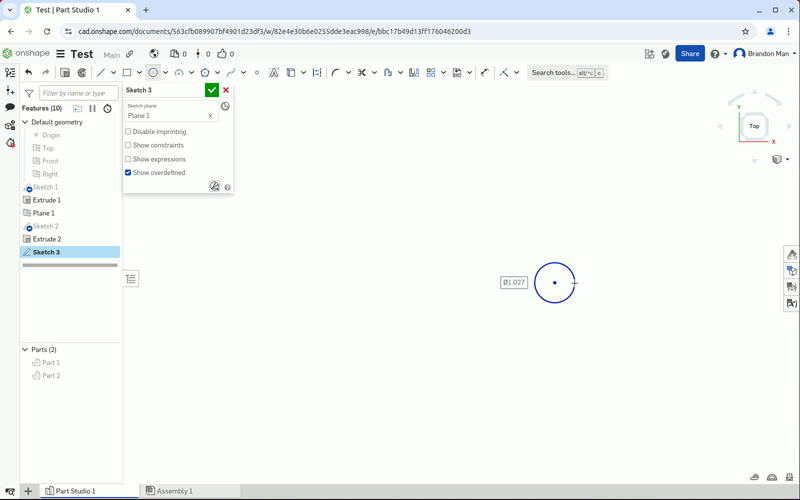
scroll(-6)
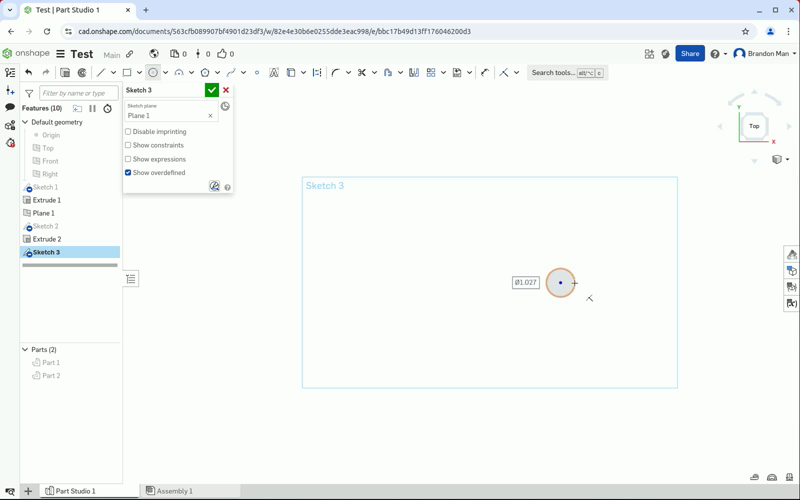
scroll(-6)
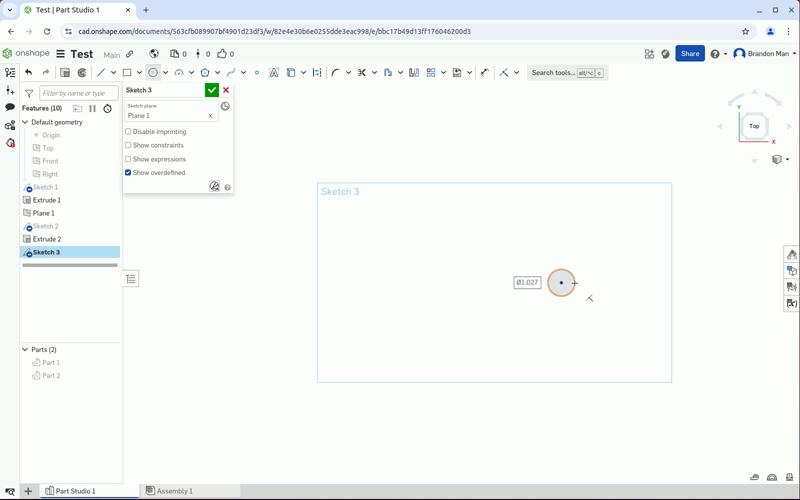
scroll(-6)
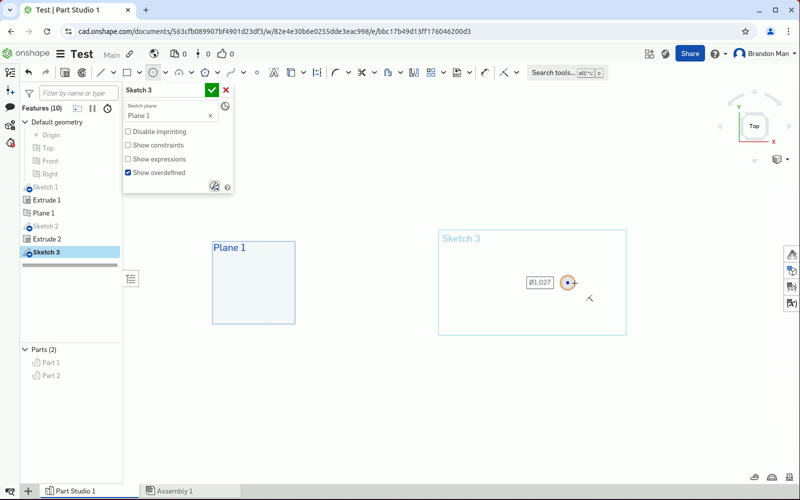
scroll(-6)
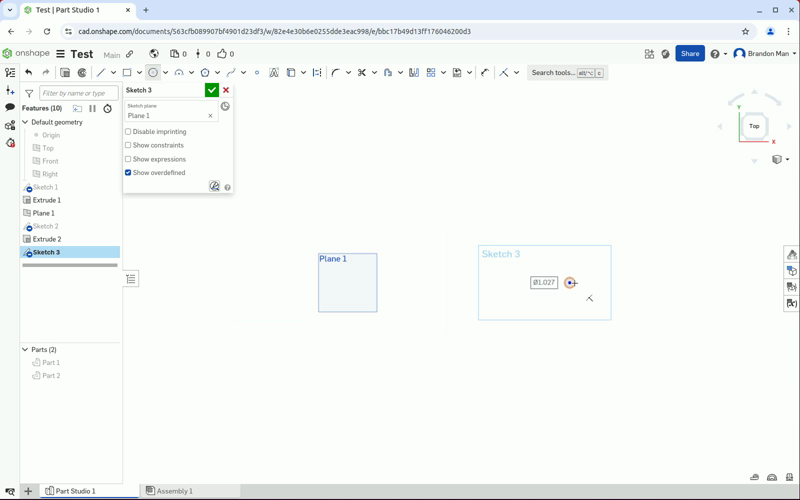
scroll(-6)
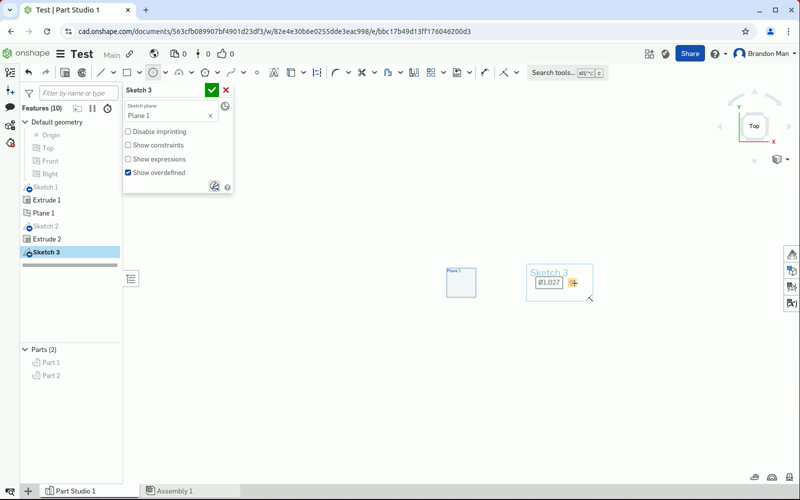
key(esc)
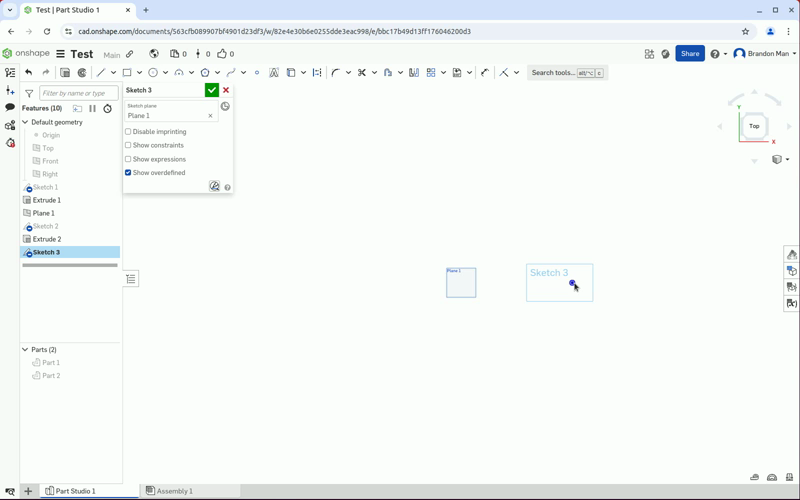
mouse_move(570, 282)
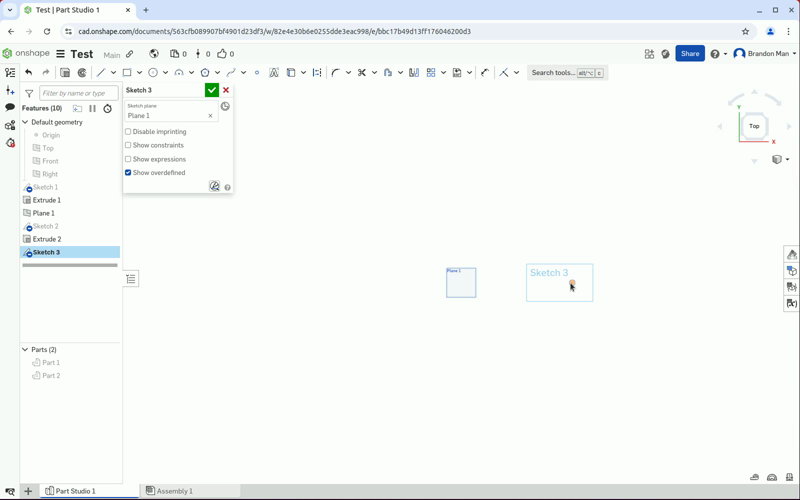
scroll(6)
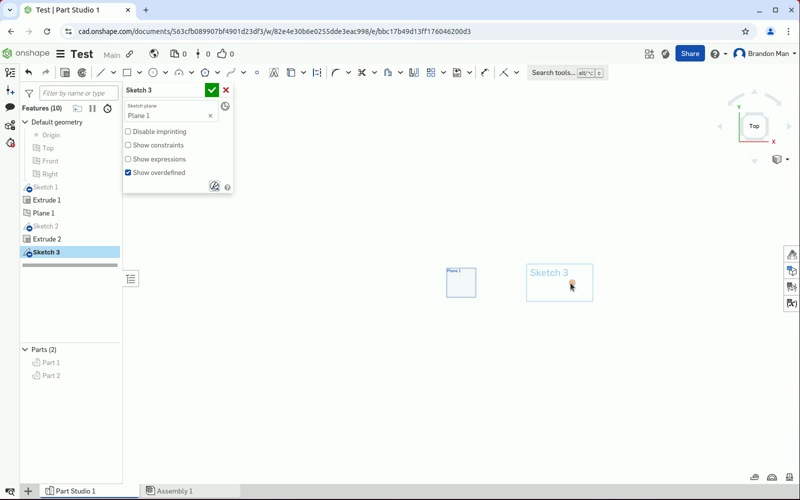
scroll(6)
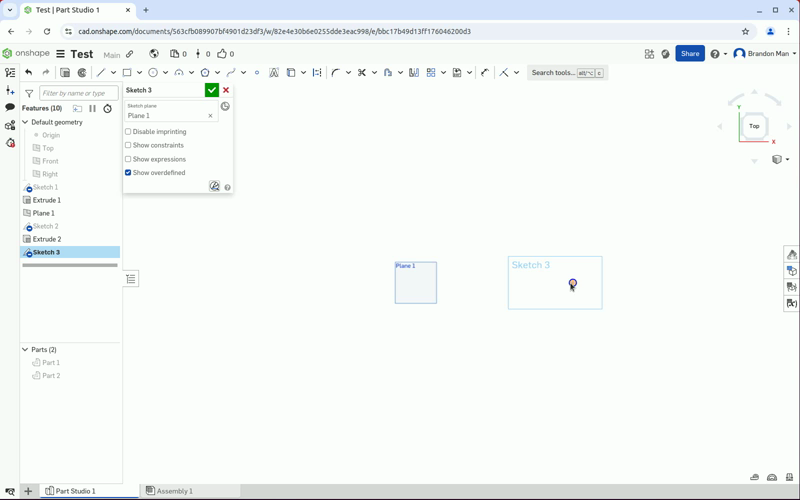
scroll(6)
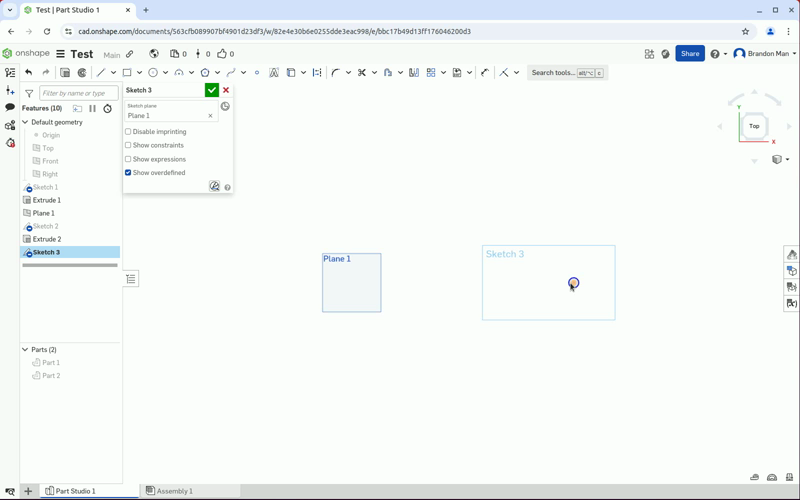
scroll(6)
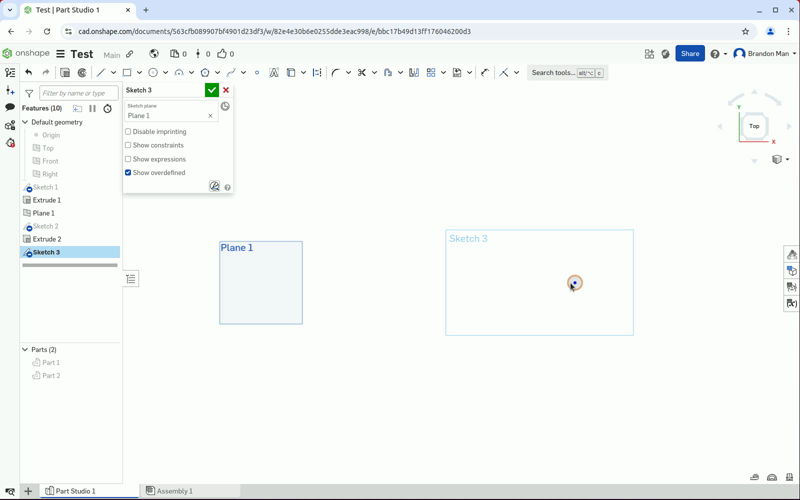
scroll(6)
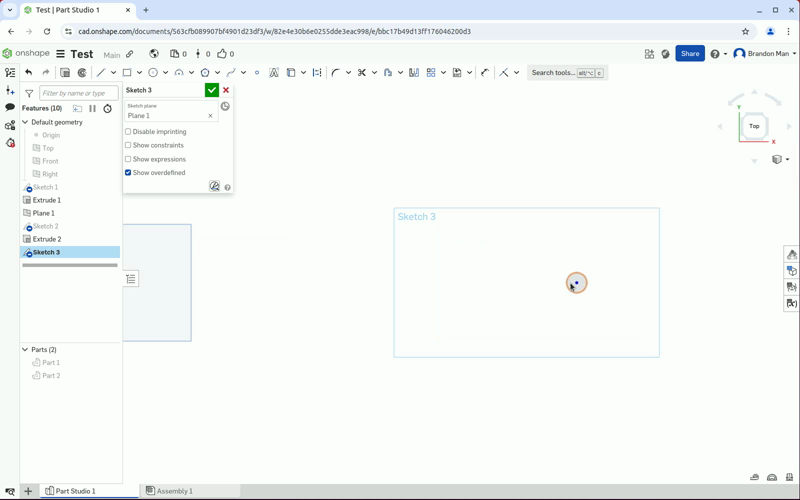
scroll(6)
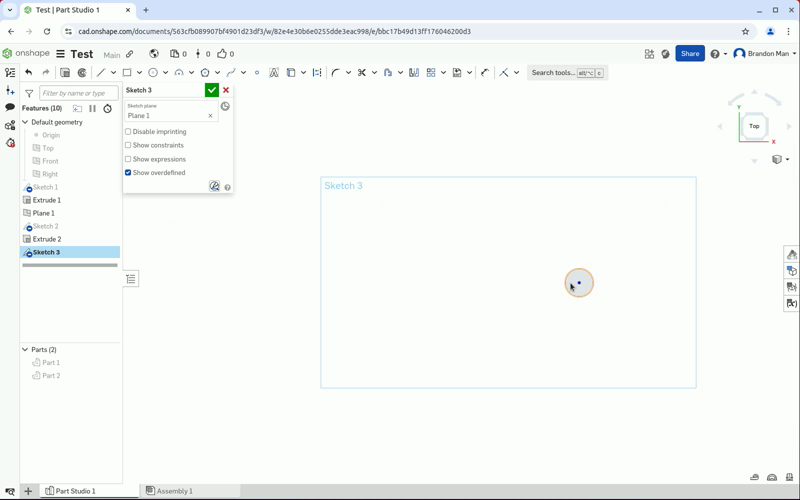
scroll(6)
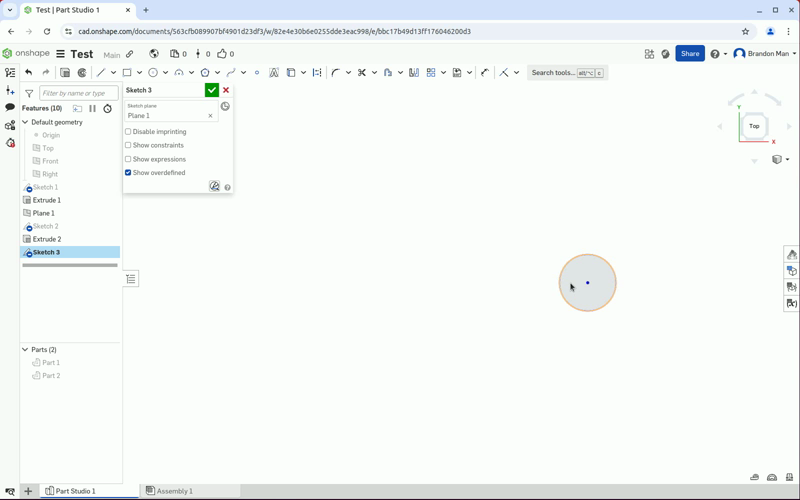
click(570, 282)
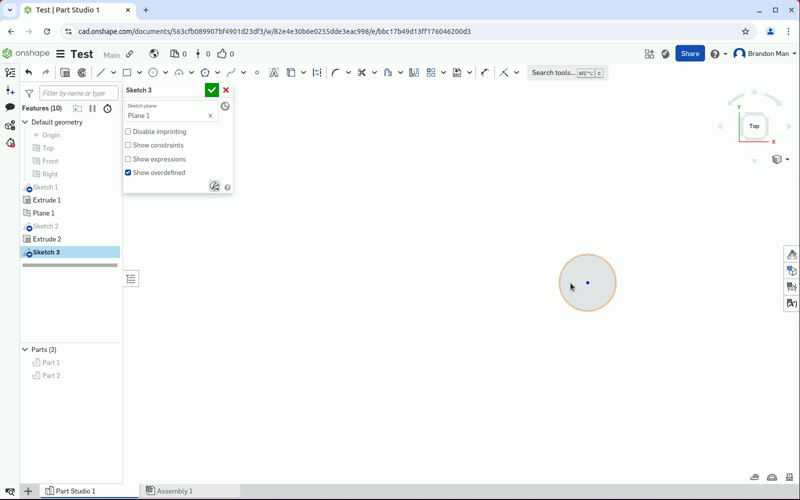
scroll(-6)
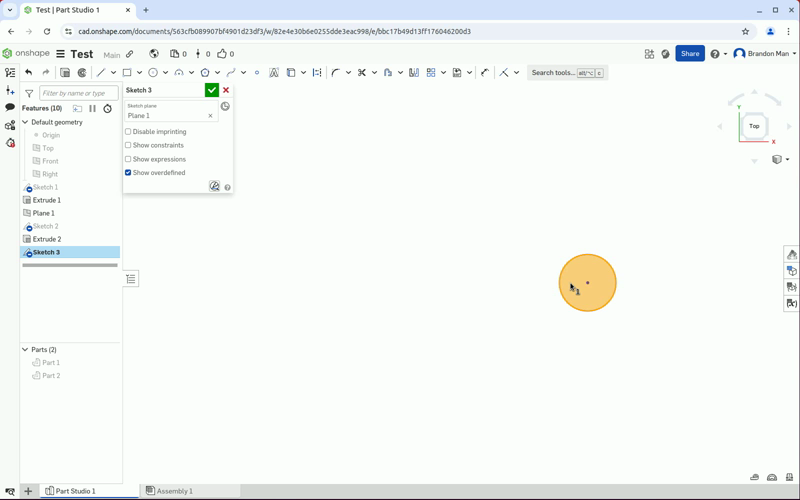
scroll(-6)
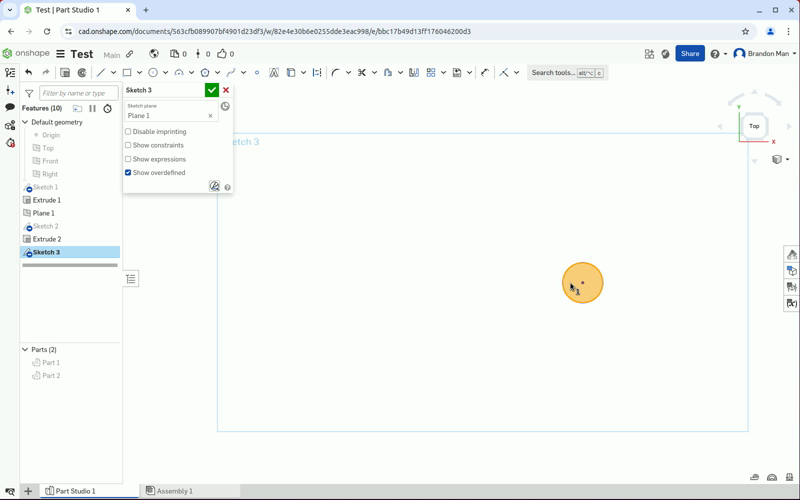
scroll(-6)
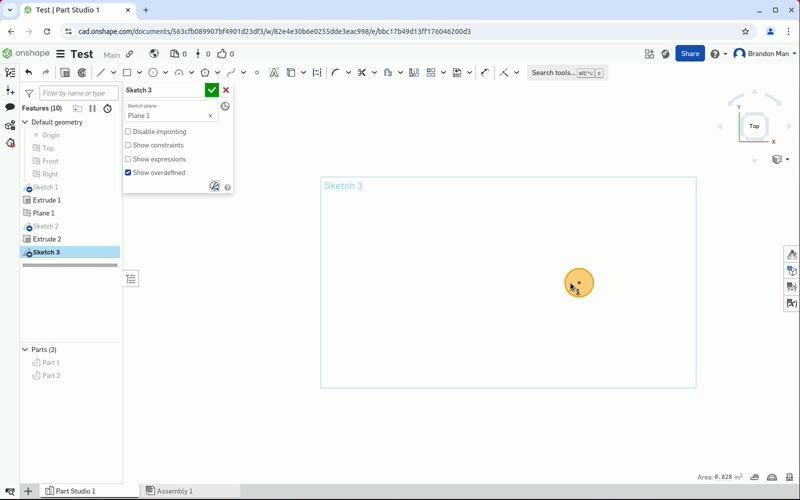
scroll(-6)
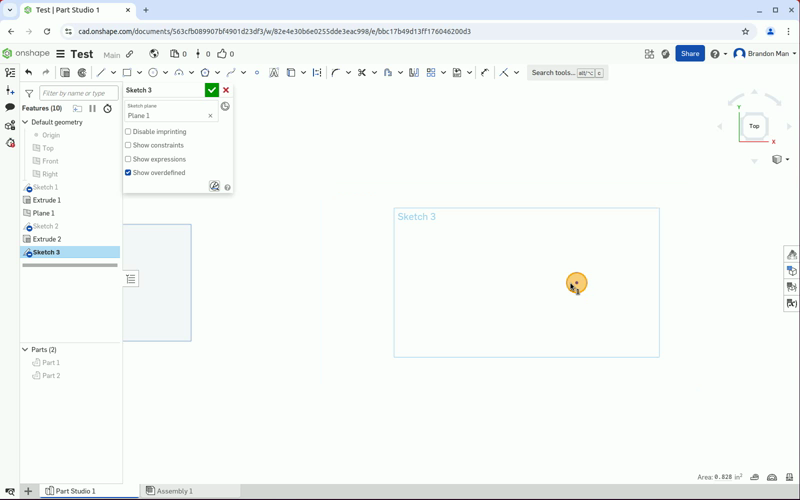
scroll(-6)
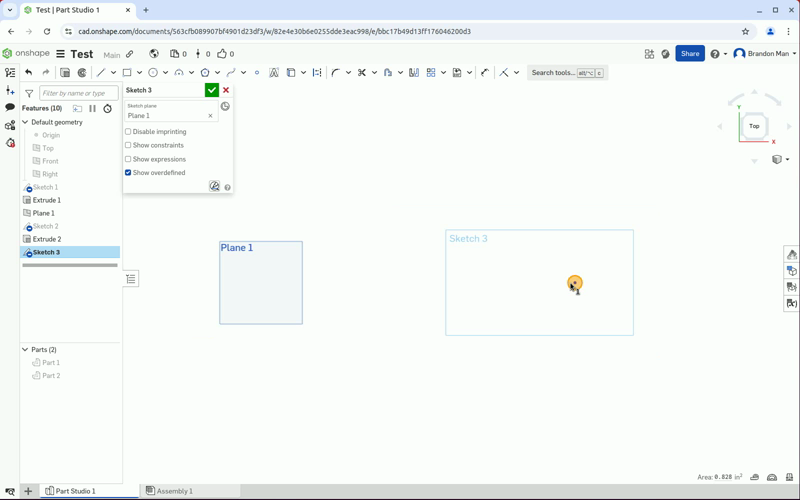
scroll(-6)
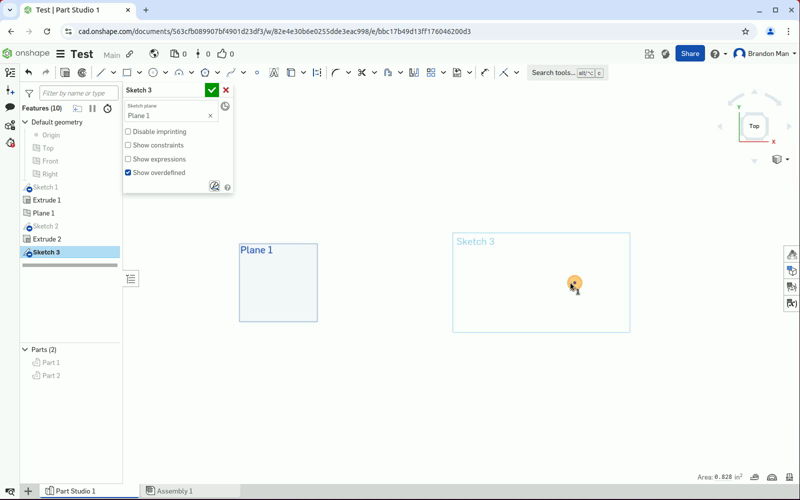
scroll(-6)
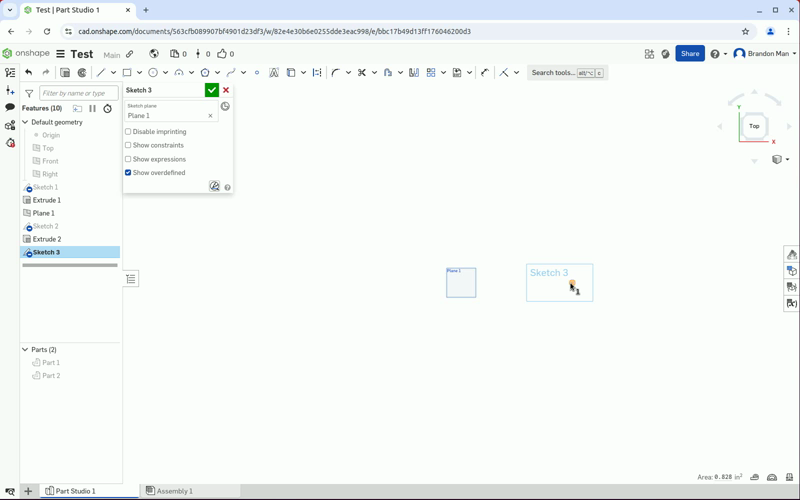
mouse_move(73, 352)
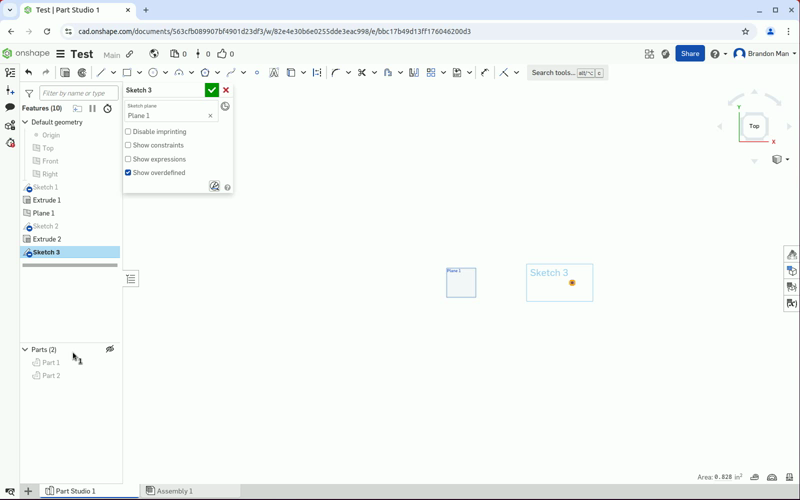
key(shift+y)
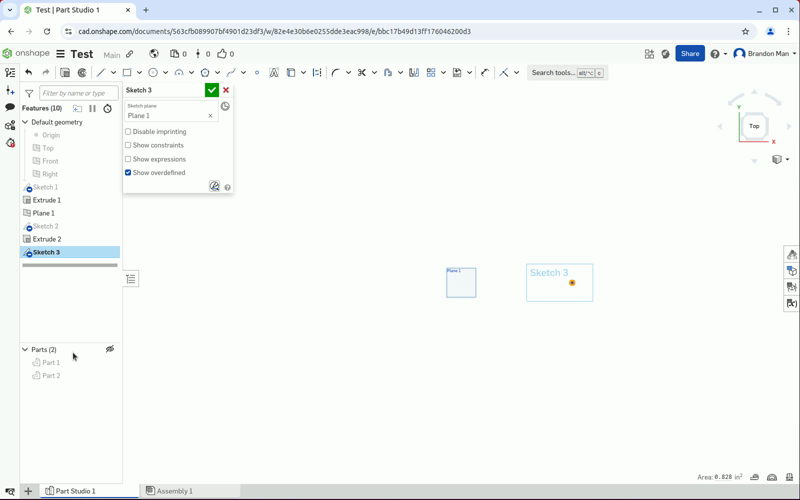
key(shift+e)
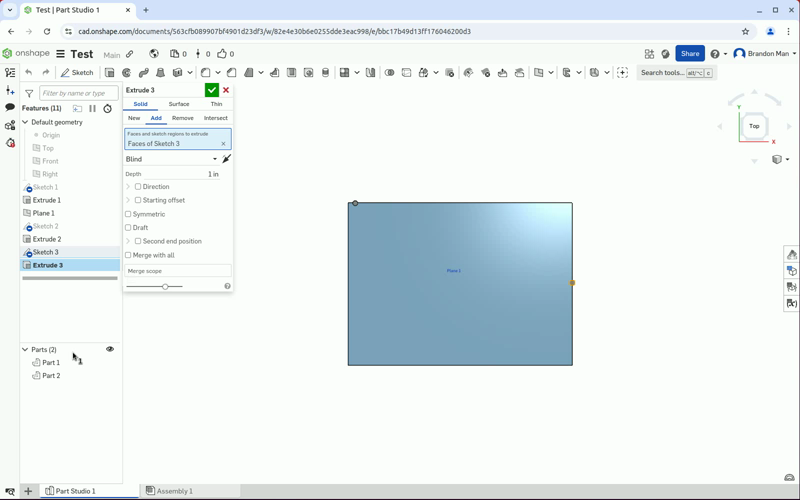
mouse_move(143, 106)
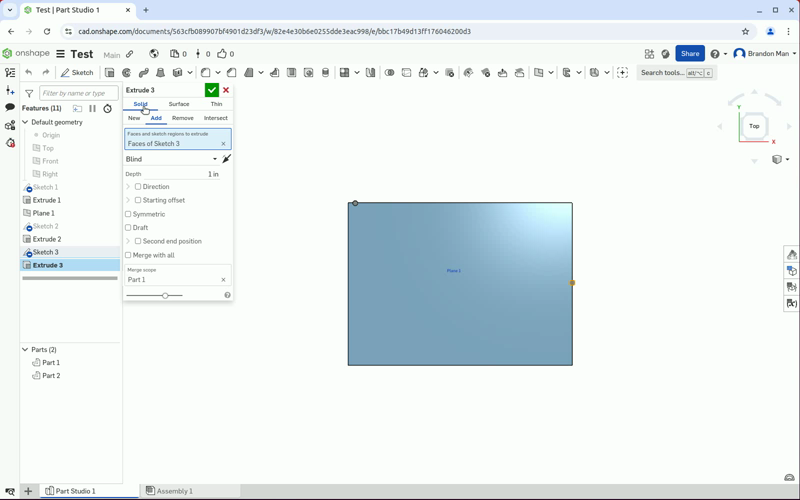
click(143, 106)
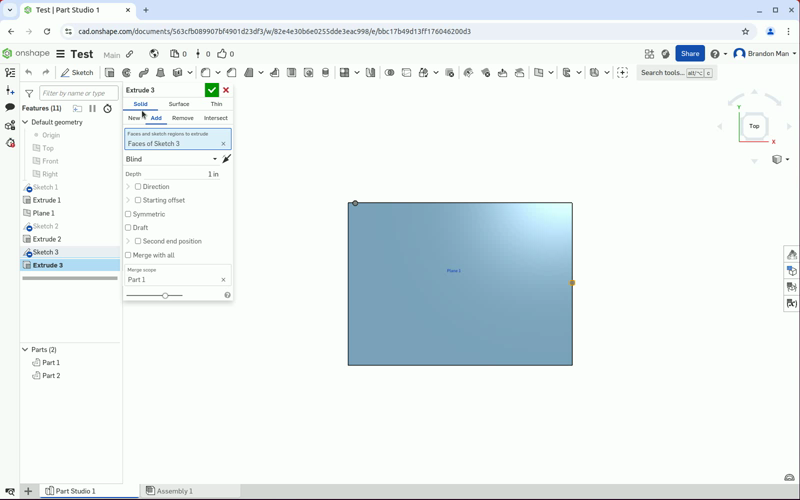
mouse_move(137, 120)
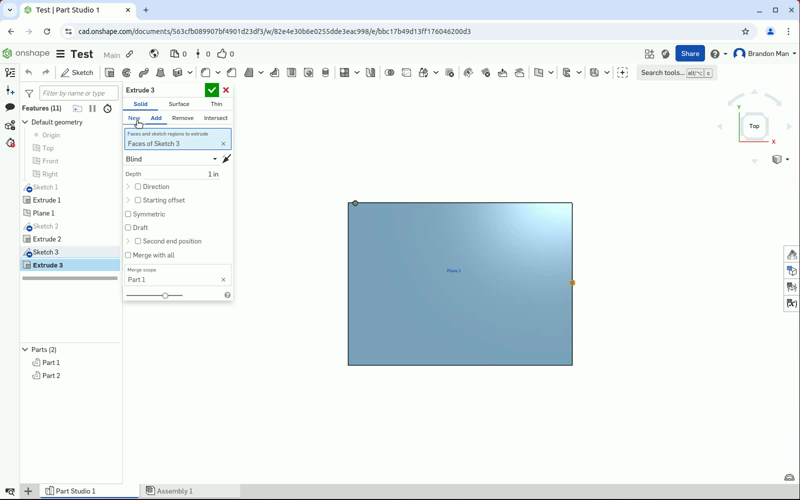
click(137, 120)
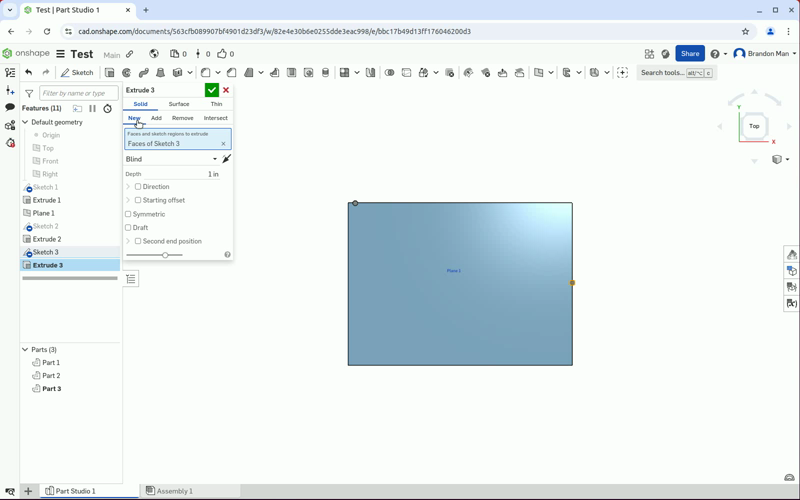
key(tab, 4)
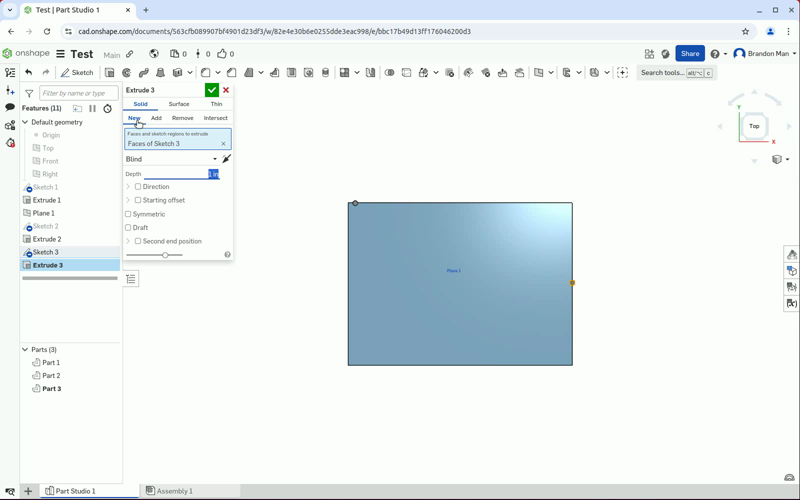
text(0.963)
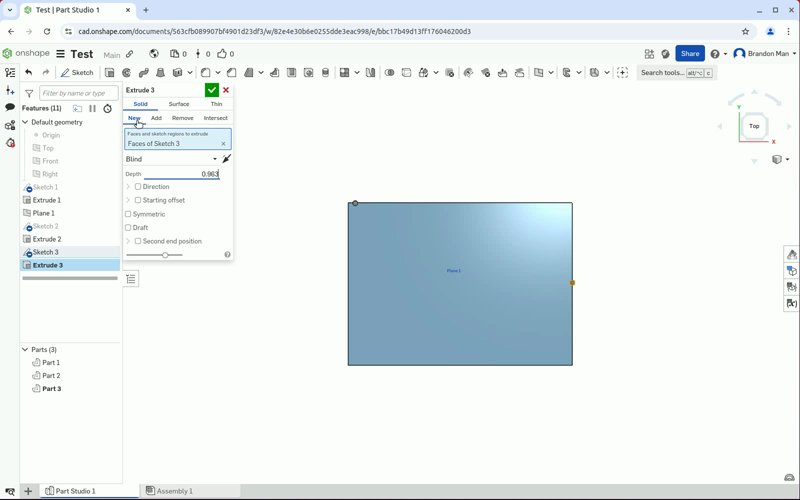
key(enter)
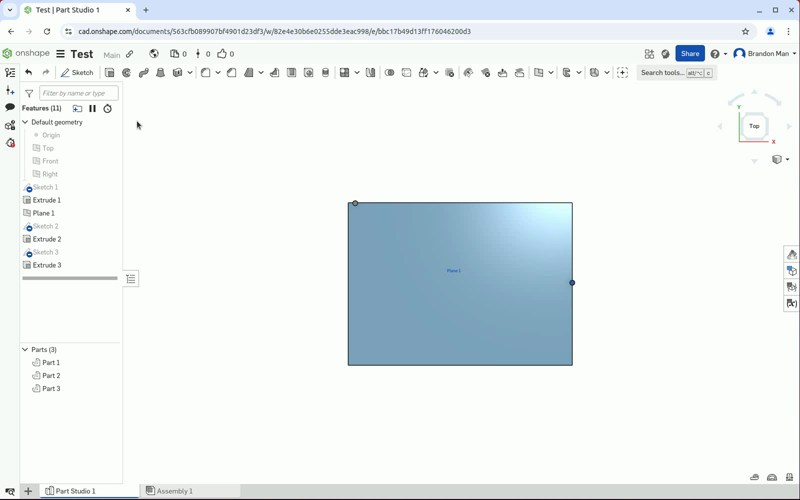
key(shift+h)
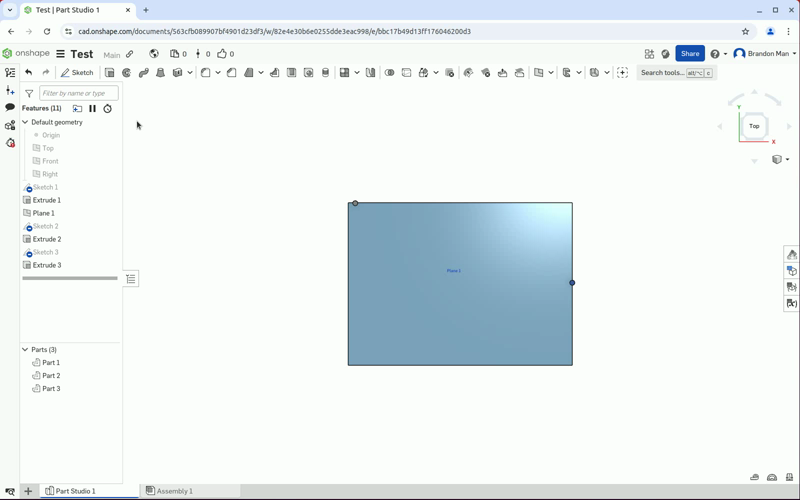
key(shift+h)
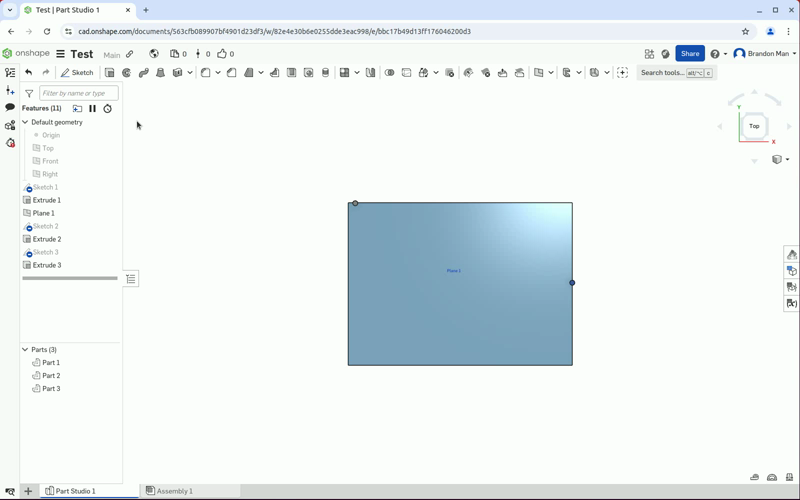
mouse_move(73, 189)
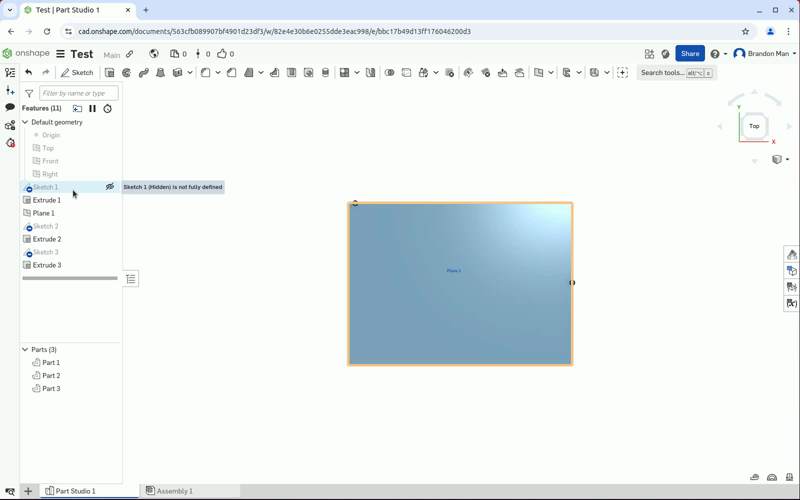
click(73, 189)
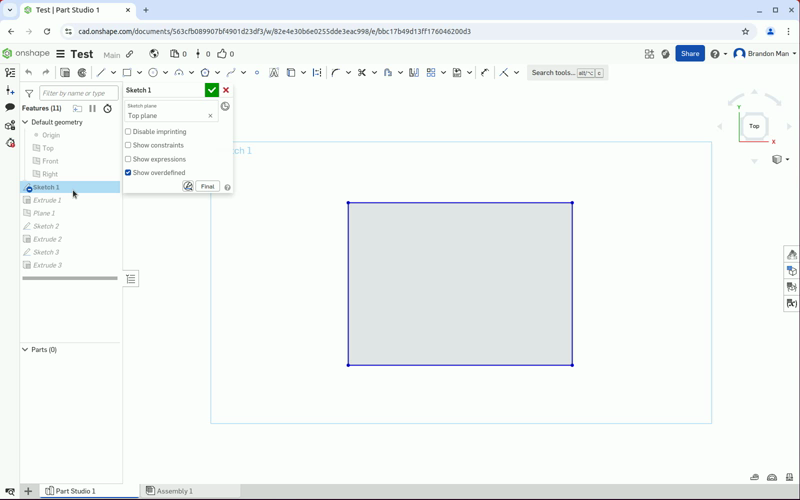
mouse_move(229, 92)
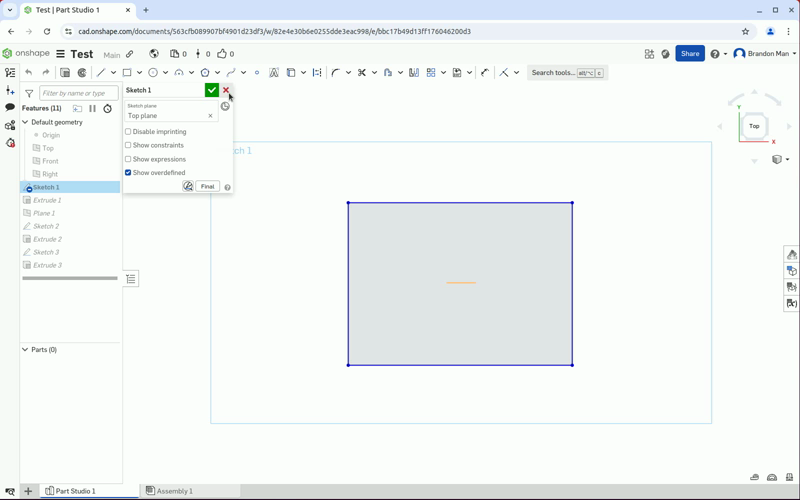
click(229, 92)
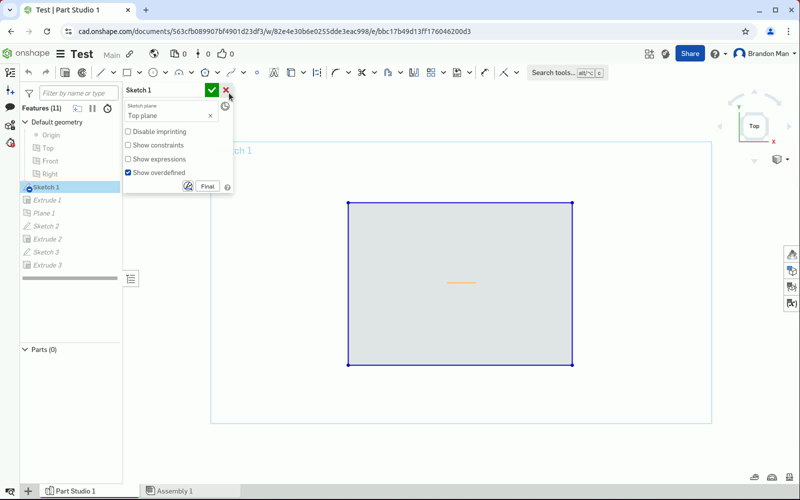
key(shift+s)
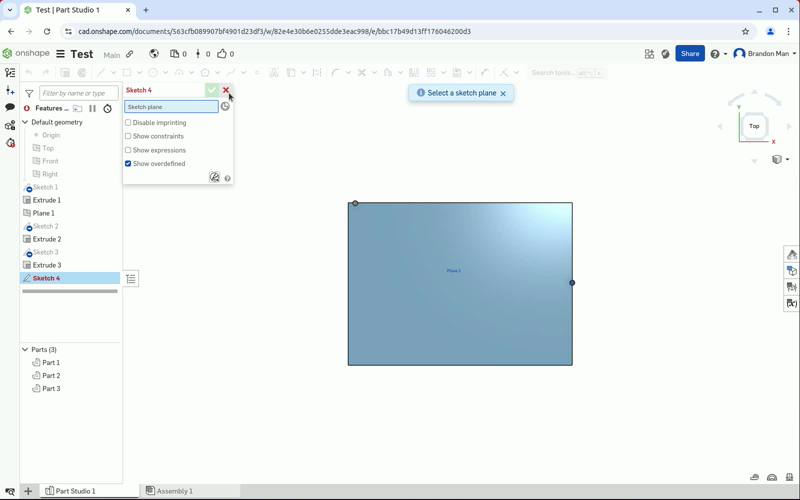
mouse_move(73, 215)
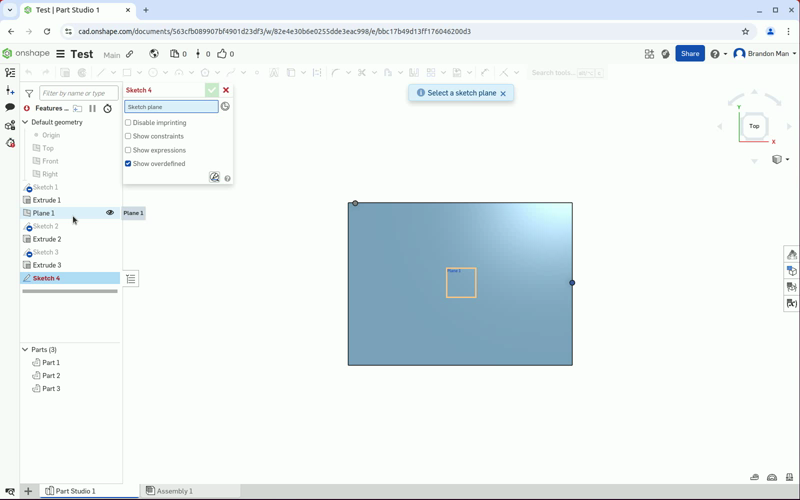
click(73, 215)
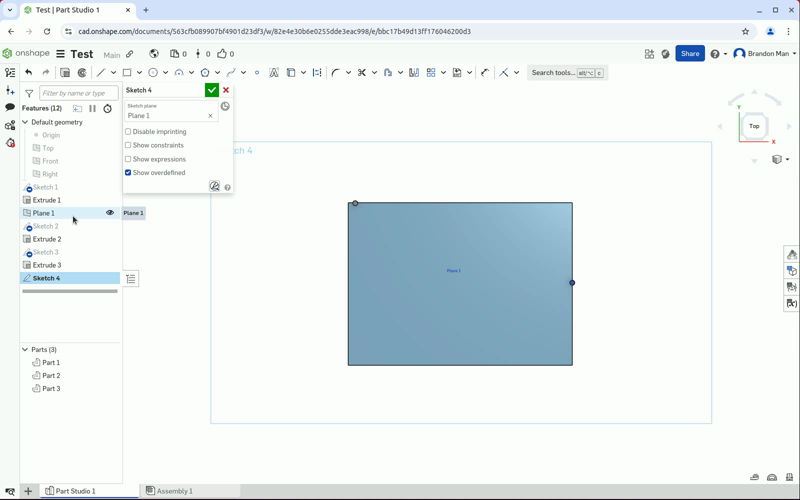
mouse_move(73, 352)
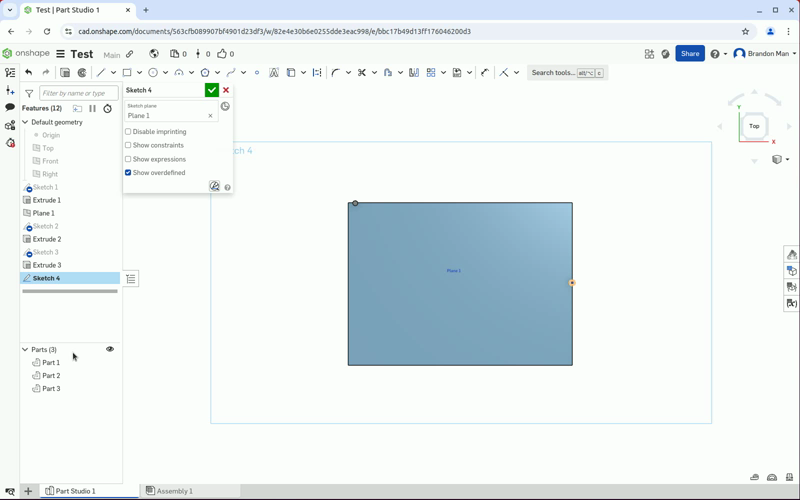
key(y)
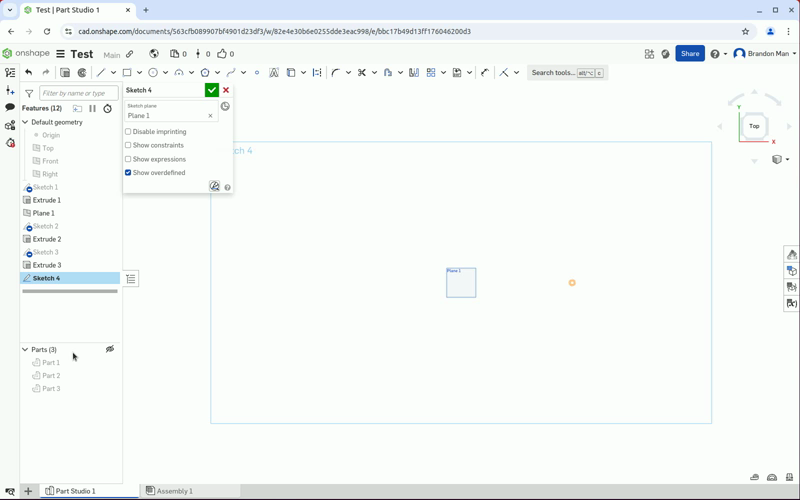
key(c)
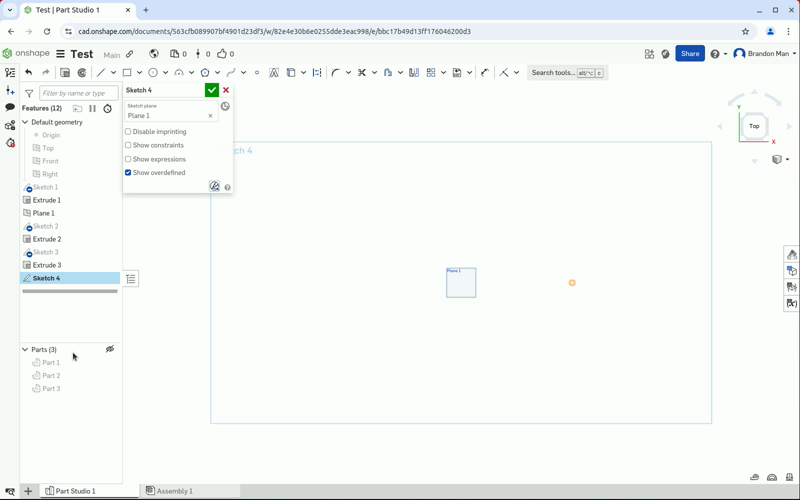
key_down(shift)
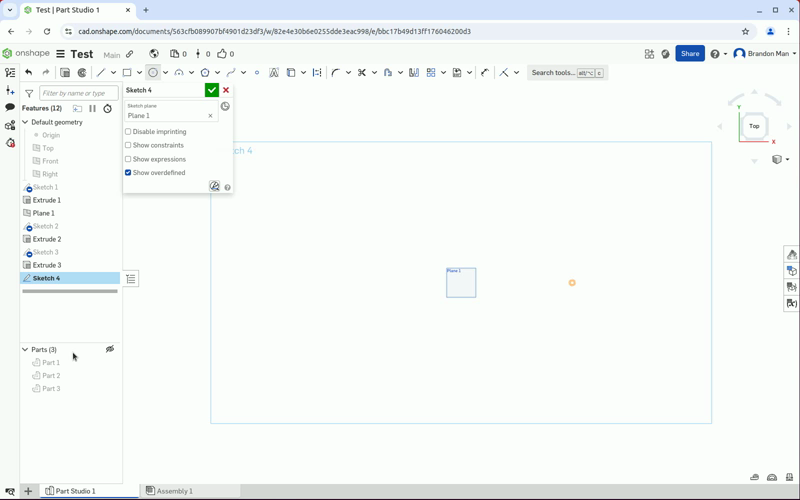
mouse_move(567, 203)
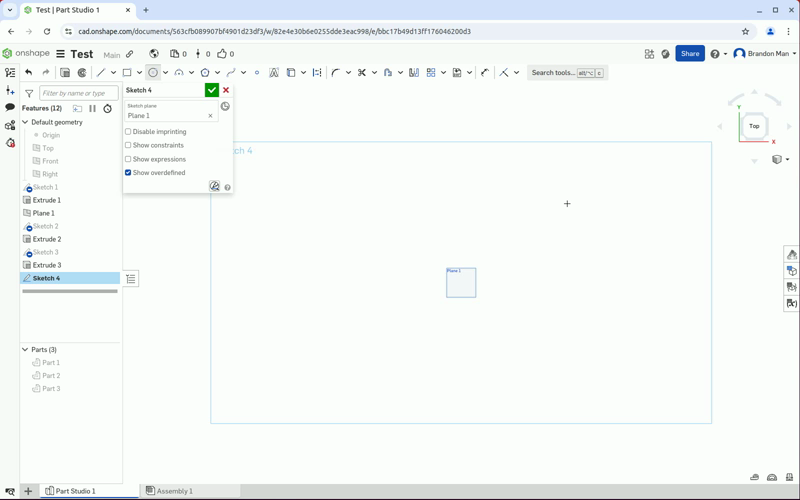
click(567, 203)
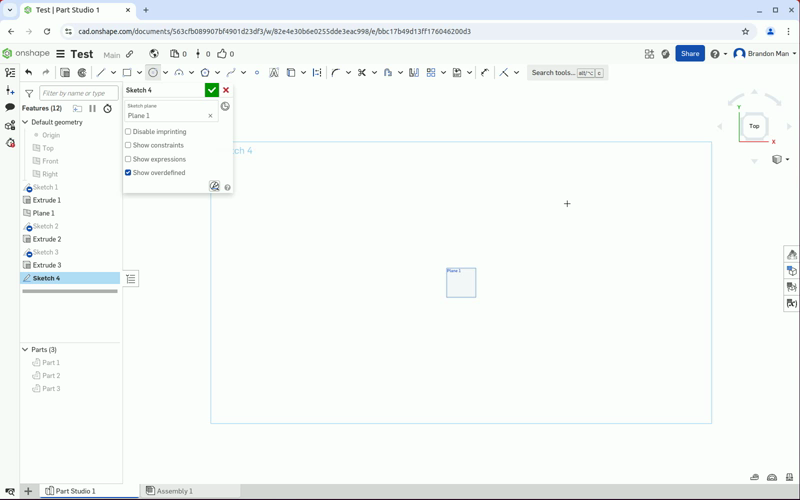
key_up(shift)
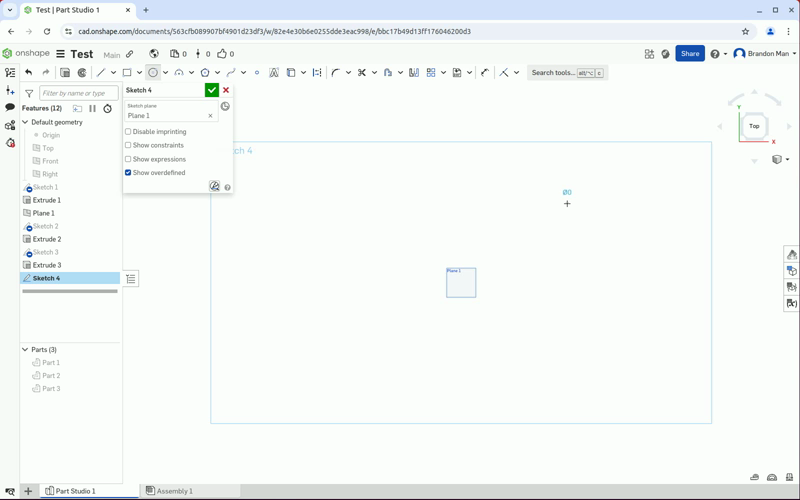
mouse_move(569, 203)
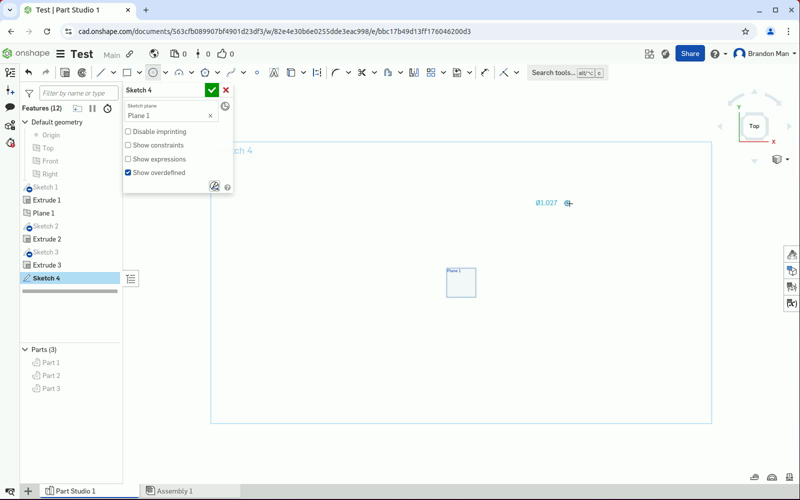
scroll(6)
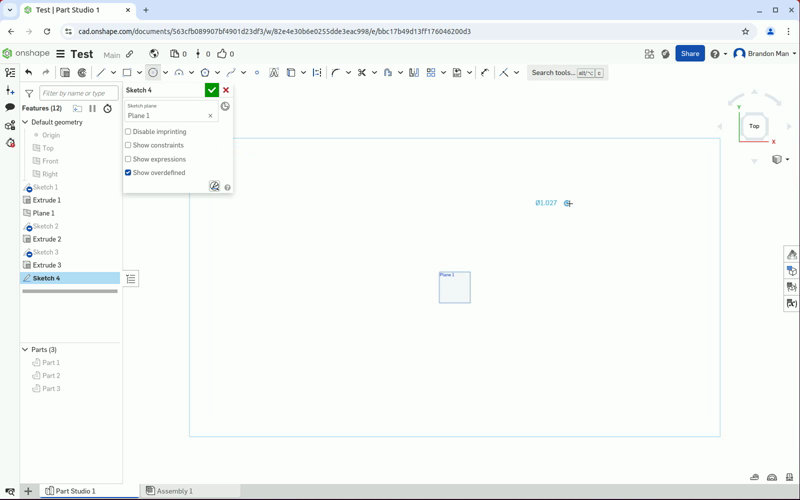
scroll(6)
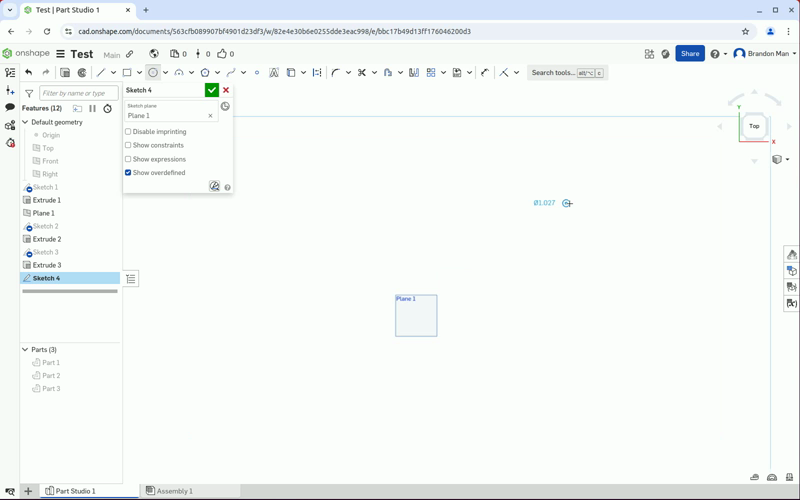
scroll(6)
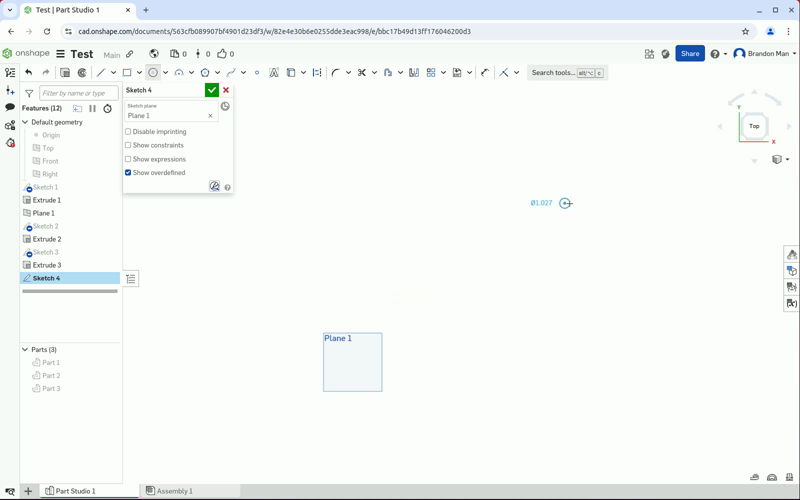
scroll(6)
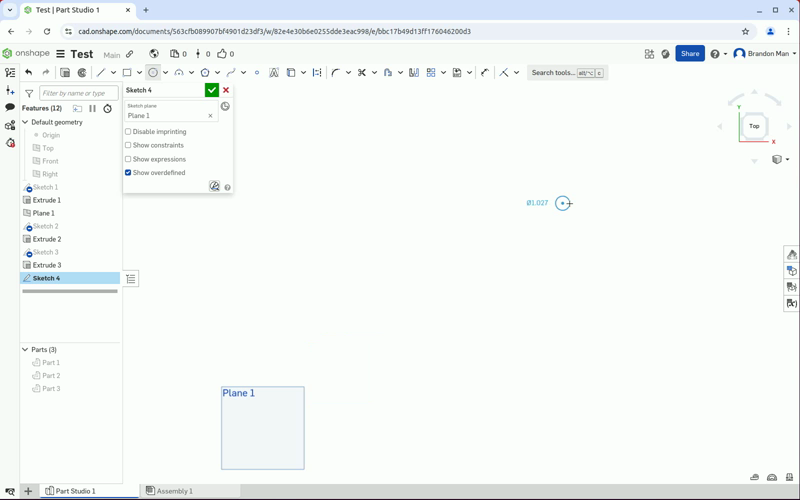
scroll(6)
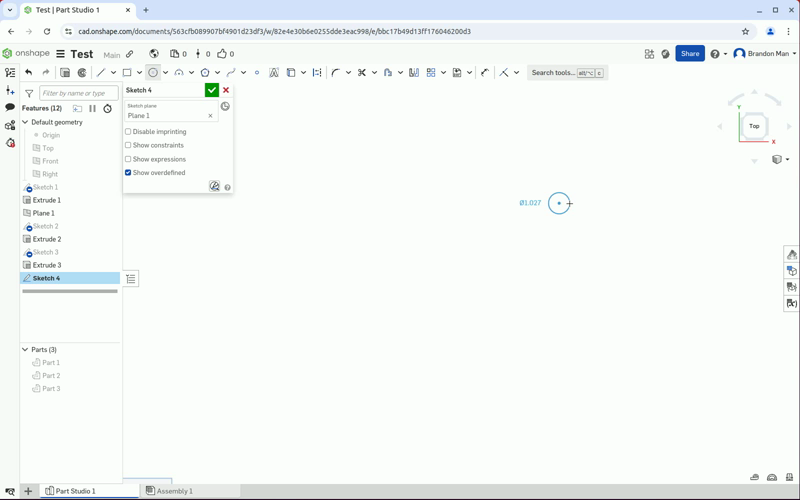
scroll(6)
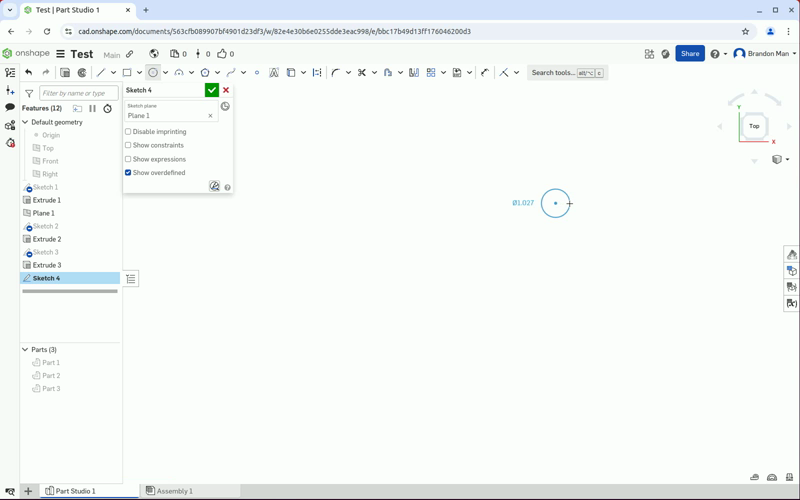
scroll(6)
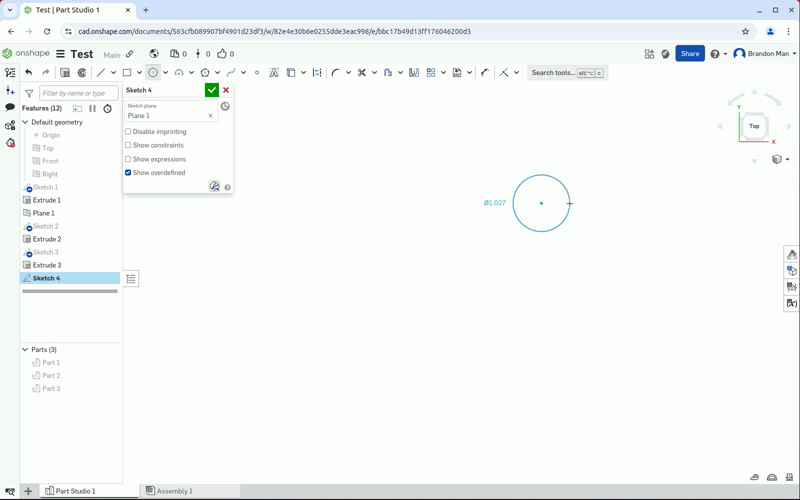
click(569, 203)
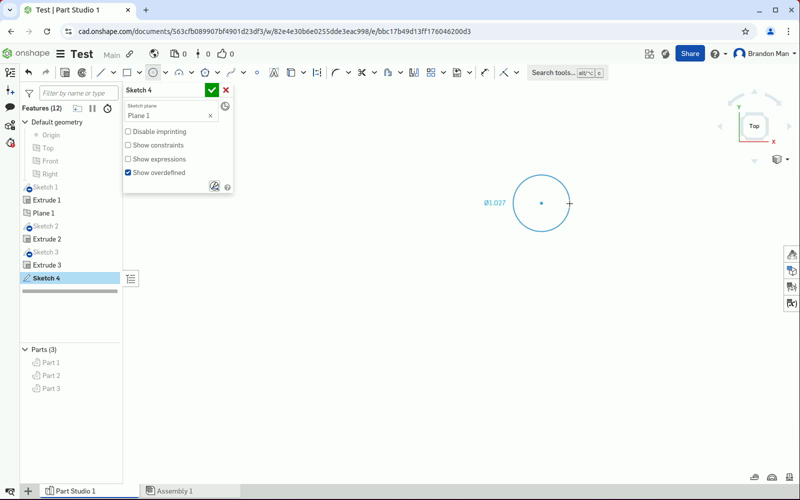
scroll(-6)
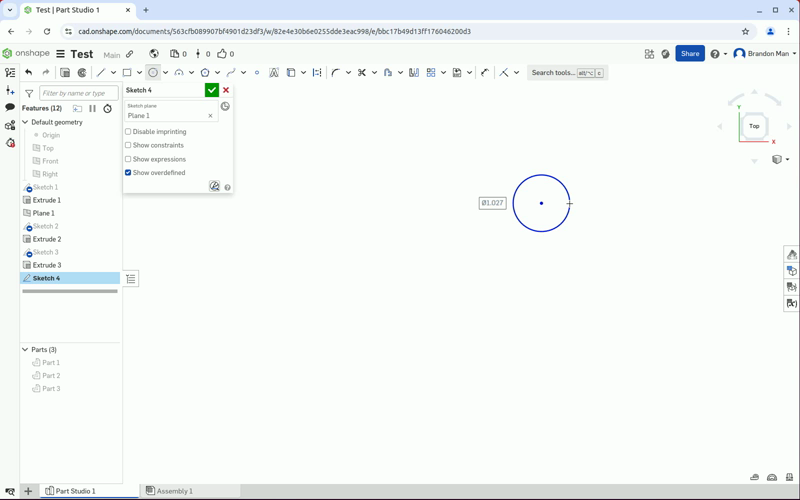
scroll(-6)
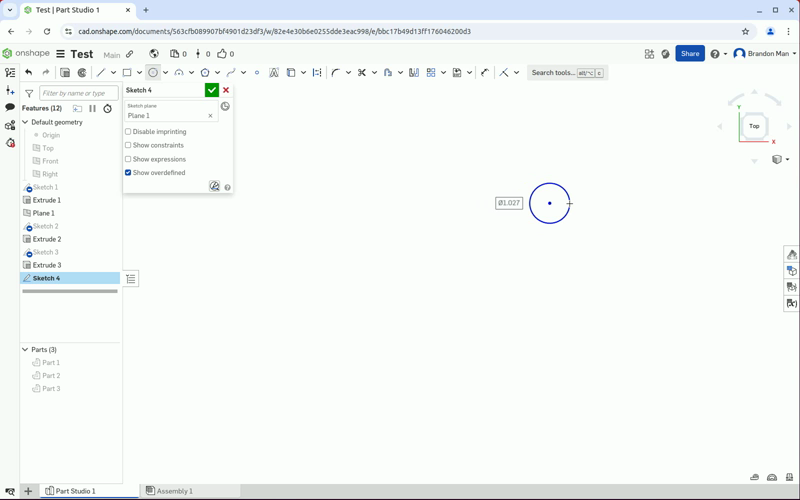
scroll(-6)
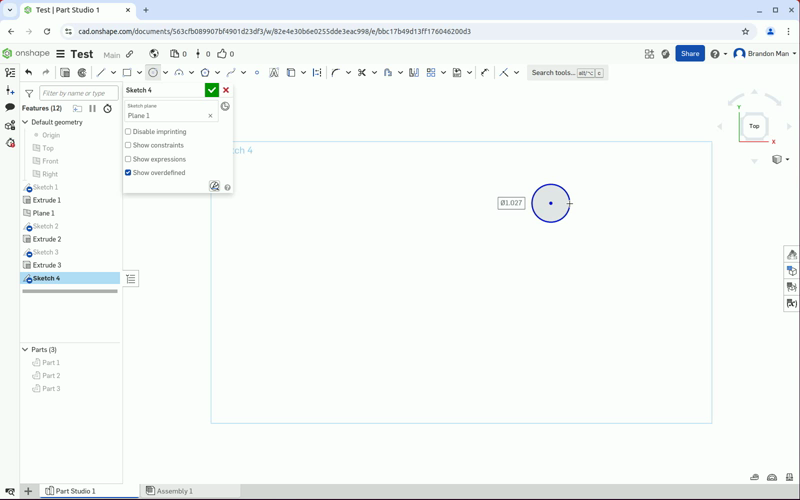
scroll(-6)
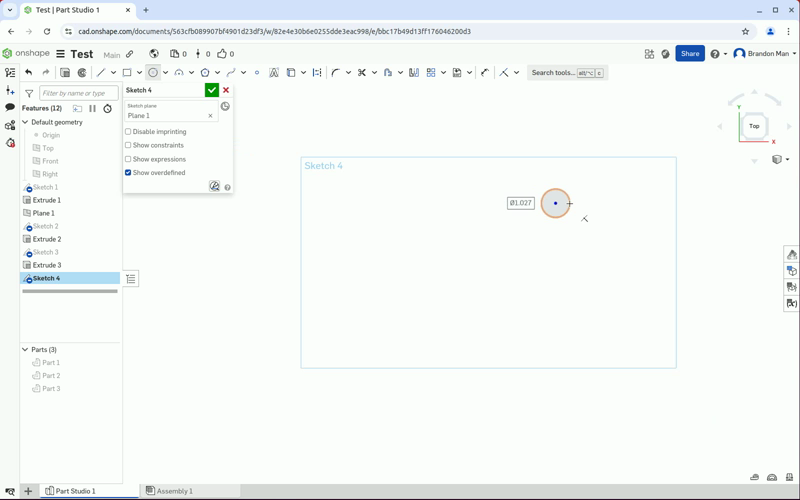
scroll(-6)
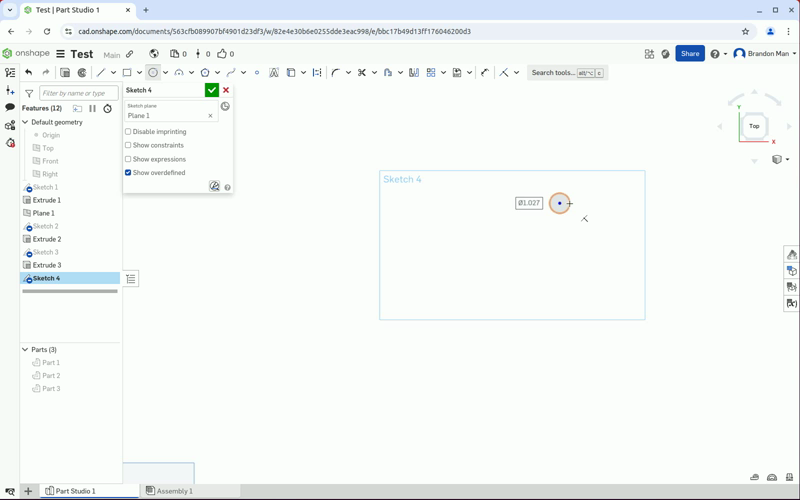
scroll(-6)
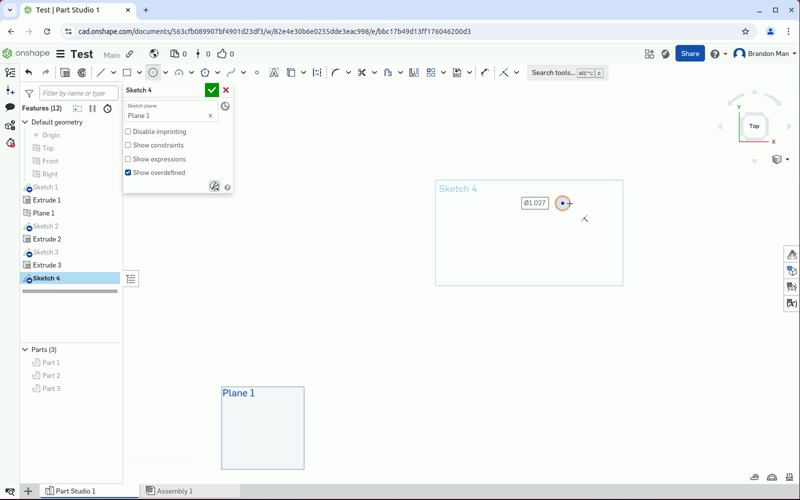
scroll(-6)
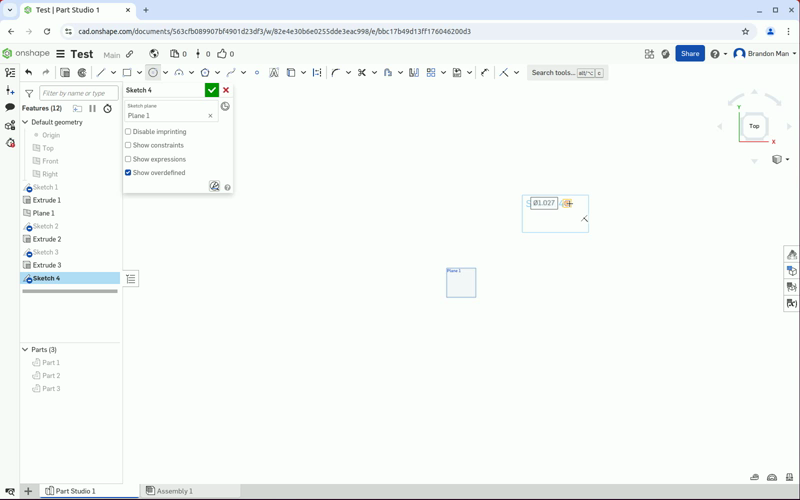
key(esc)
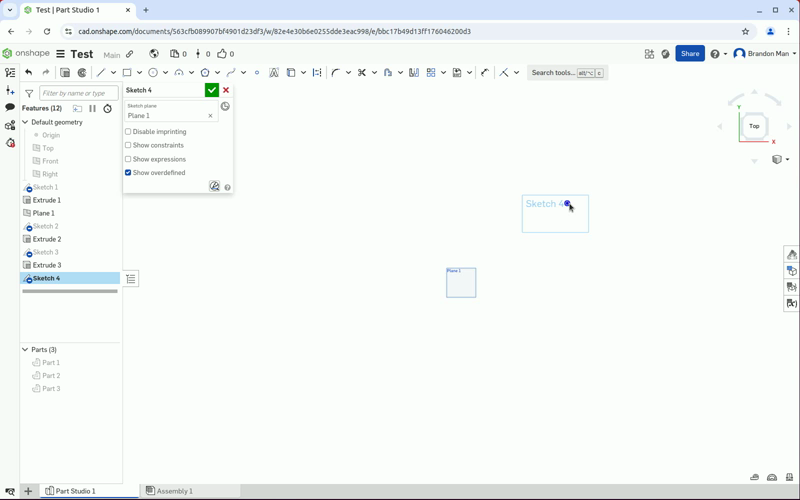
mouse_move(568, 202)
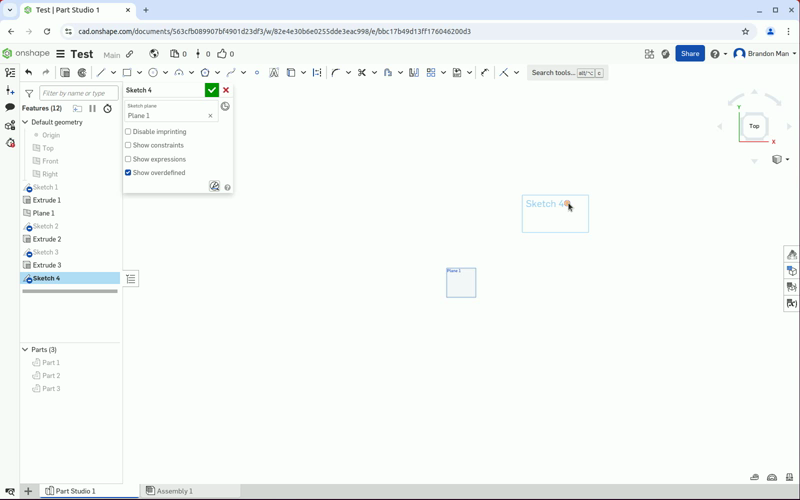
scroll(6)
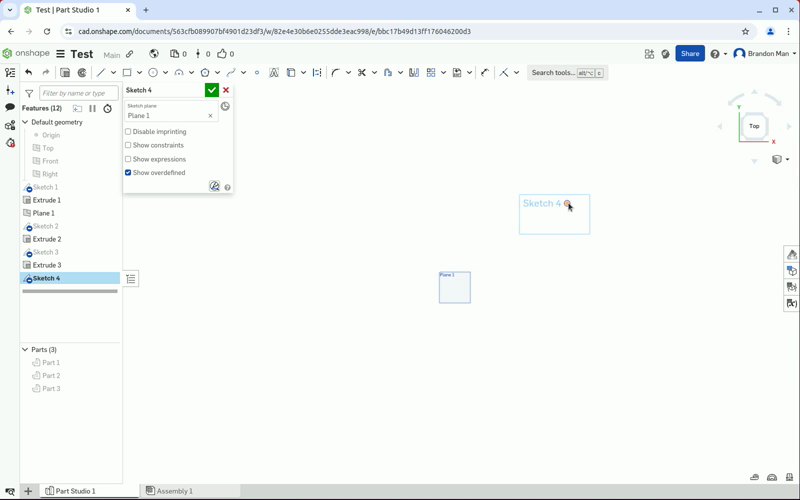
scroll(6)
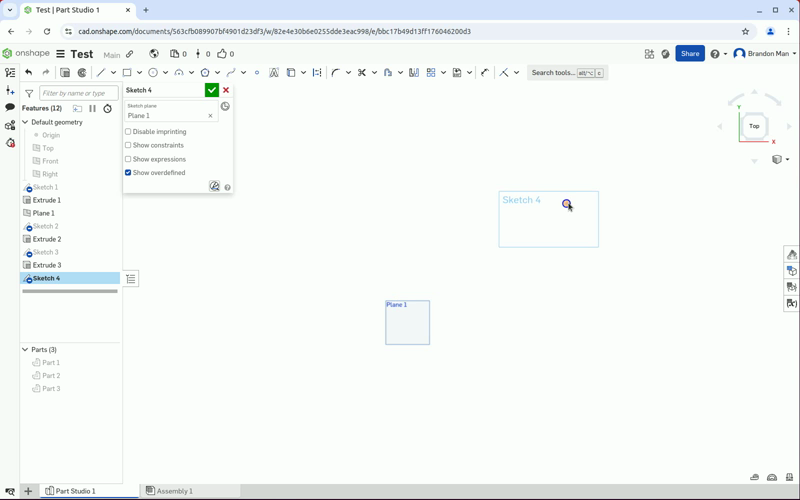
scroll(6)
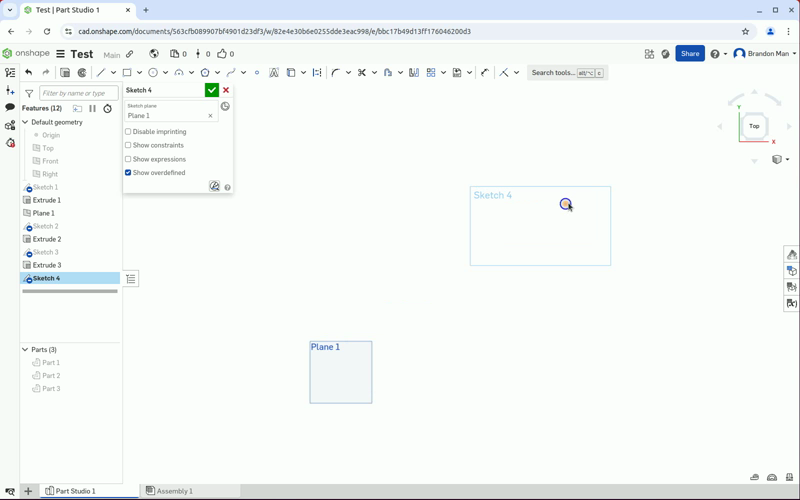
scroll(6)
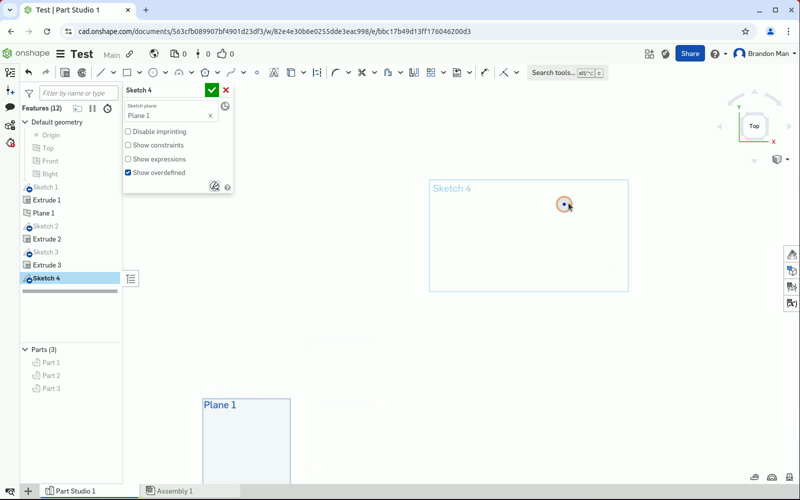
scroll(6)
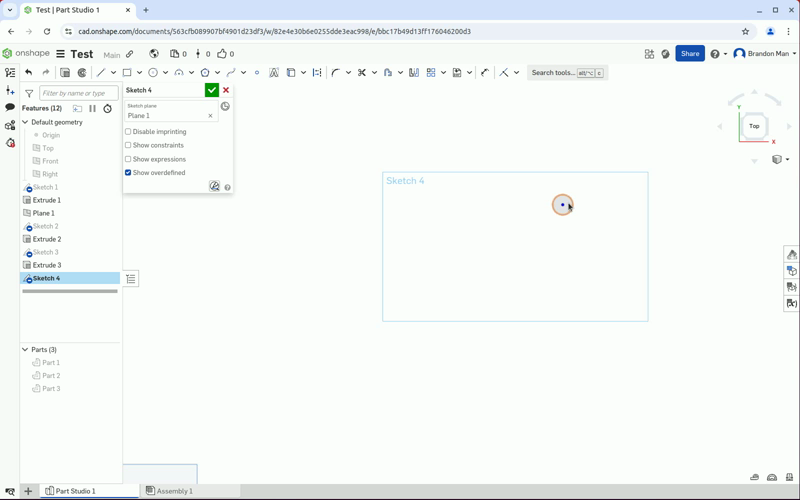
scroll(6)
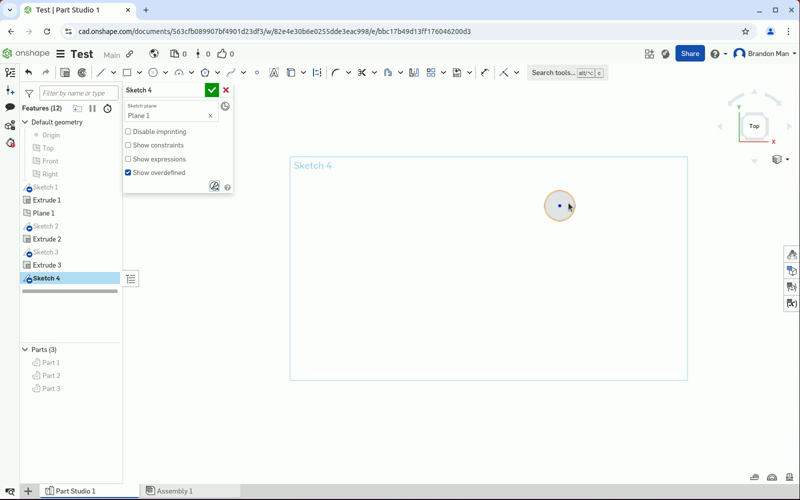
scroll(6)
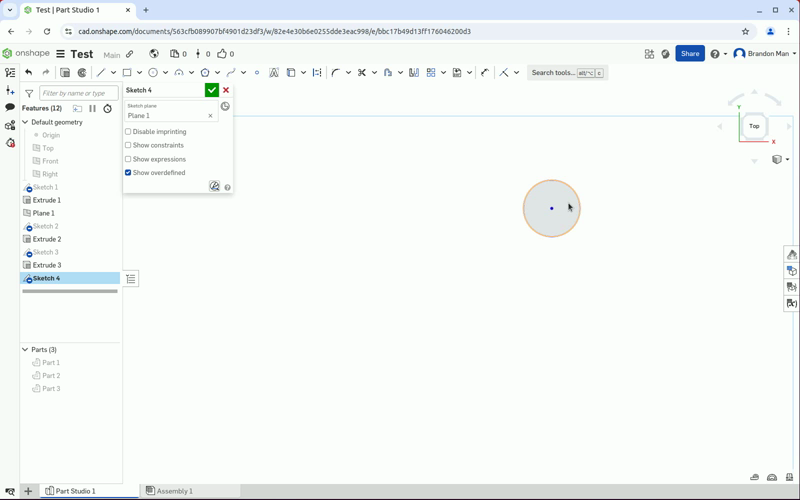
click(568, 202)
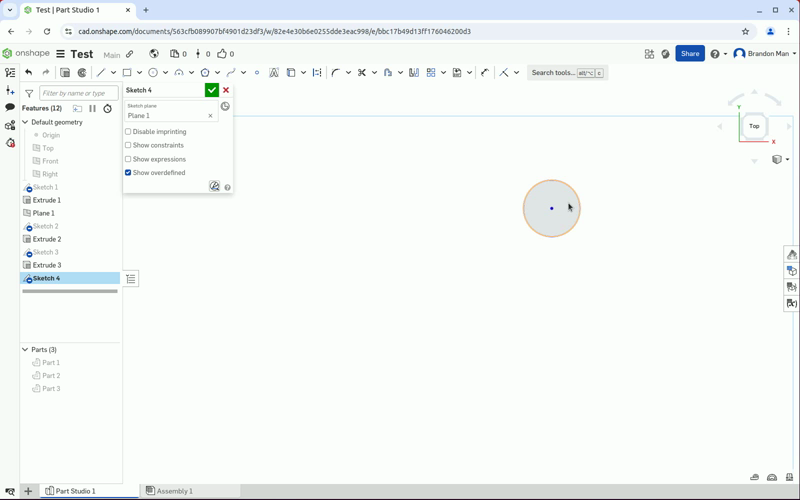
scroll(-6)
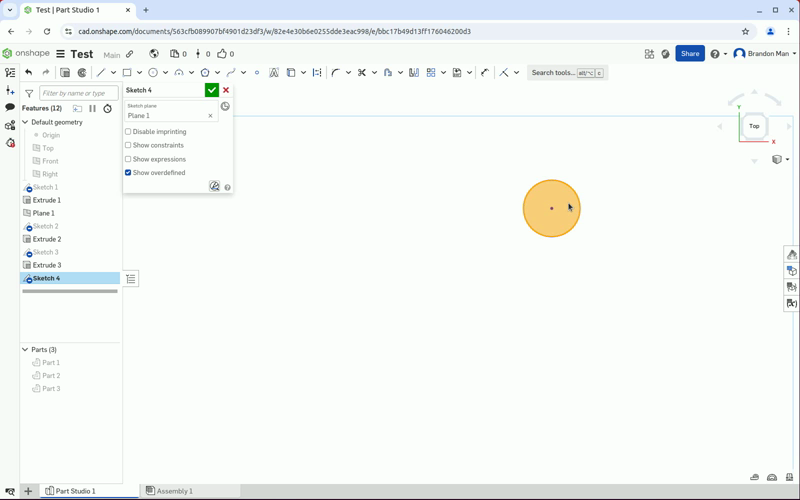
scroll(-6)
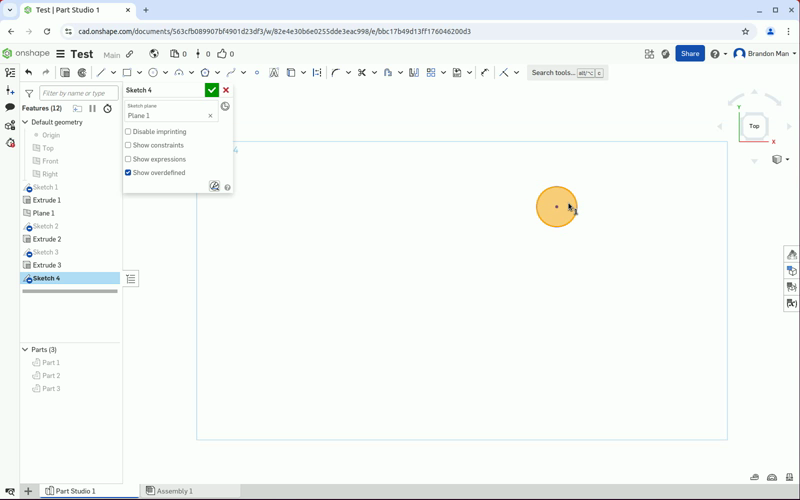
scroll(-6)
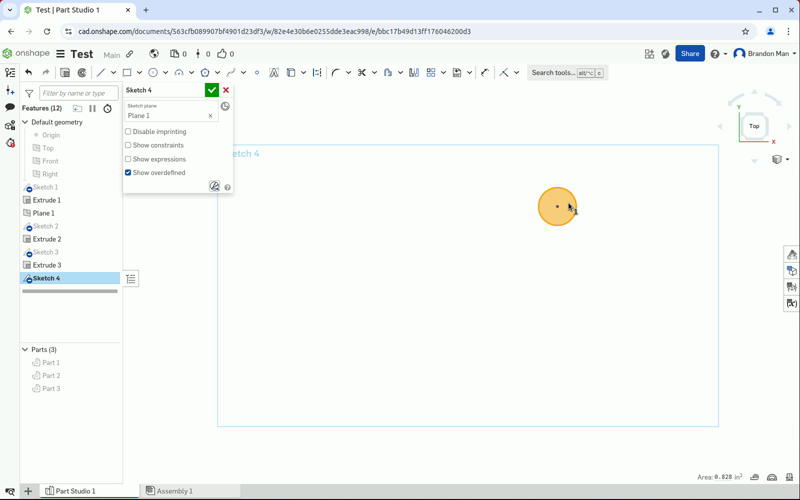
scroll(-6)
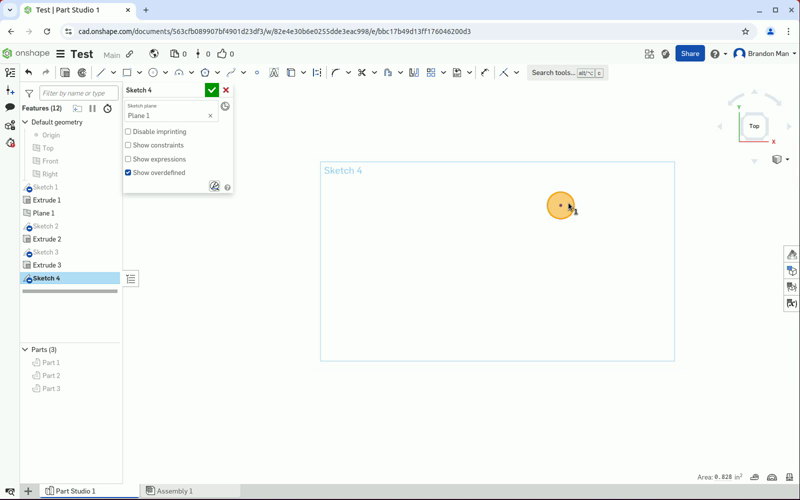
scroll(-6)
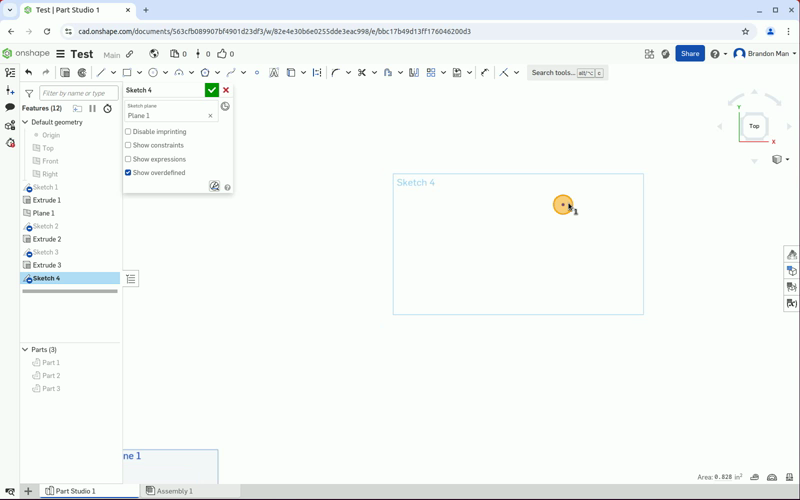
scroll(-6)
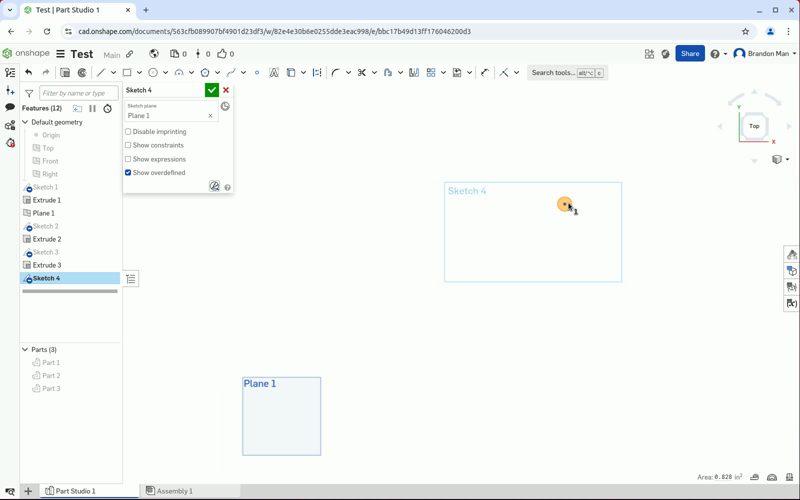
scroll(-6)
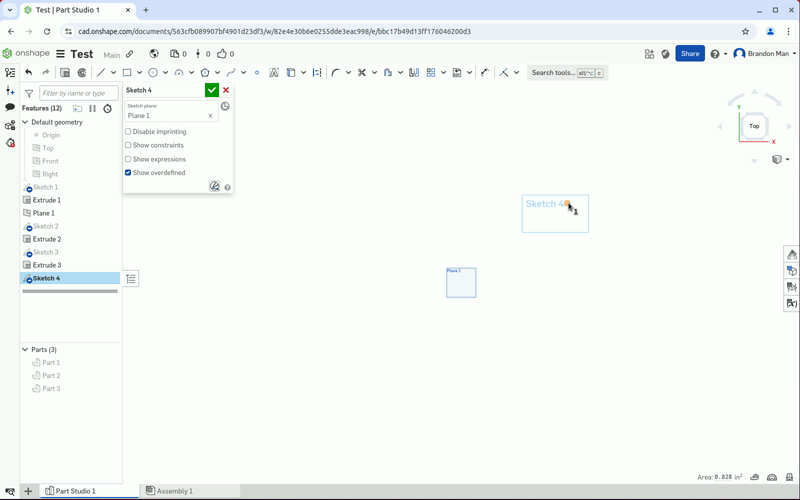
mouse_move(73, 352)
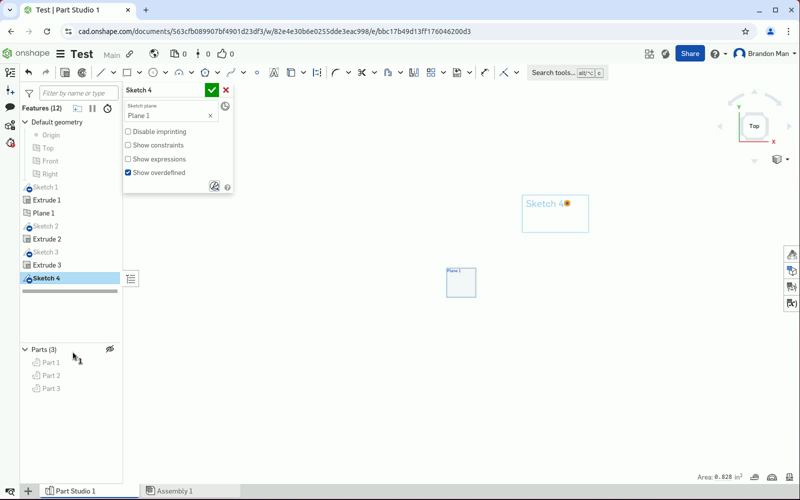
key(shift+y)
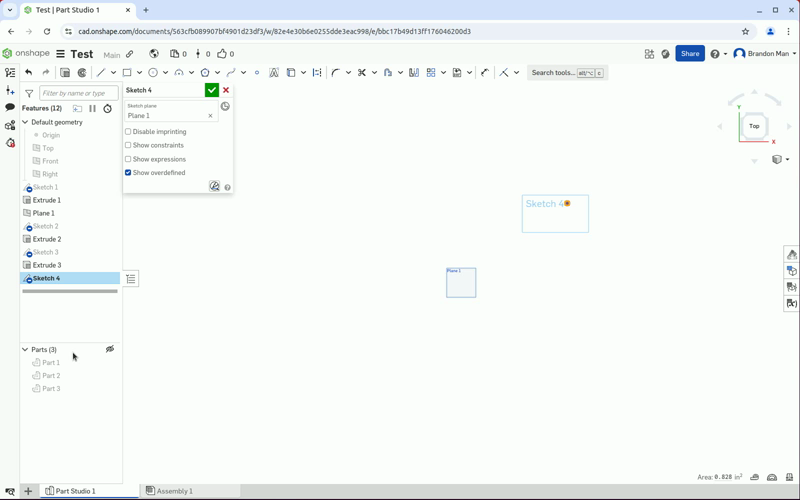
key(shift+e)
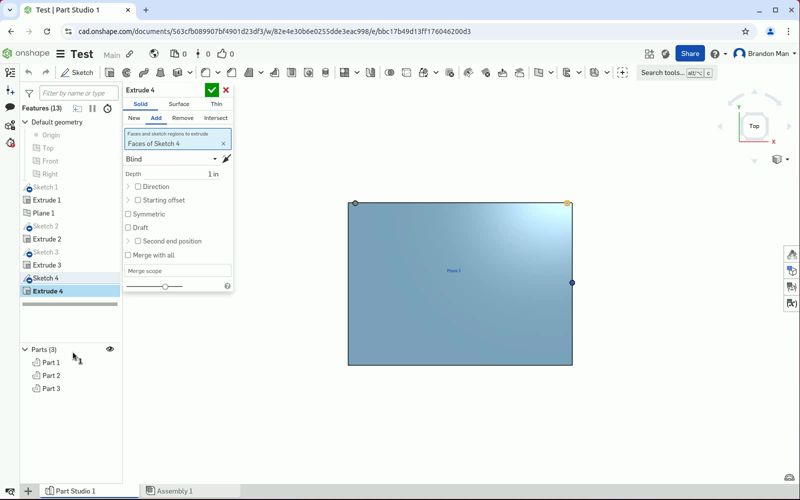
mouse_move(143, 106)
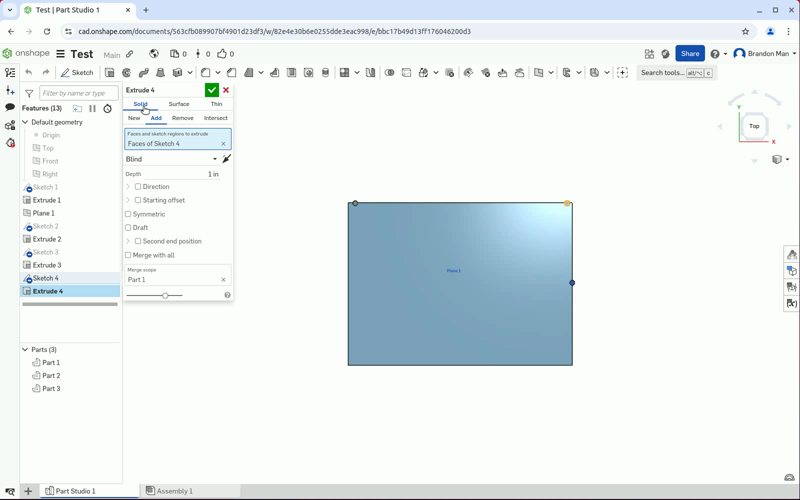
click(143, 106)
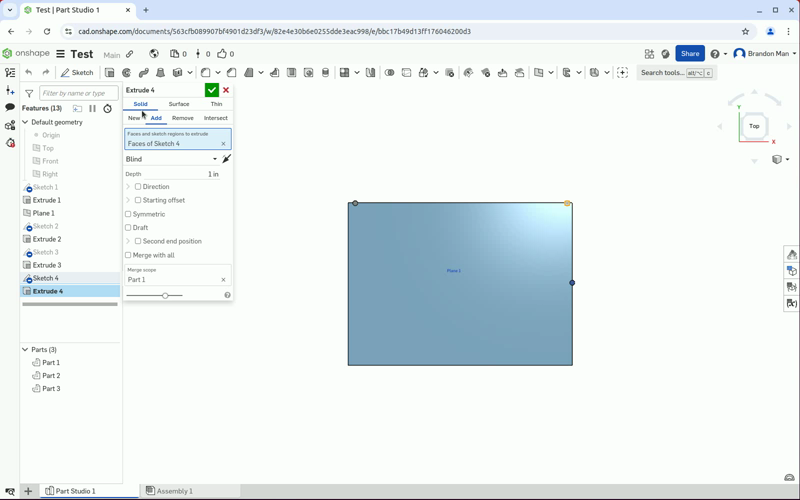
mouse_move(137, 120)
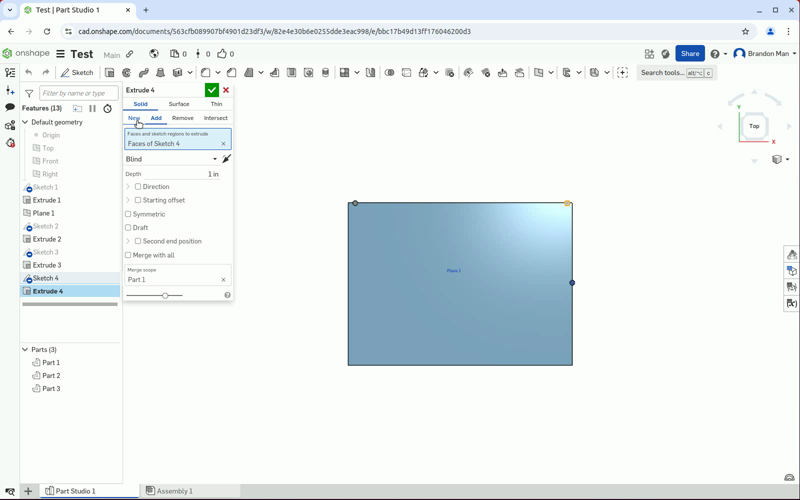
click(137, 120)
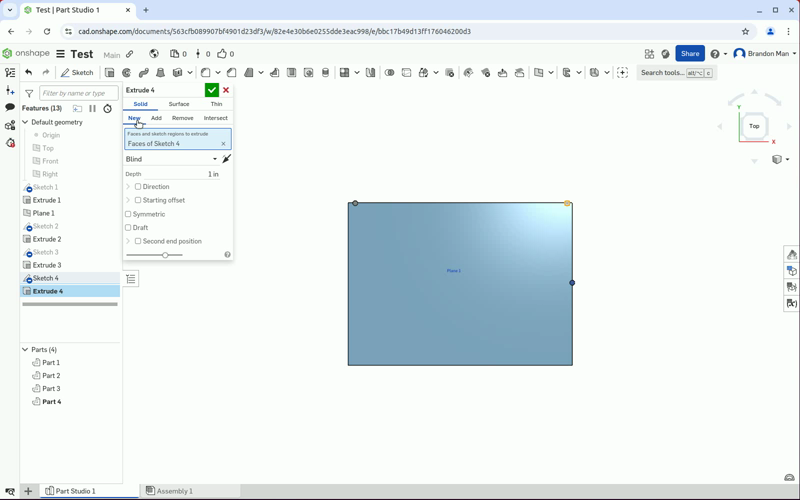
key(tab, 4)
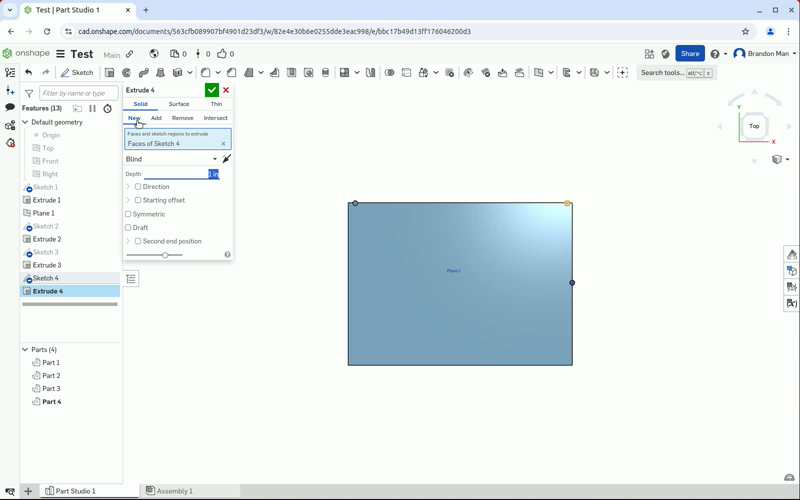
text(0.963)
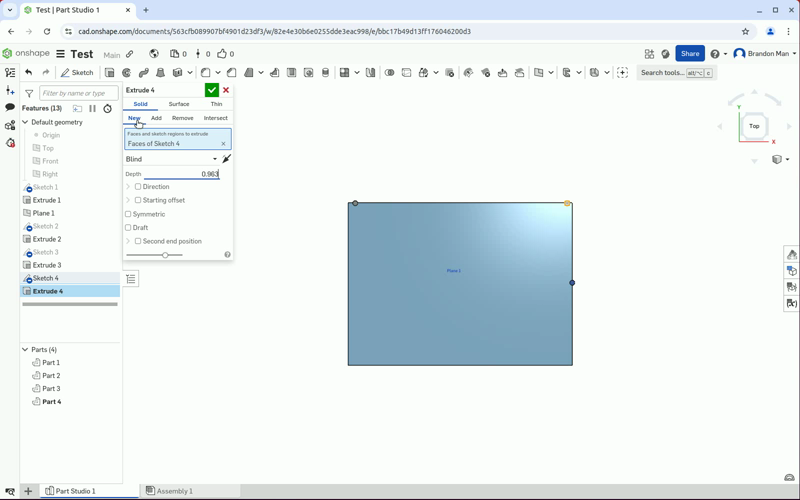
key(enter)
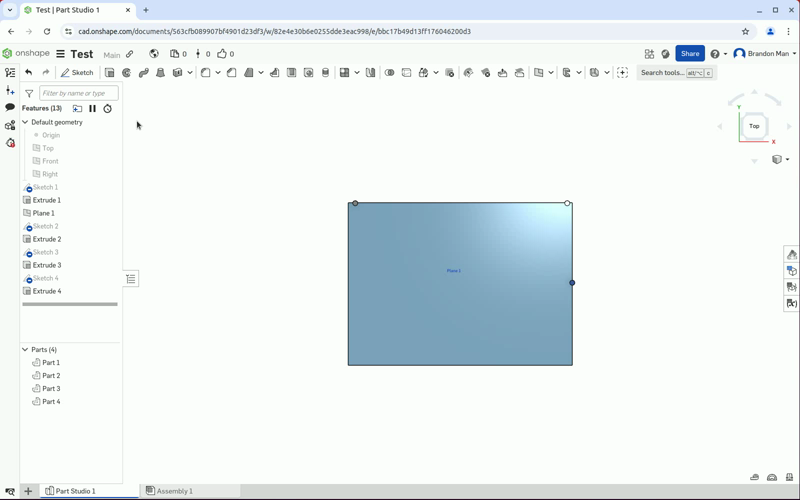
key(shift+h)
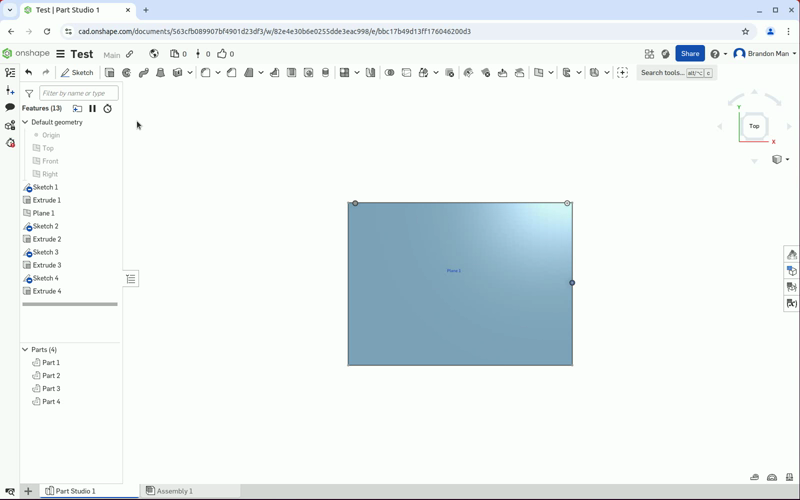
key(shift+h)
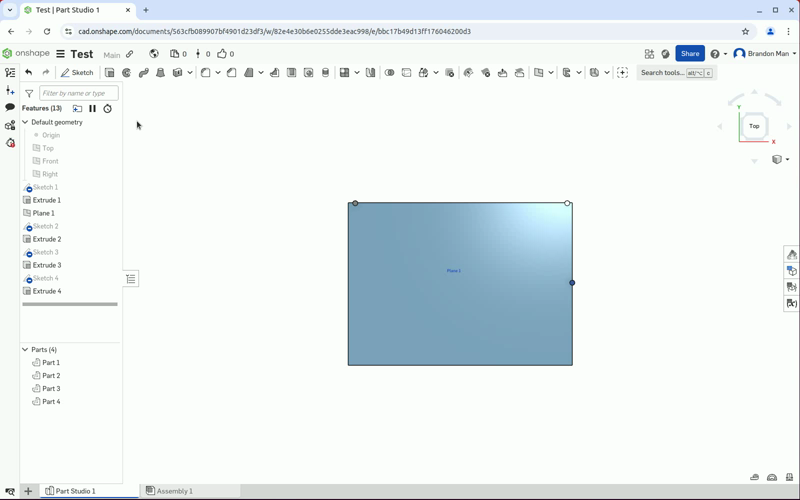
mouse_move(73, 189)
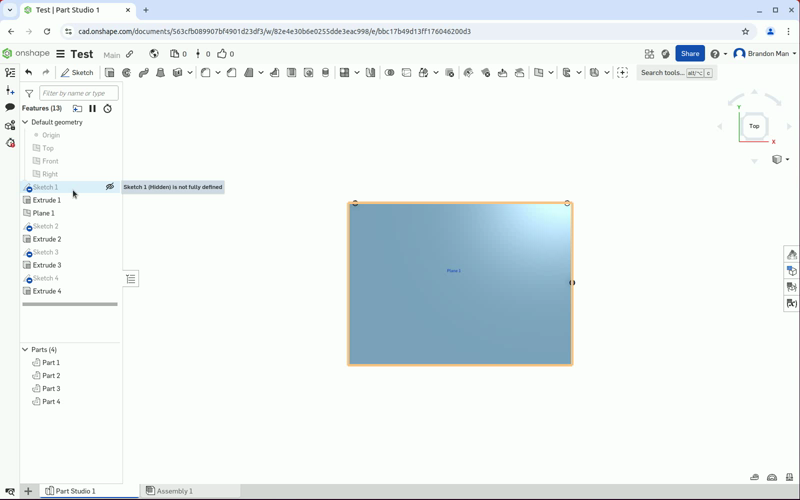
click(73, 189)
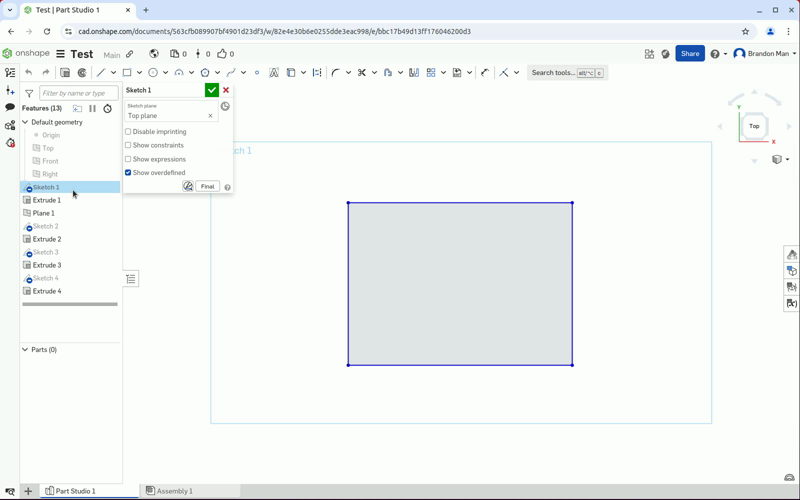
mouse_move(229, 92)
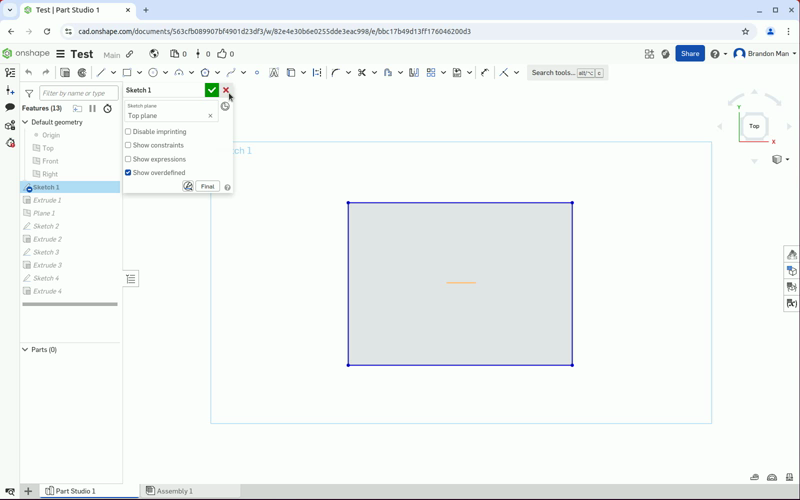
click(229, 92)
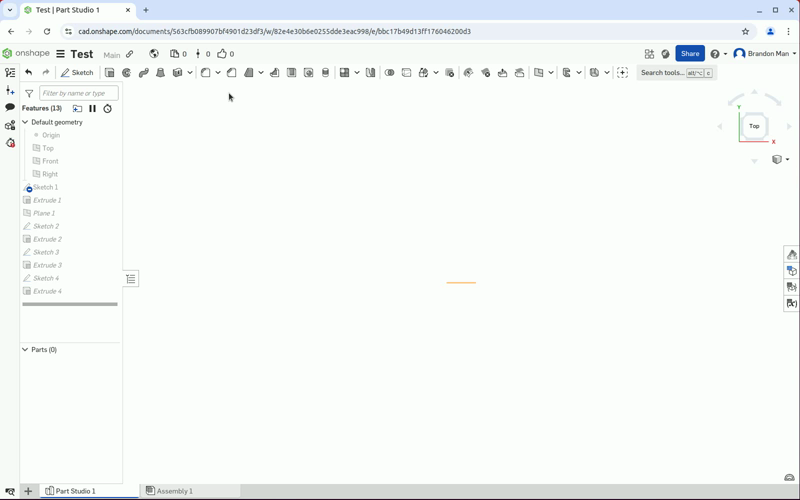
key(shift+s)
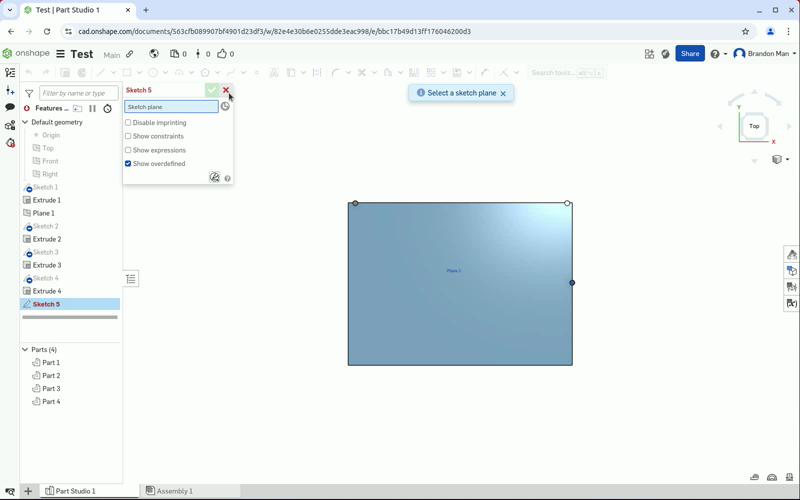
mouse_move(73, 215)
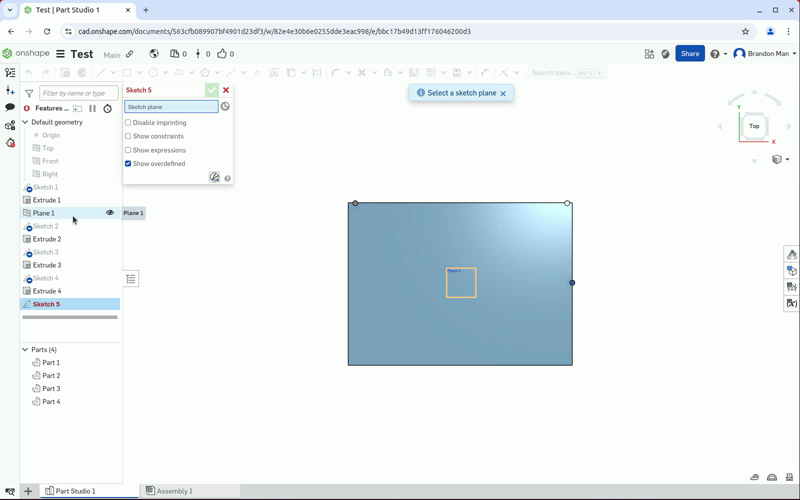
click(73, 215)
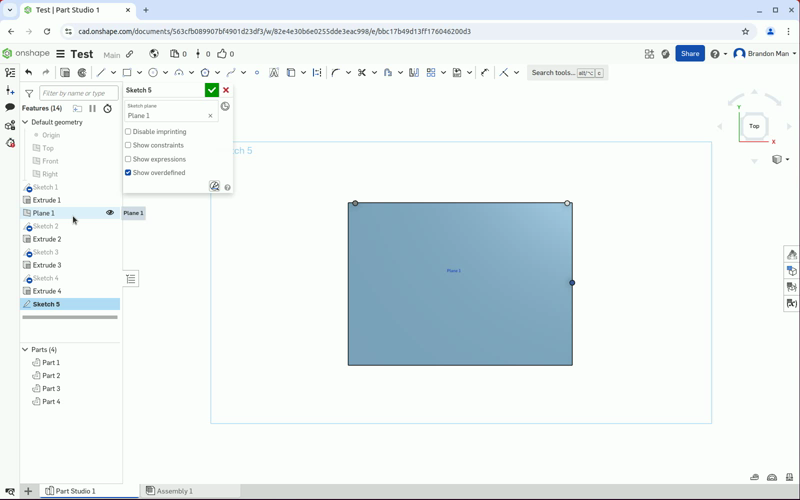
mouse_move(73, 352)
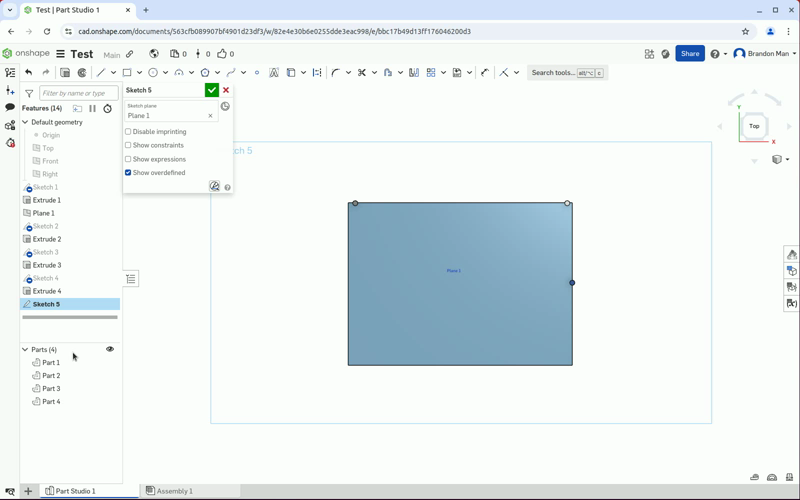
key(y)
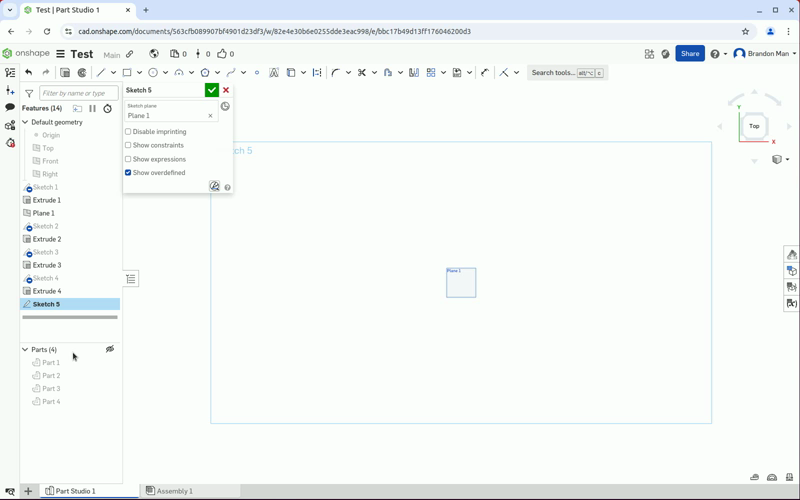
key(c)
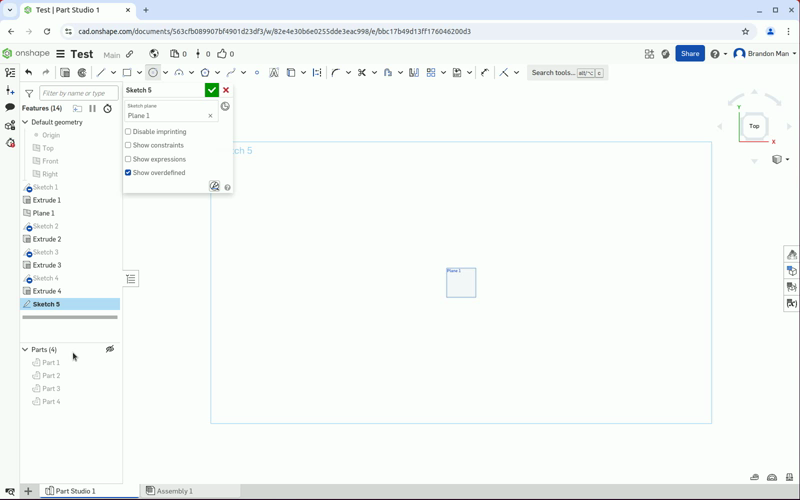
key_down(shift)
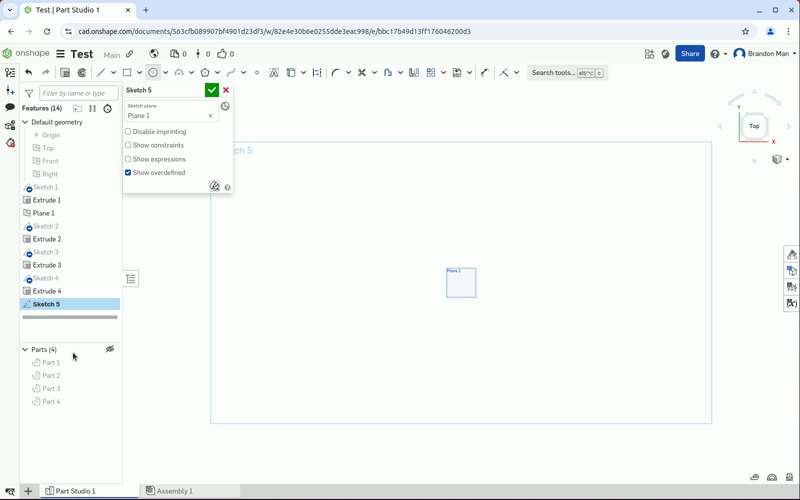
mouse_move(461, 203)
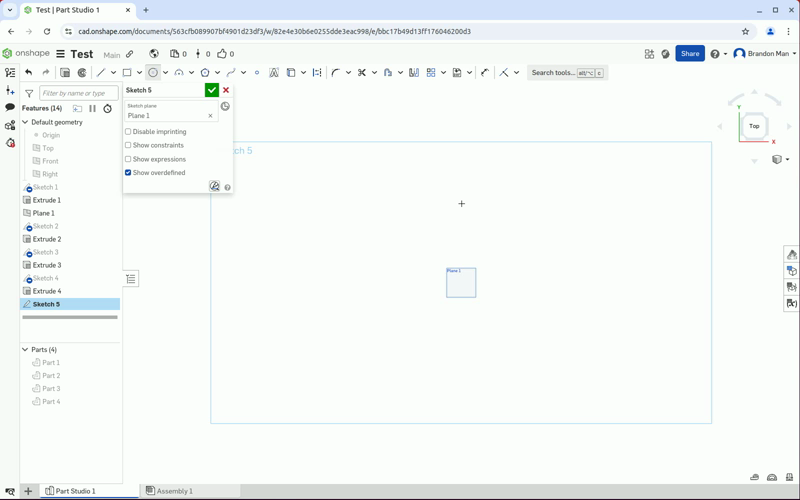
click(461, 203)
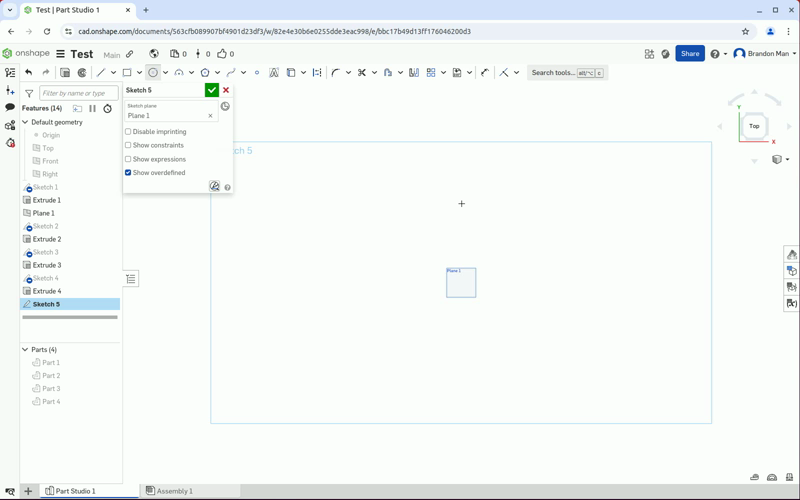
key_up(shift)
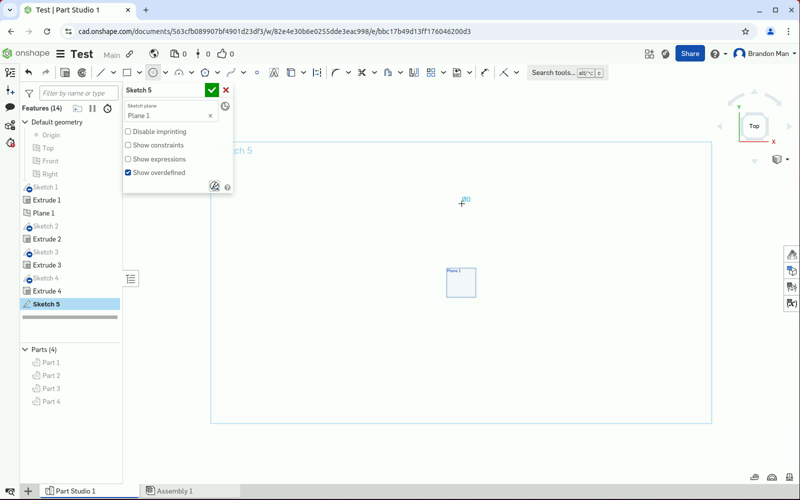
mouse_move(464, 203)
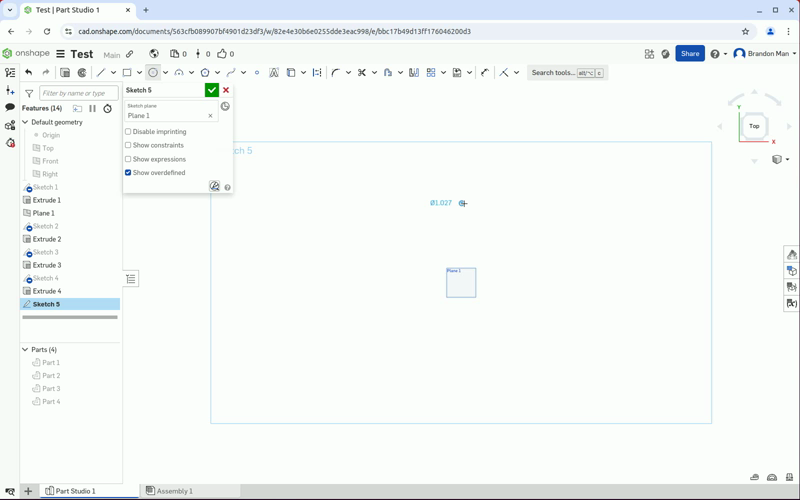
scroll(6)
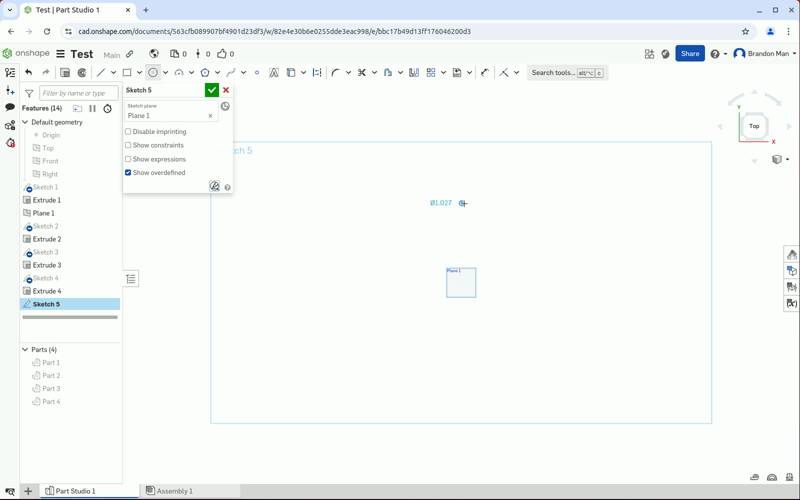
scroll(6)
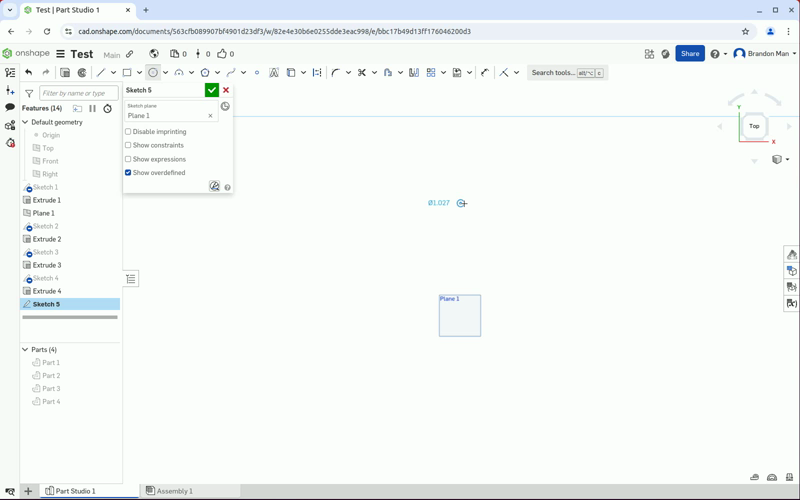
scroll(6)
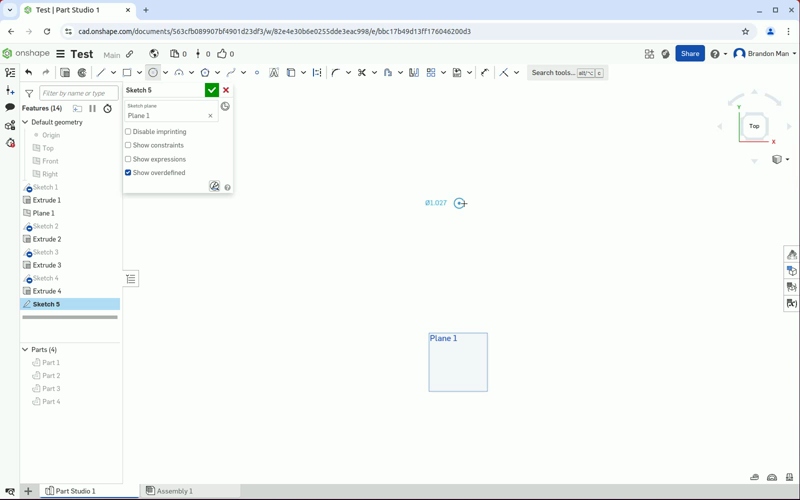
scroll(6)
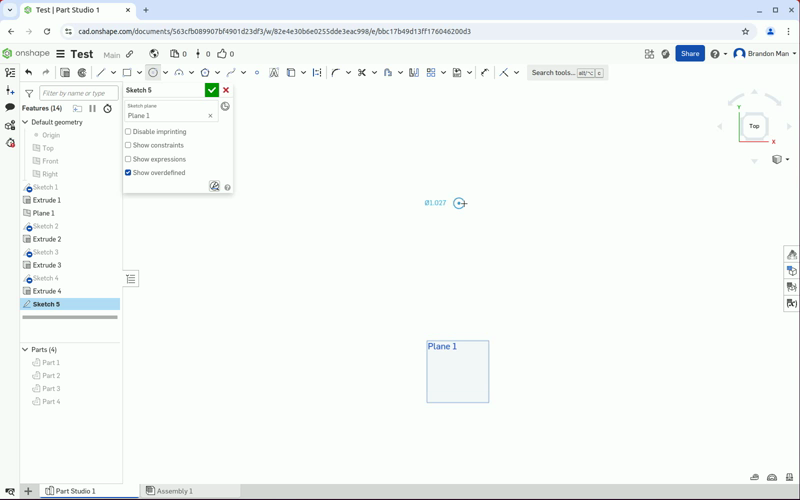
scroll(6)
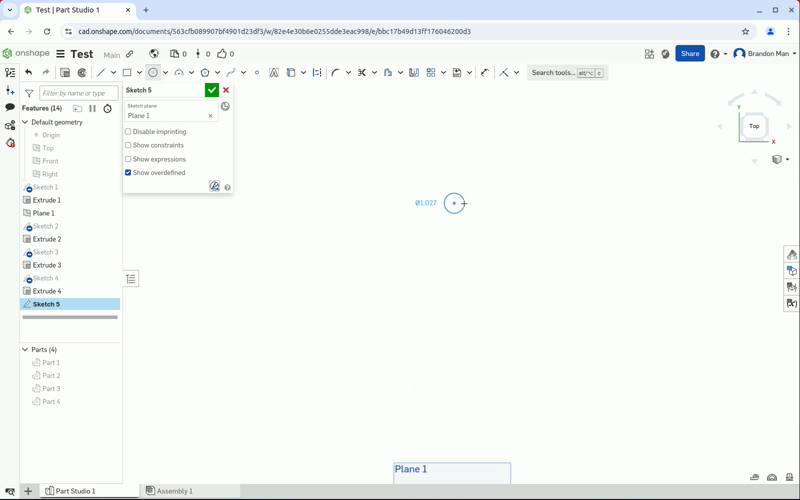
scroll(6)
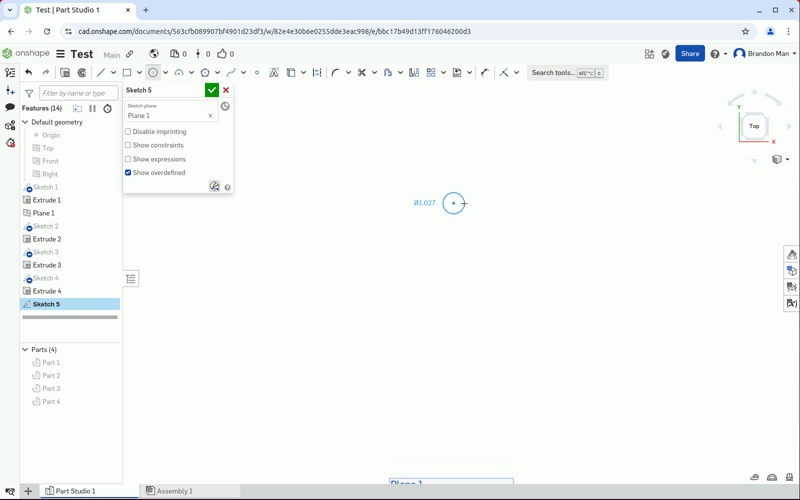
scroll(6)
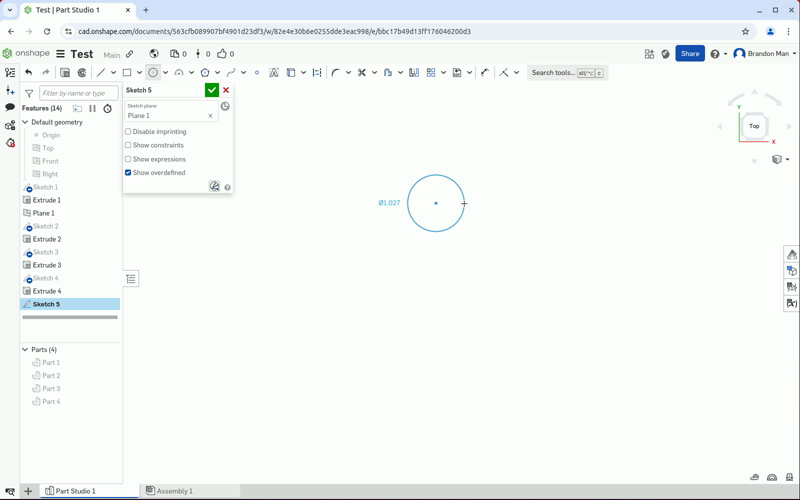
click(464, 203)
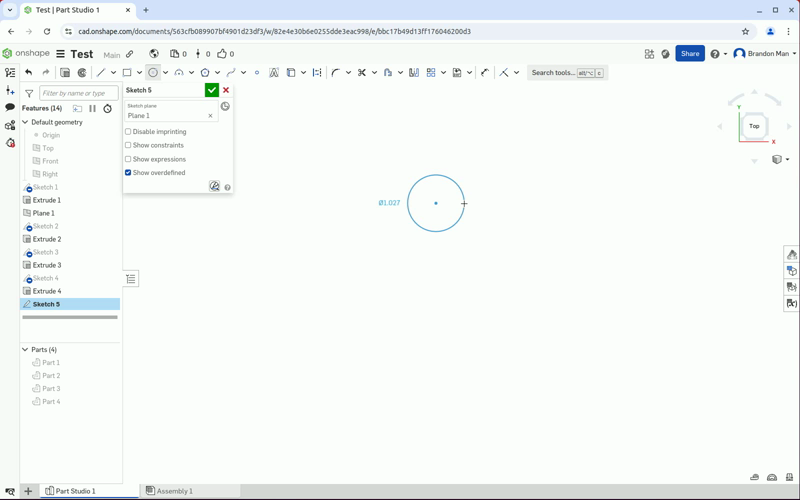
scroll(-6)
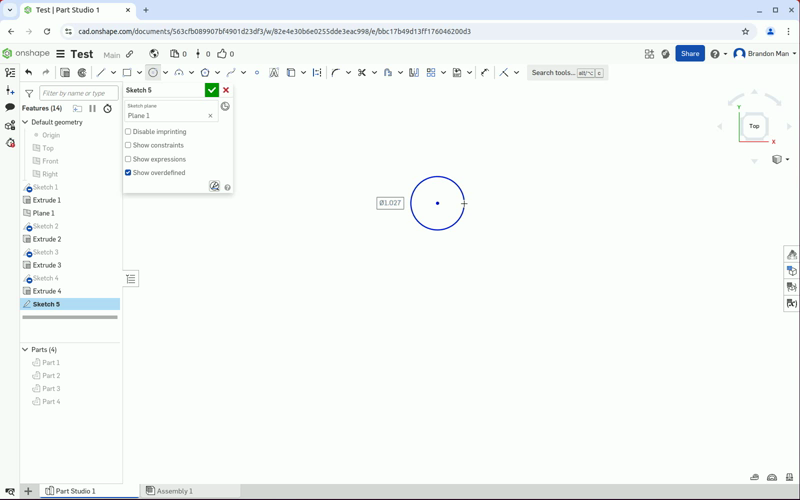
scroll(-6)
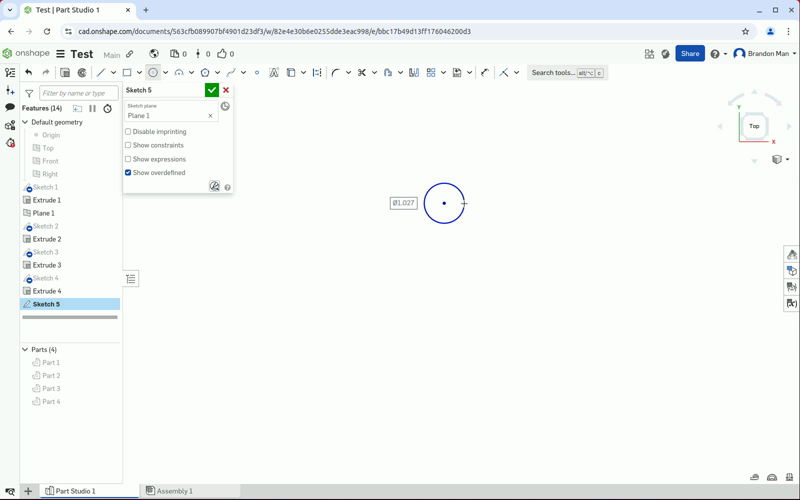
scroll(-6)
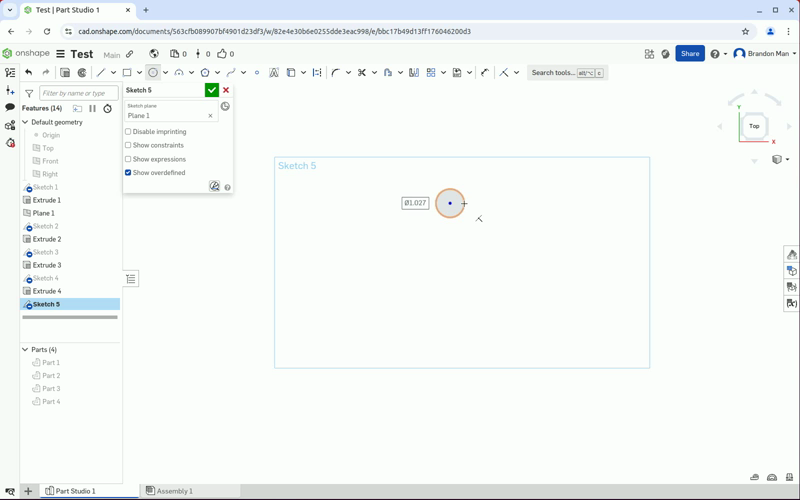
scroll(-6)
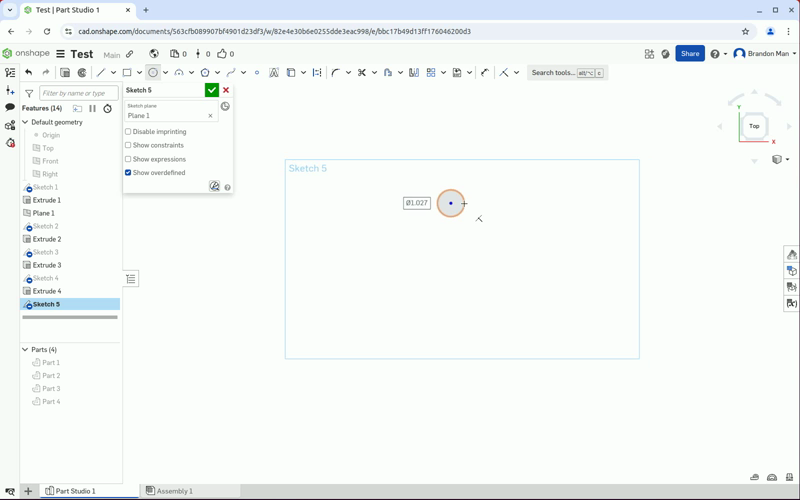
scroll(-6)
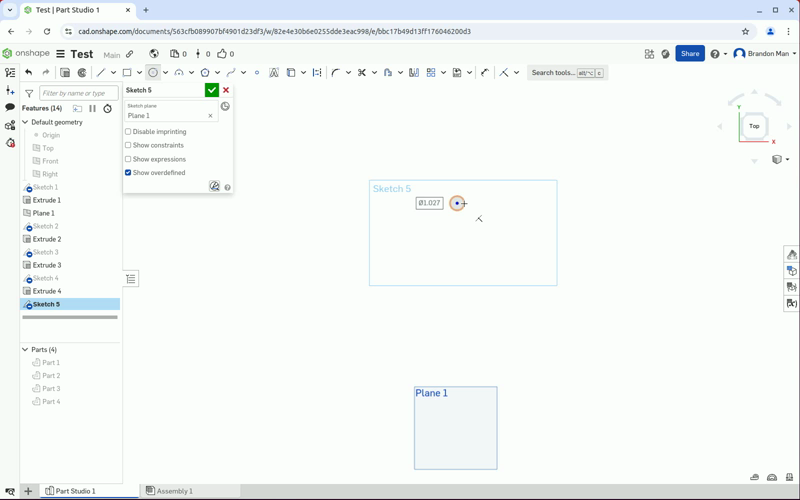
scroll(-6)
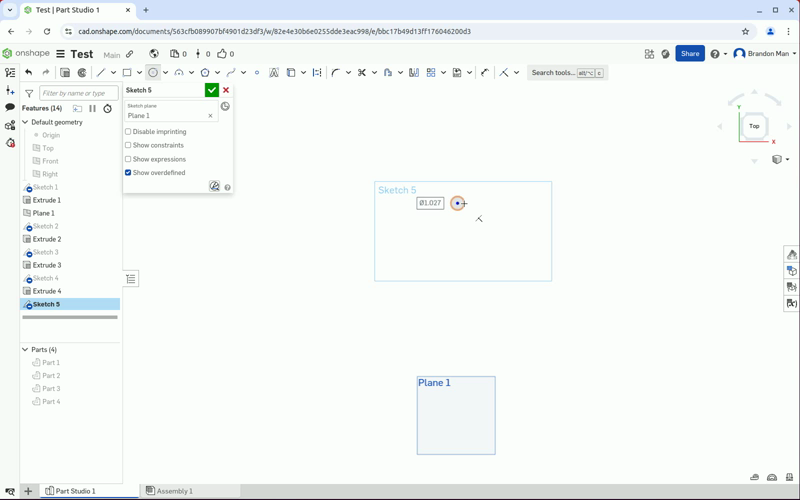
scroll(-6)
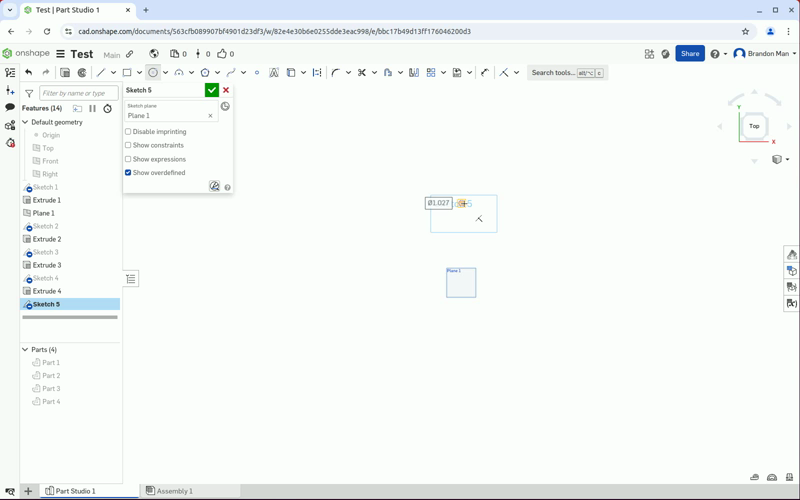
key(esc)
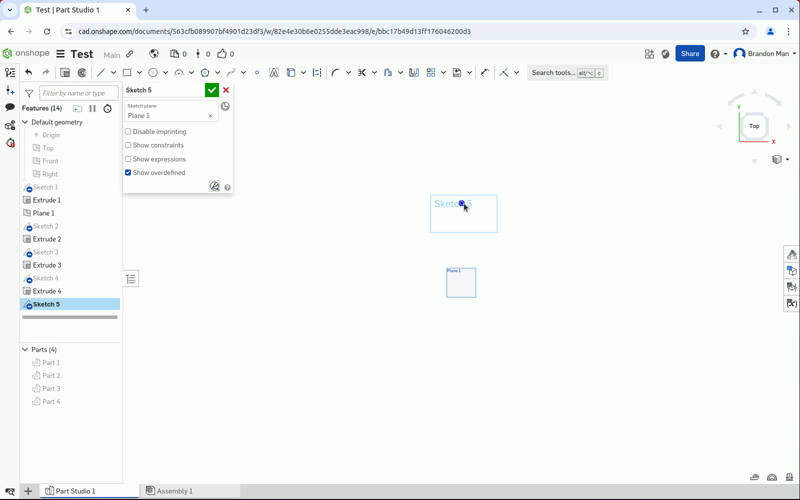
mouse_move(460, 201)
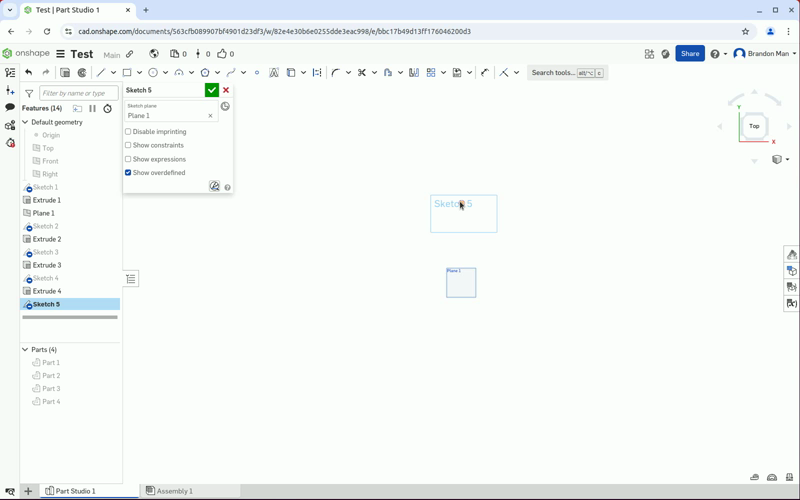
scroll(6)
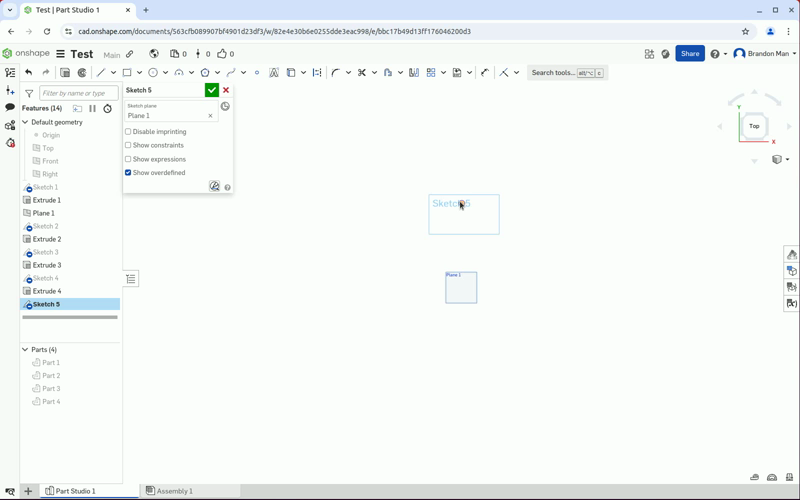
scroll(6)
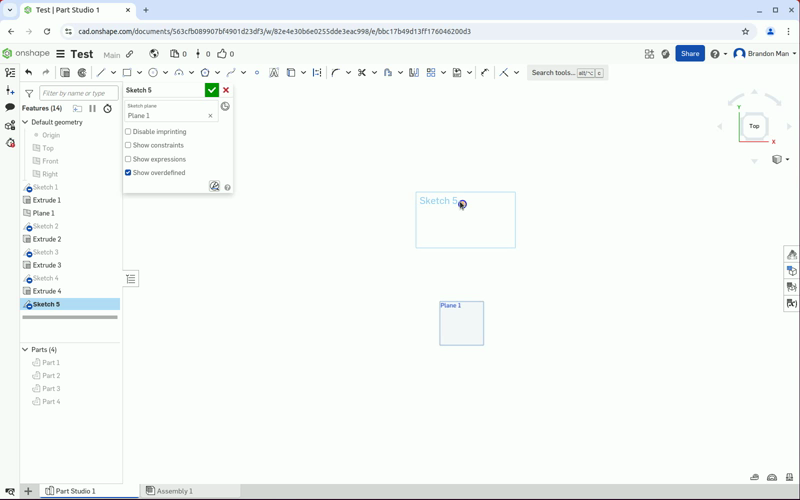
scroll(6)
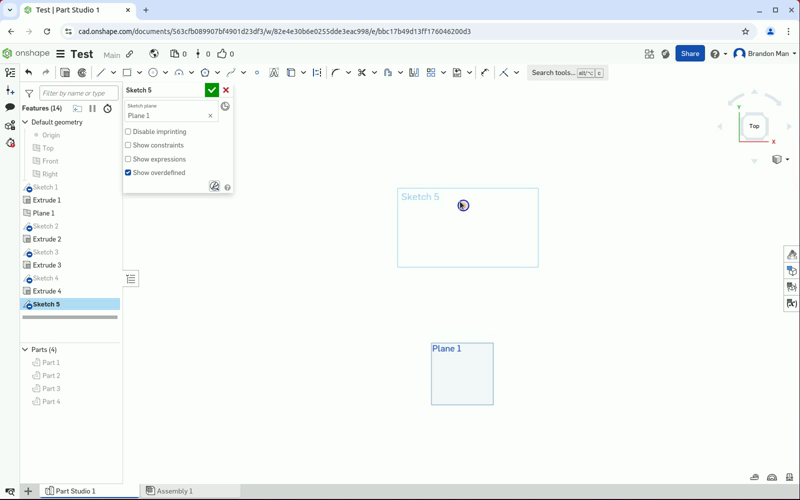
scroll(6)
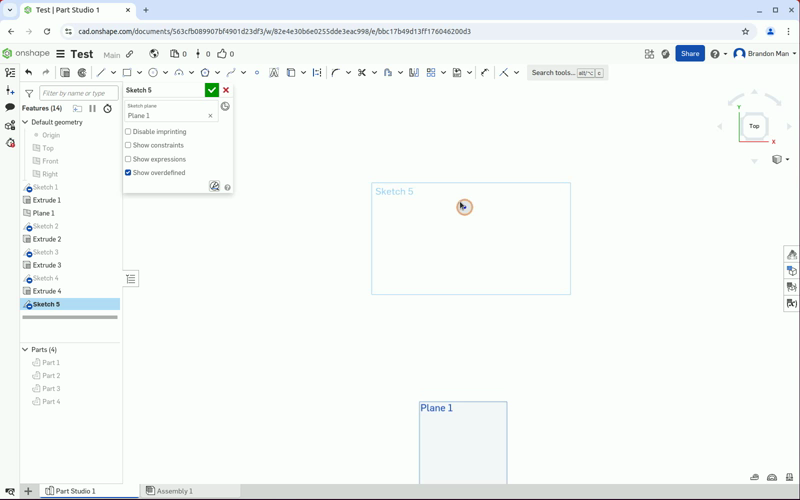
scroll(6)
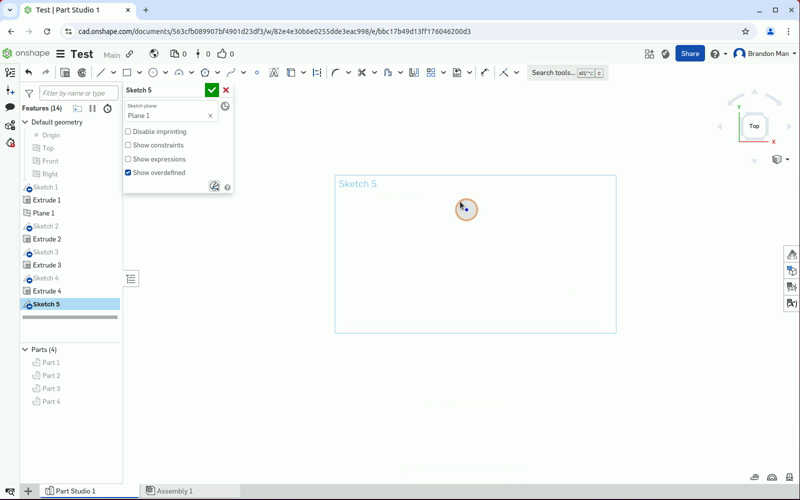
scroll(6)
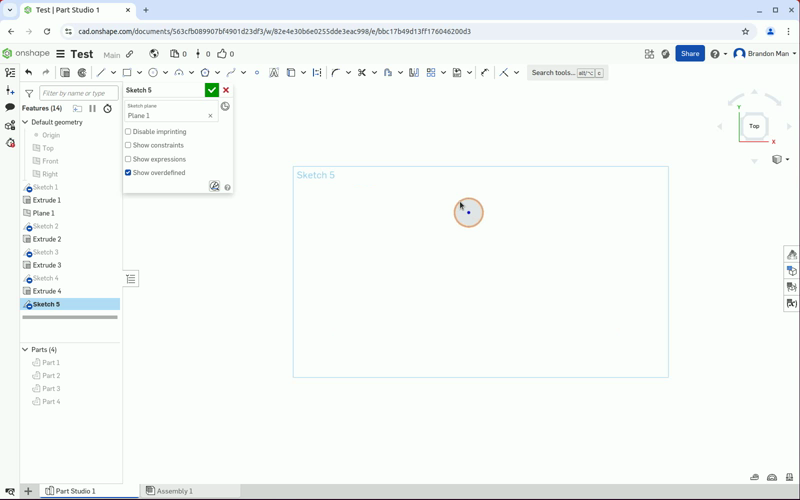
scroll(6)
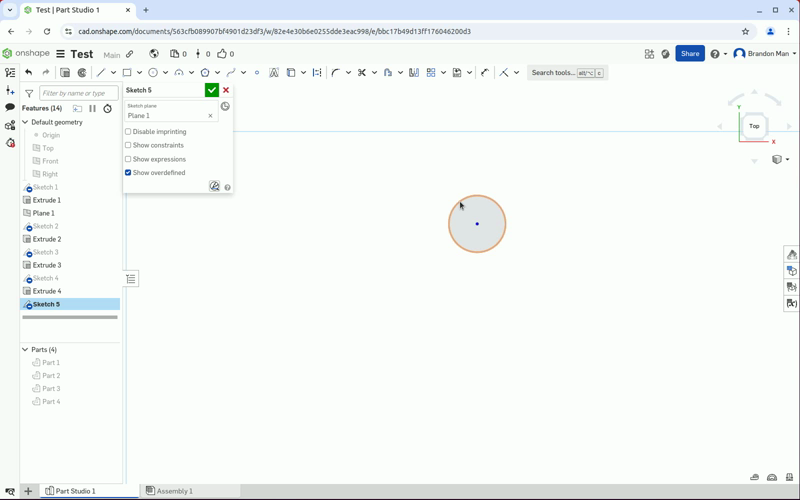
click(460, 201)
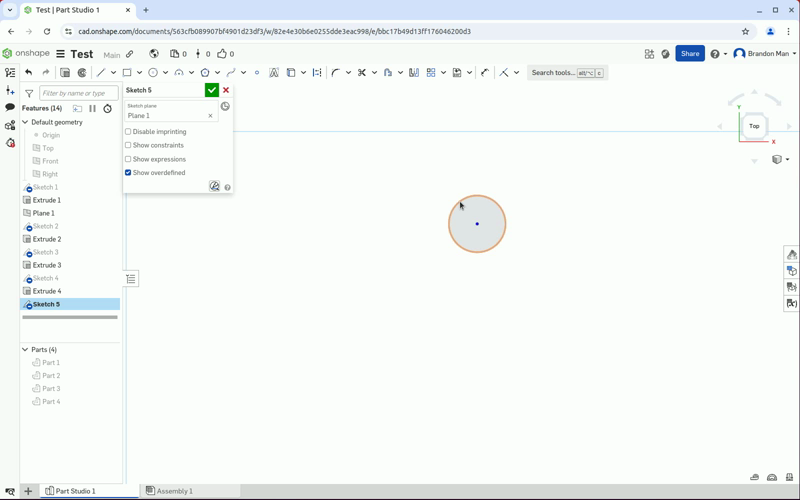
scroll(-6)
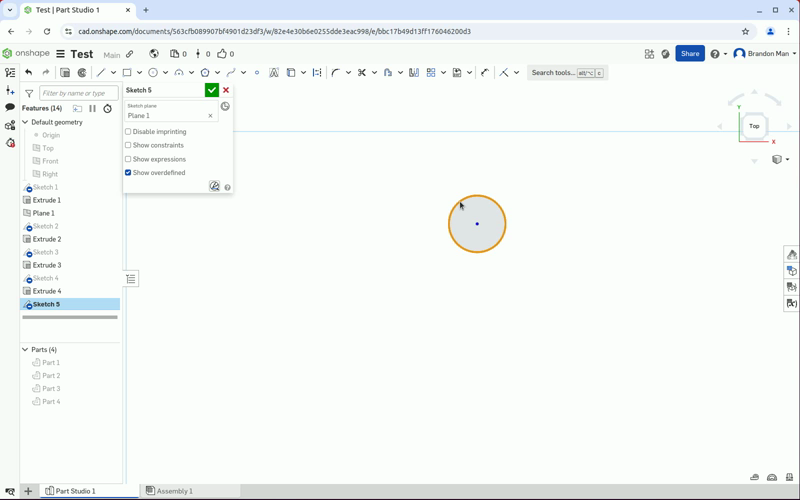
scroll(-6)
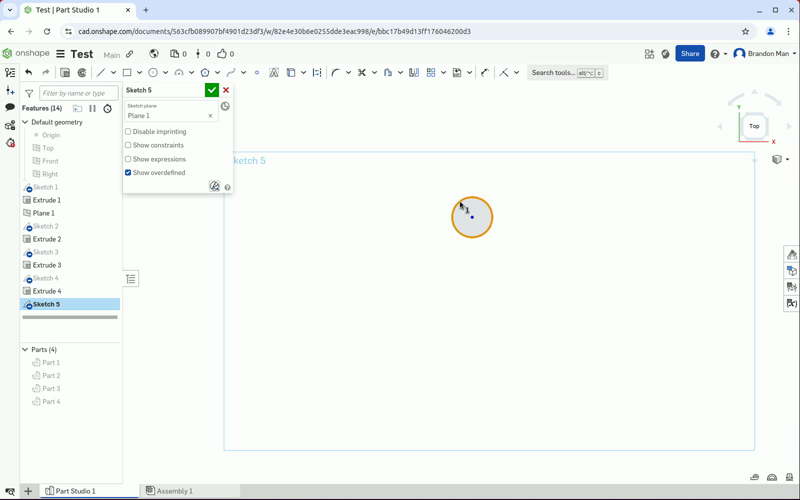
scroll(-6)
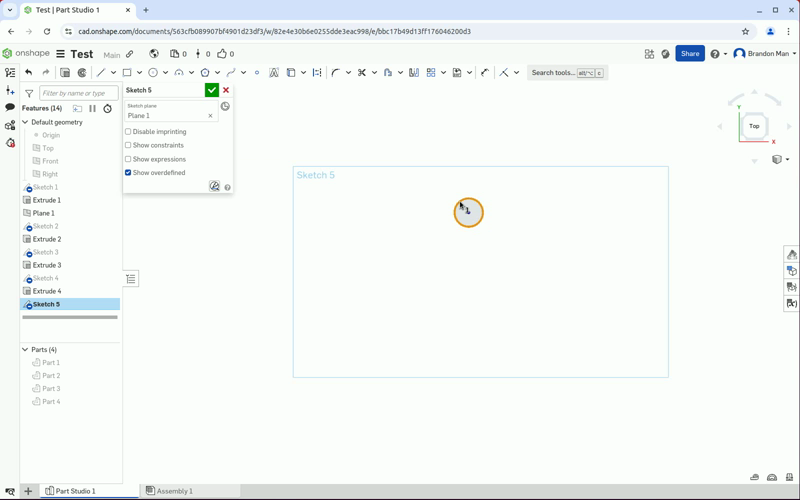
scroll(-6)
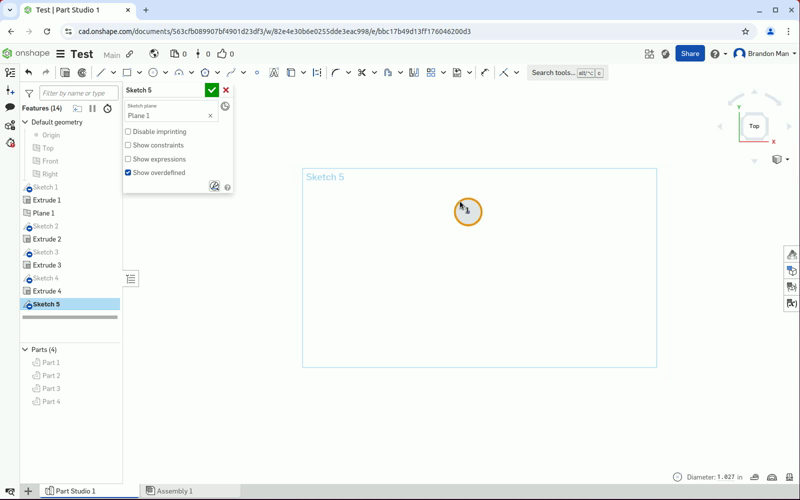
scroll(-6)
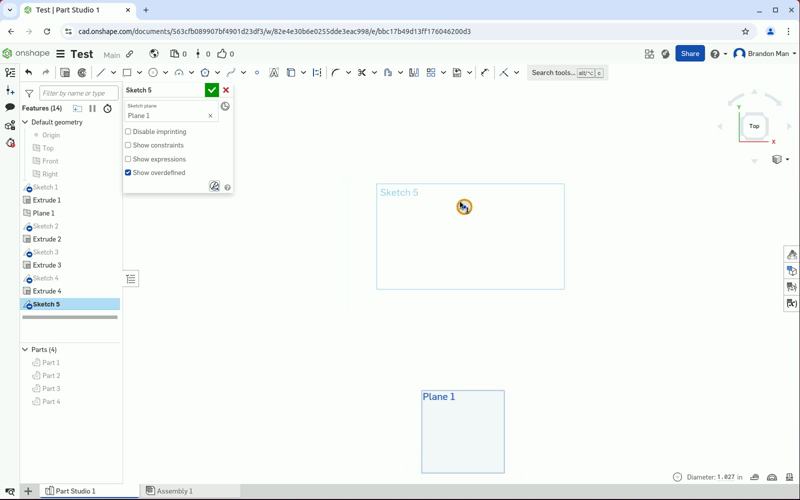
scroll(-6)
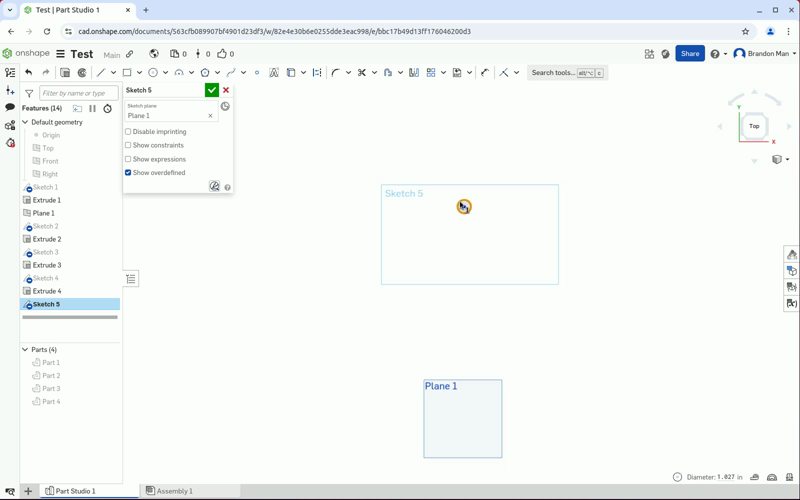
scroll(-6)
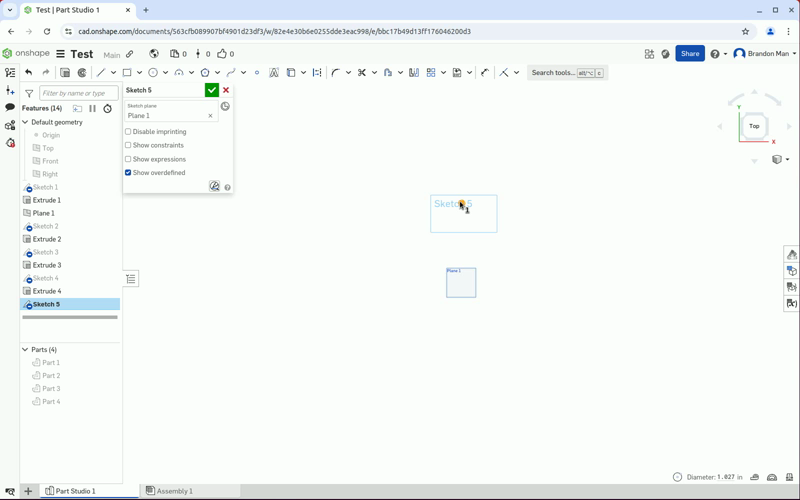
mouse_move(73, 352)
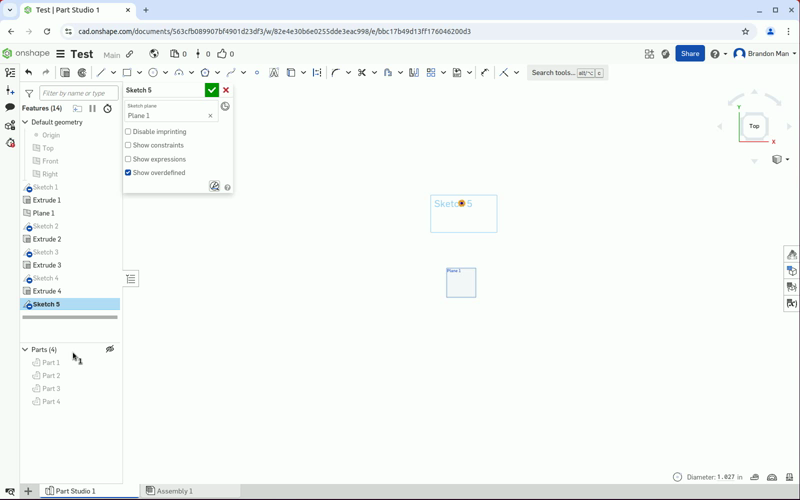
key(shift+y)
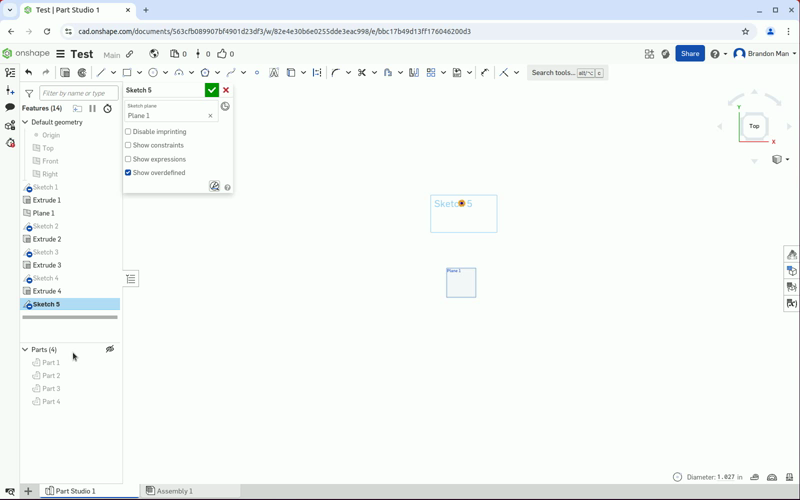
key(shift+e)
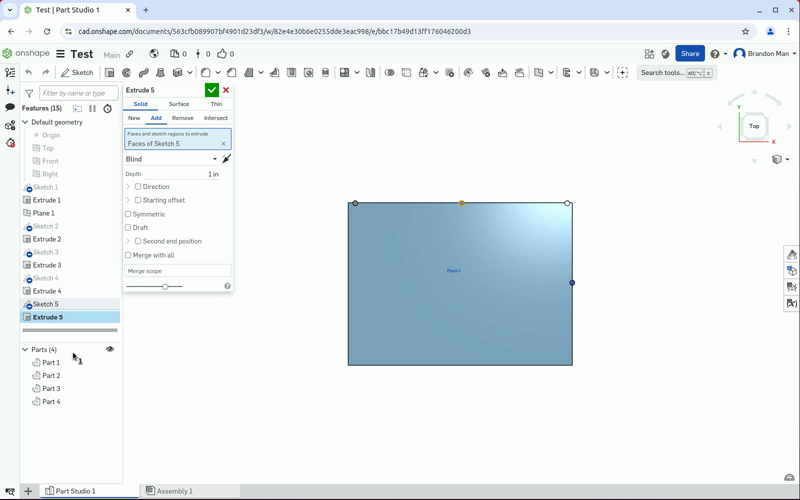
mouse_move(143, 106)
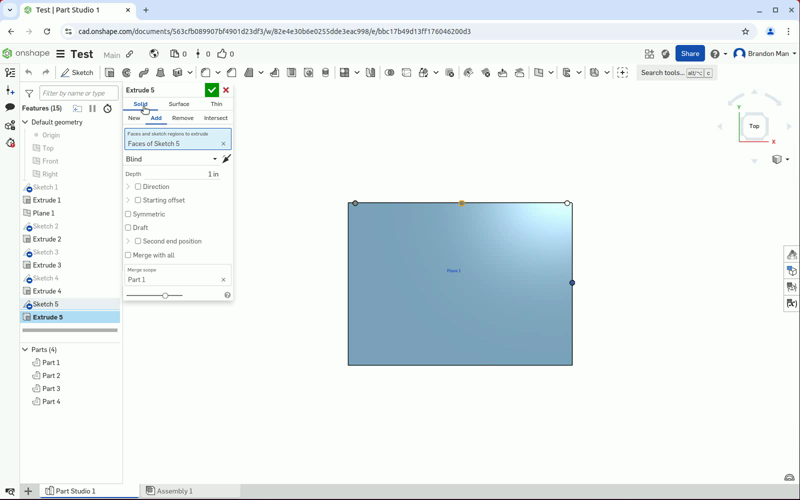
click(143, 106)
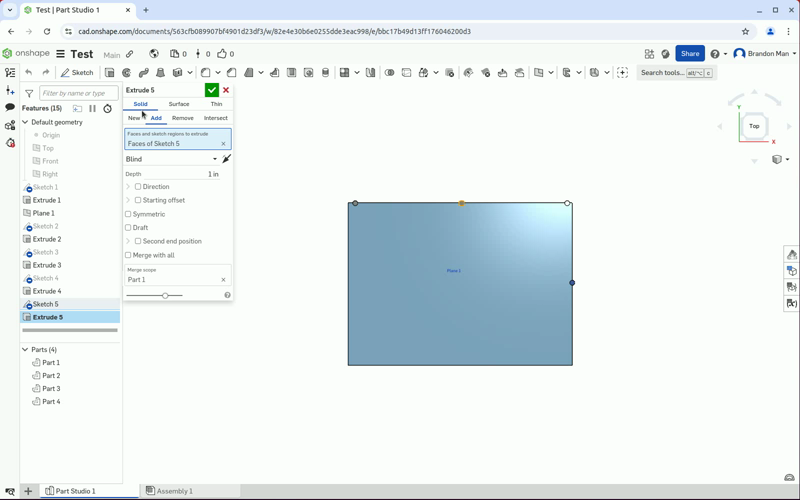
mouse_move(137, 120)
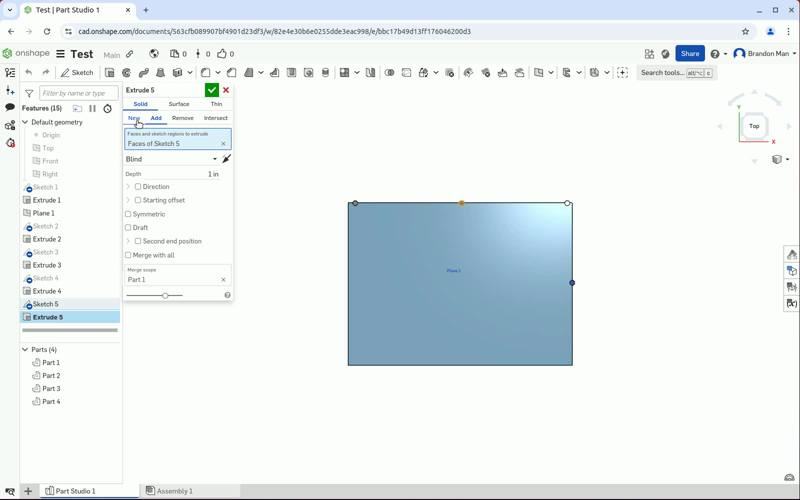
click(137, 120)
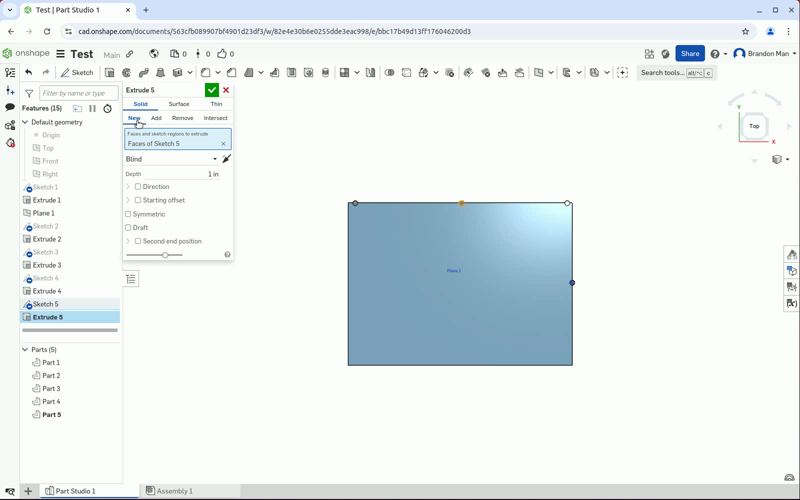
key(tab, 4)
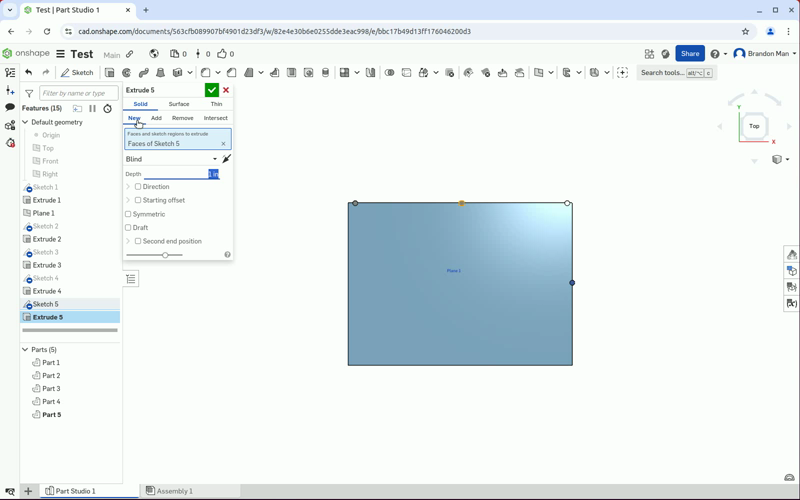
text(0.963)
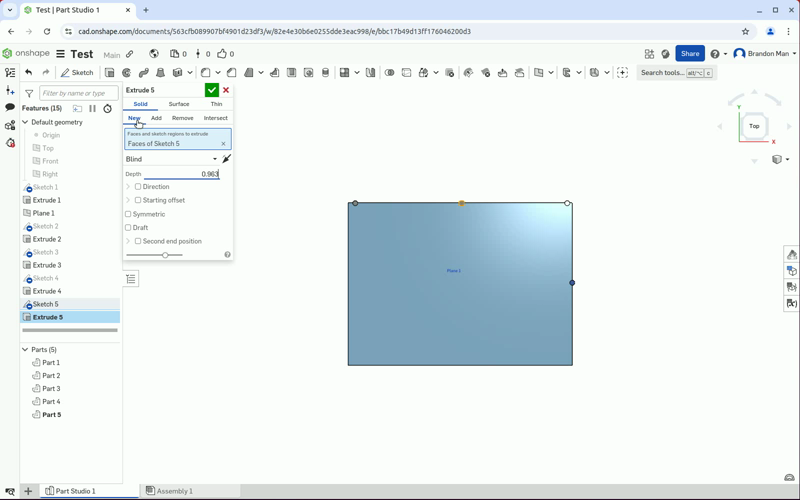
key(enter)
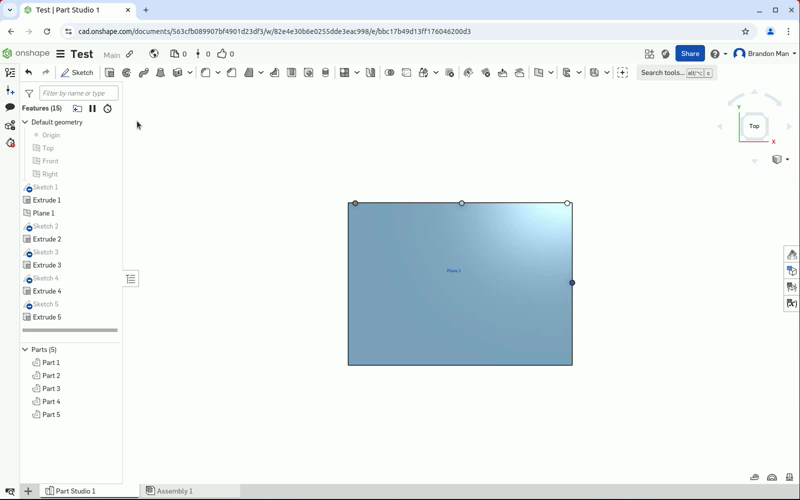
key(shift+h)
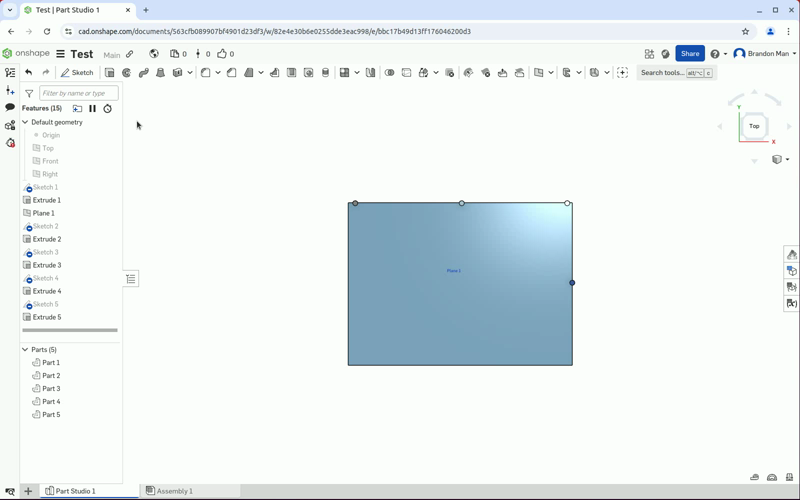
key(shift+h)
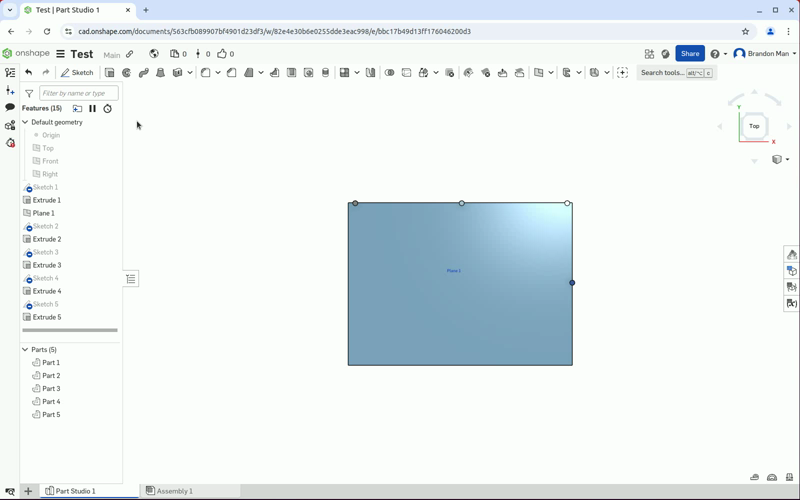
mouse_move(73, 189)
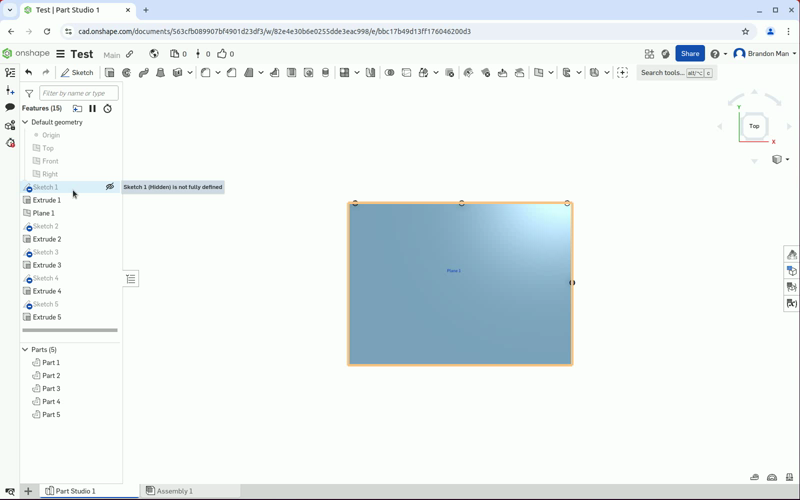
click(73, 189)
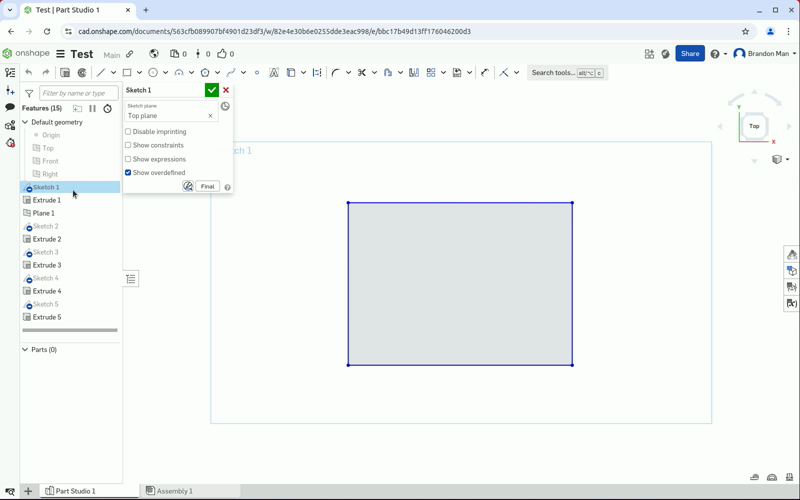
mouse_move(229, 92)
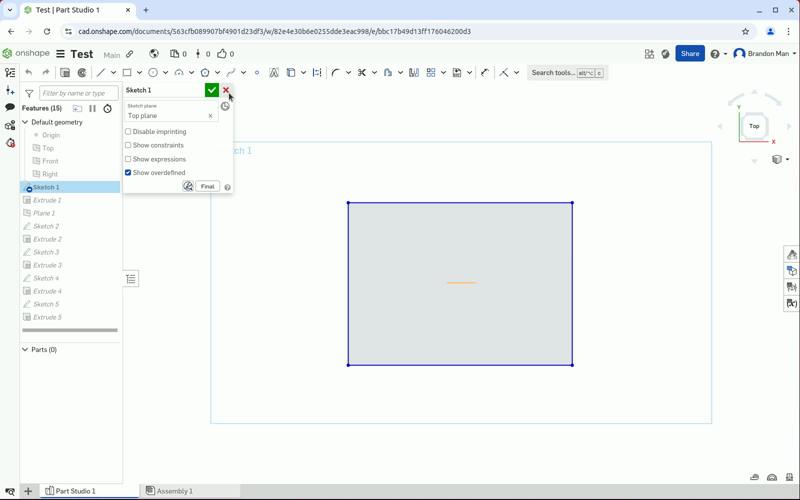
click(229, 92)
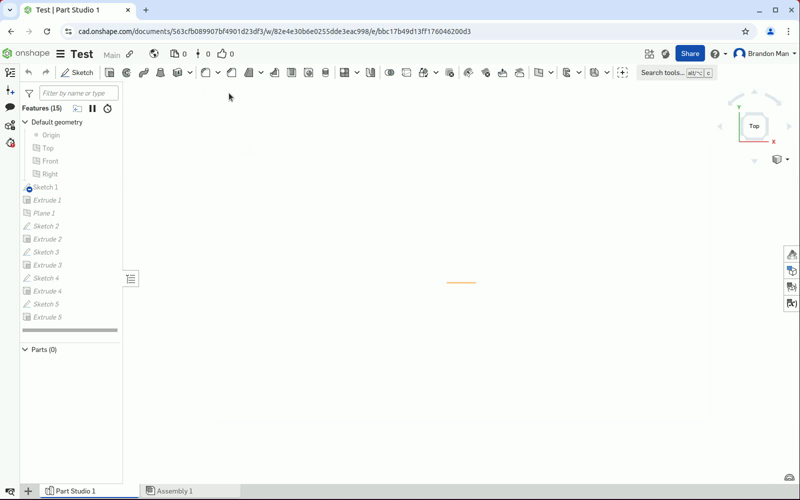
key(shift+s)
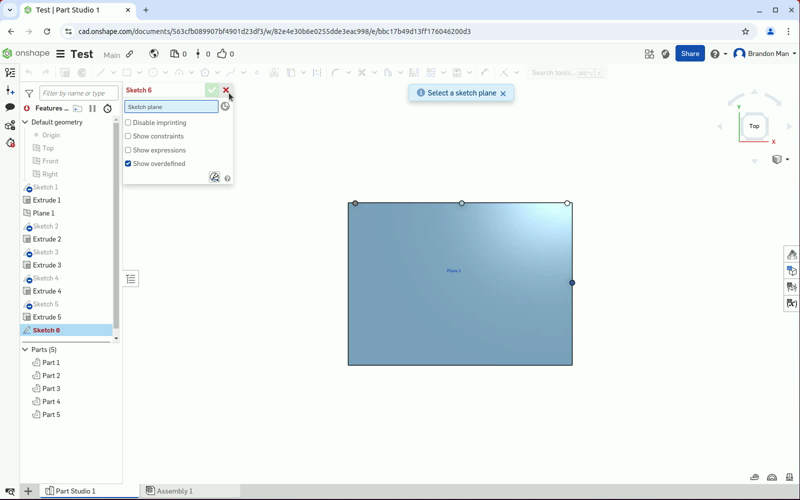
mouse_move(69, 215)
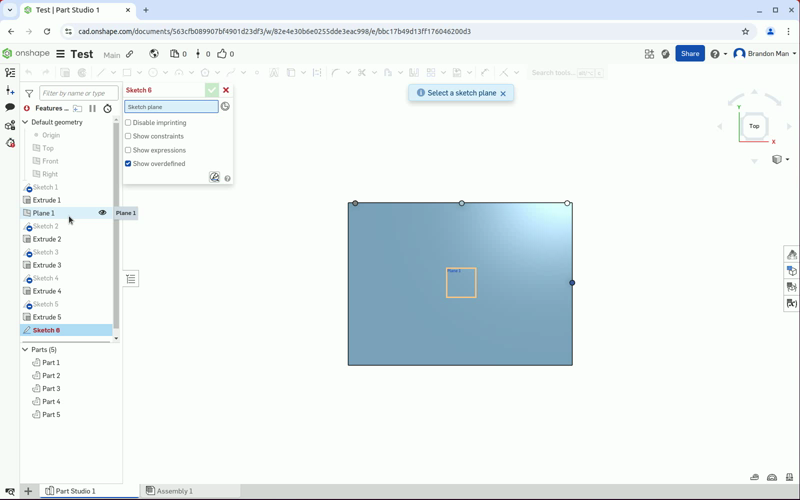
click(69, 215)
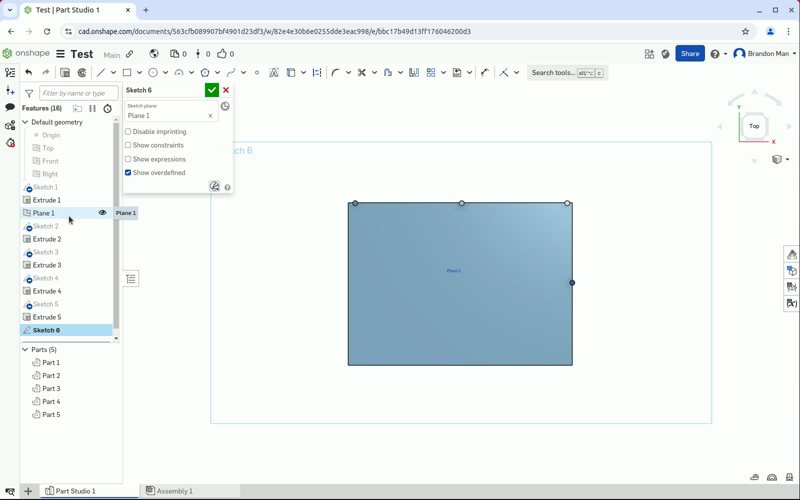
mouse_move(73, 352)
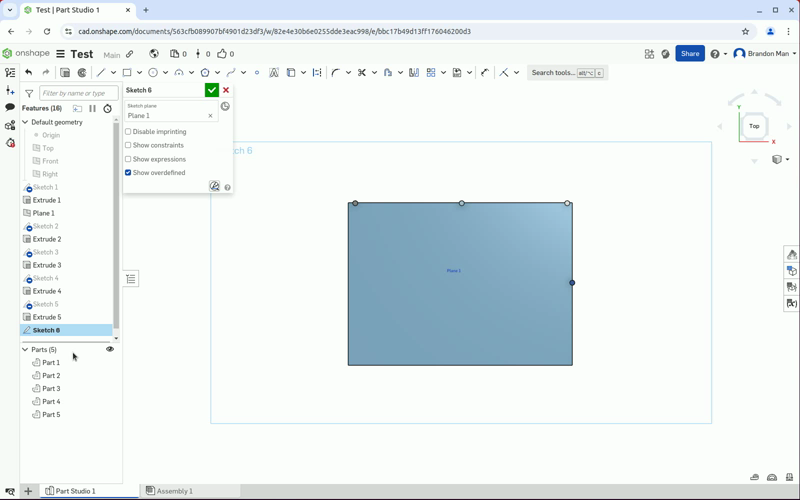
key(y)
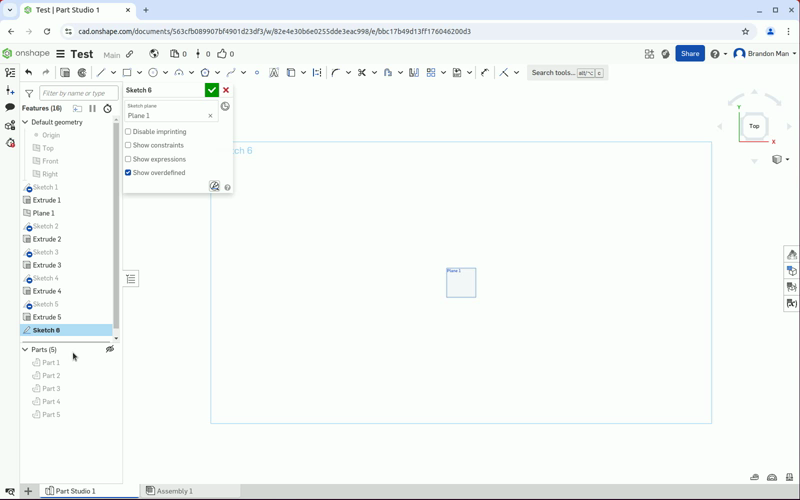
key(c)
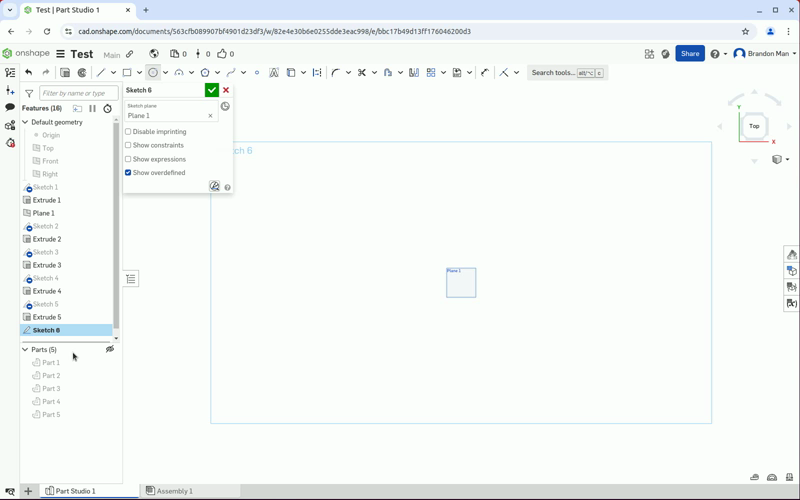
key_down(shift)
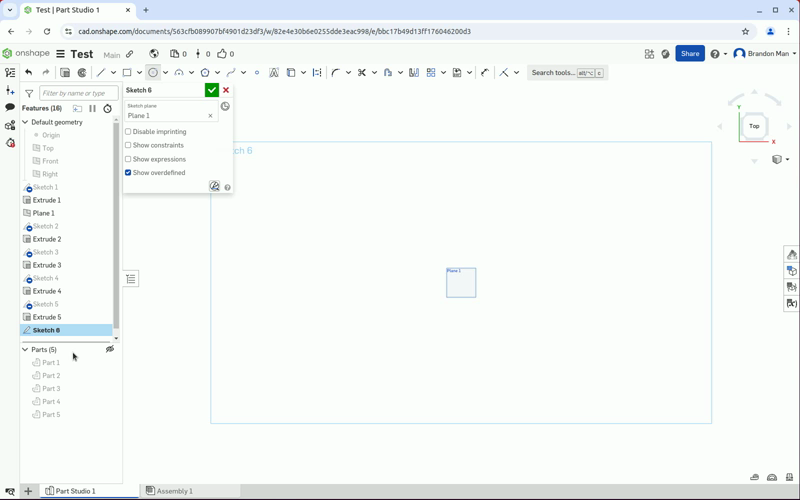
mouse_move(461, 362)
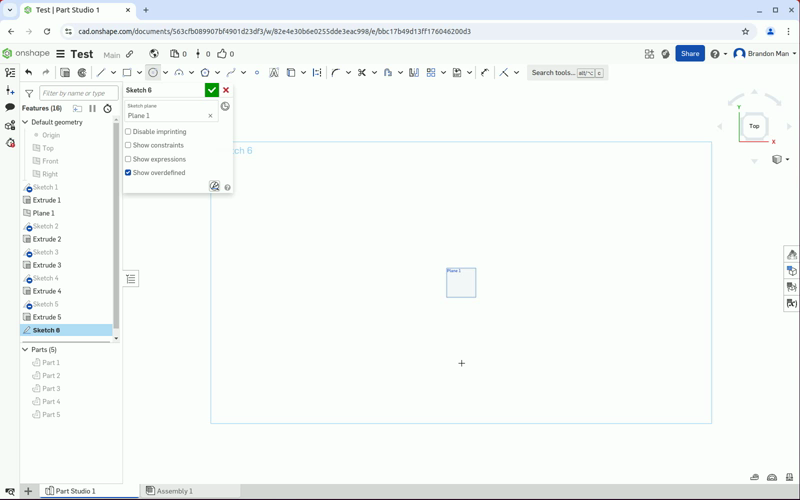
click(461, 362)
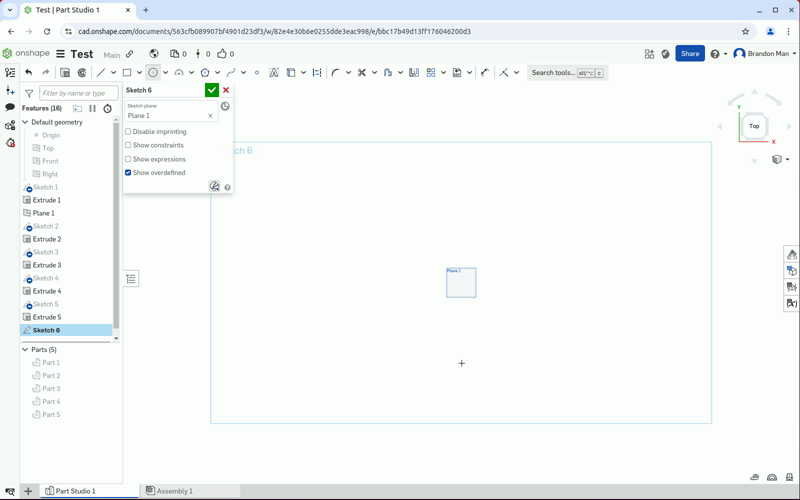
key_up(shift)
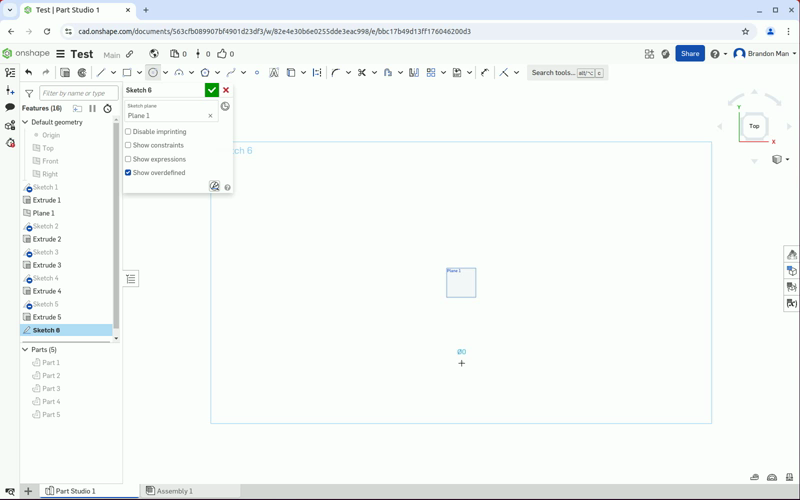
mouse_move(464, 362)
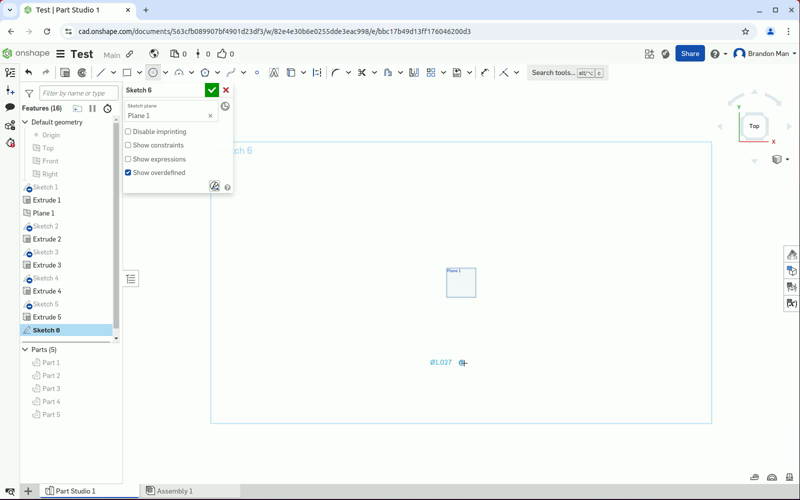
scroll(6)
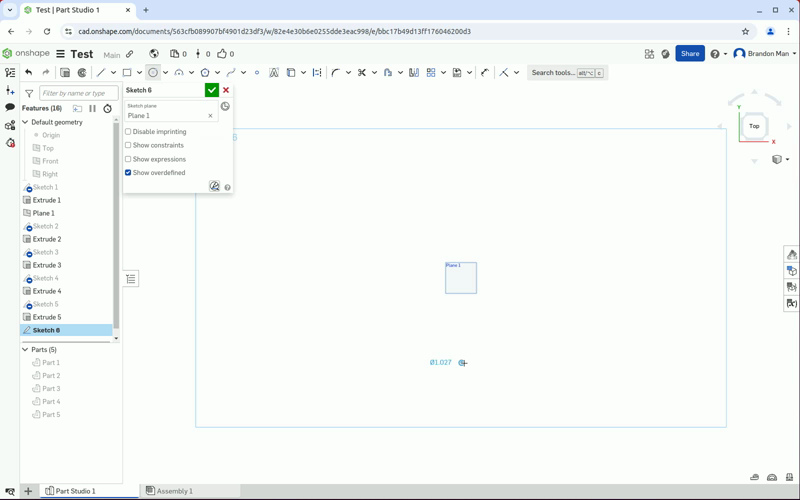
scroll(6)
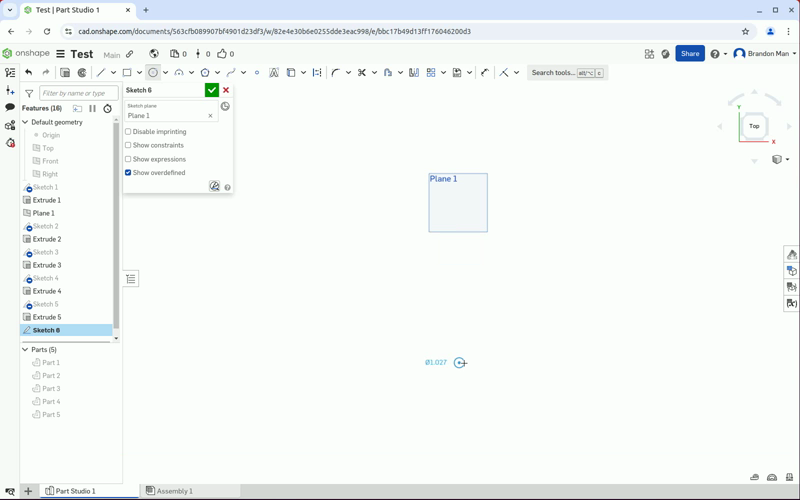
scroll(6)
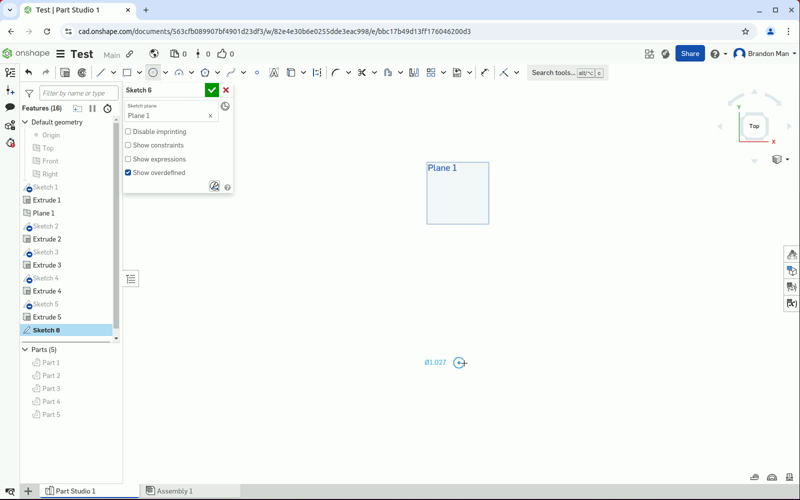
scroll(6)
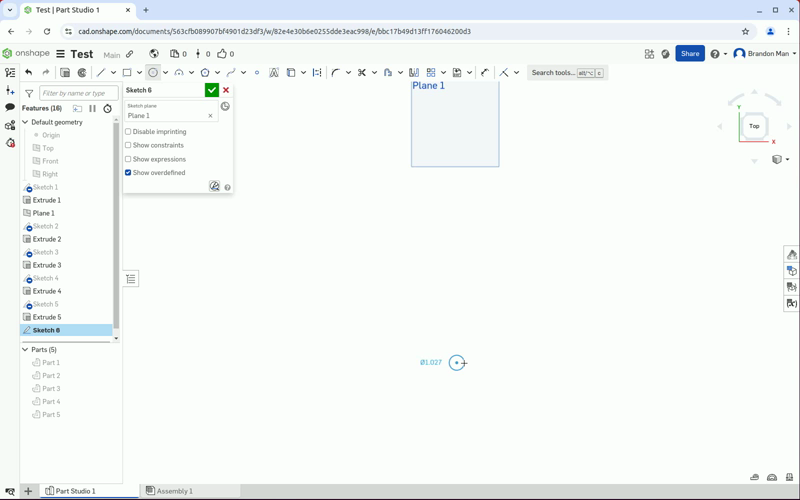
scroll(6)
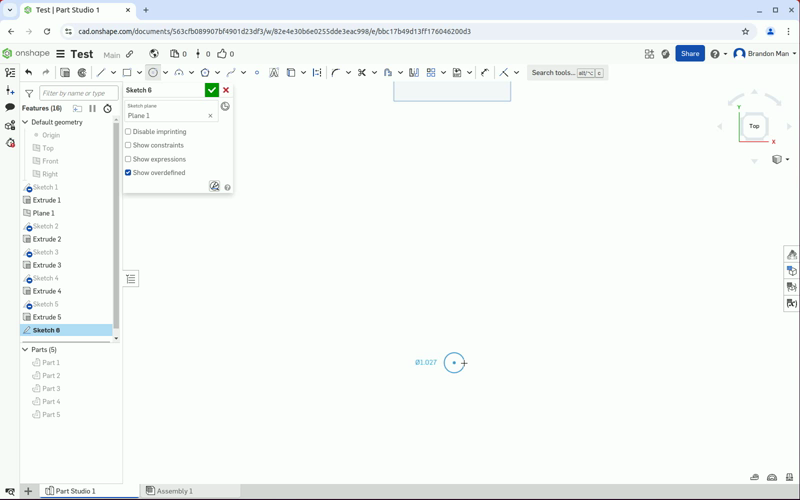
scroll(6)
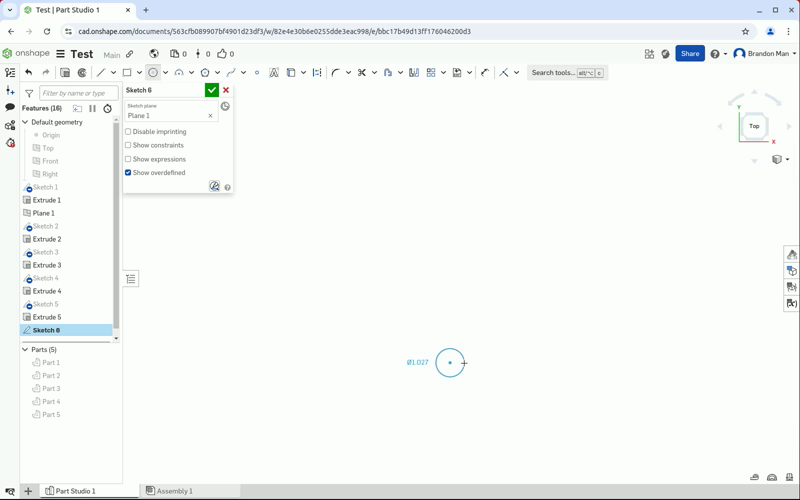
scroll(6)
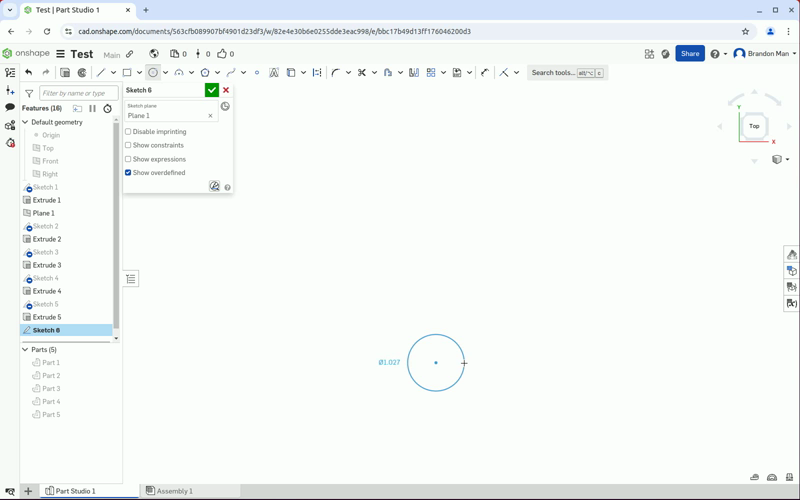
click(464, 362)
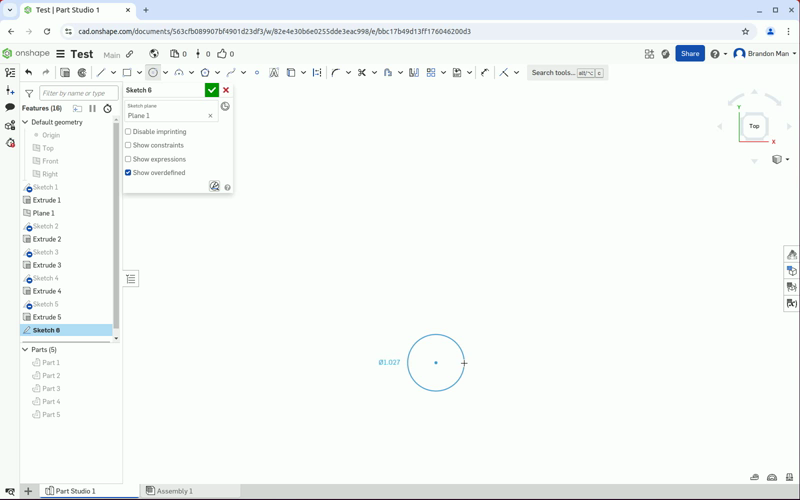
scroll(-6)
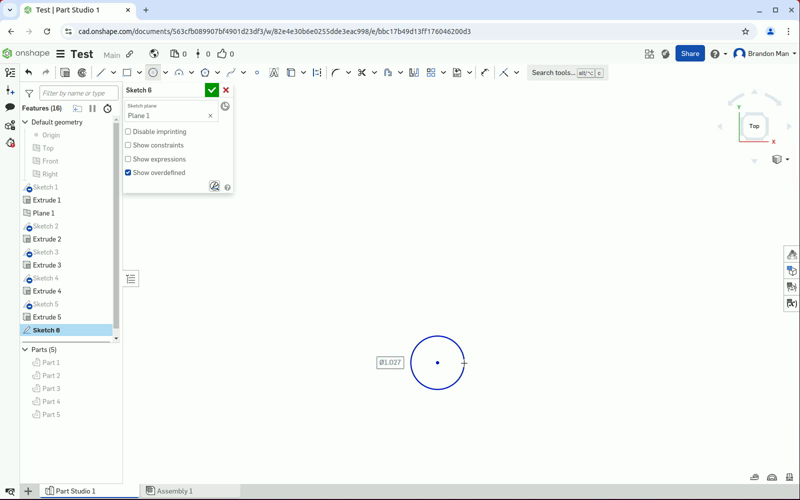
scroll(-6)
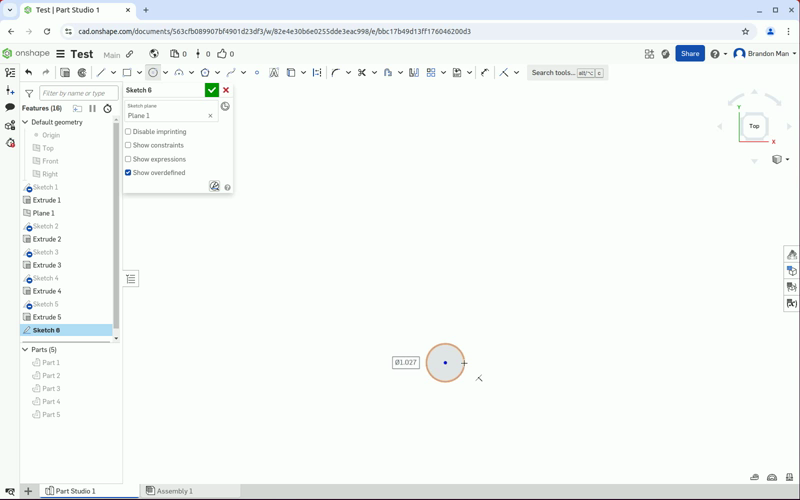
scroll(-6)
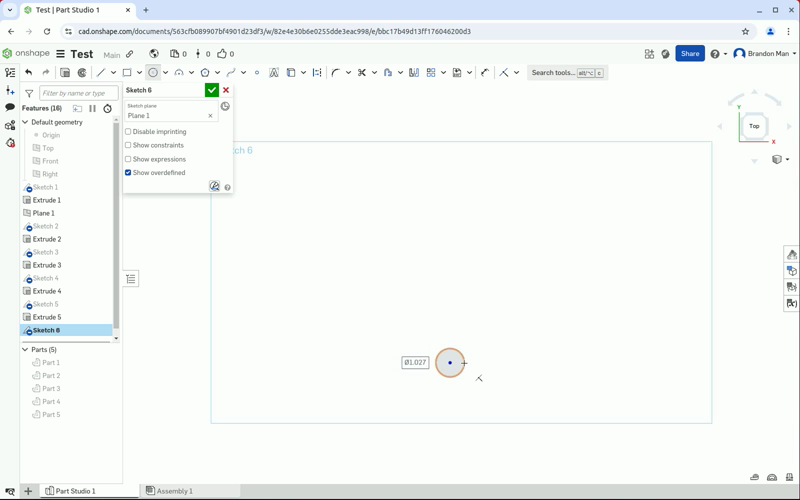
scroll(-6)
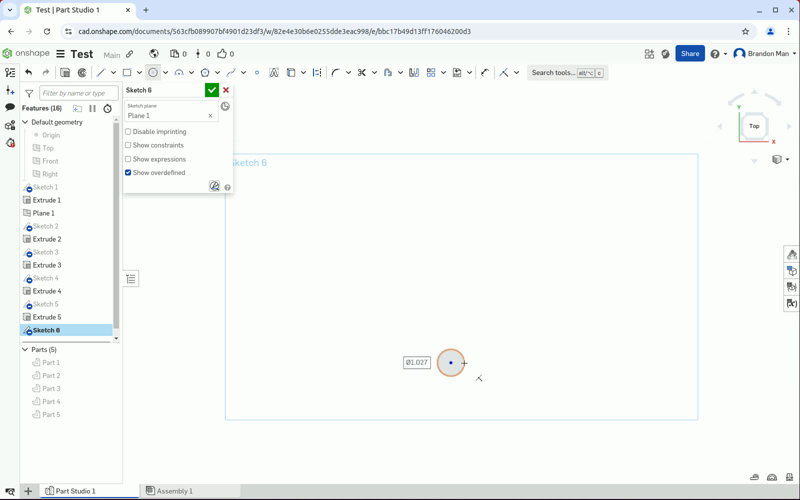
scroll(-6)
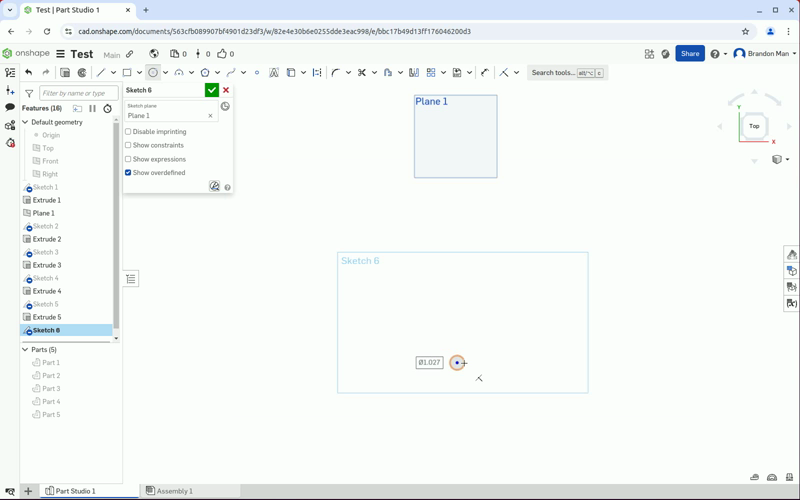
scroll(-6)
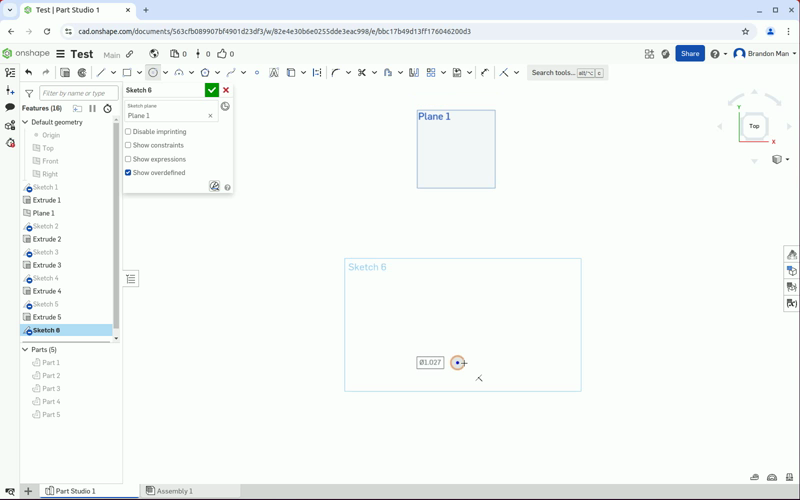
scroll(-6)
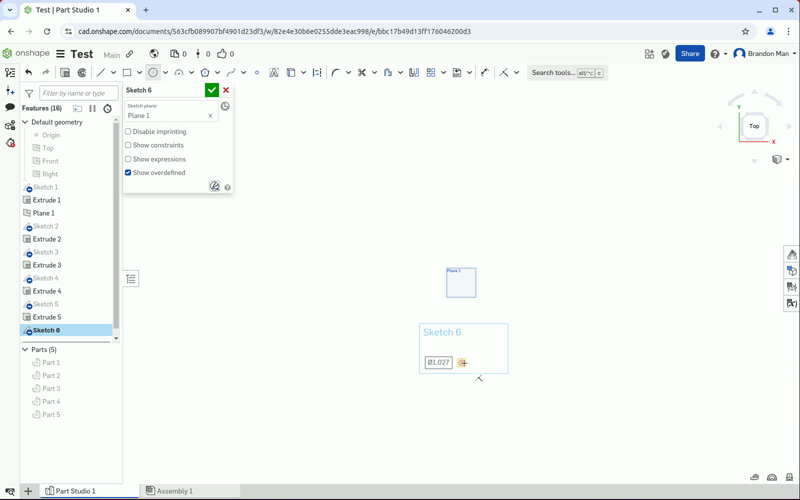
key(esc)
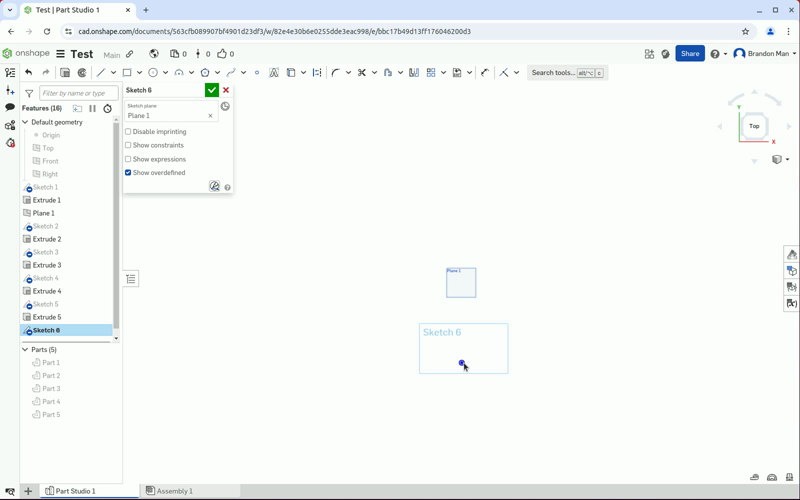
mouse_move(462, 364)
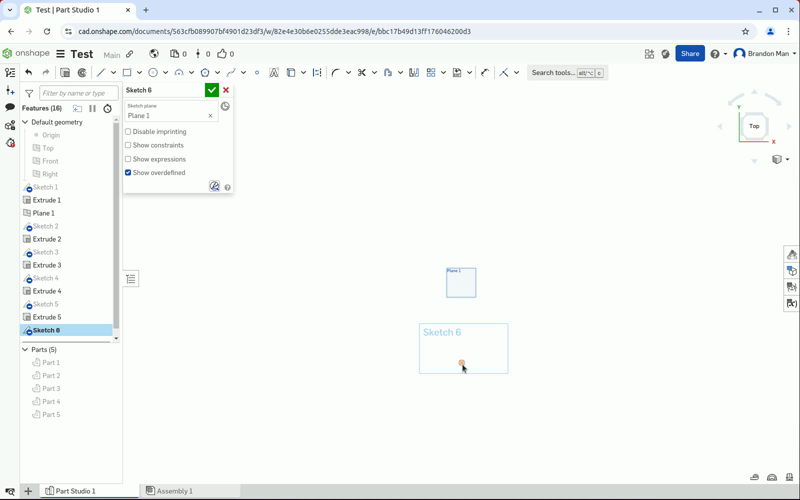
scroll(6)
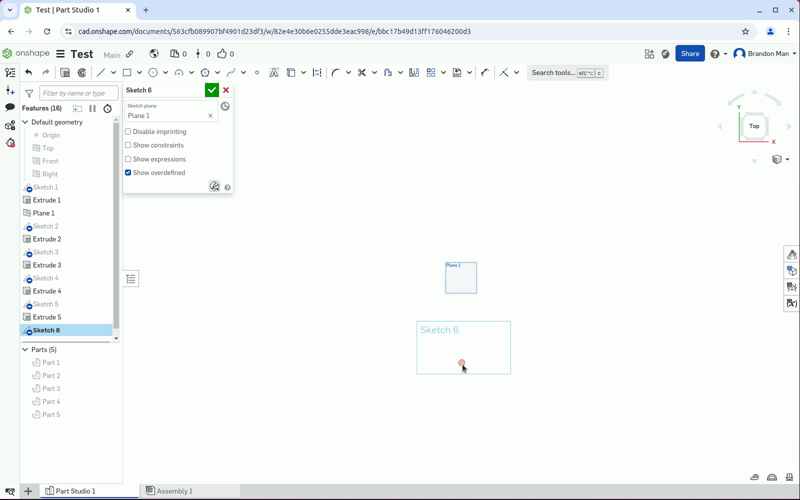
scroll(6)
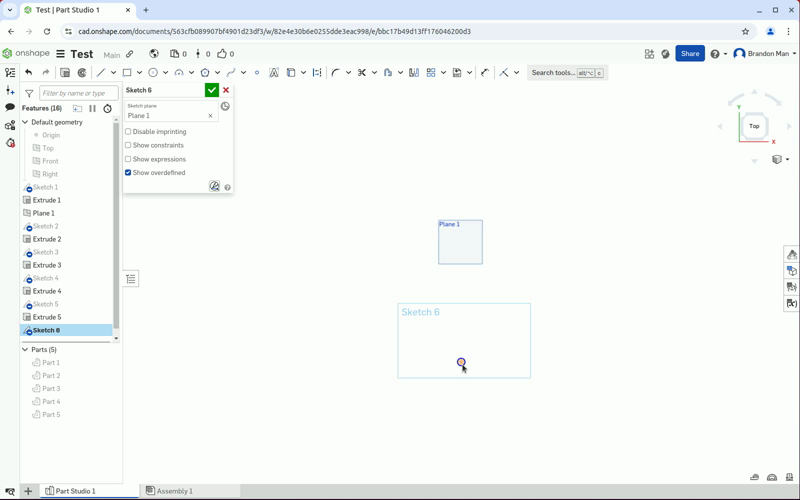
scroll(6)
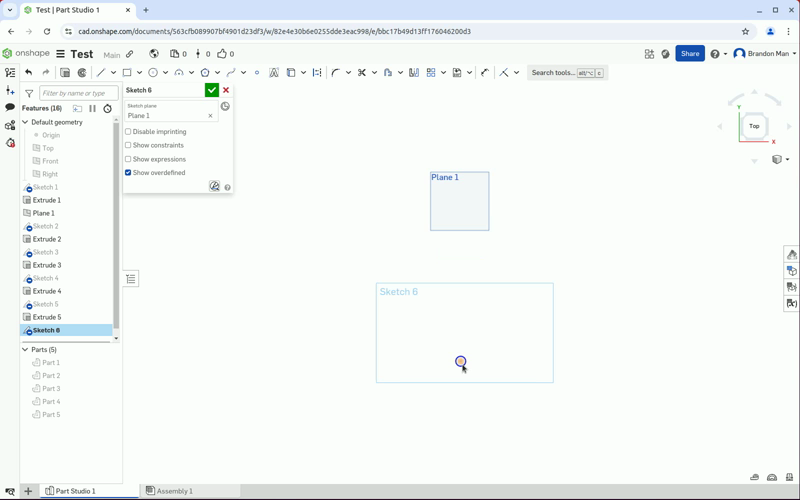
scroll(6)
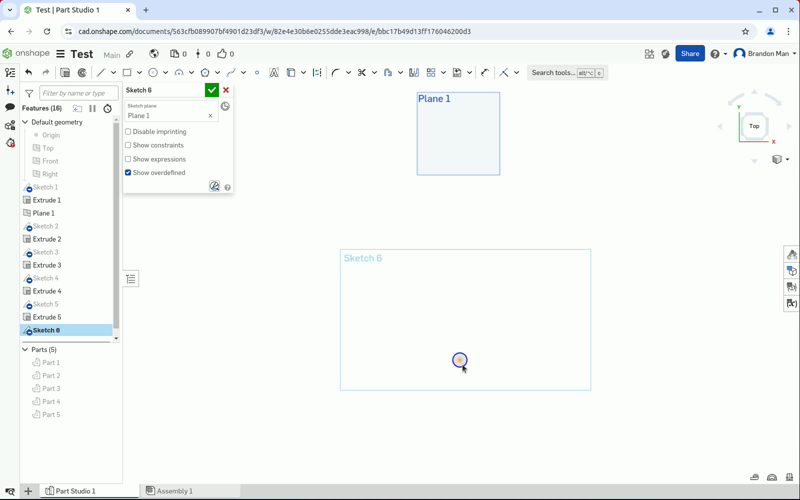
scroll(6)
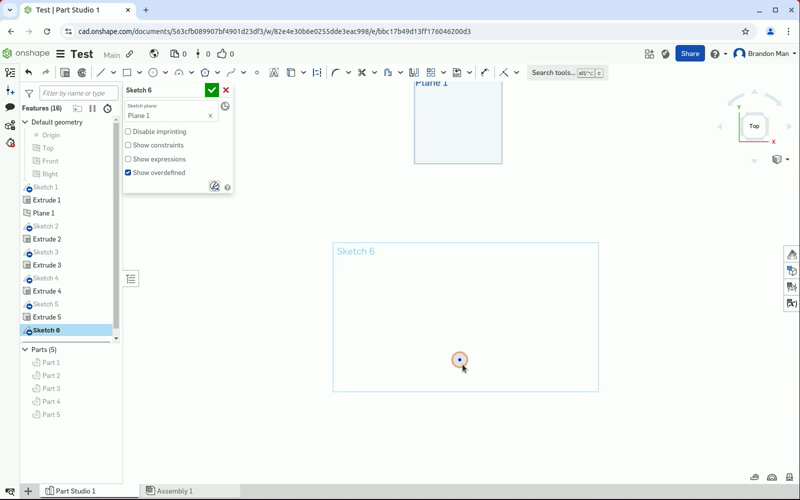
scroll(6)
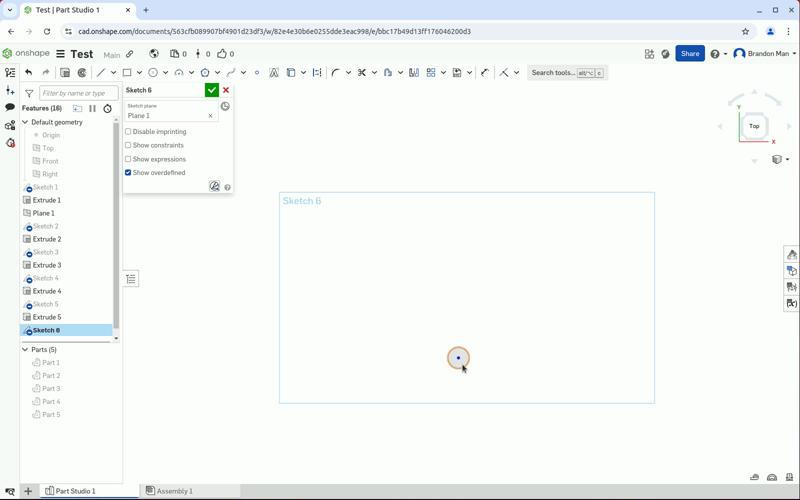
scroll(6)
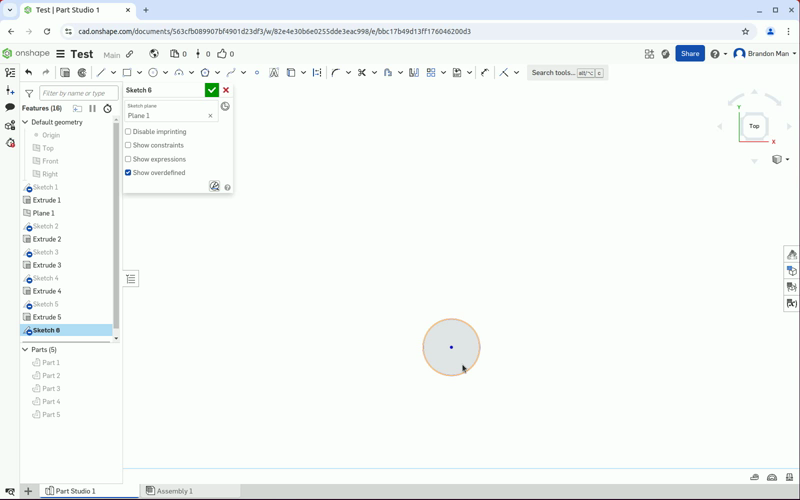
click(462, 364)
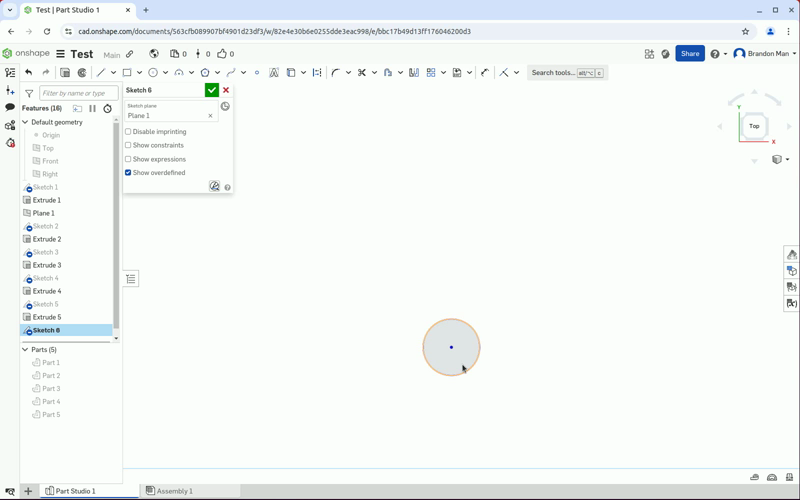
scroll(-6)
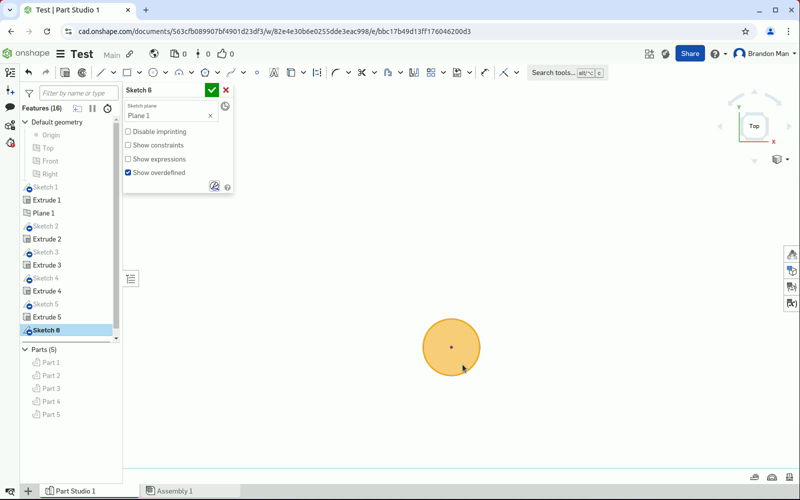
scroll(-6)
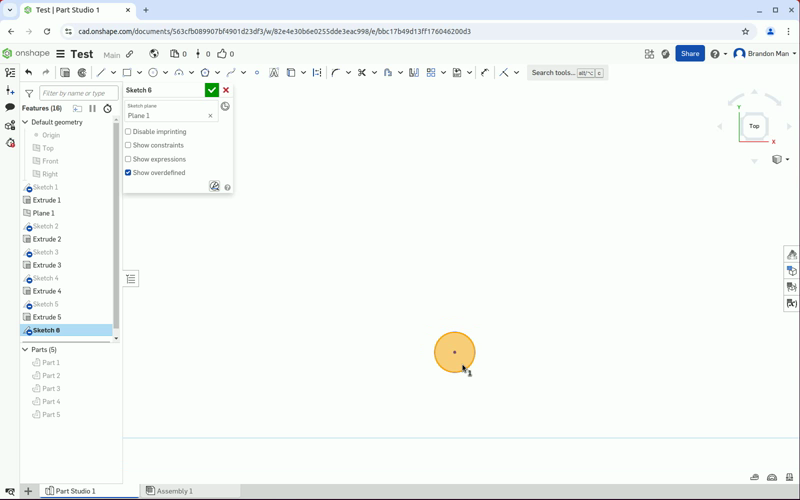
scroll(-6)
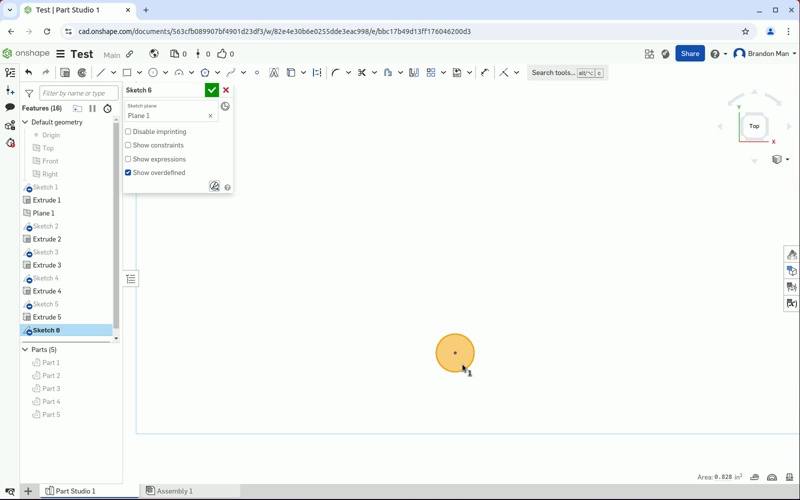
scroll(-6)
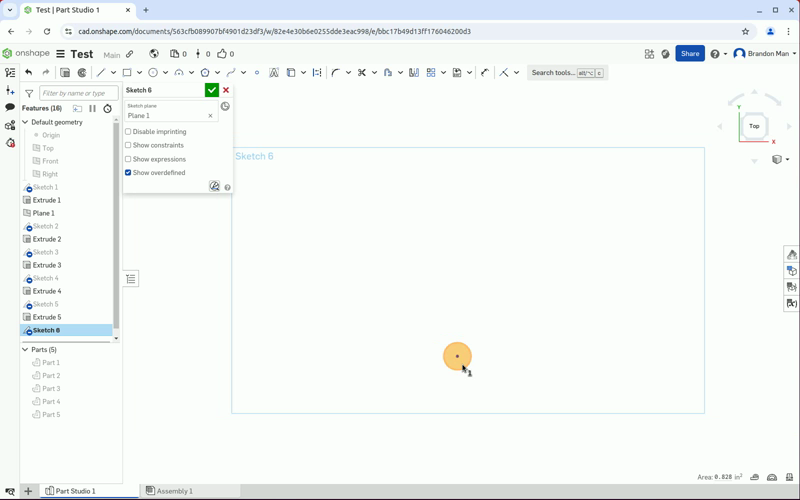
scroll(-6)
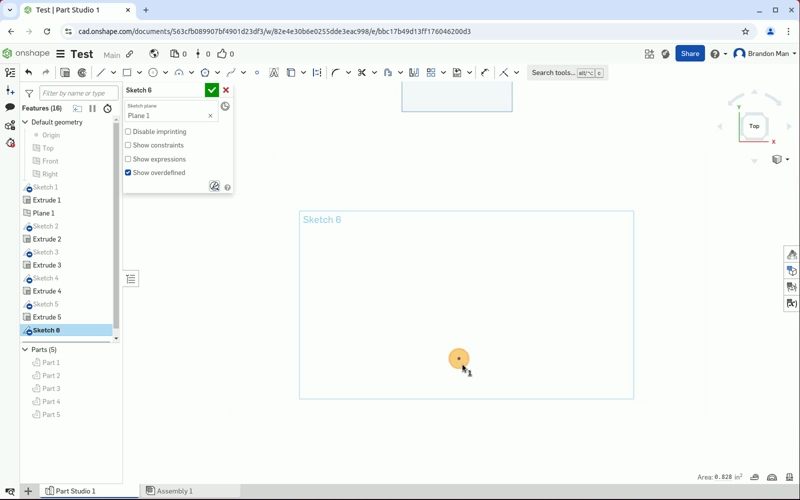
scroll(-6)
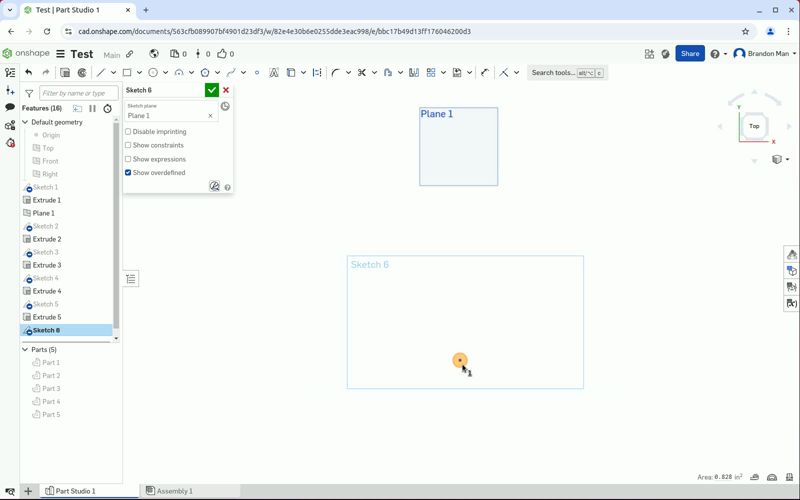
scroll(-6)
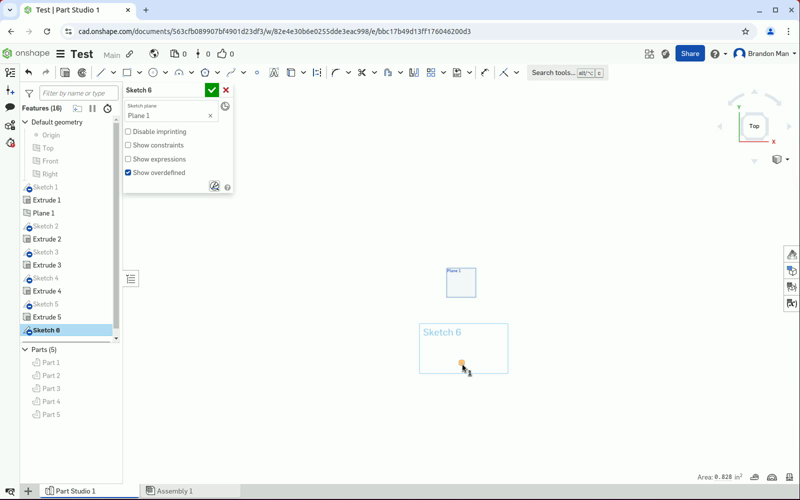
mouse_move(73, 352)
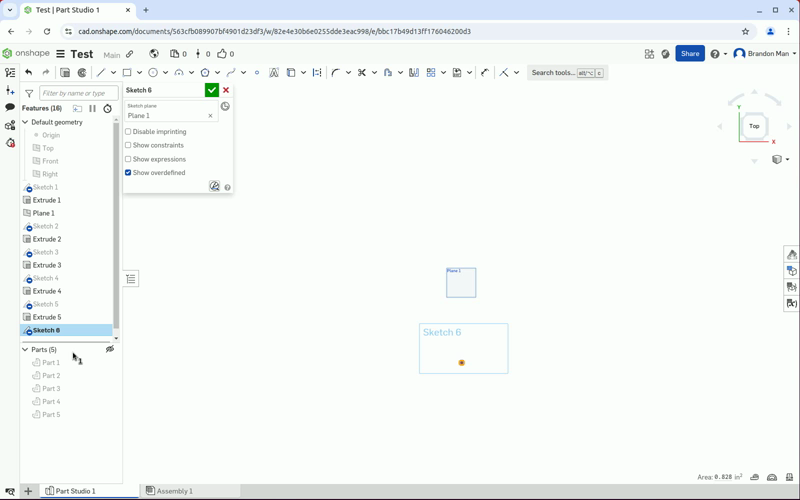
key(shift+y)
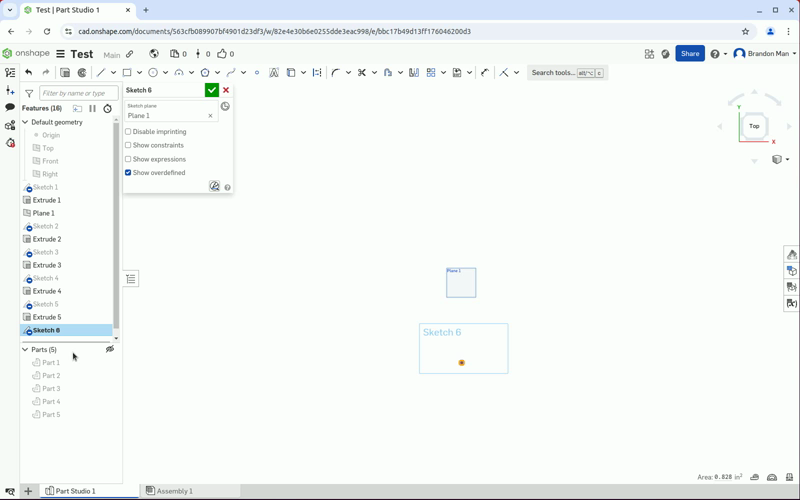
key(shift+e)
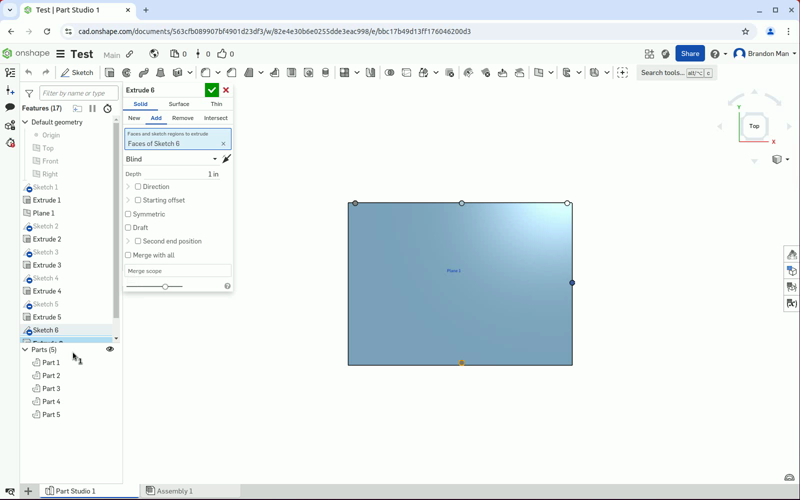
mouse_move(143, 106)
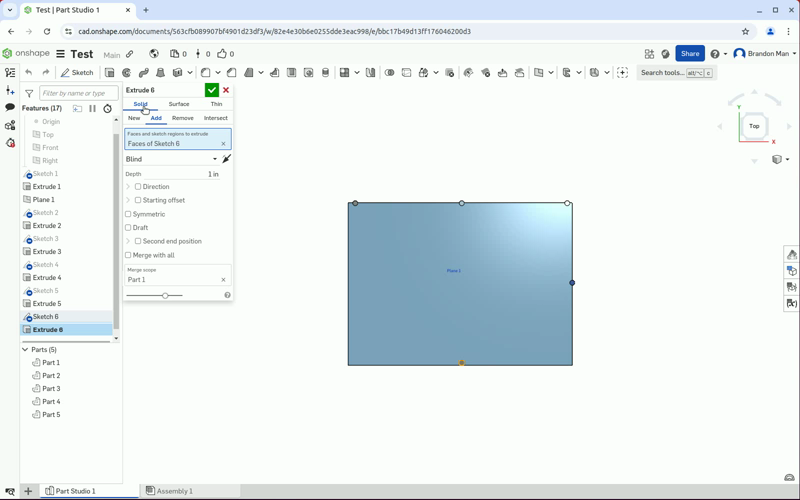
click(143, 106)
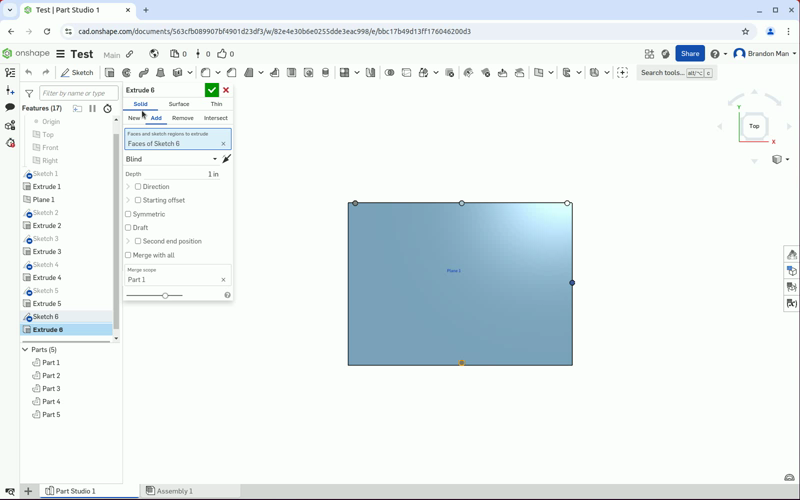
mouse_move(137, 120)
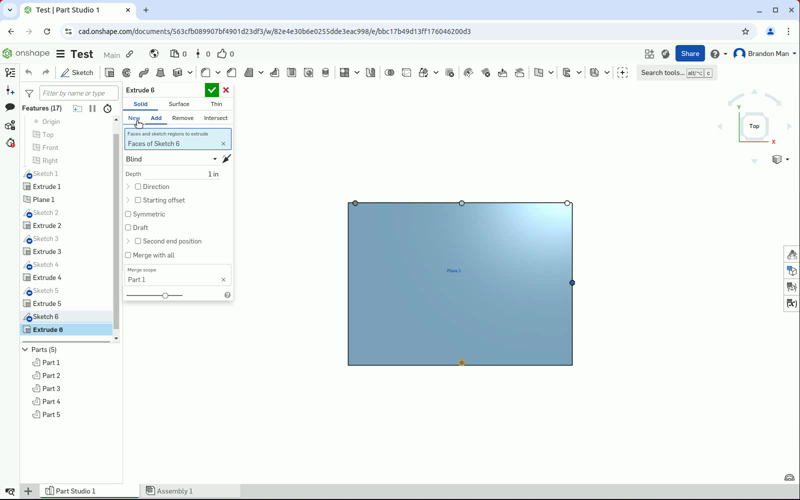
click(137, 120)
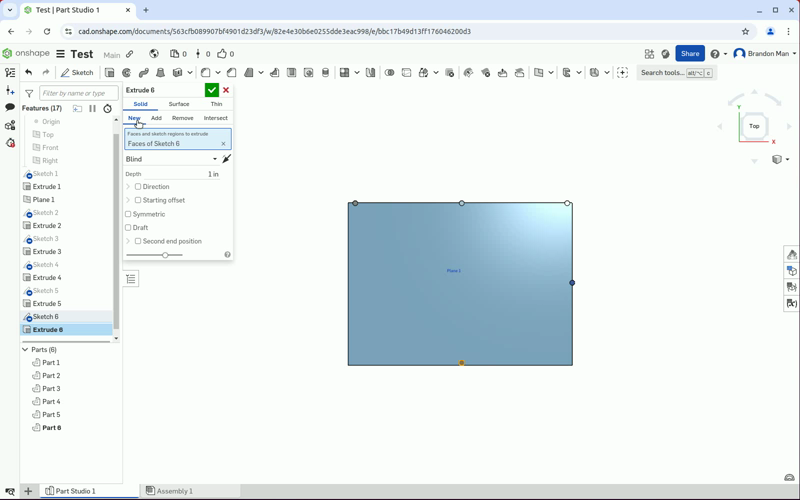
key(tab, 4)
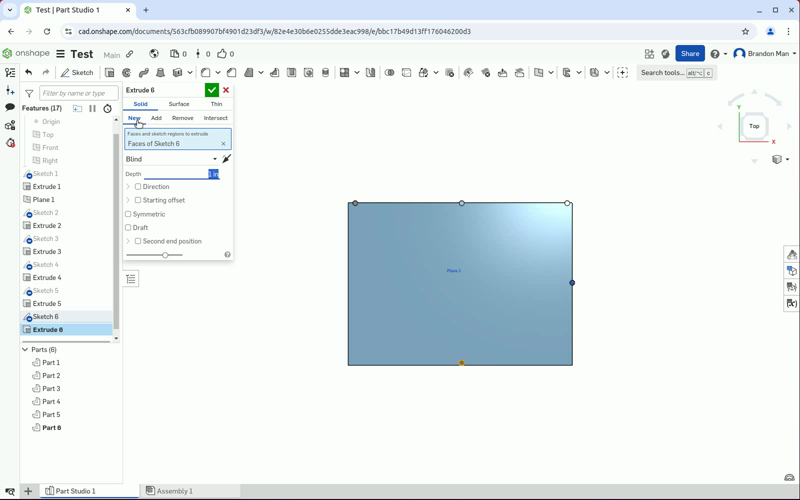
text(0.963)
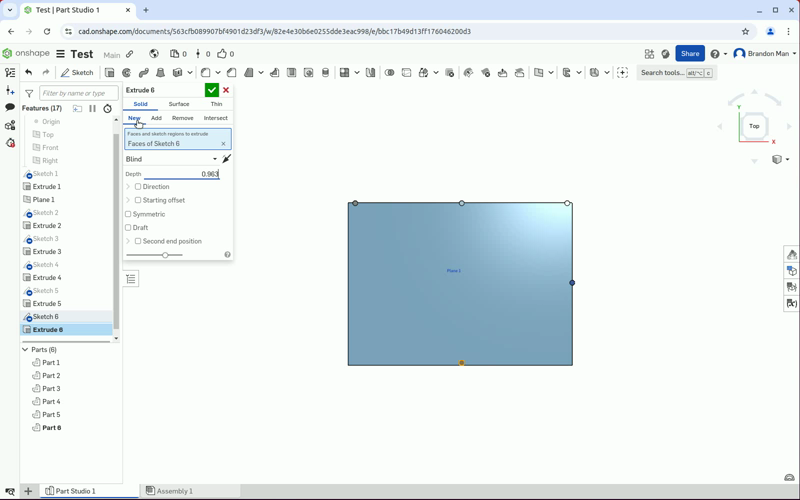
key(enter)
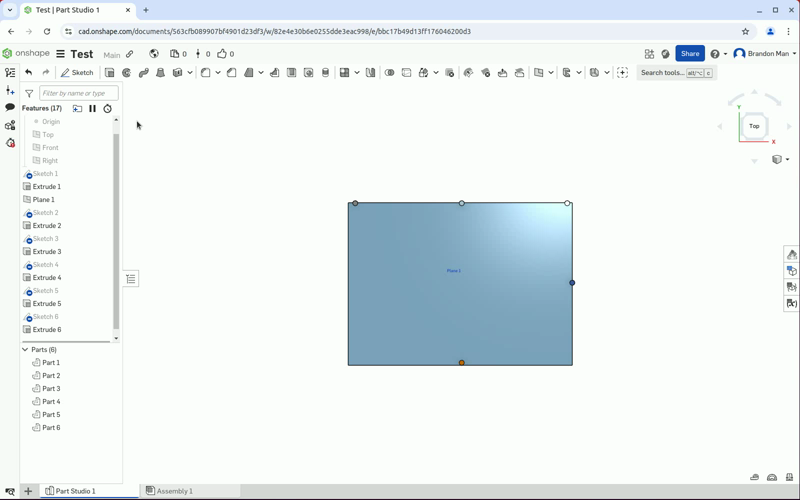
key(shift+h)
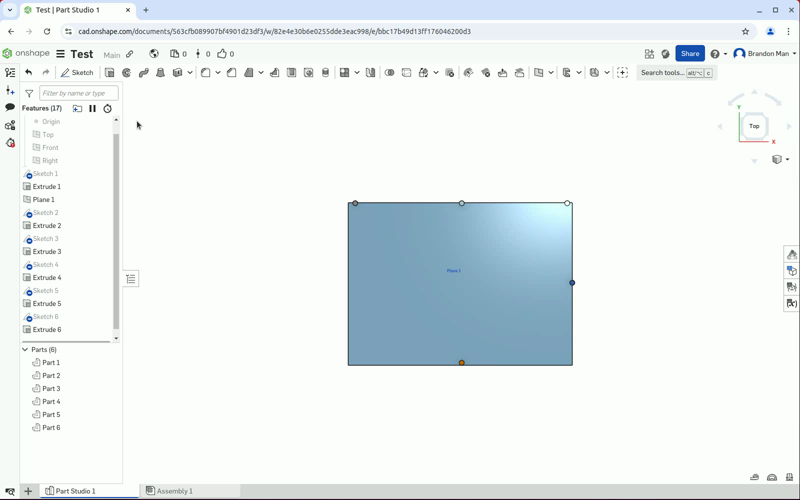
key(shift+h)
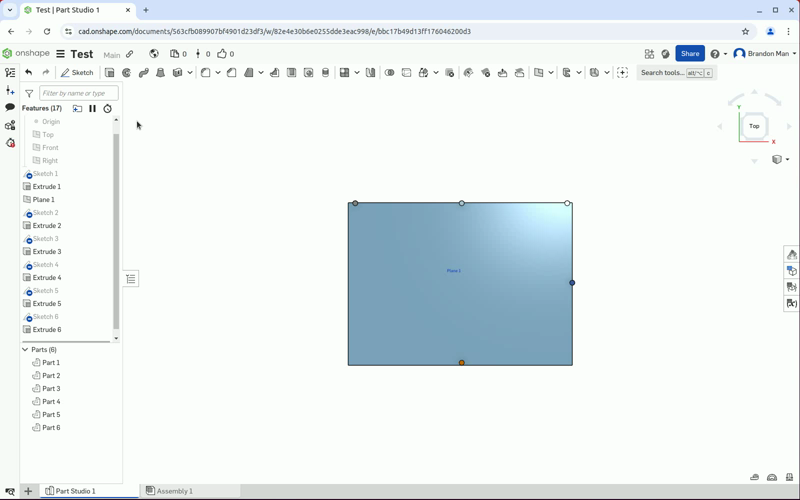
mouse_move(69, 176)
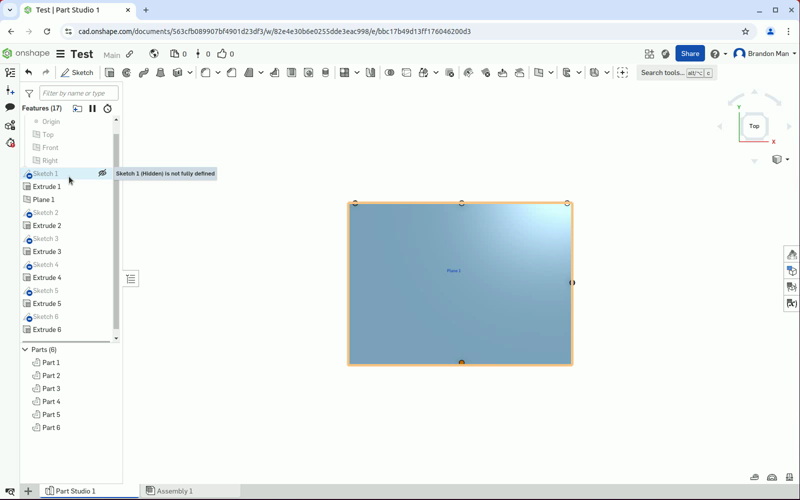
click(69, 176)
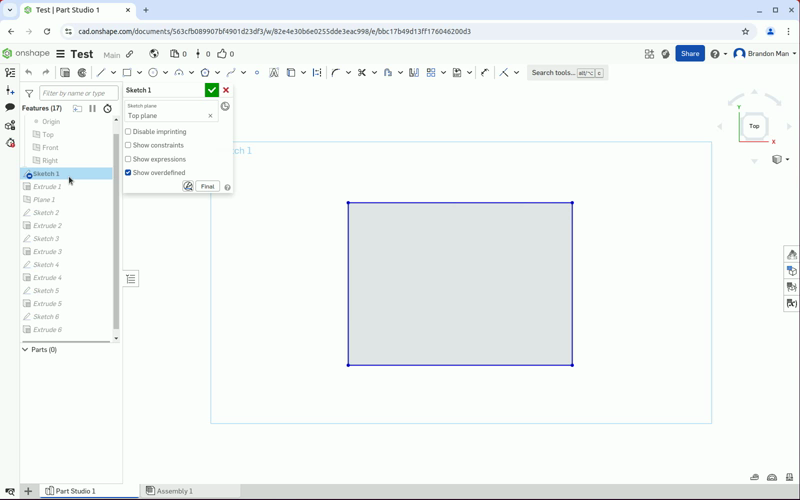
mouse_move(229, 92)
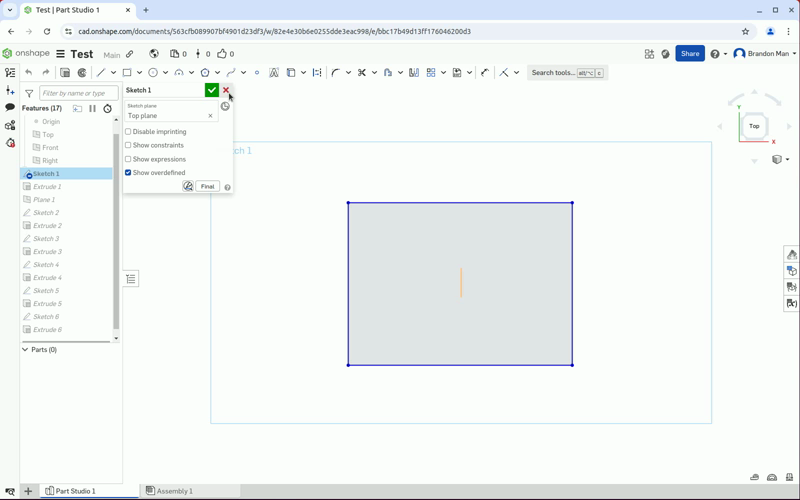
click(229, 92)
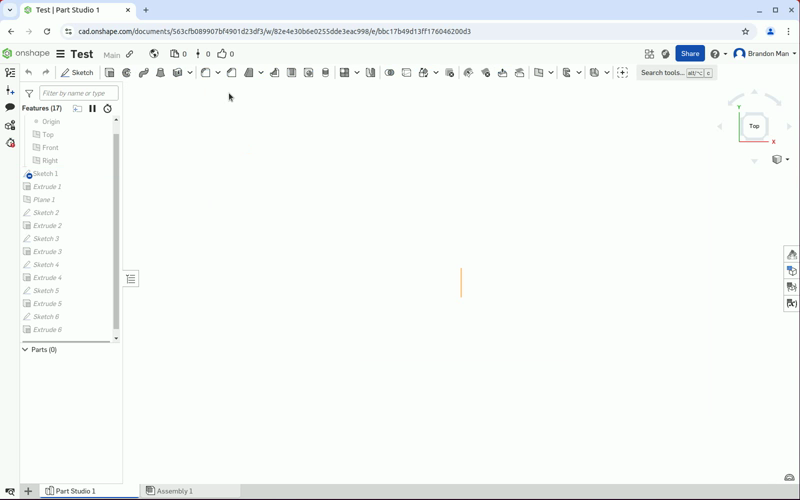
key(shift+s)
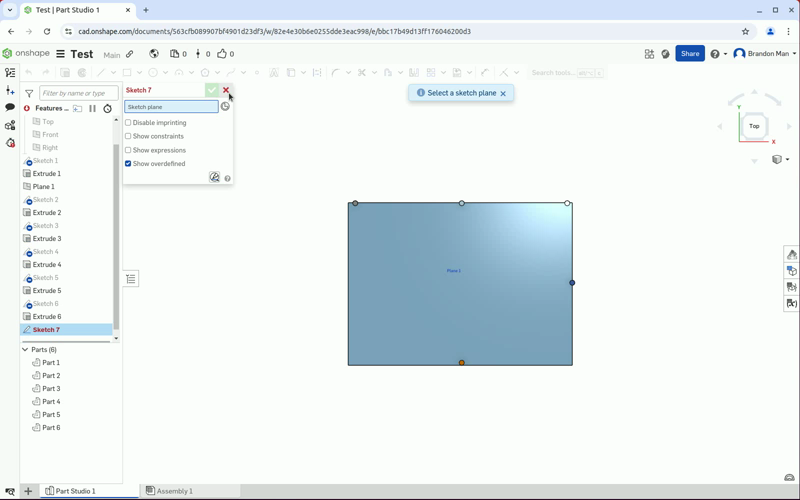
mouse_move(69, 189)
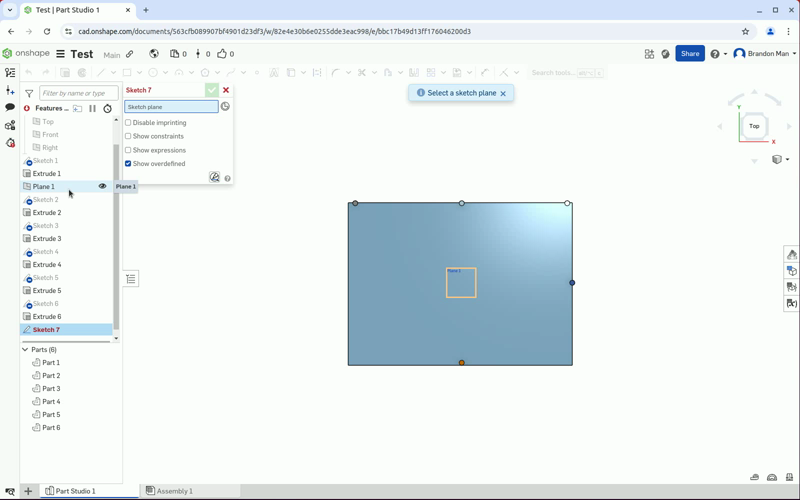
click(69, 189)
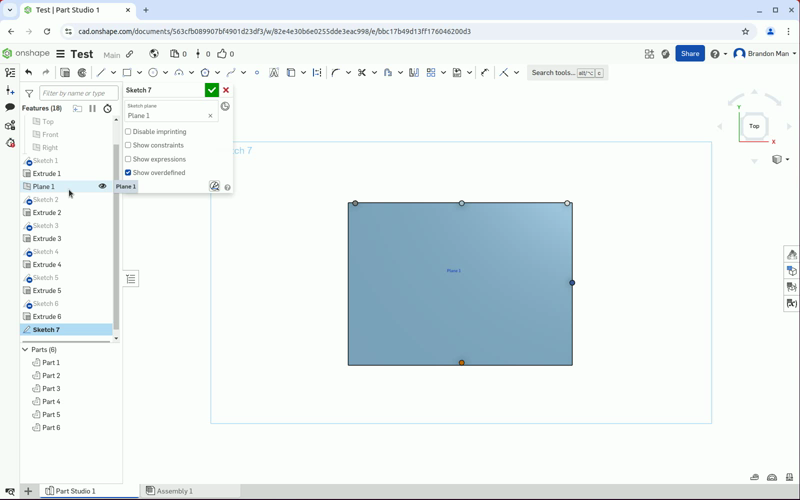
mouse_move(73, 352)
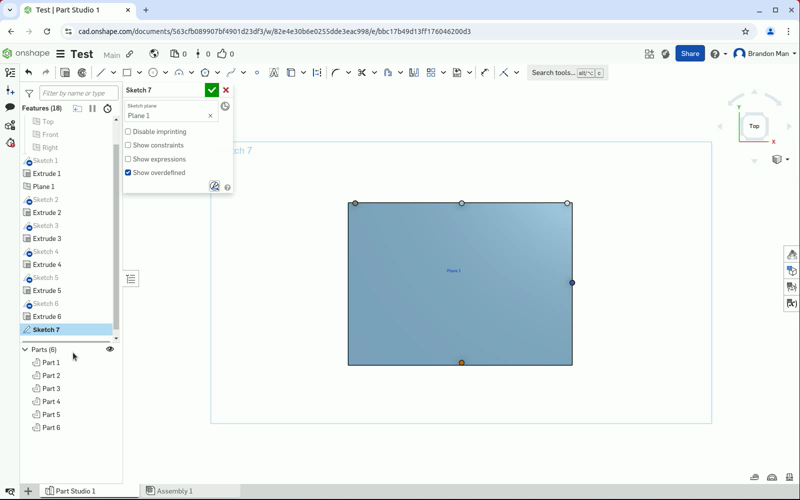
key(y)
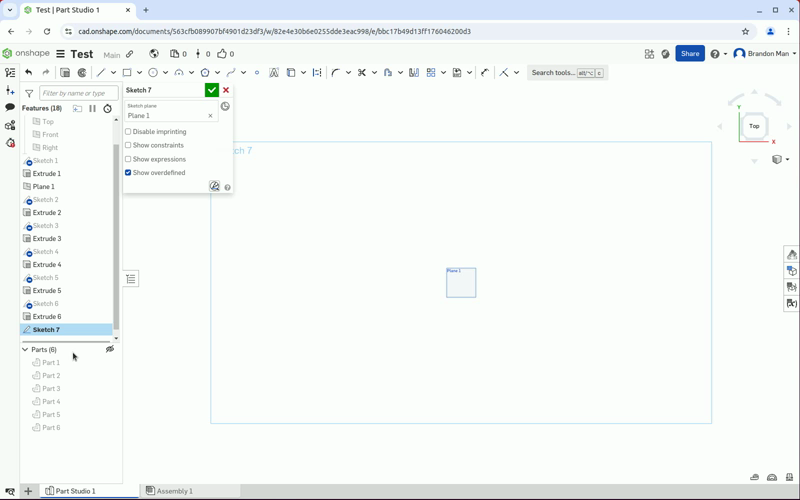
key(c)
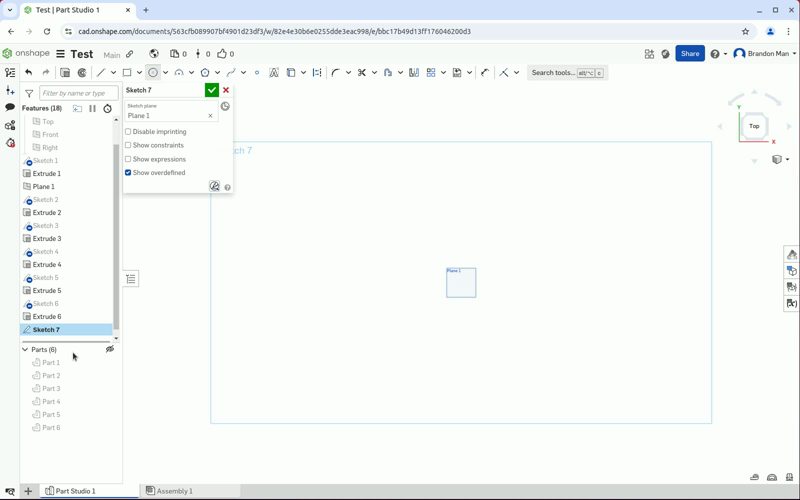
key_down(shift)
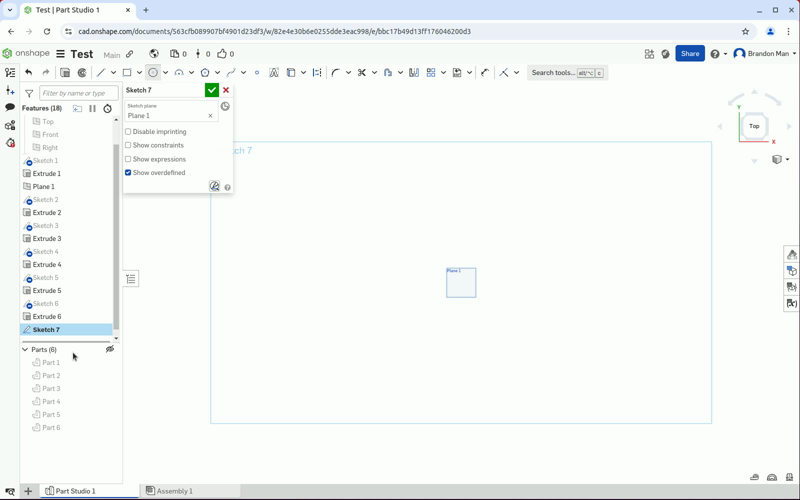
mouse_move(567, 362)
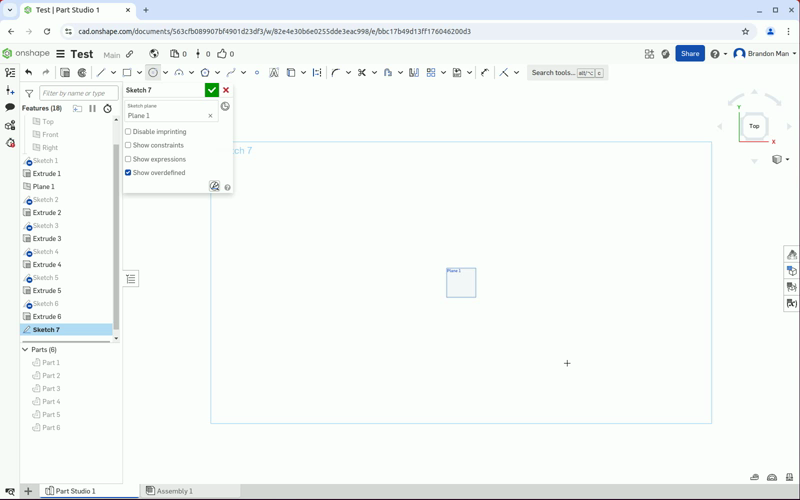
click(567, 362)
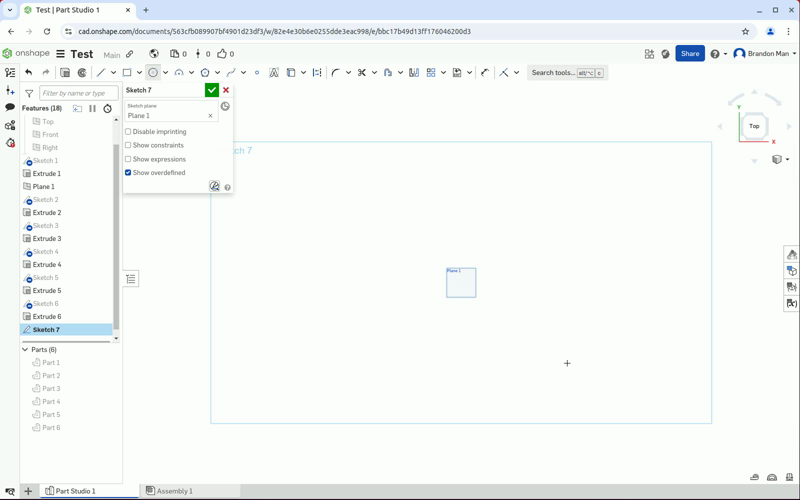
key_up(shift)
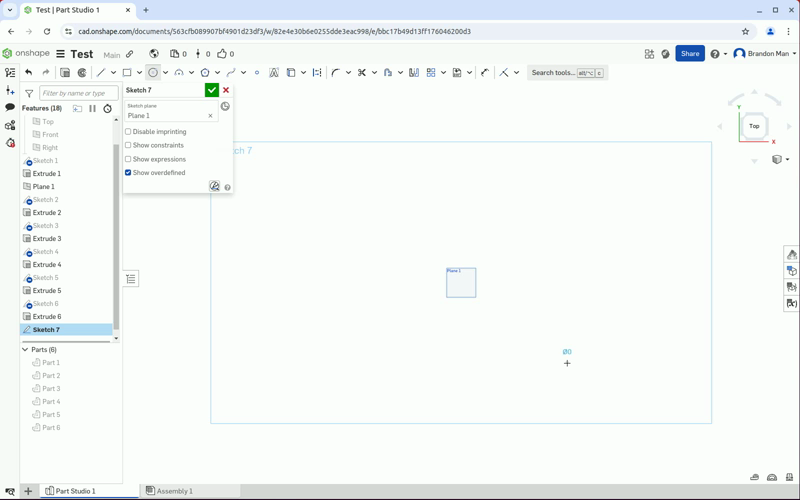
mouse_move(569, 362)
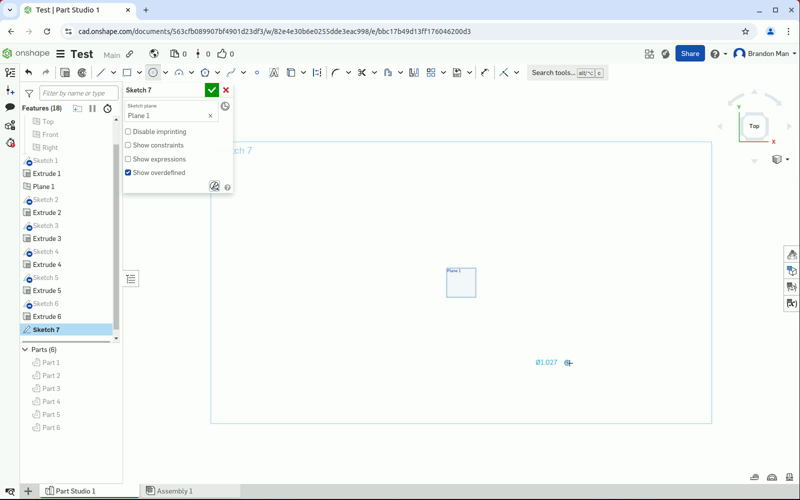
scroll(6)
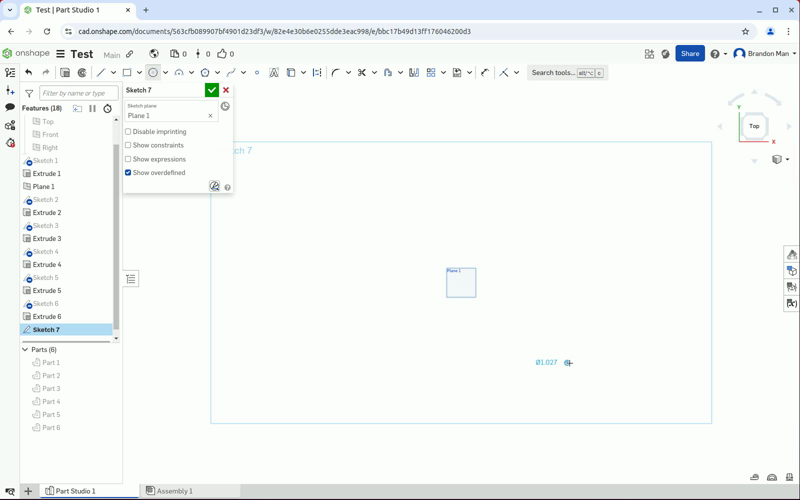
scroll(6)
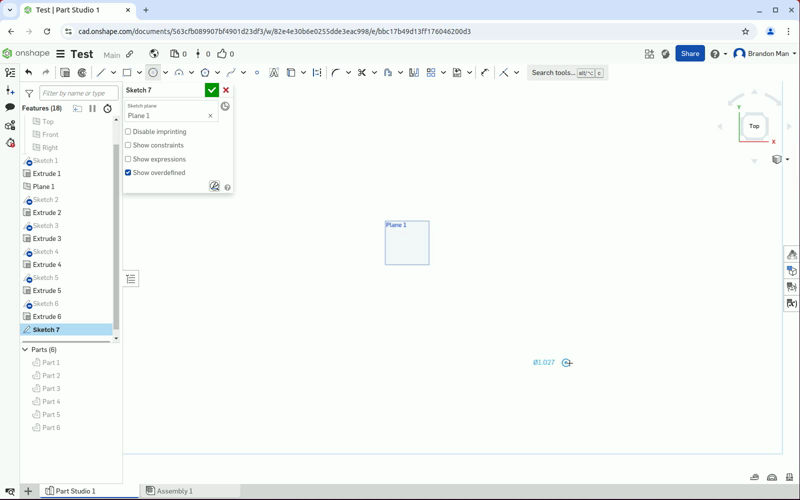
scroll(6)
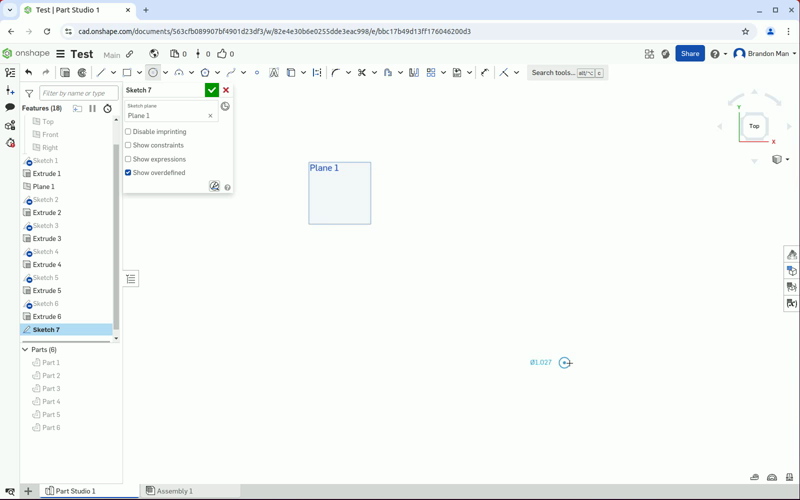
scroll(6)
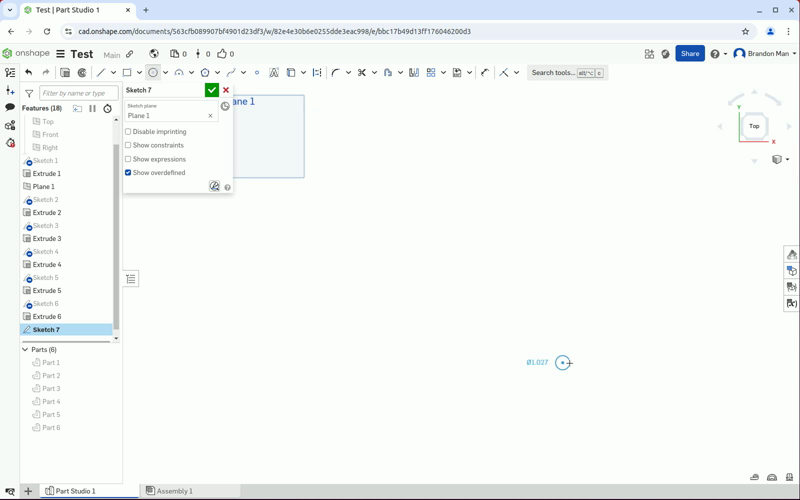
scroll(6)
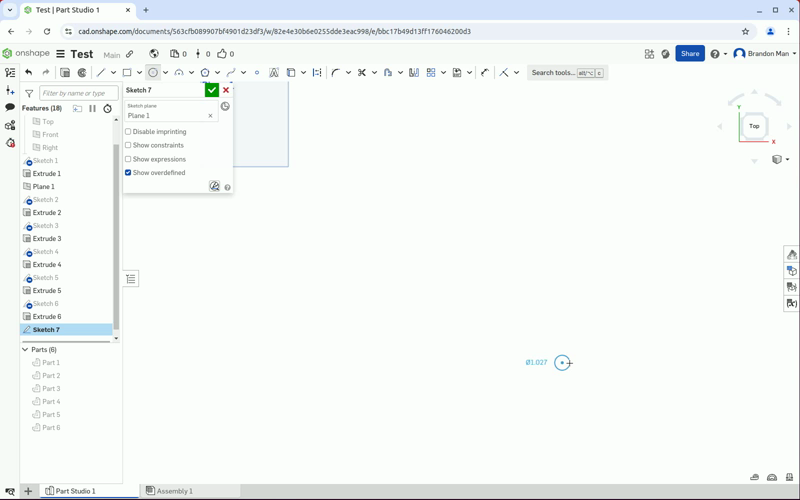
scroll(6)
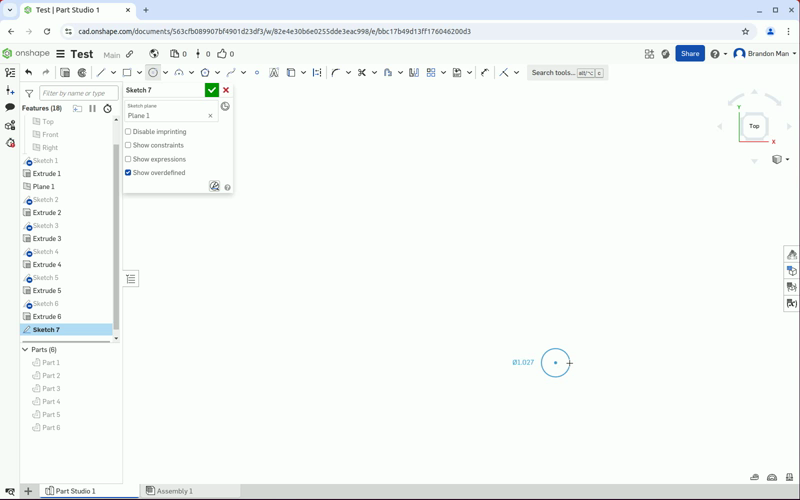
scroll(6)
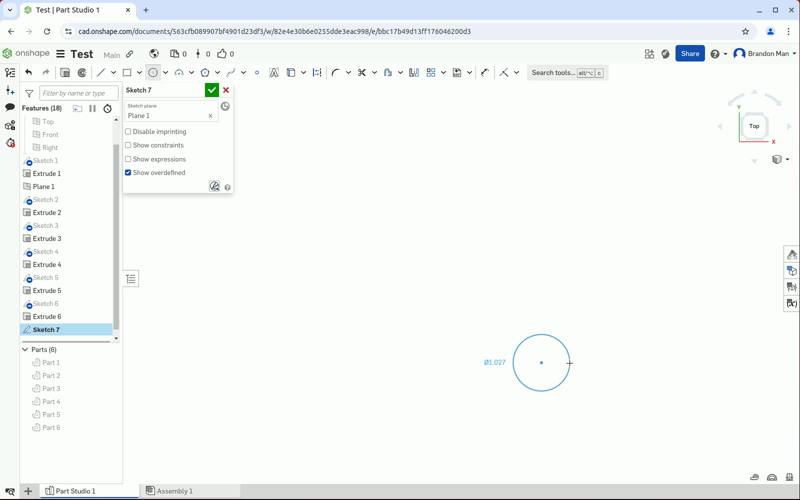
click(569, 362)
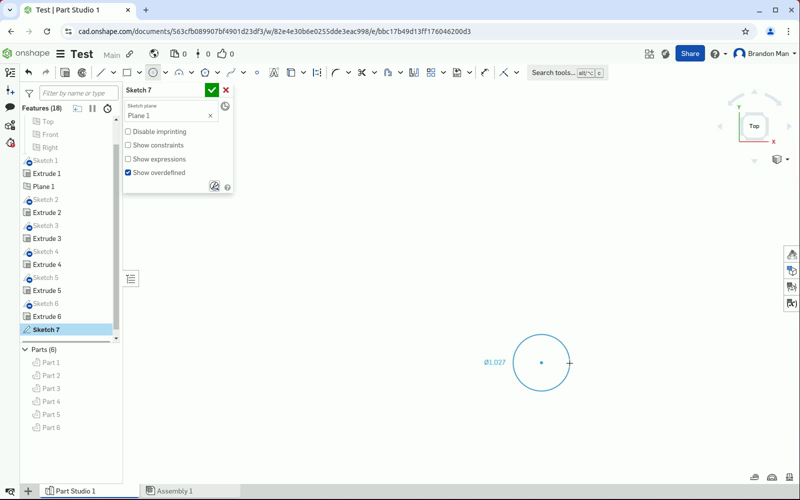
scroll(-6)
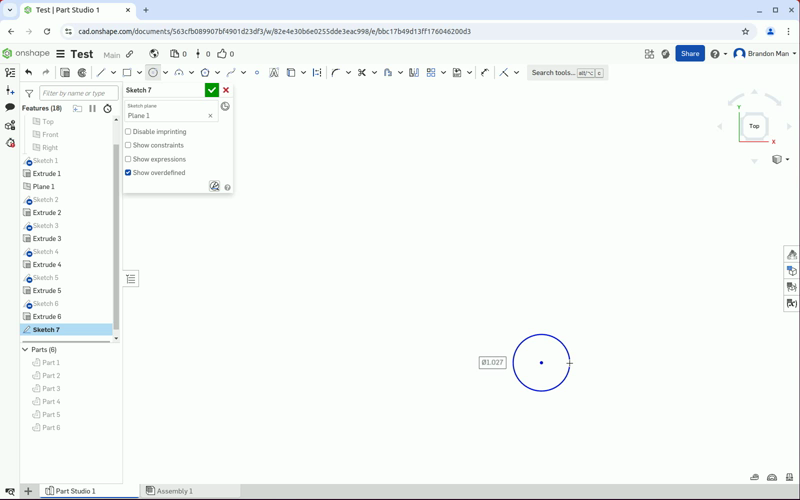
scroll(-6)
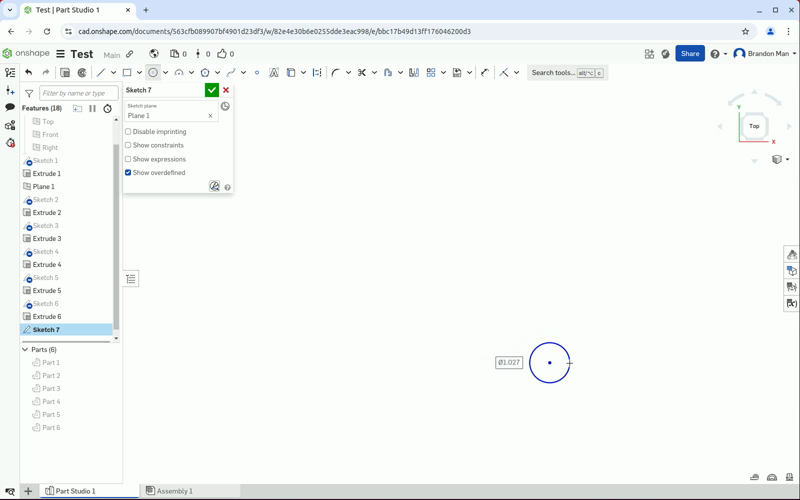
scroll(-6)
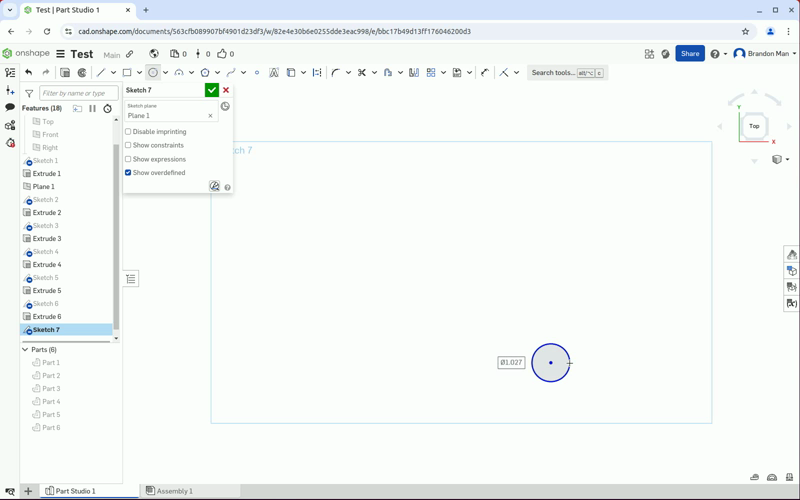
scroll(-6)
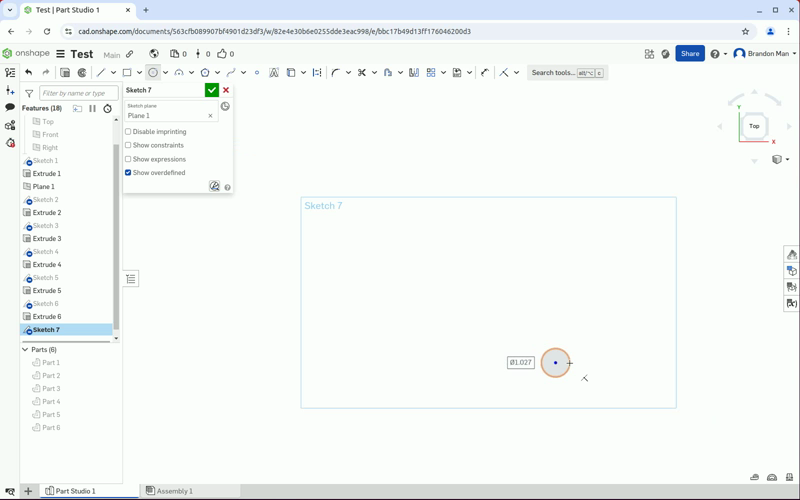
scroll(-6)
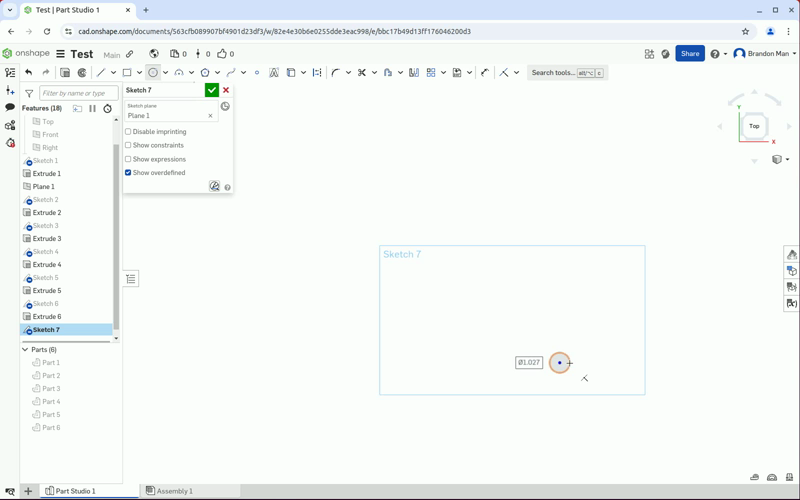
scroll(-6)
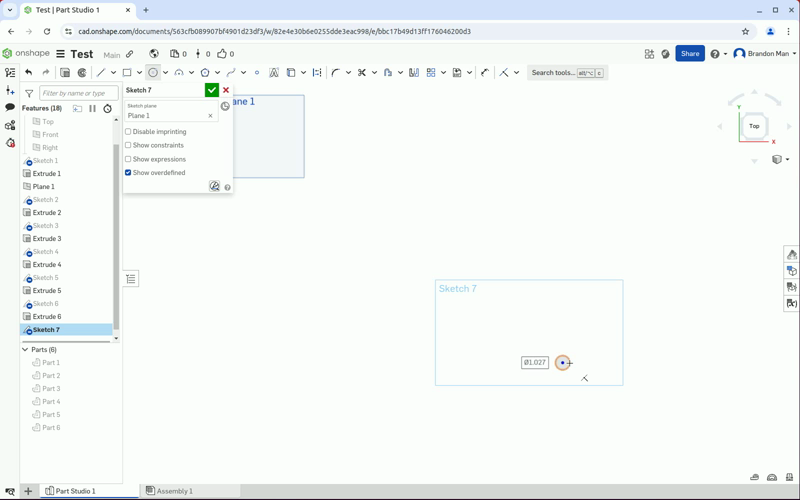
scroll(-6)
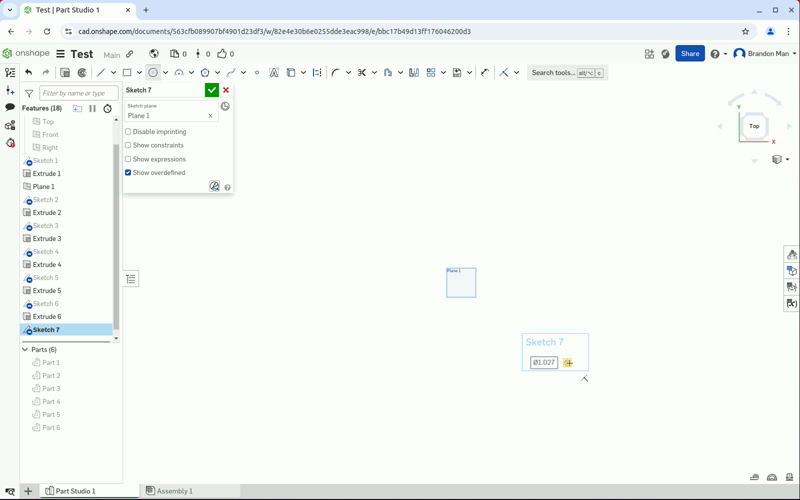
key(esc)
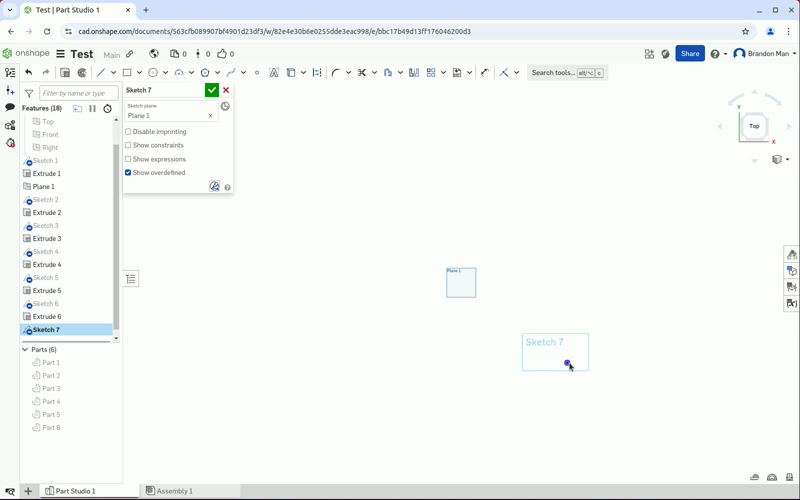
mouse_move(567, 363)
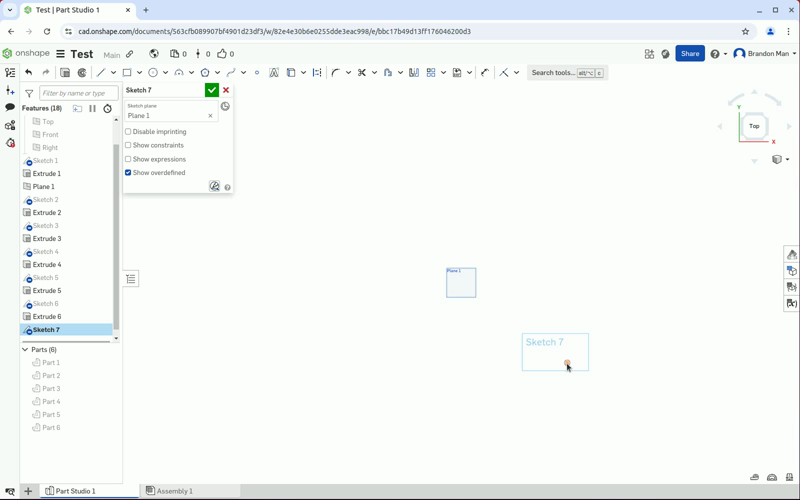
scroll(6)
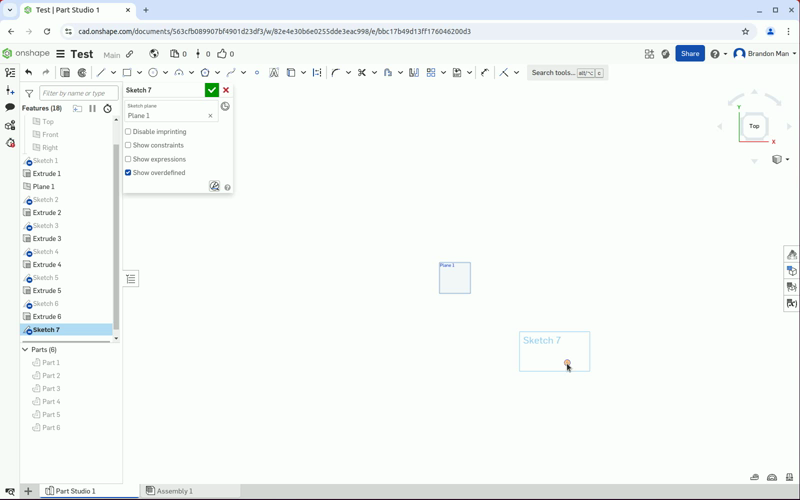
scroll(6)
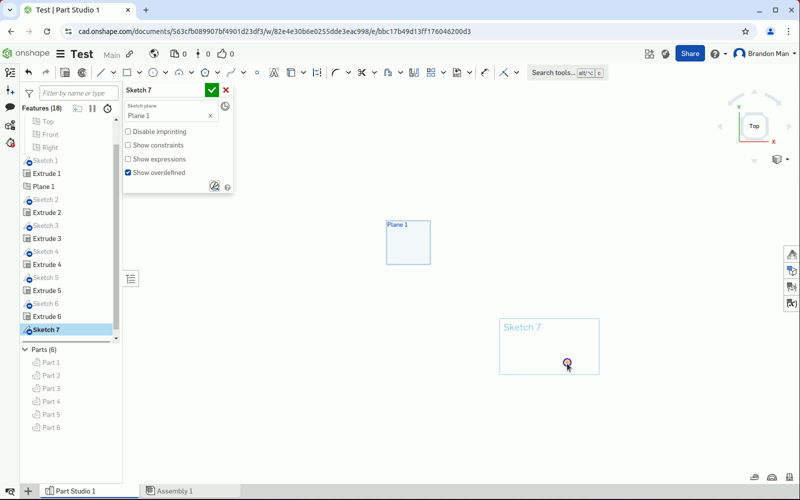
scroll(6)
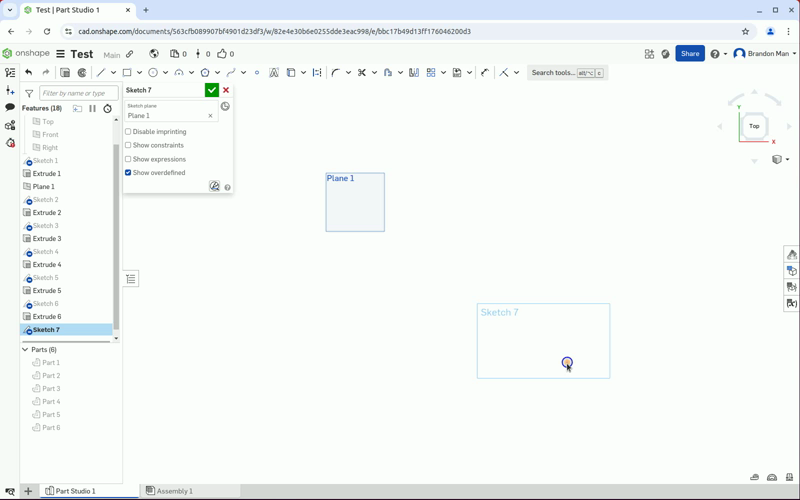
scroll(6)
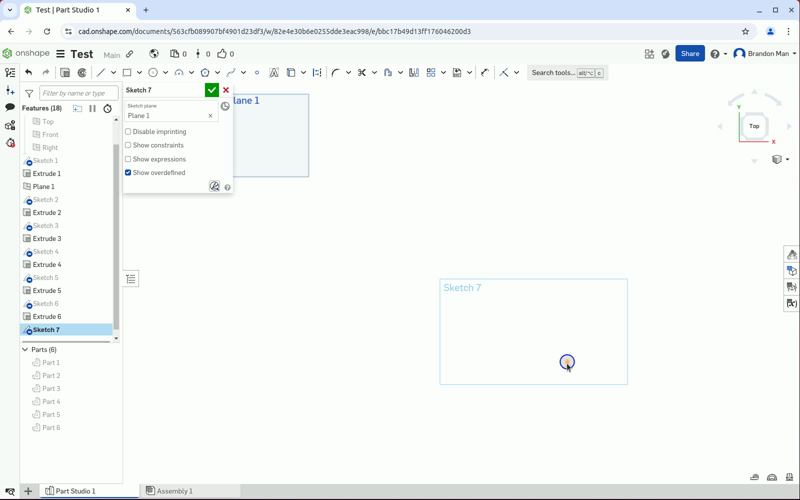
scroll(6)
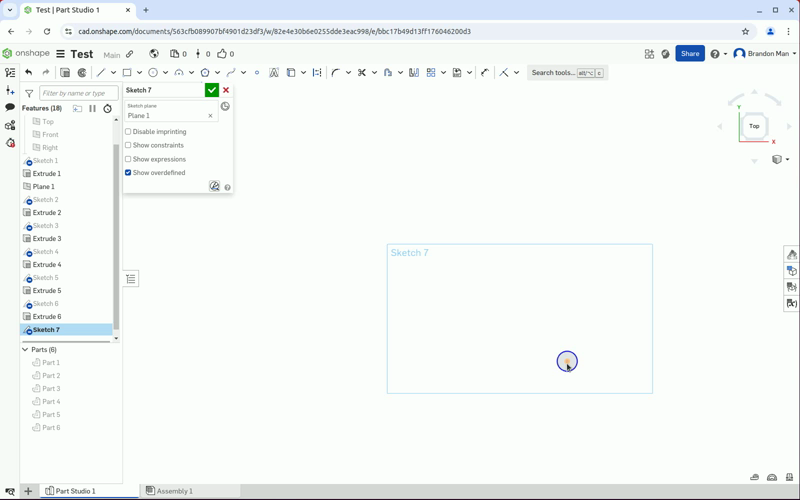
scroll(6)
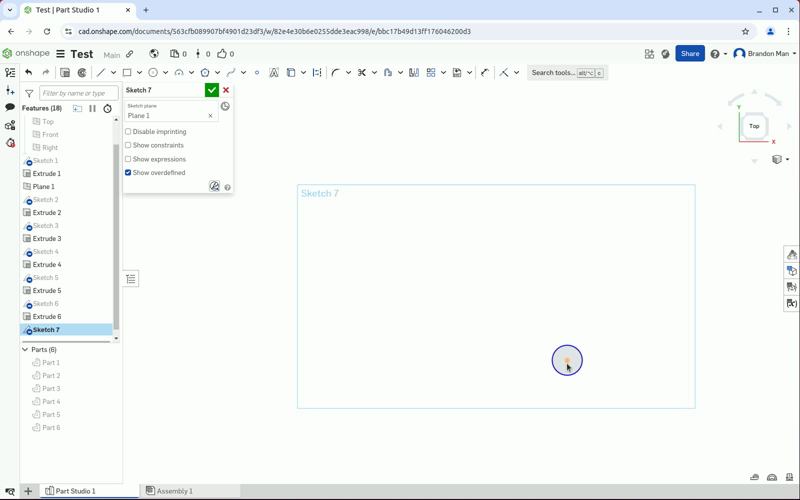
scroll(6)
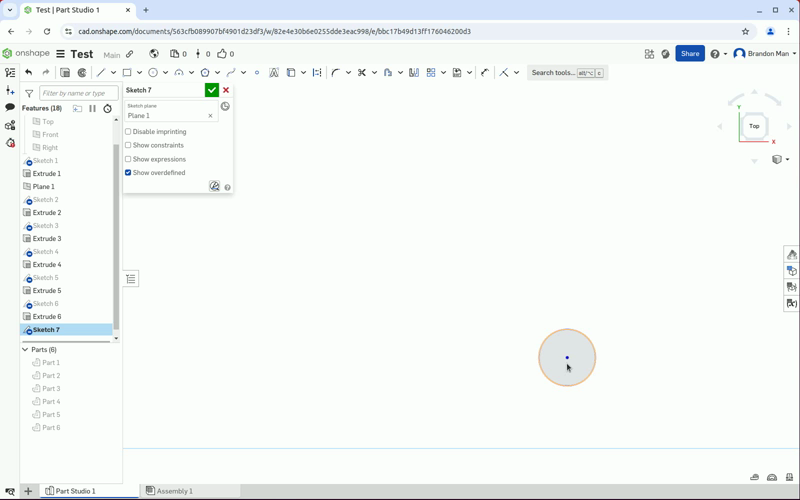
click(567, 363)
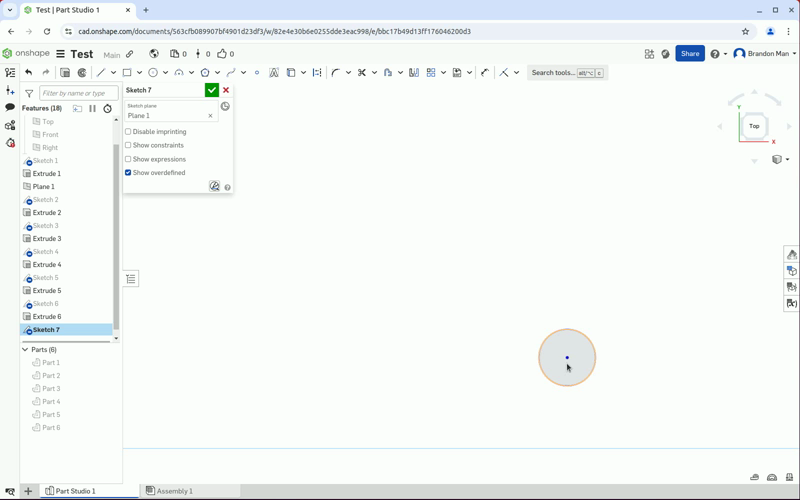
scroll(-6)
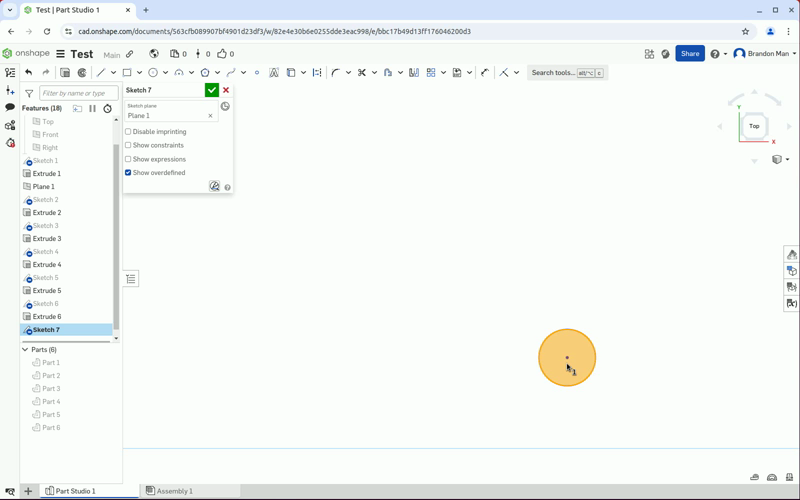
scroll(-6)
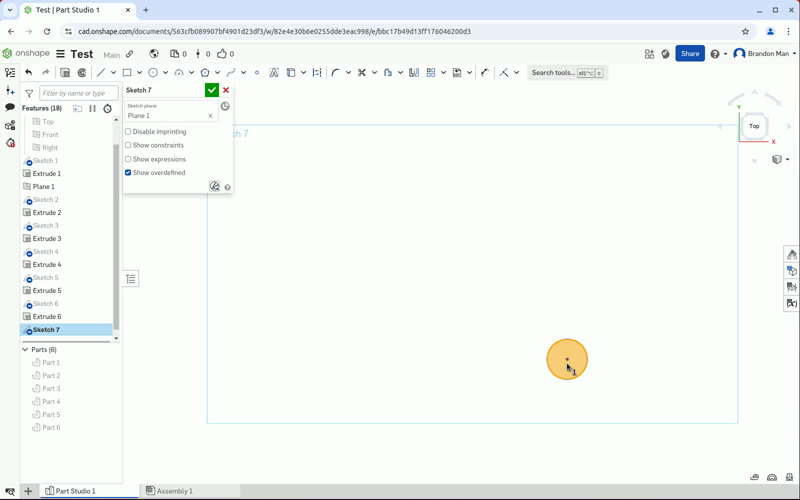
scroll(-6)
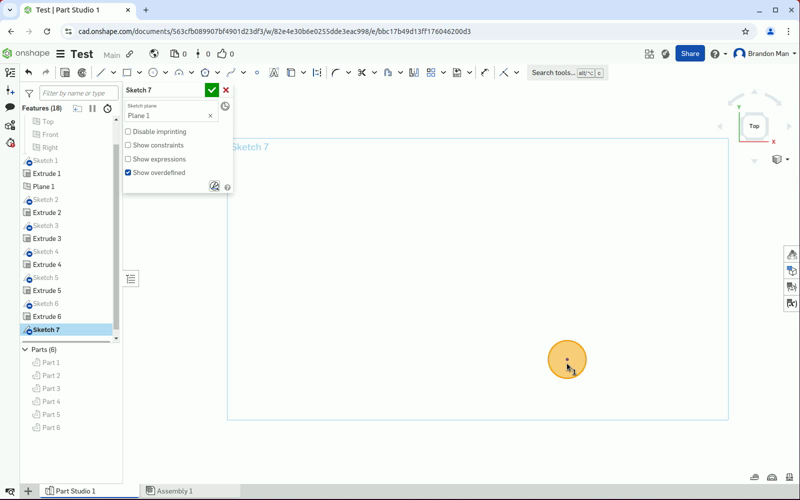
scroll(-6)
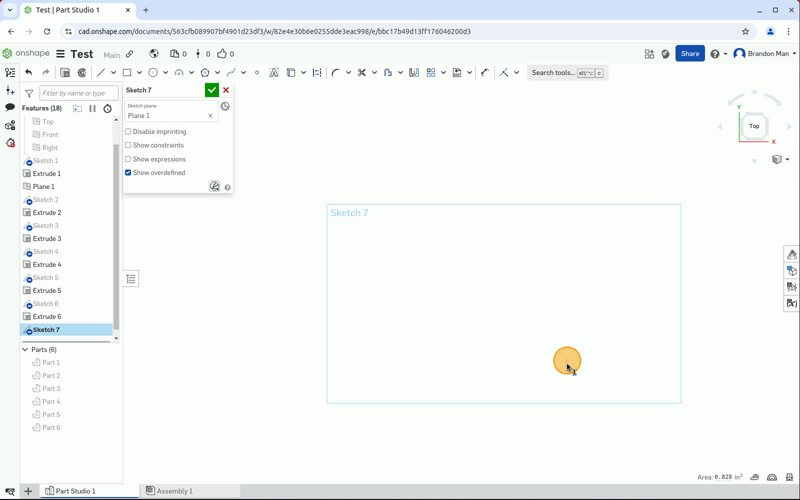
scroll(-6)
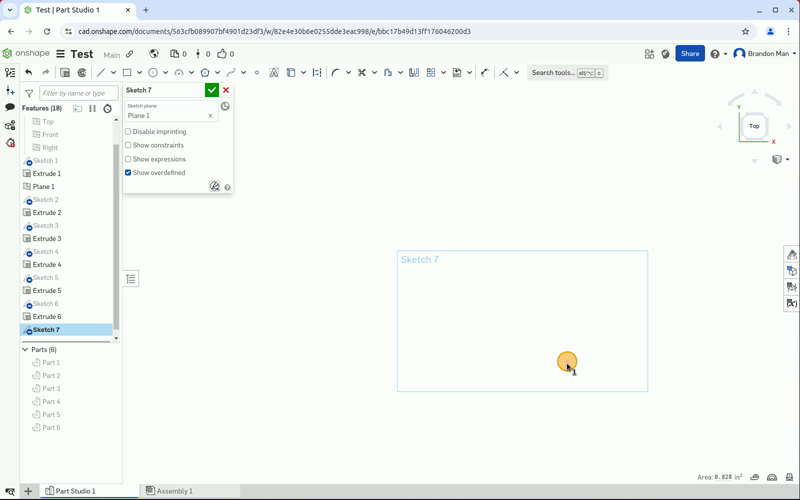
scroll(-6)
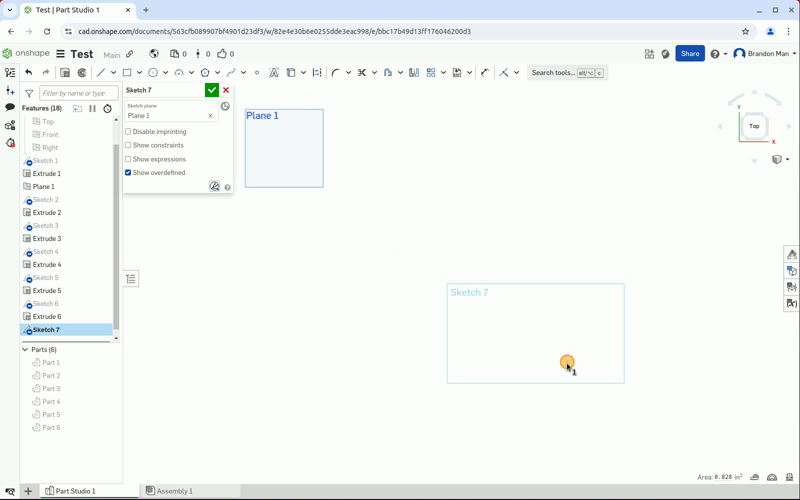
scroll(-6)
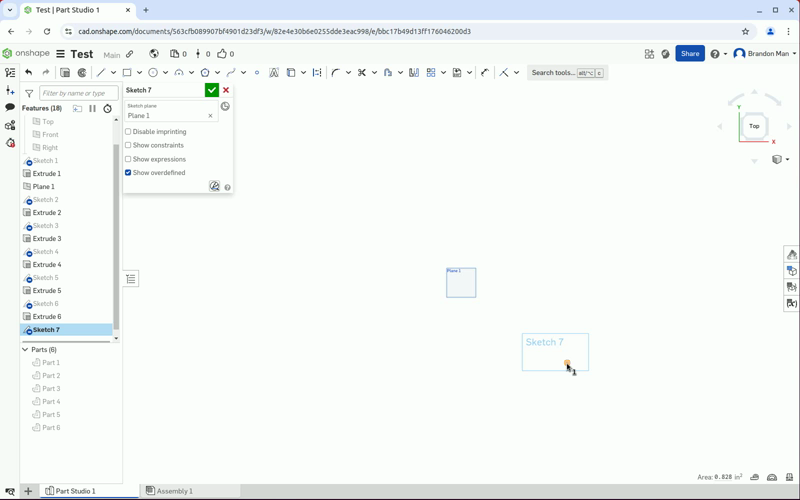
mouse_move(73, 352)
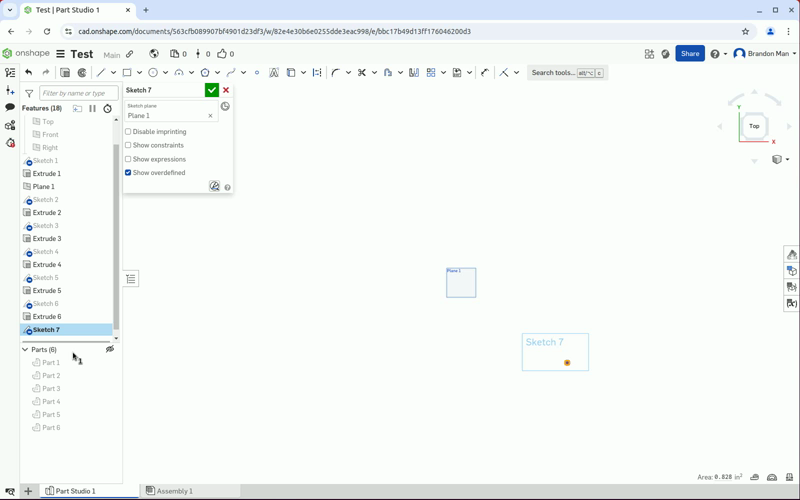
key(shift+y)
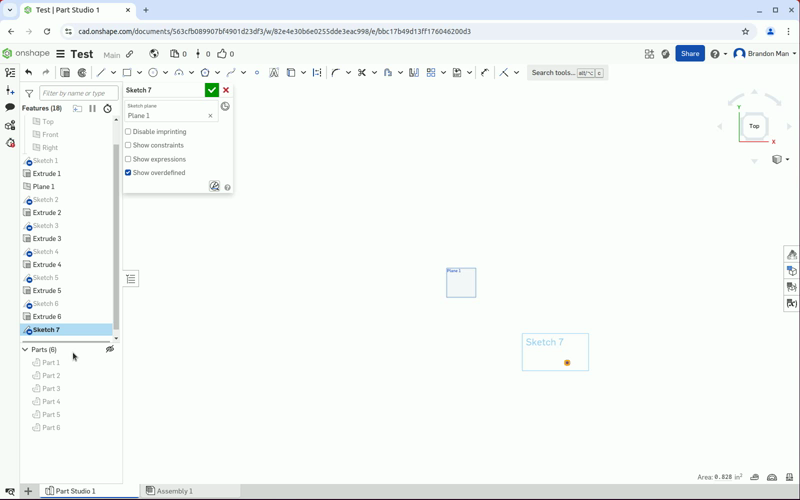
key(shift+e)
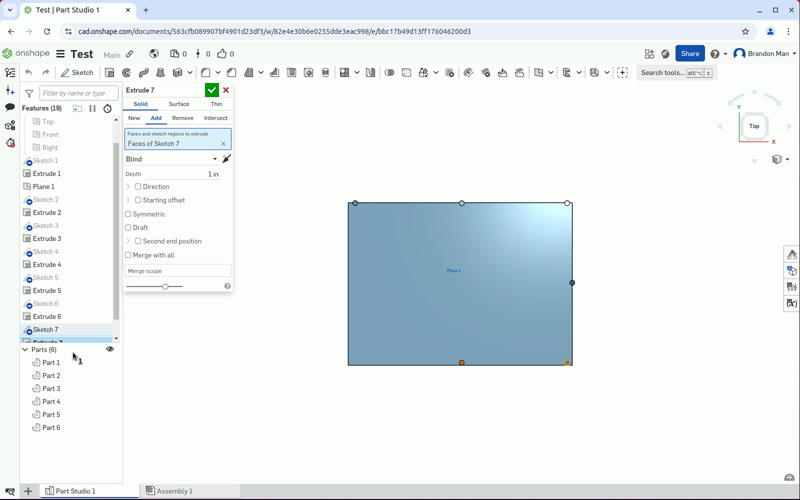
mouse_move(143, 106)
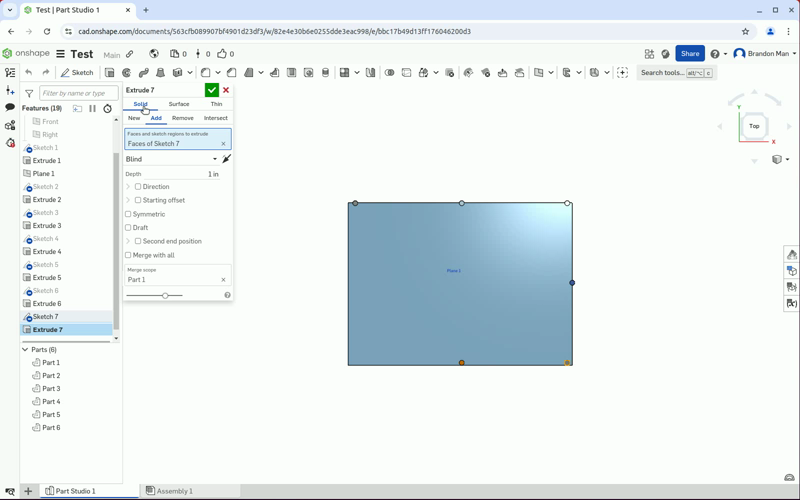
click(143, 106)
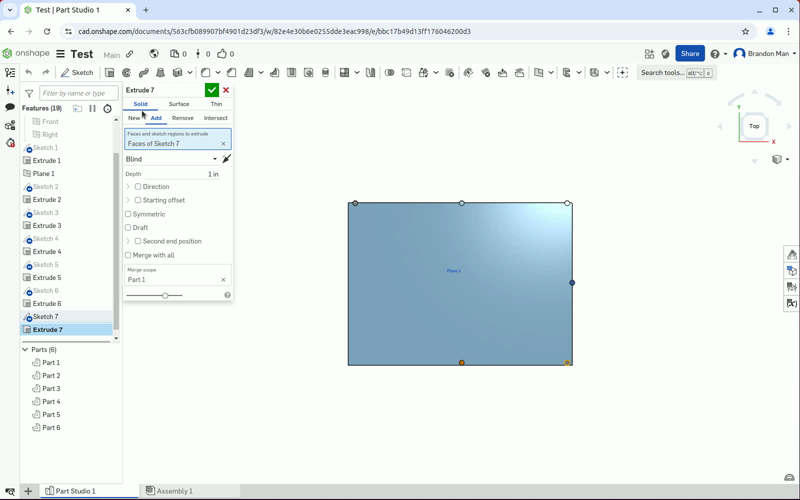
mouse_move(137, 120)
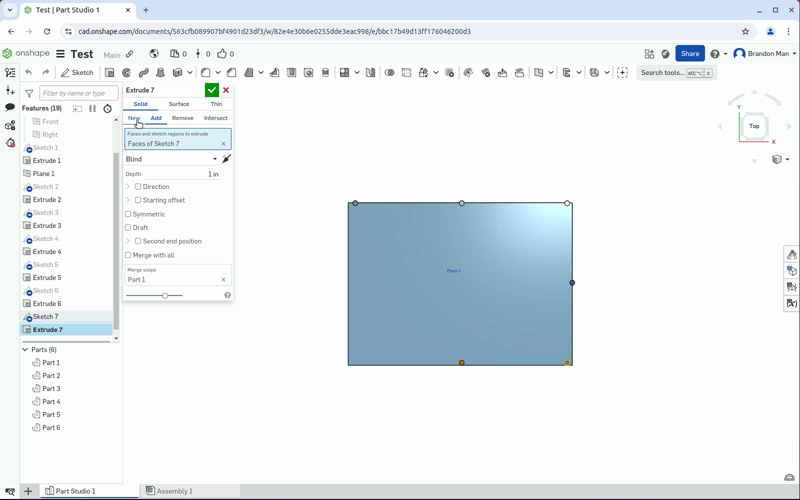
click(137, 120)
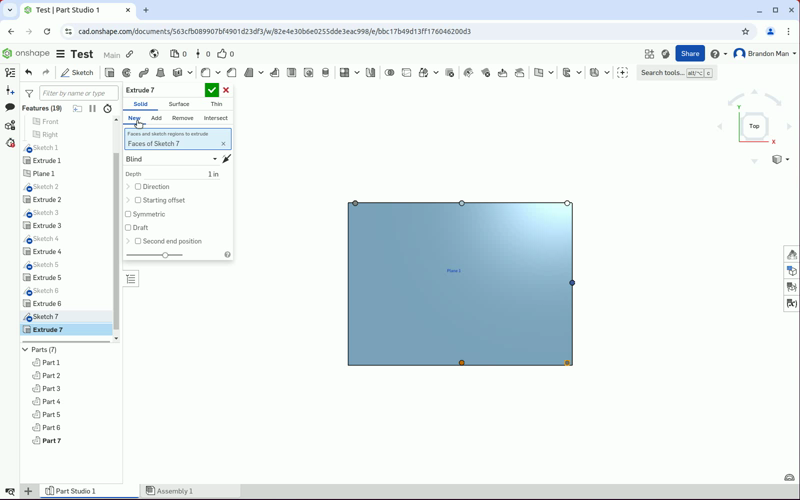
key(tab, 4)
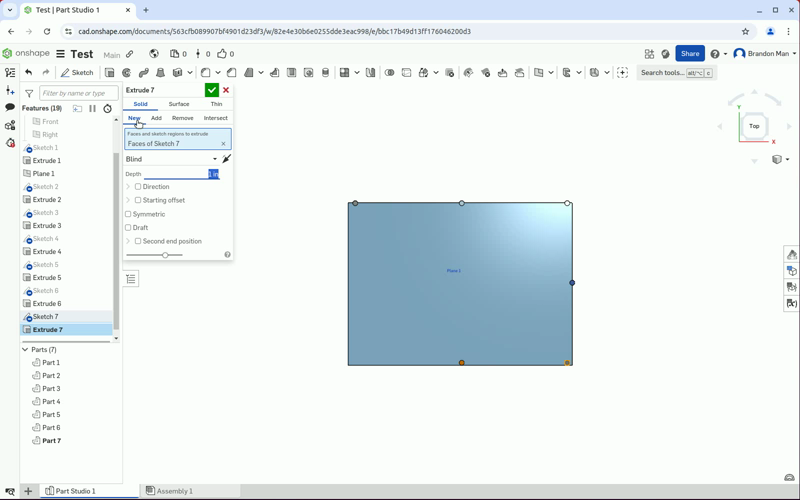
text(0.963)
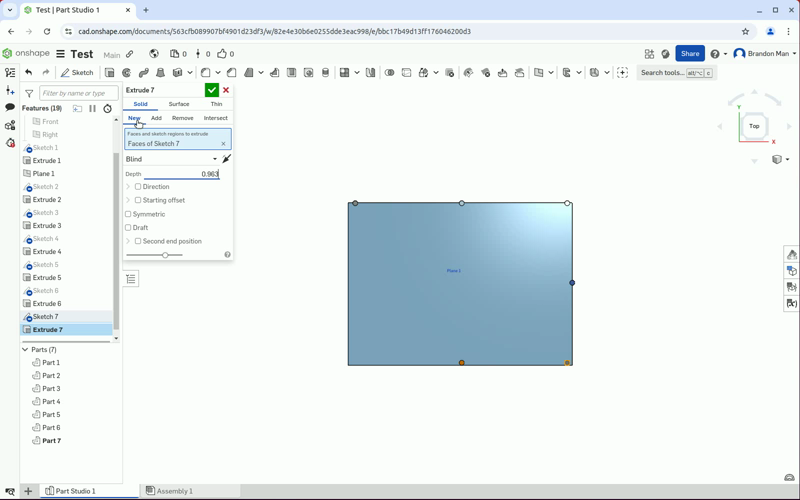
key(enter)
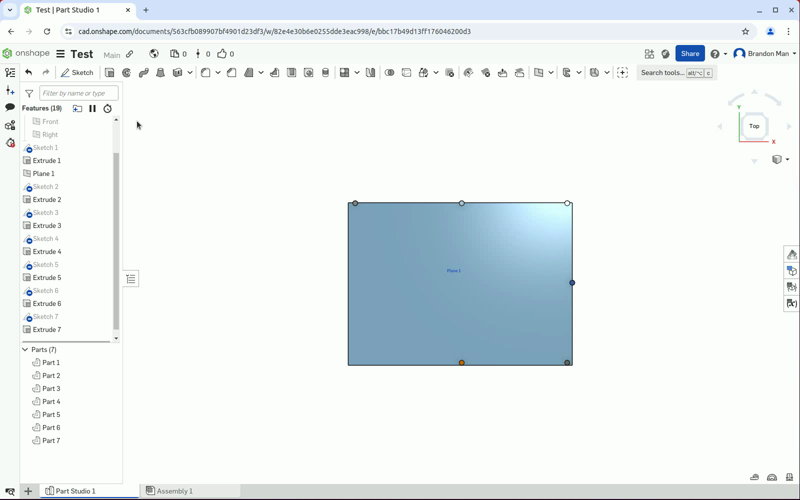
key(shift+h)
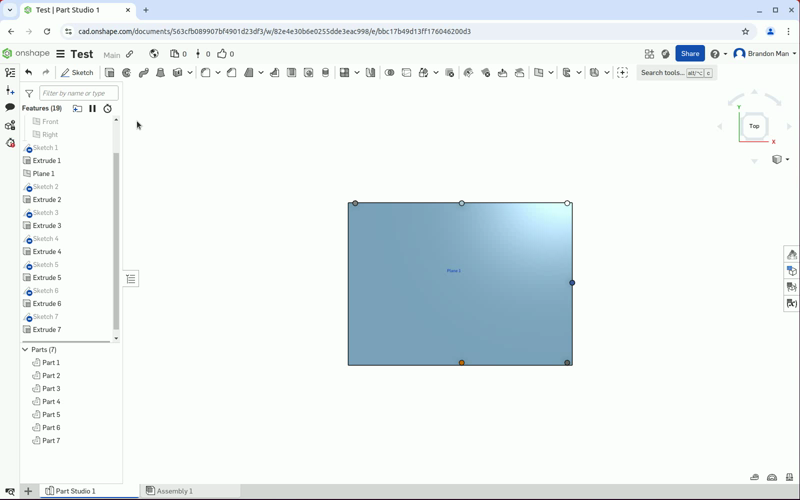
key(shift+h)
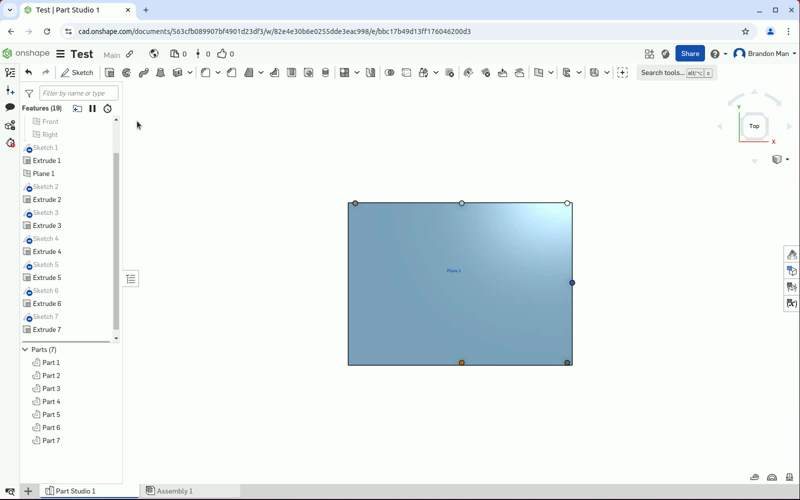
mouse_move(69, 150)
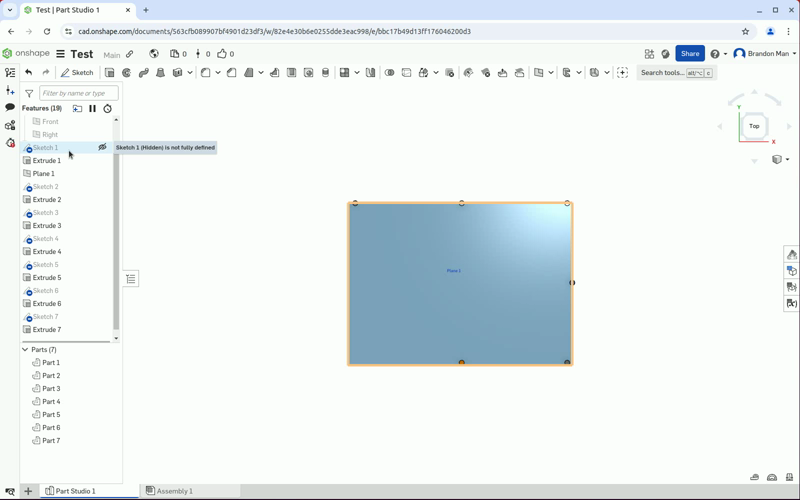
click(69, 150)
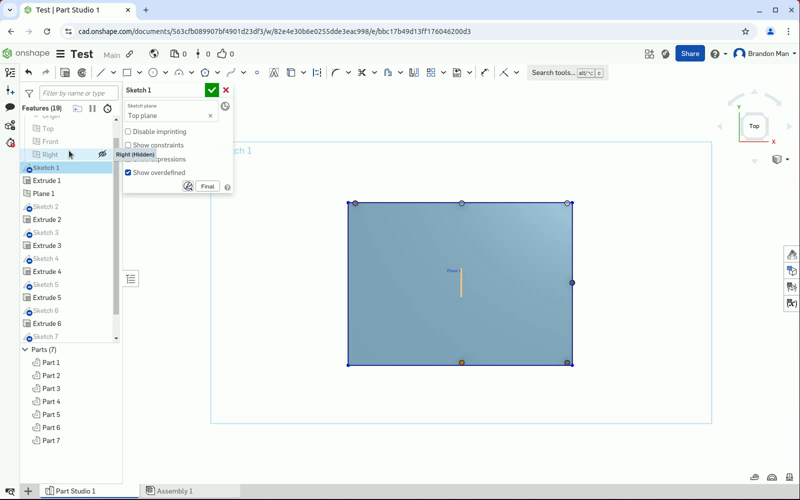
mouse_move(229, 92)
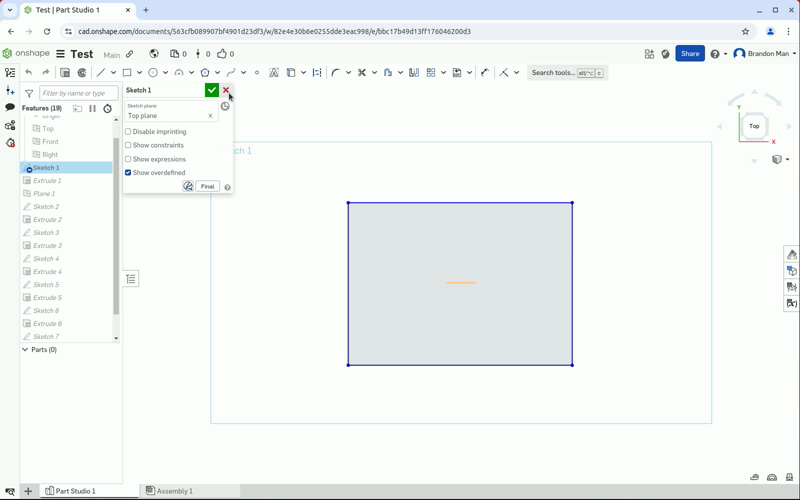
click(229, 92)
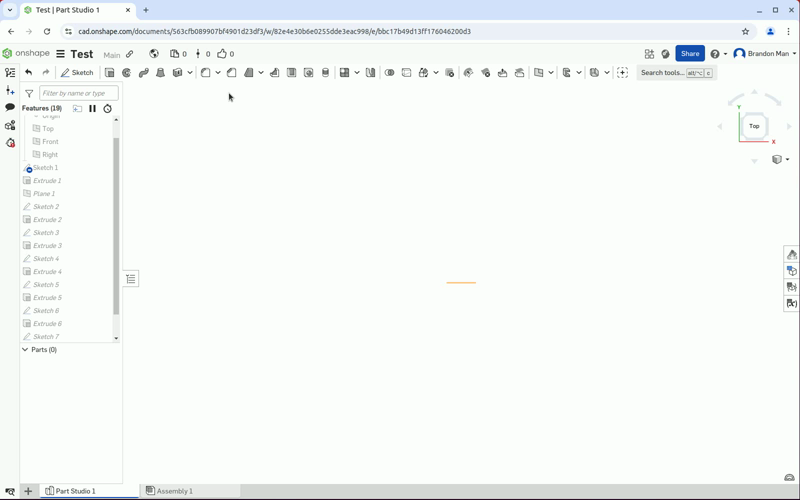
key(shift+s)
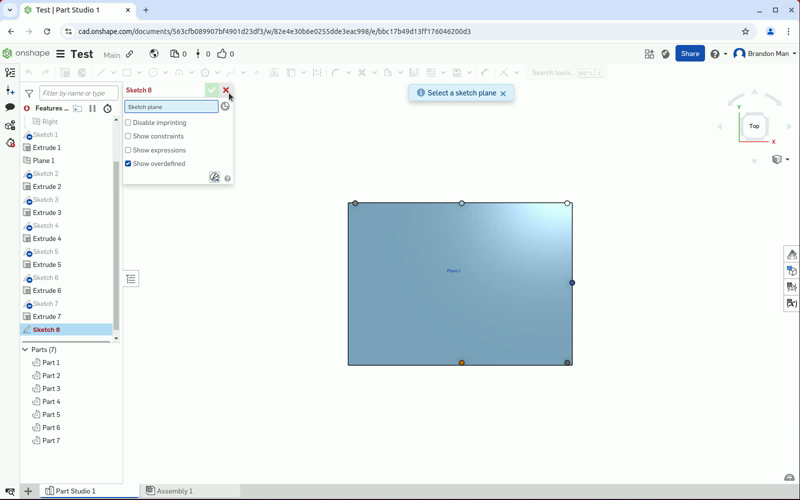
mouse_move(69, 163)
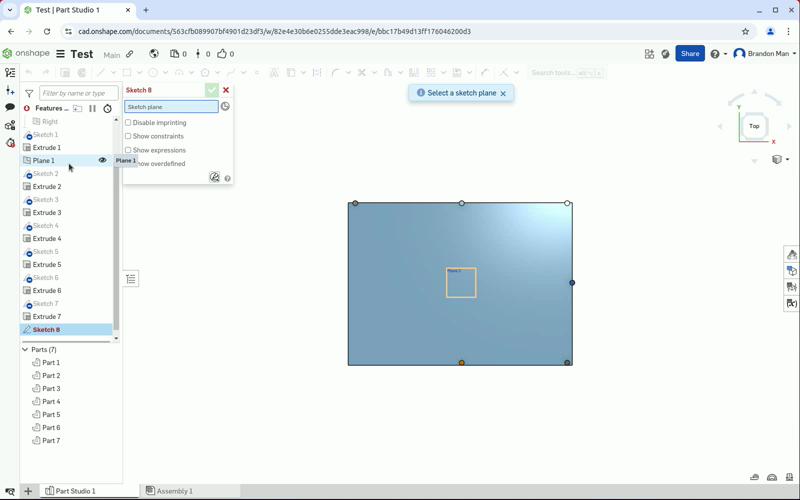
click(69, 163)
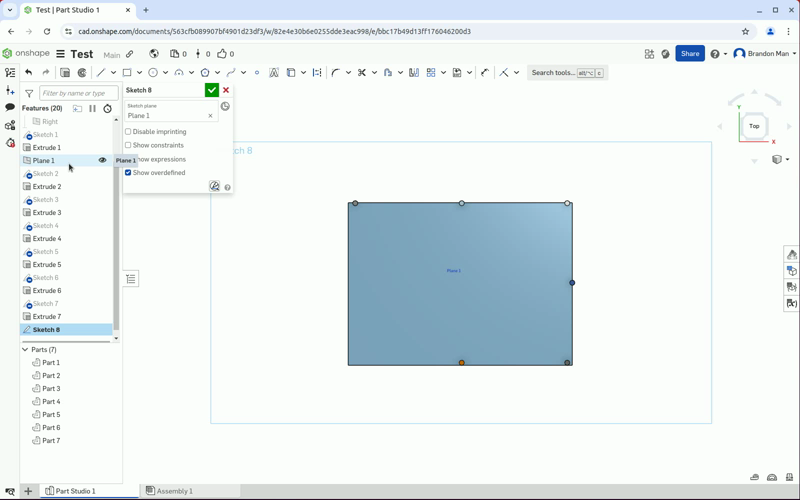
mouse_move(73, 352)
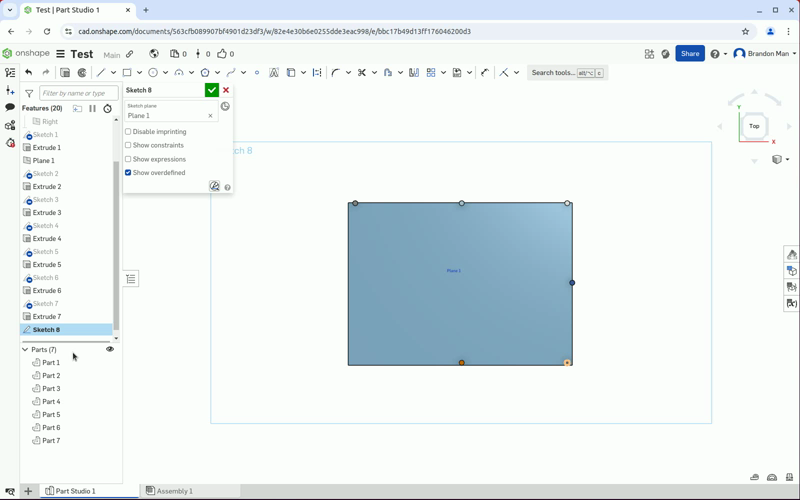
key(y)
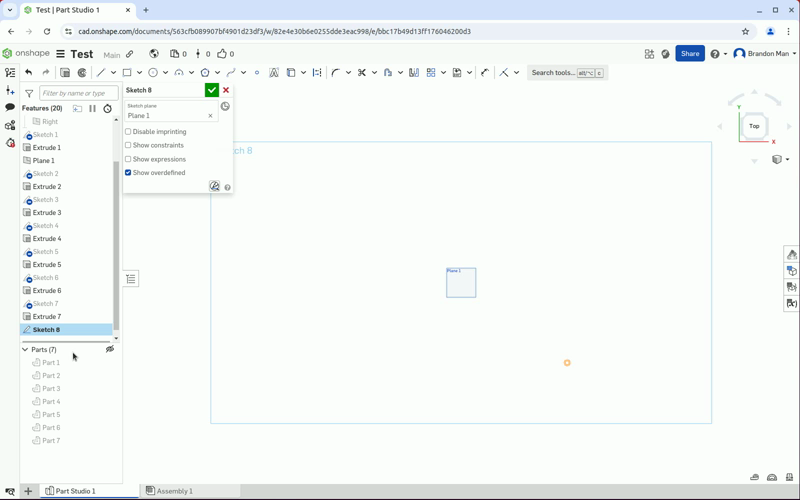
key(c)
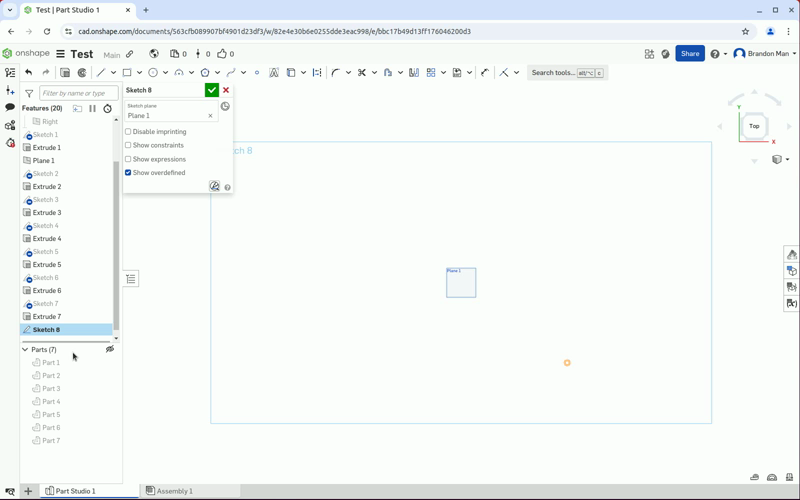
key_down(shift)
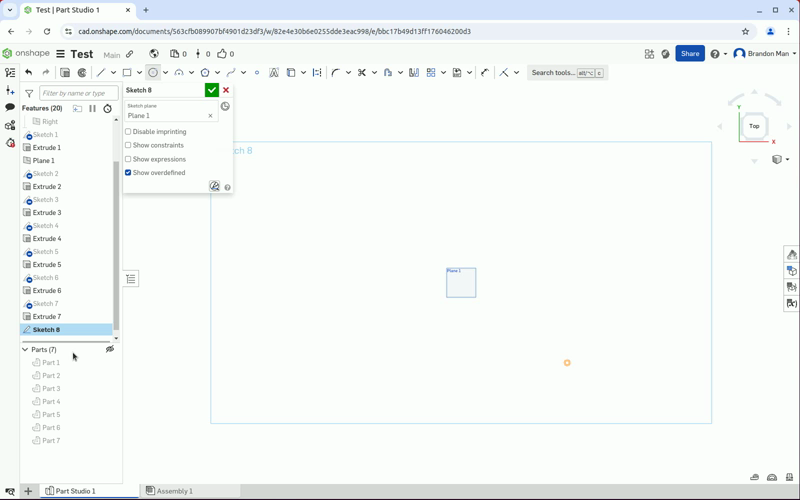
mouse_move(355, 362)
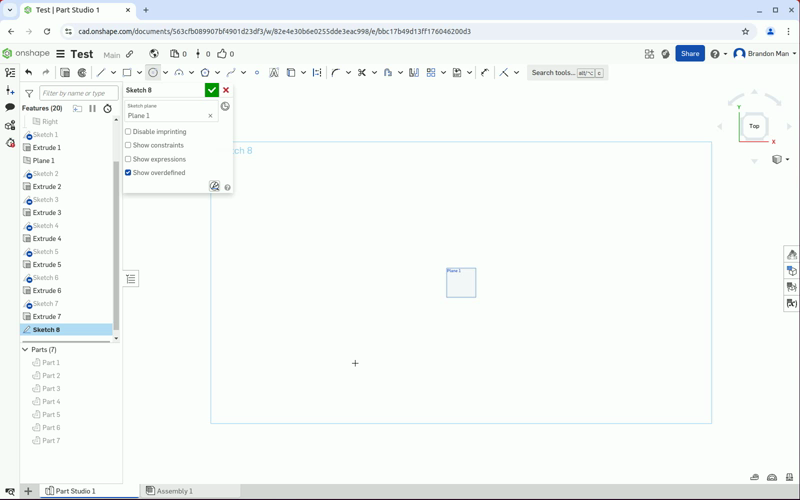
click(355, 362)
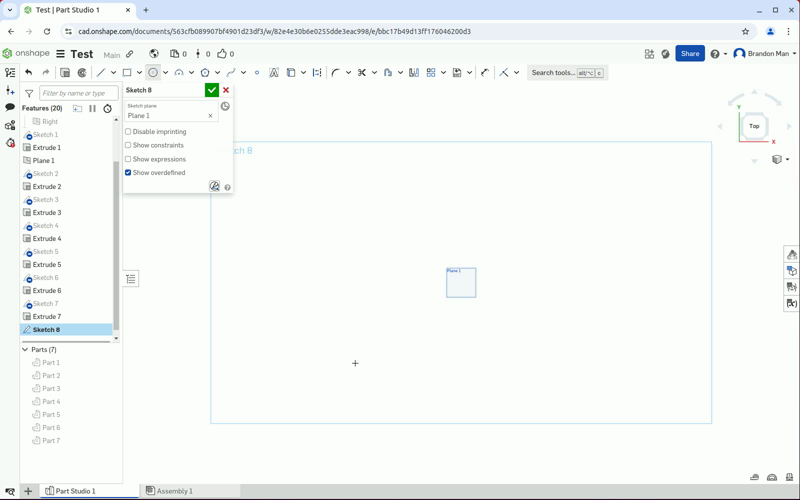
key_up(shift)
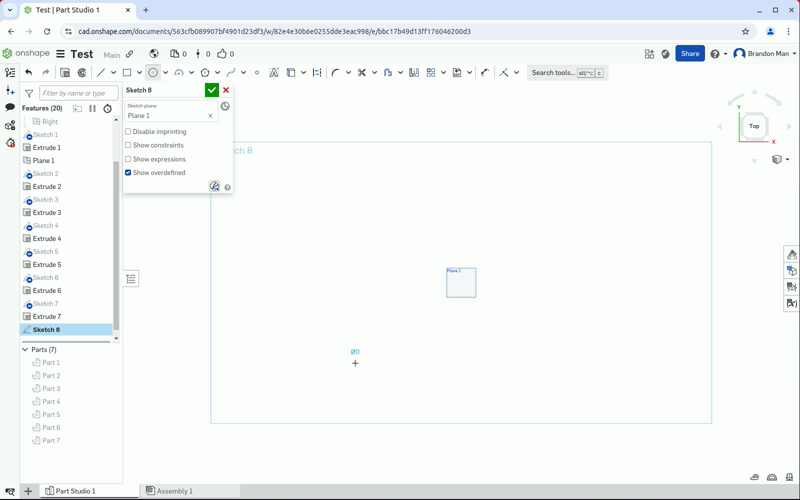
mouse_move(357, 362)
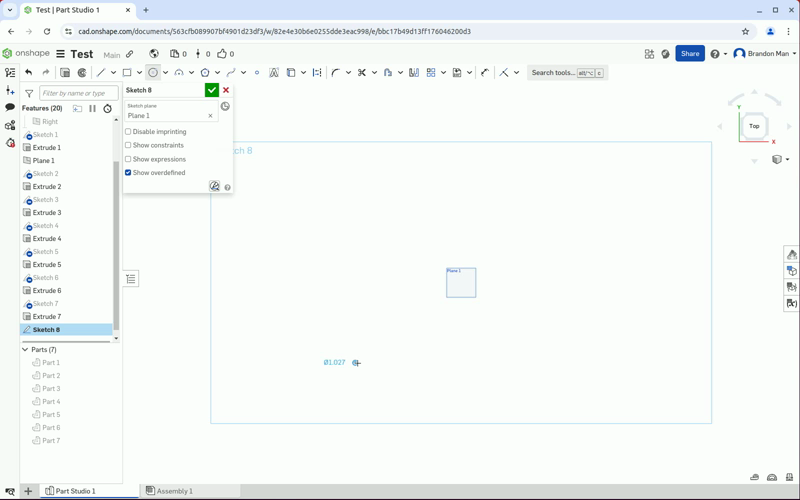
scroll(6)
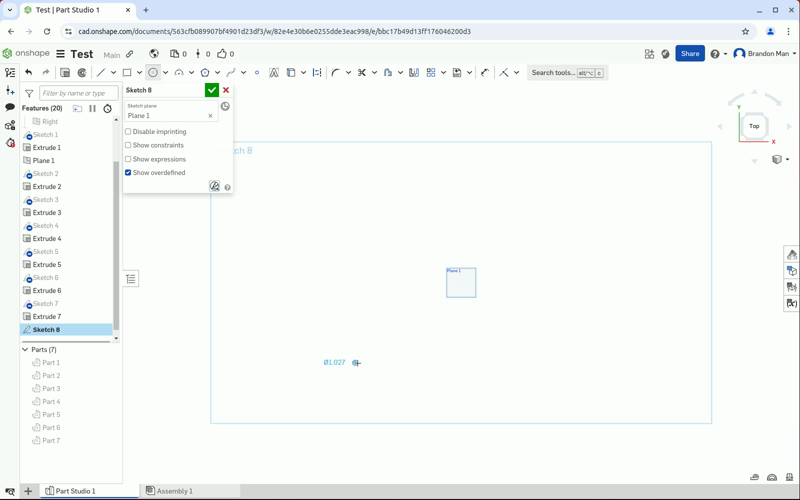
scroll(6)
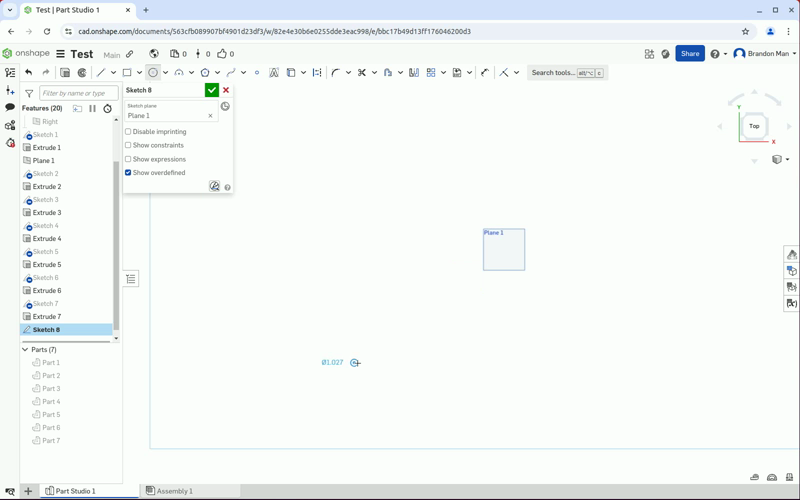
scroll(6)
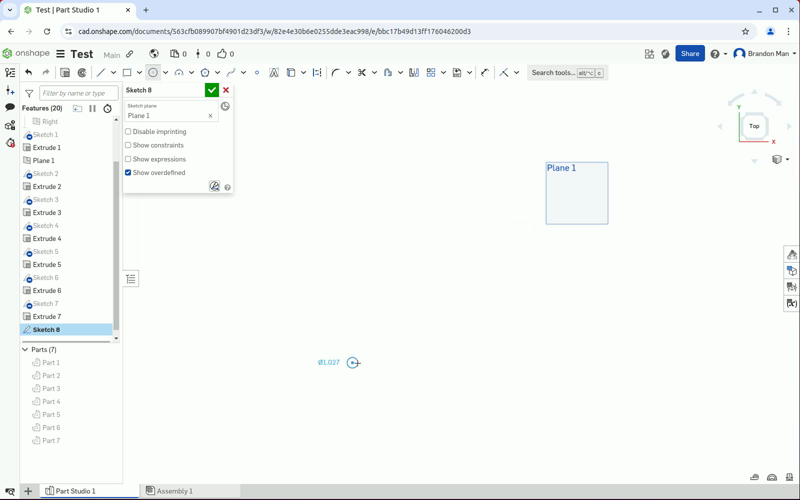
scroll(6)
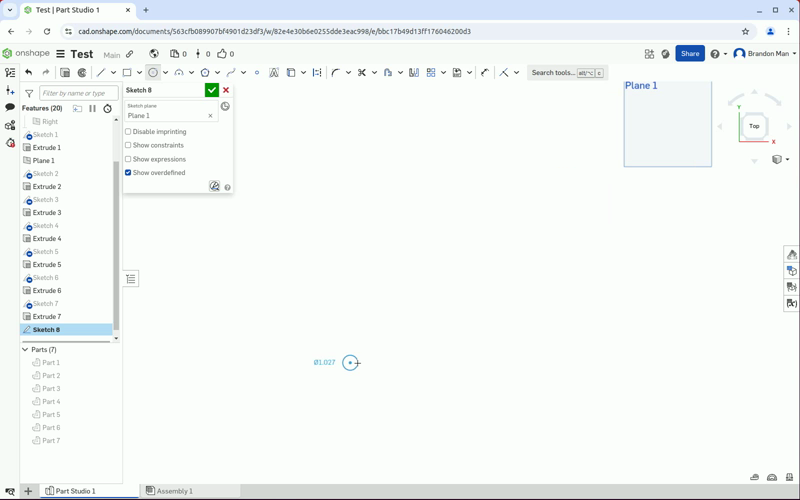
scroll(6)
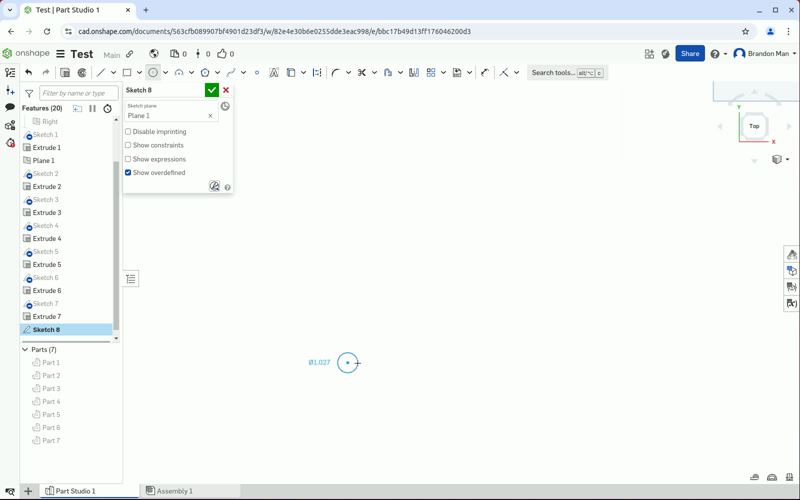
scroll(6)
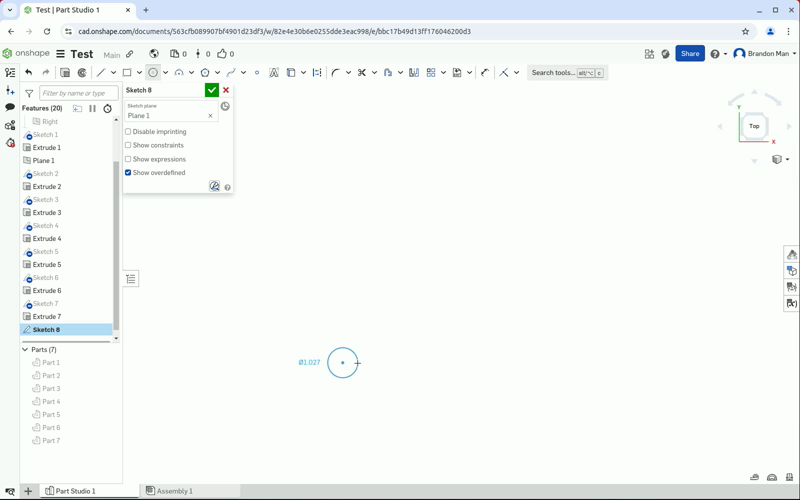
scroll(6)
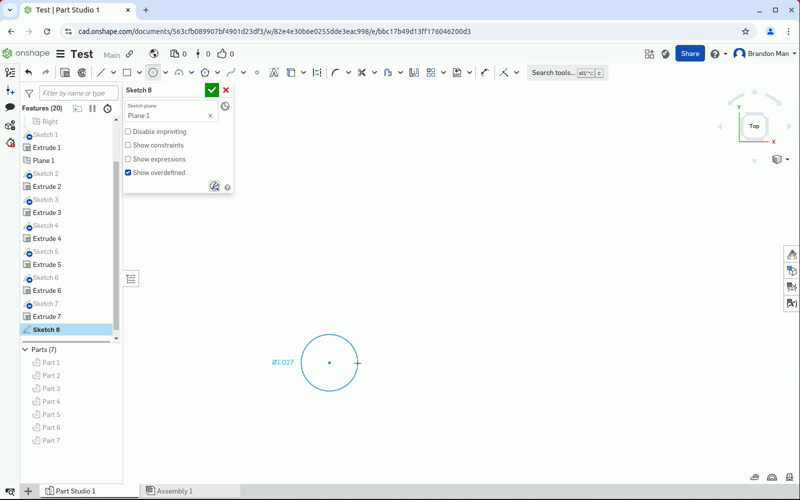
click(357, 362)
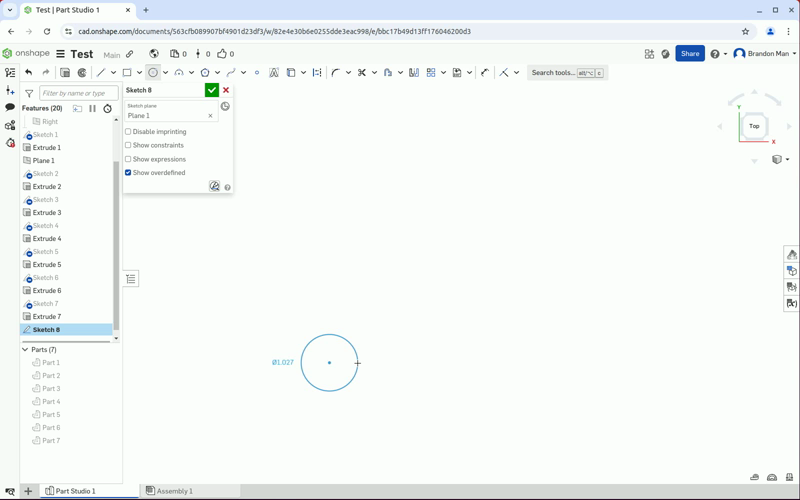
scroll(-6)
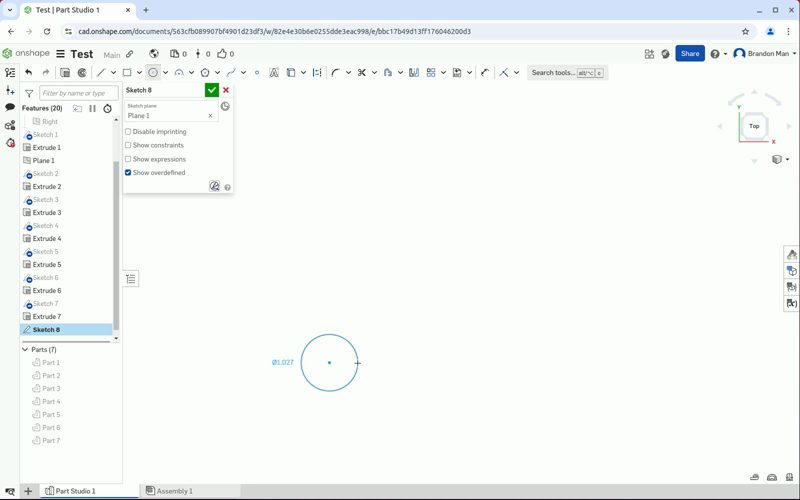
scroll(-6)
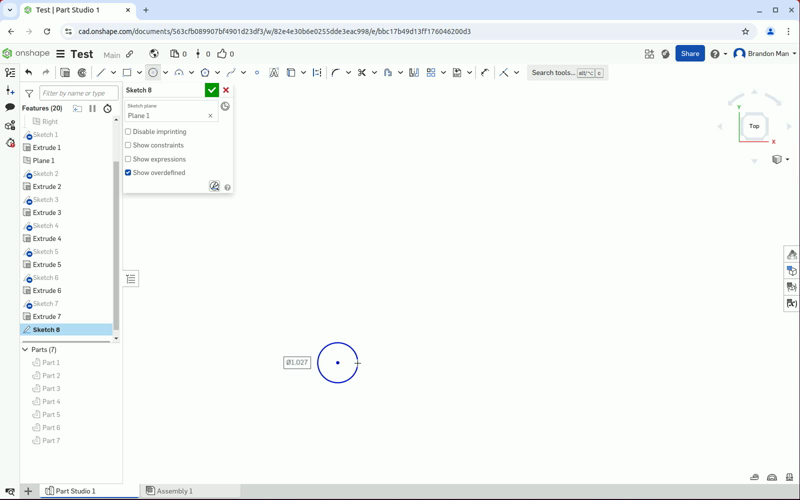
scroll(-6)
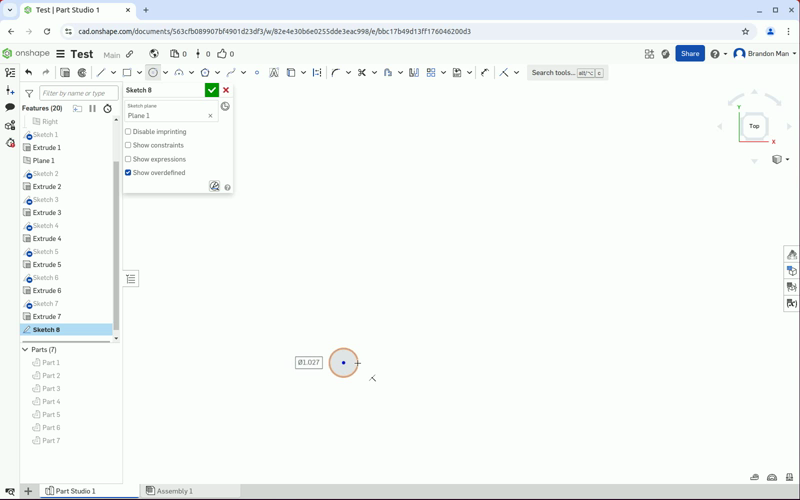
scroll(-6)
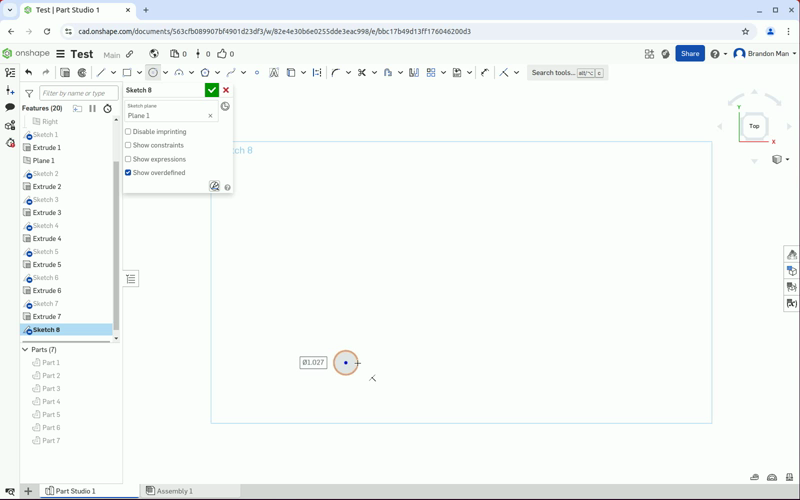
scroll(-6)
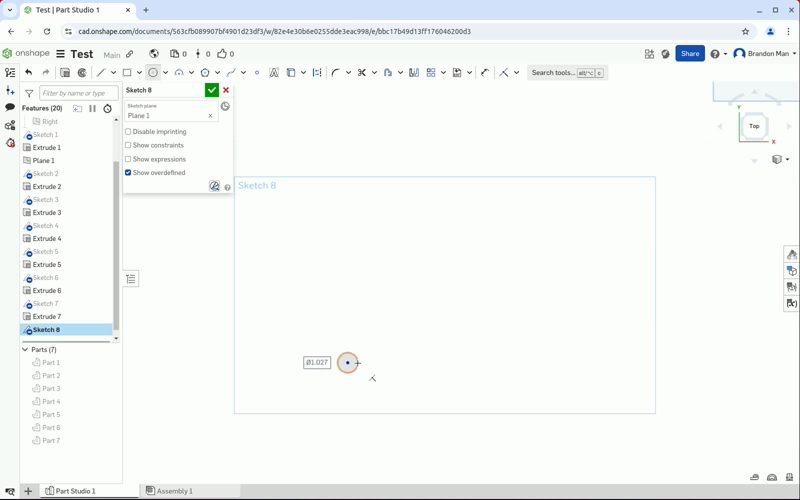
scroll(-6)
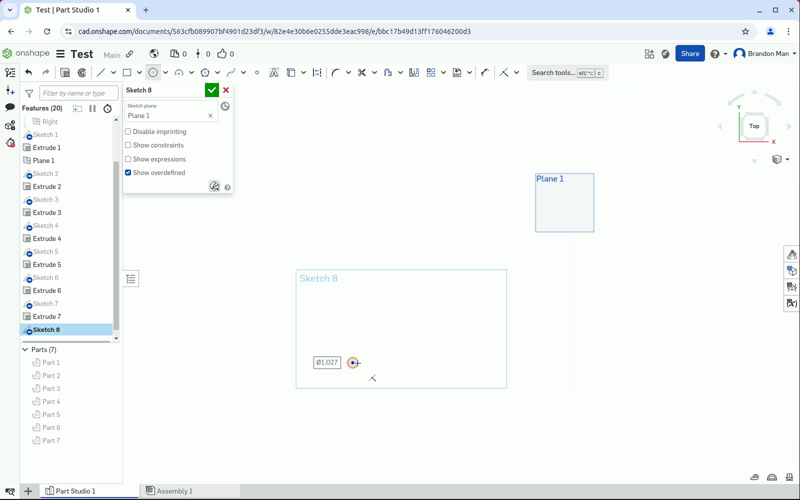
scroll(-6)
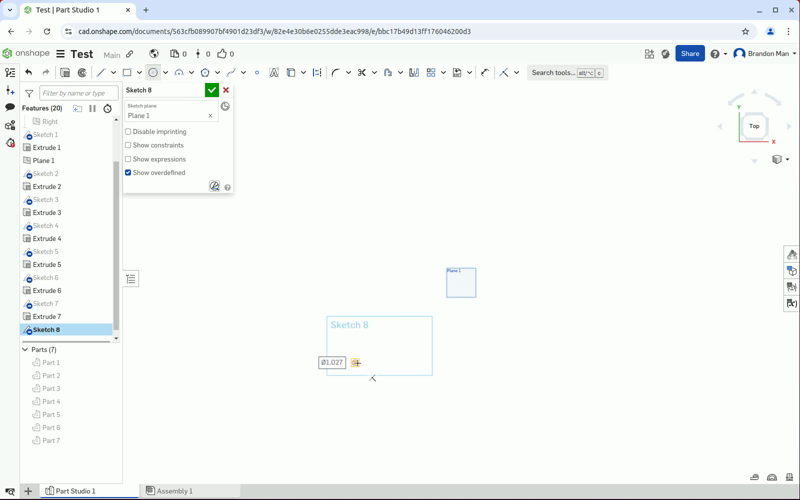
key(esc)
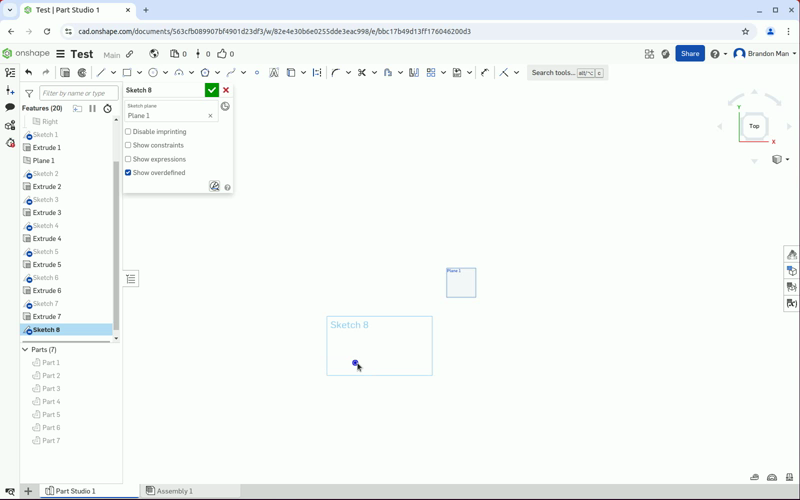
mouse_move(355, 364)
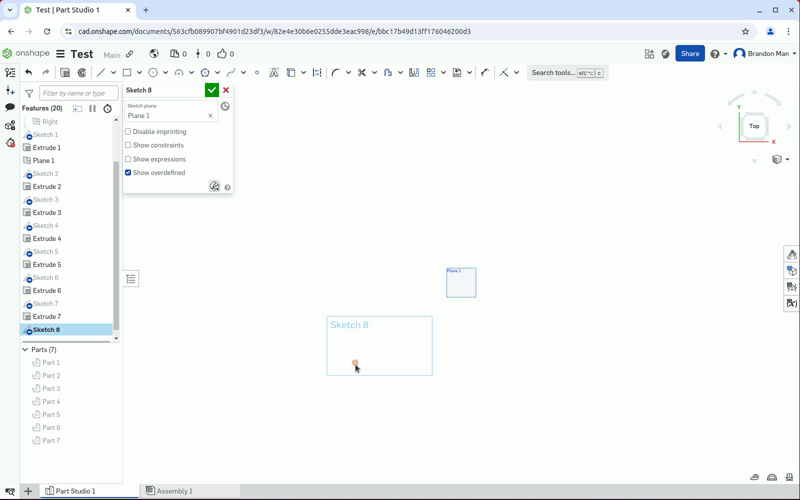
scroll(6)
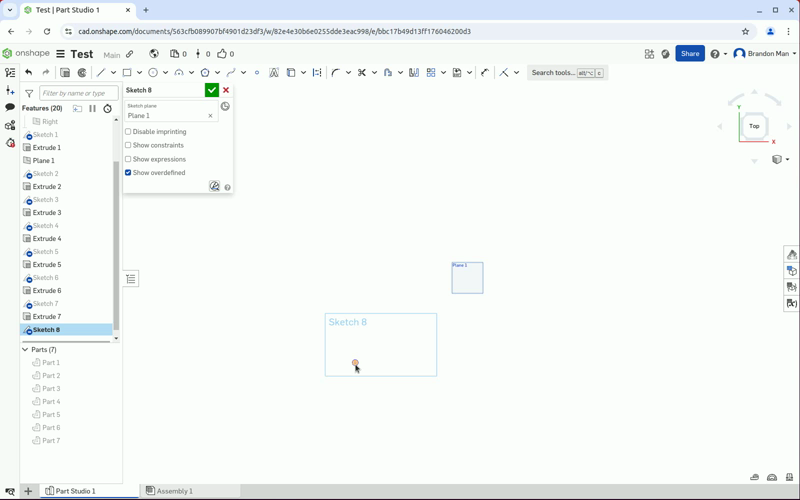
scroll(6)
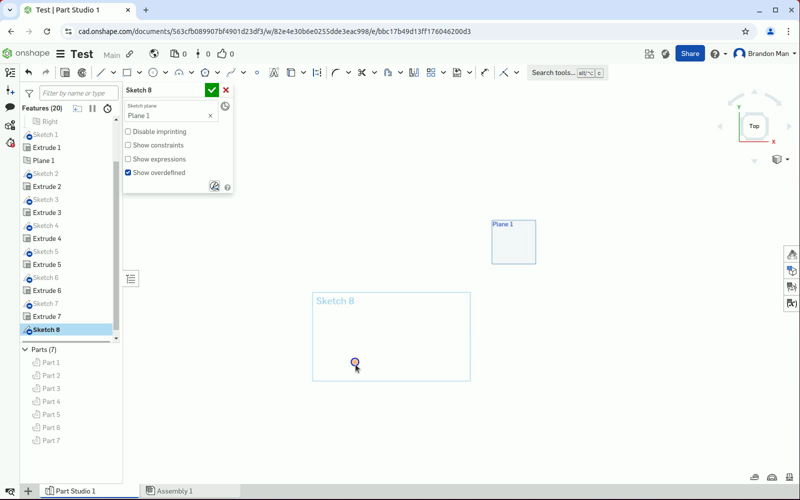
scroll(6)
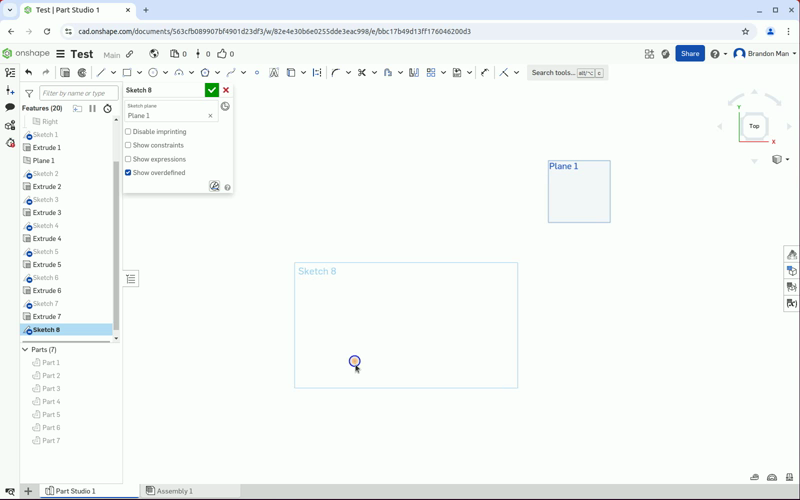
scroll(6)
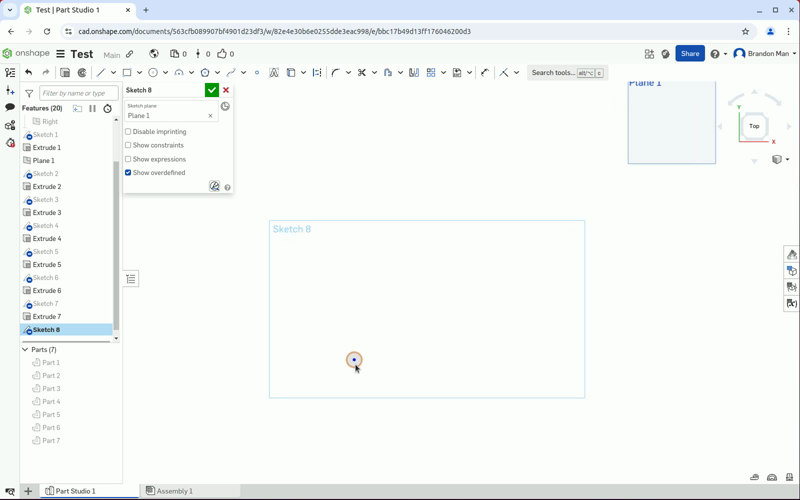
scroll(6)
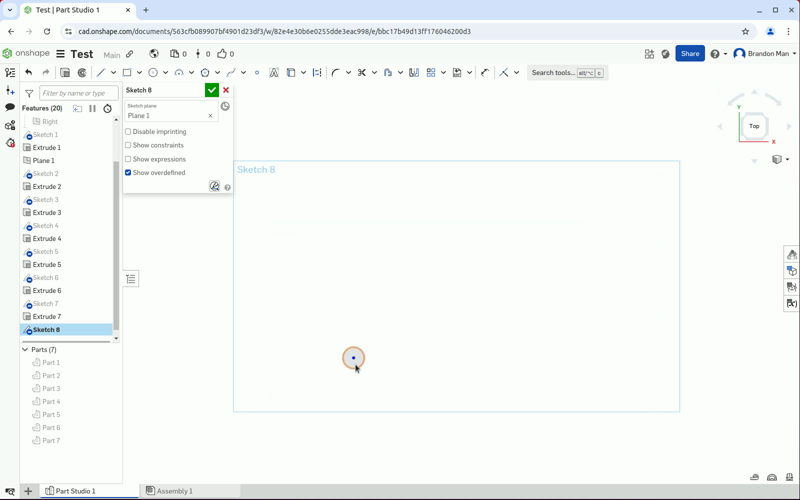
scroll(6)
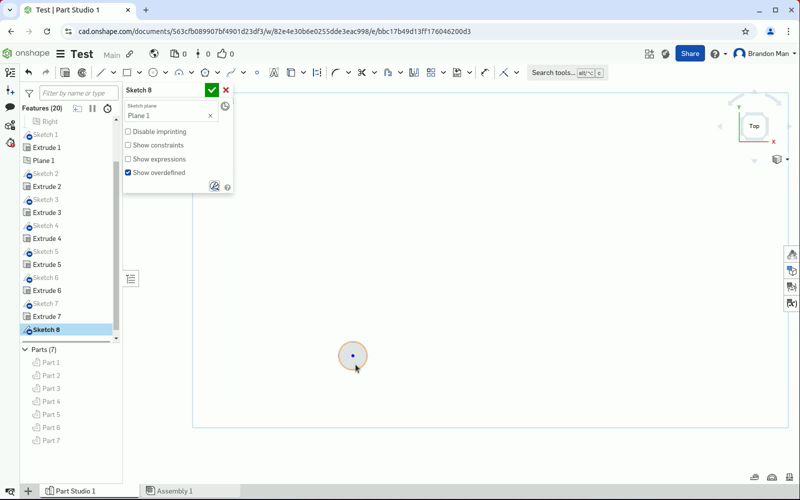
scroll(6)
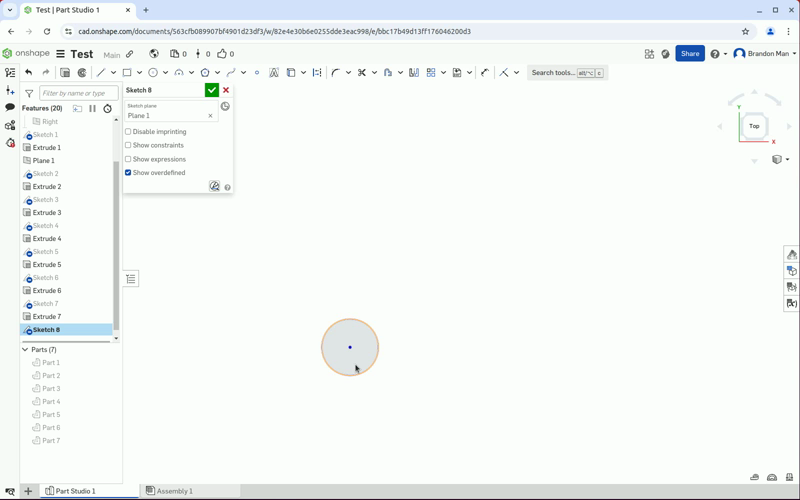
click(355, 364)
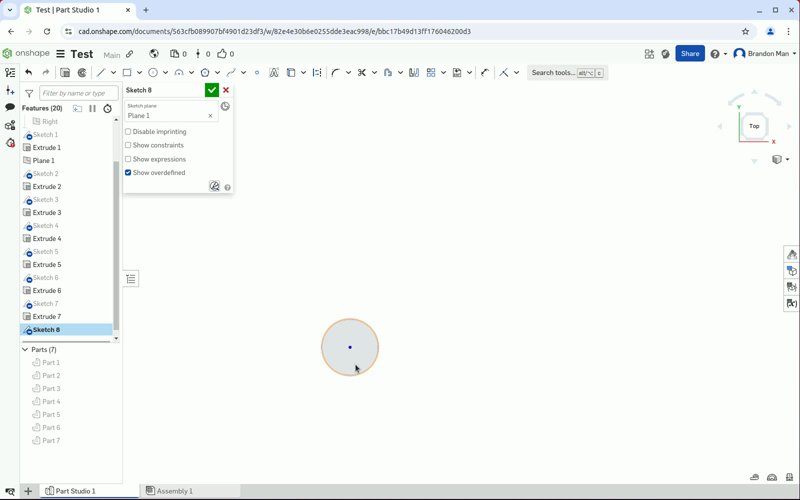
scroll(-6)
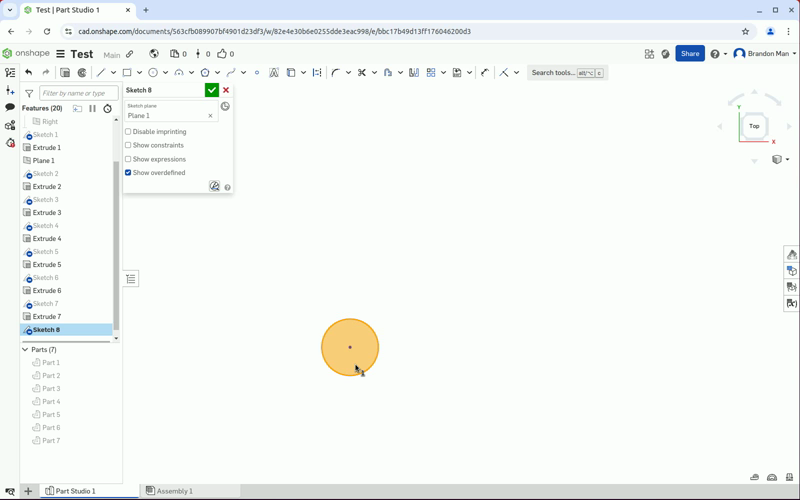
scroll(-6)
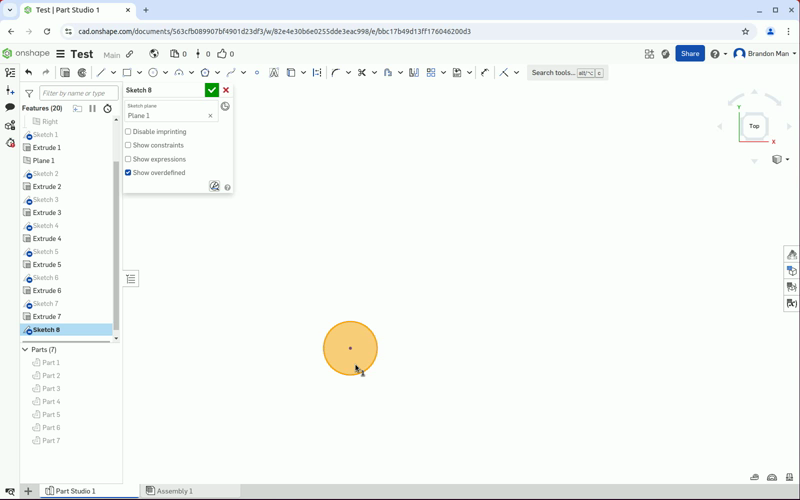
scroll(-6)
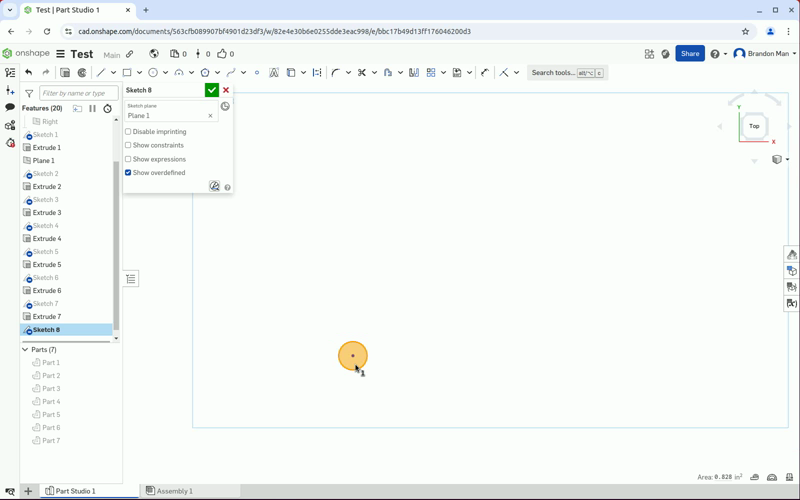
scroll(-6)
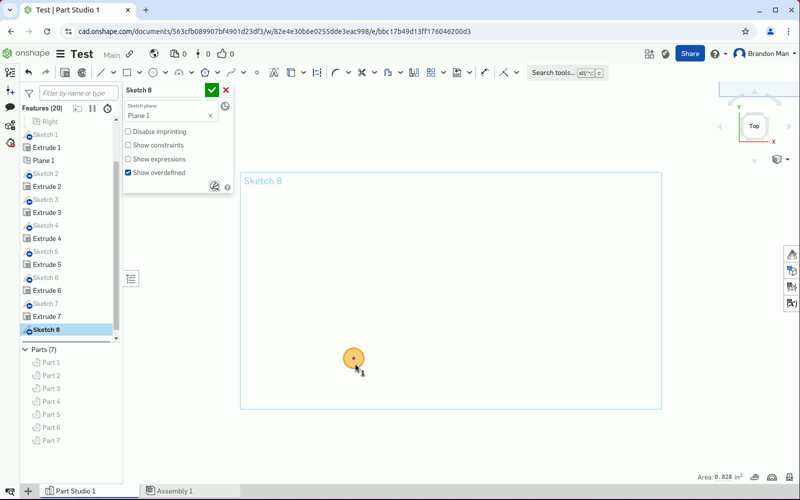
scroll(-6)
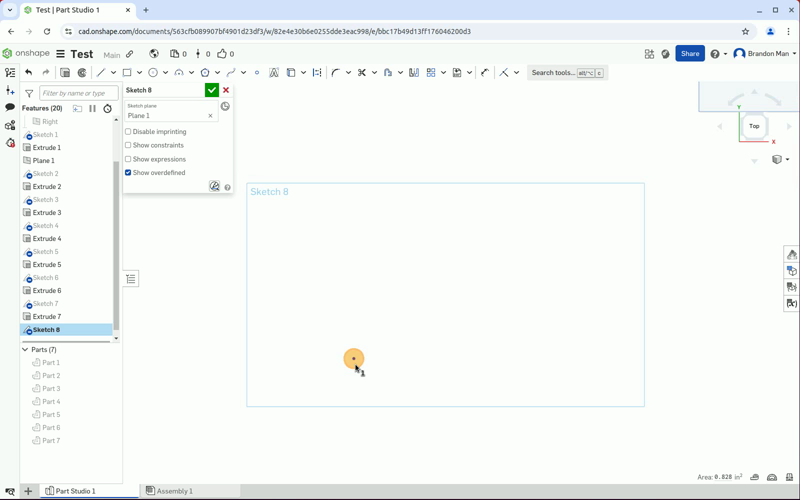
scroll(-6)
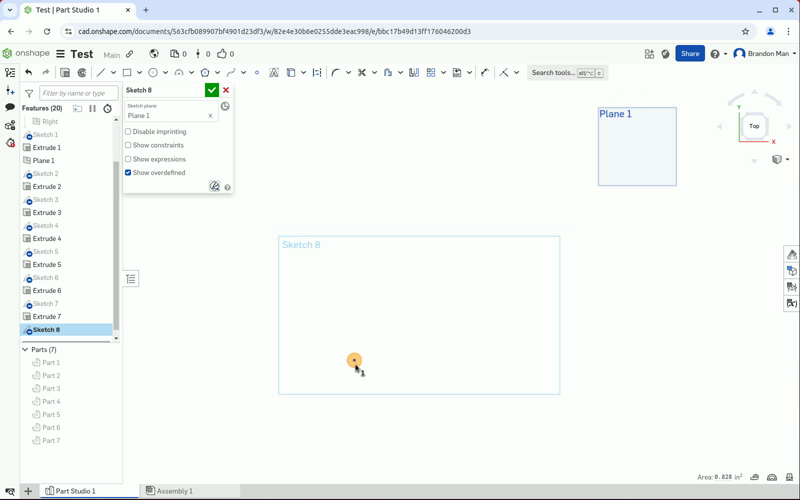
scroll(-6)
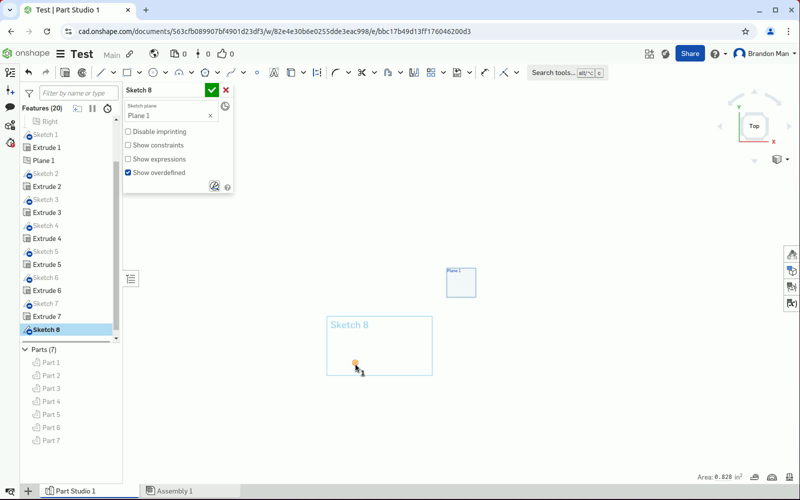
mouse_move(73, 352)
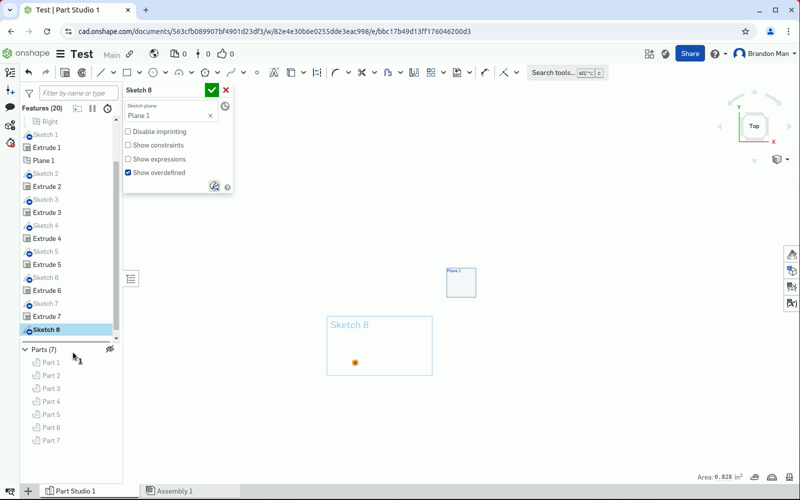
key(shift+y)
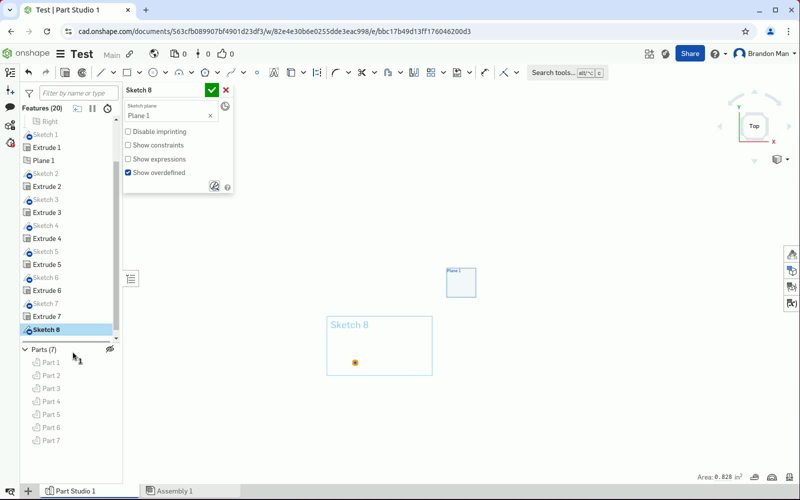
key(shift+e)
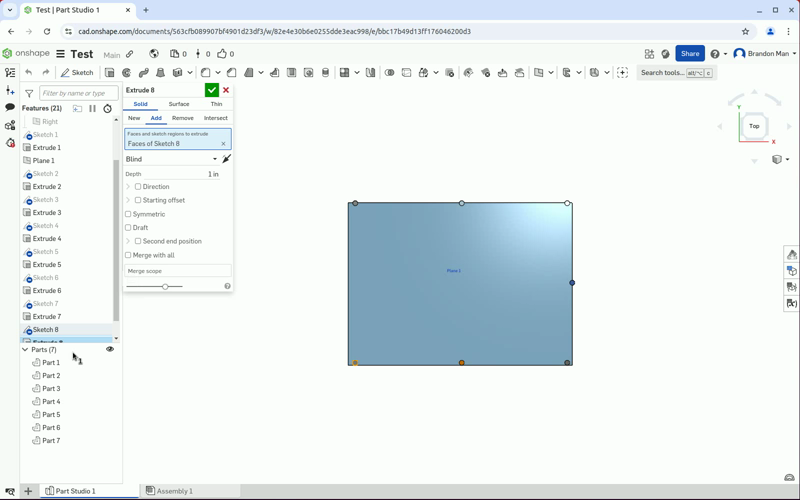
mouse_move(143, 106)
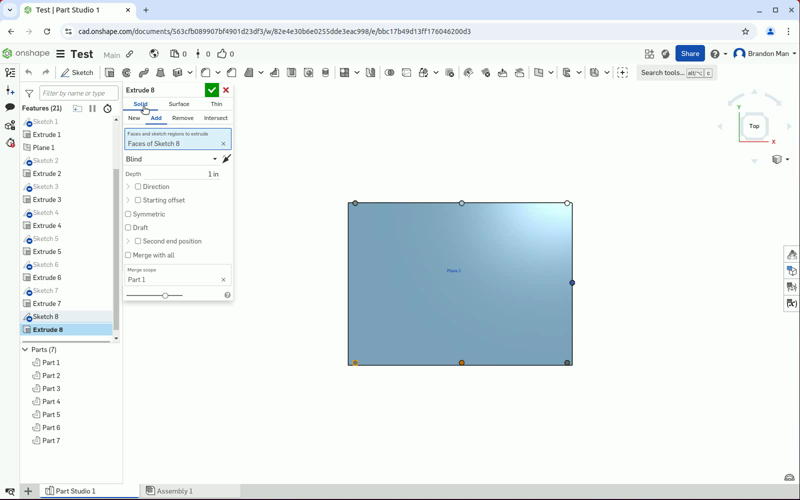
click(143, 106)
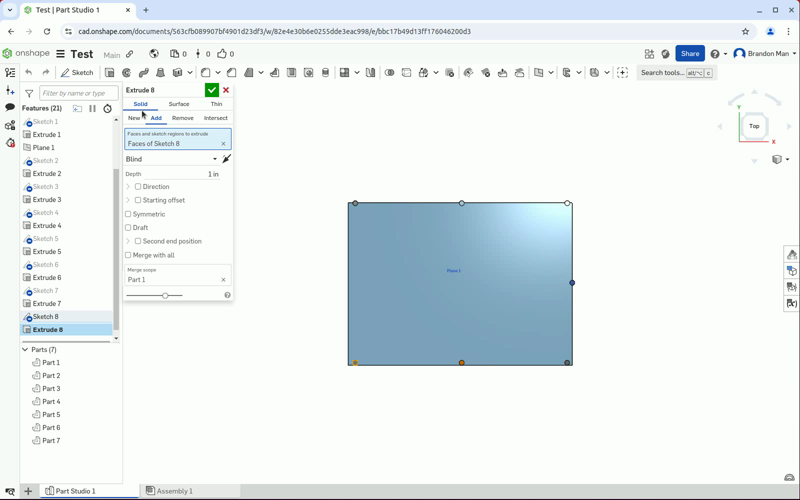
mouse_move(137, 120)
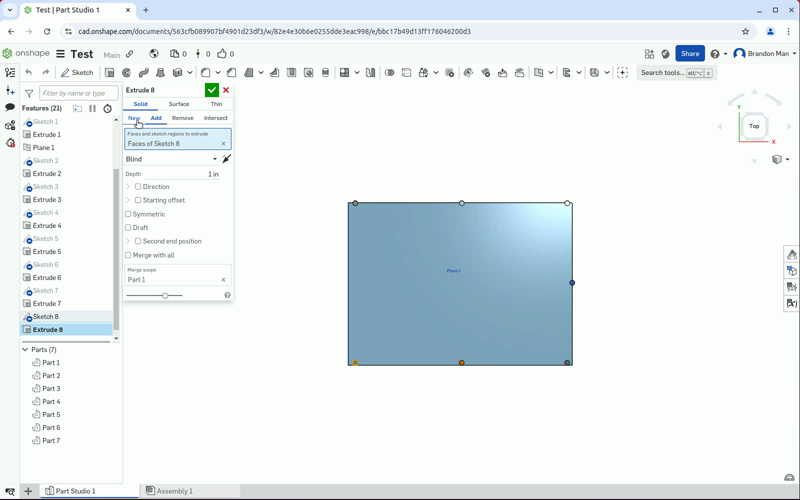
click(137, 120)
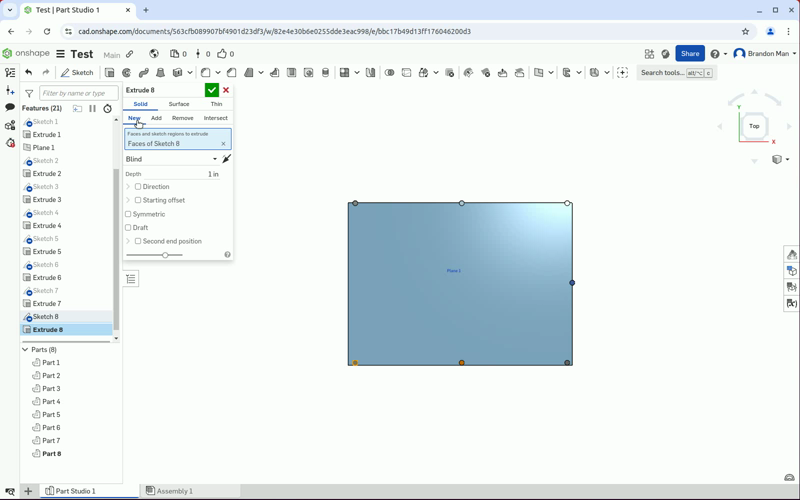
key(tab, 4)
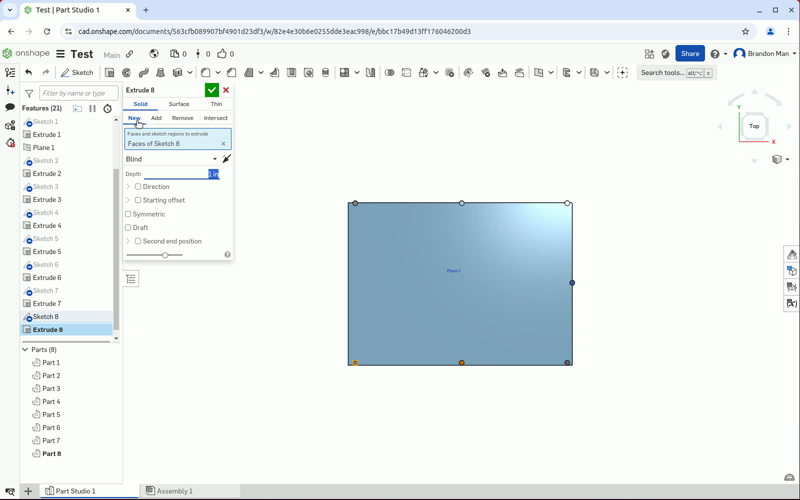
text(0.963)
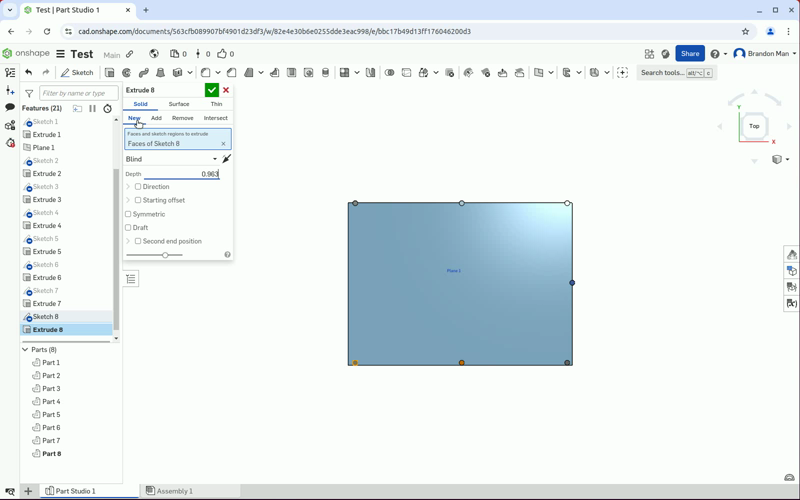
key(enter)
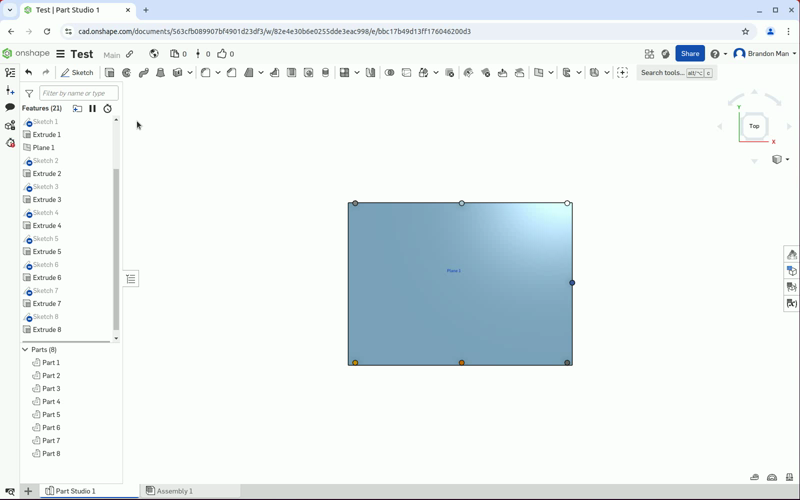
key(shift+h)
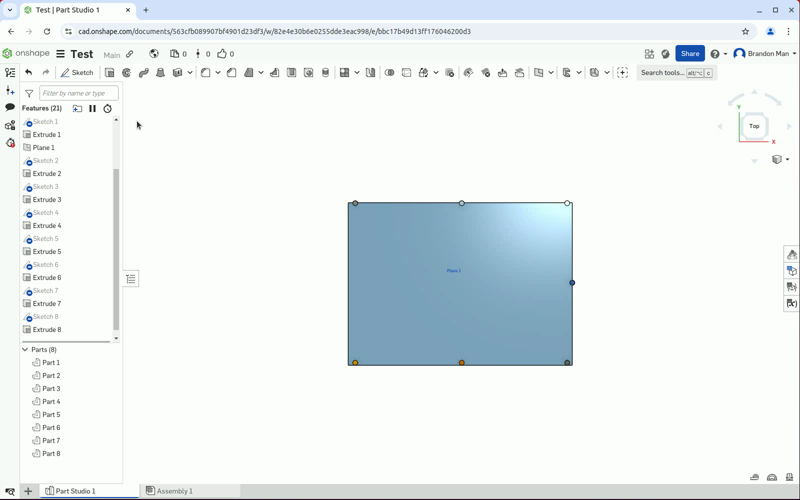
key(shift+h)
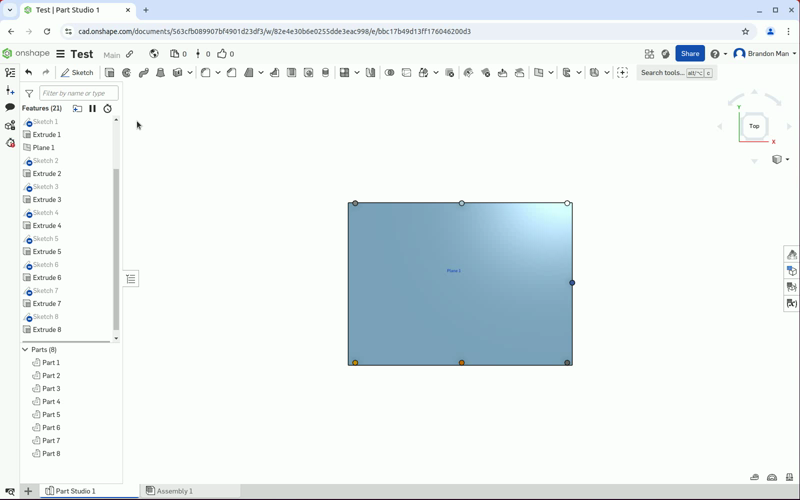
mouse_move(69, 124)
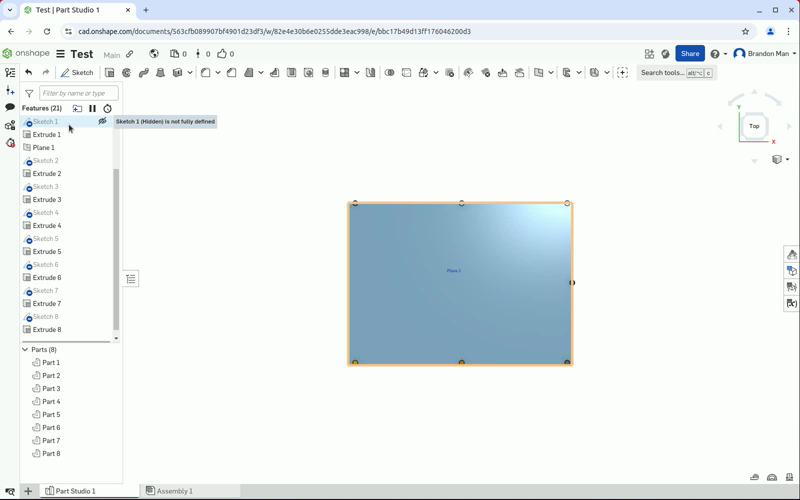
click(69, 124)
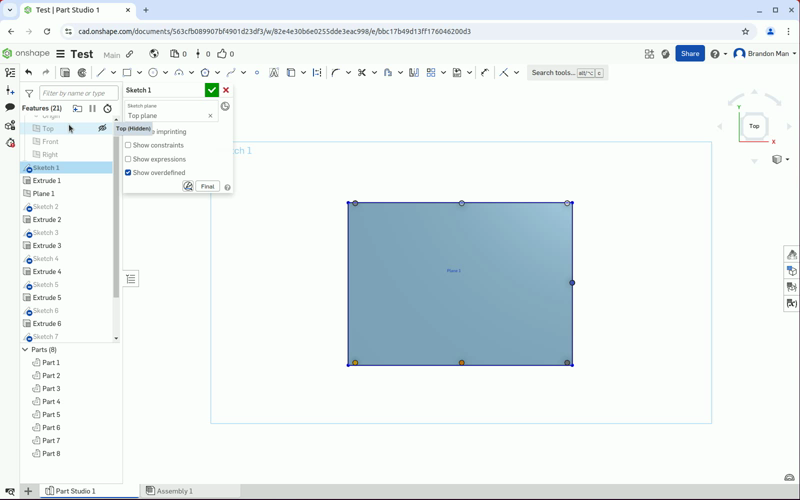
mouse_move(229, 92)
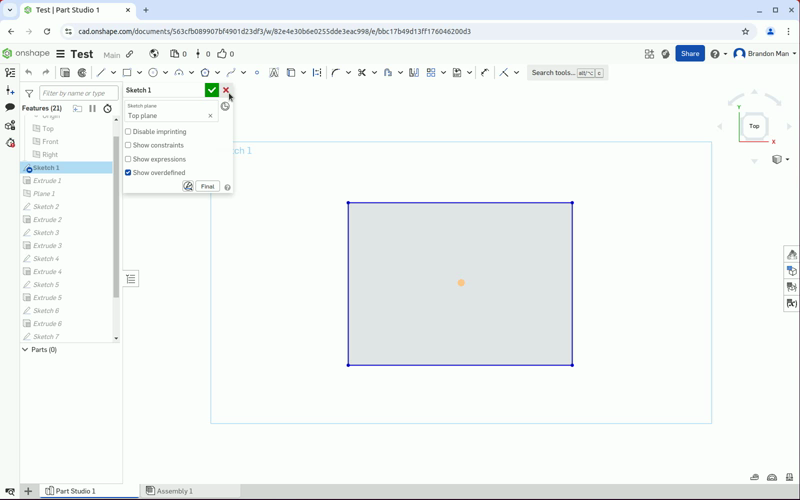
click(229, 92)
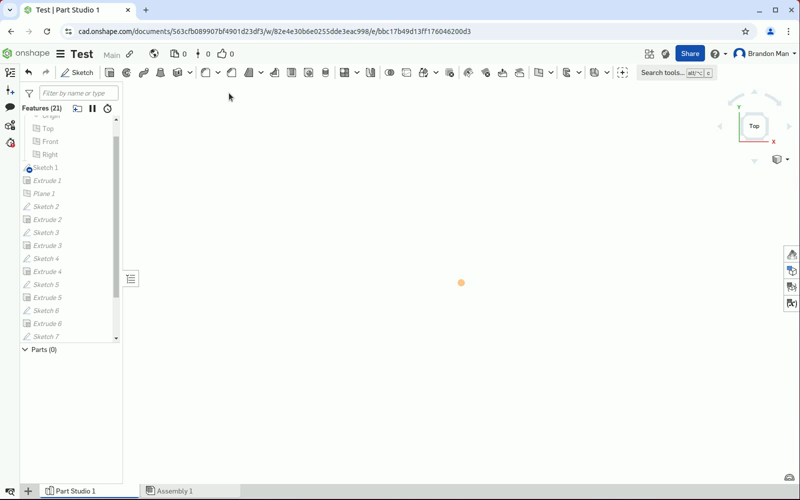
key(shift+s)
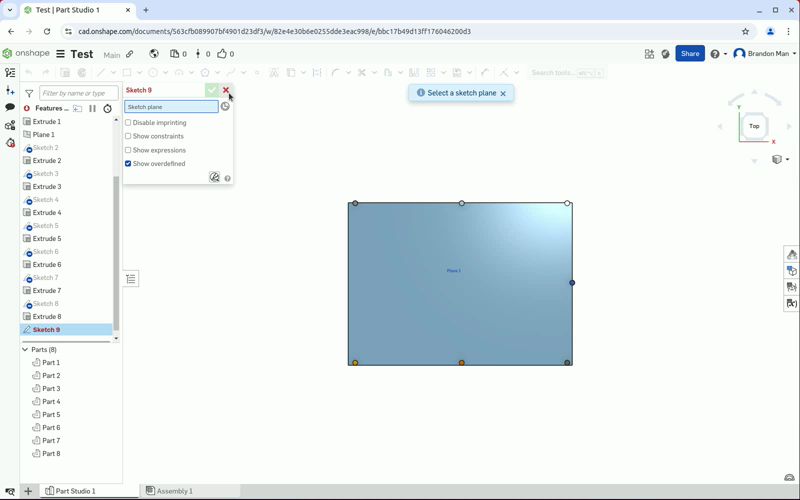
mouse_move(69, 137)
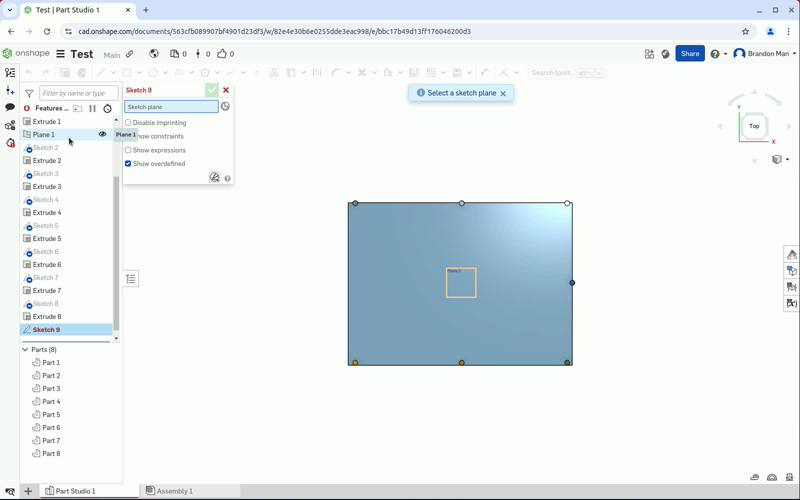
click(69, 137)
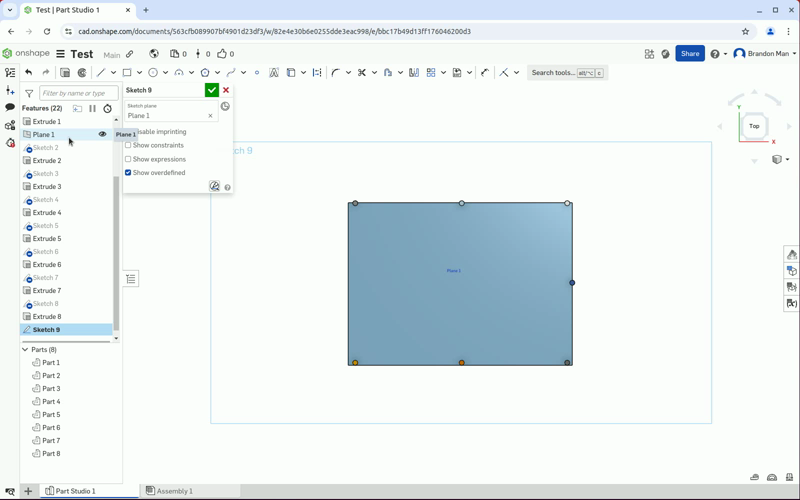
mouse_move(73, 352)
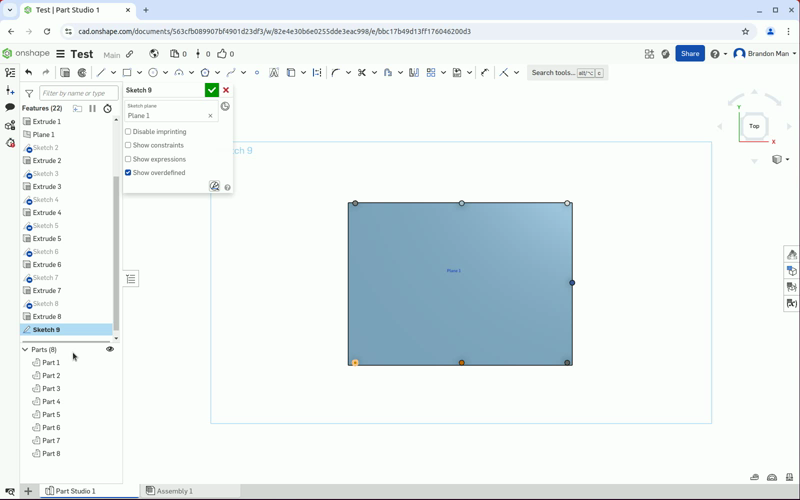
key(y)
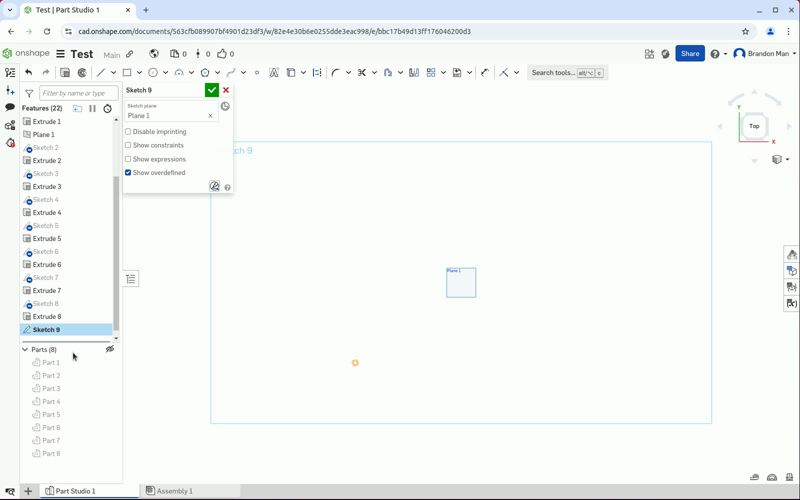
key(c)
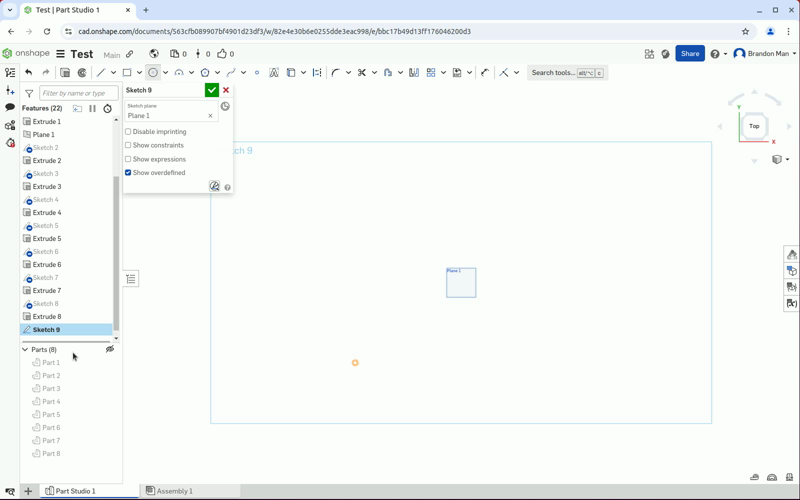
key_down(shift)
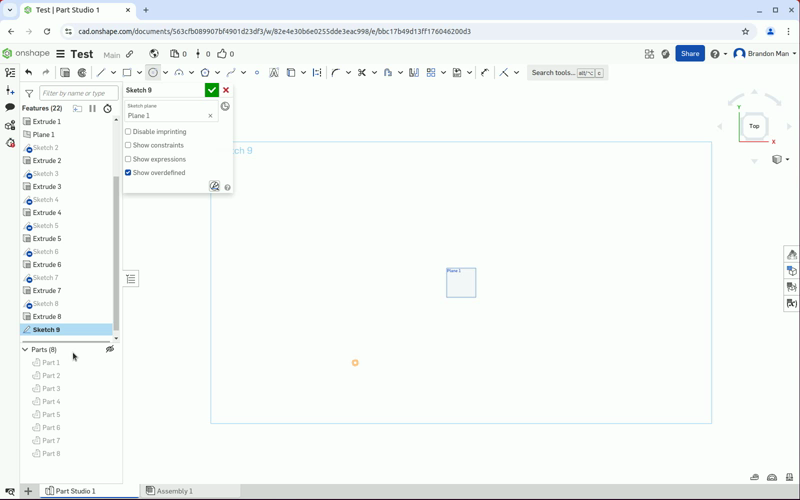
mouse_move(351, 282)
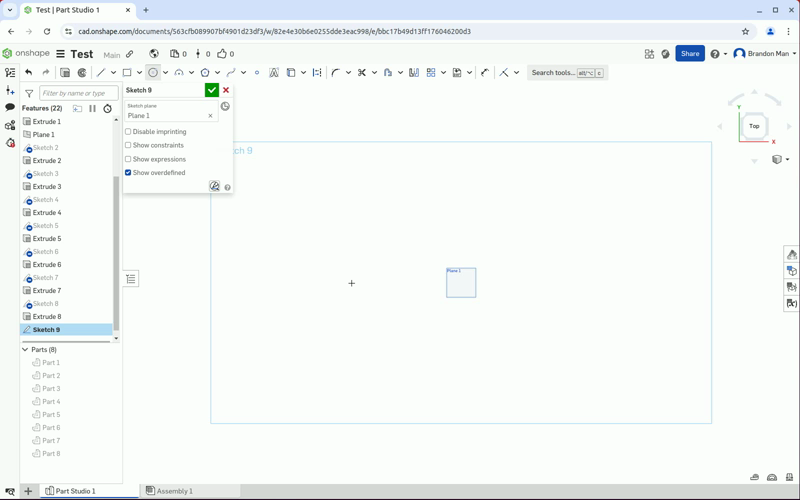
click(351, 282)
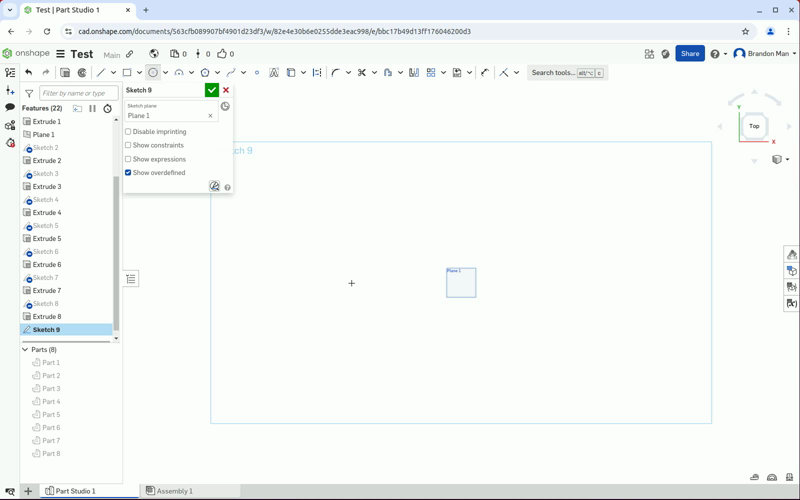
key_up(shift)
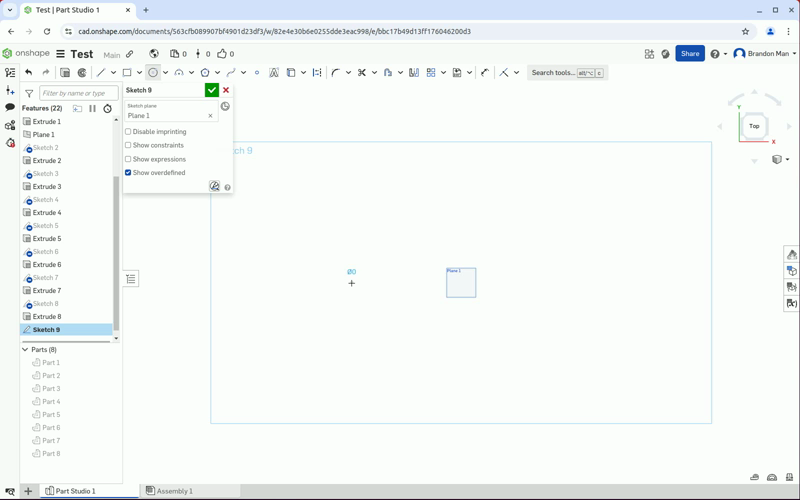
mouse_move(354, 282)
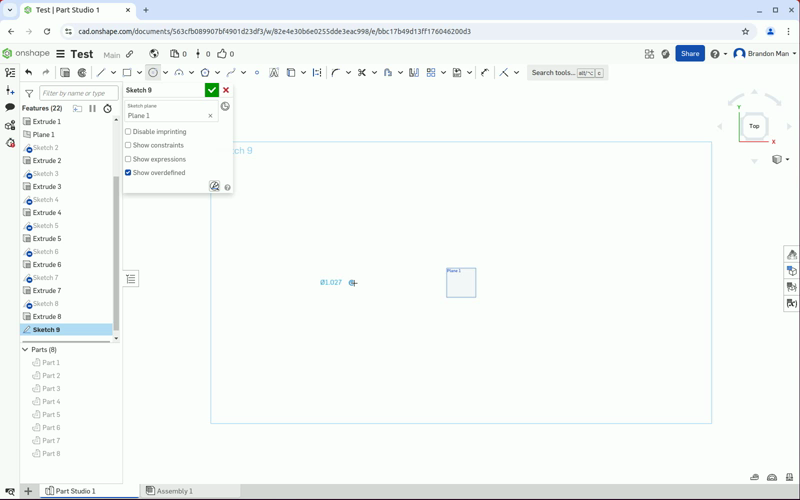
scroll(6)
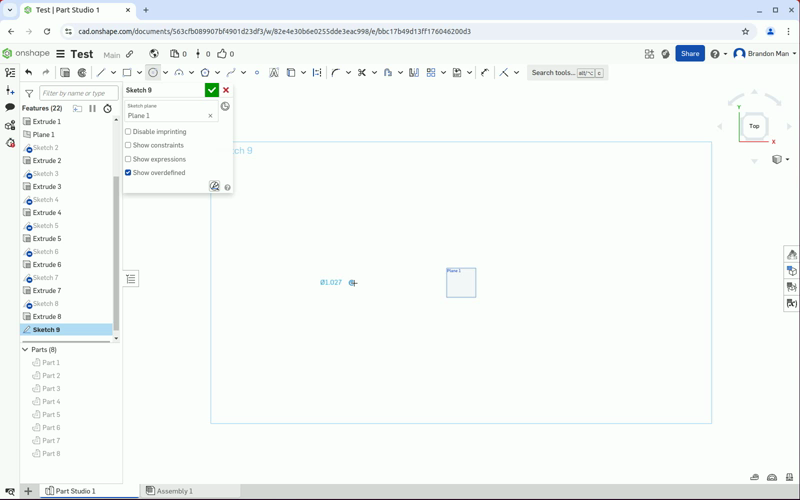
scroll(6)
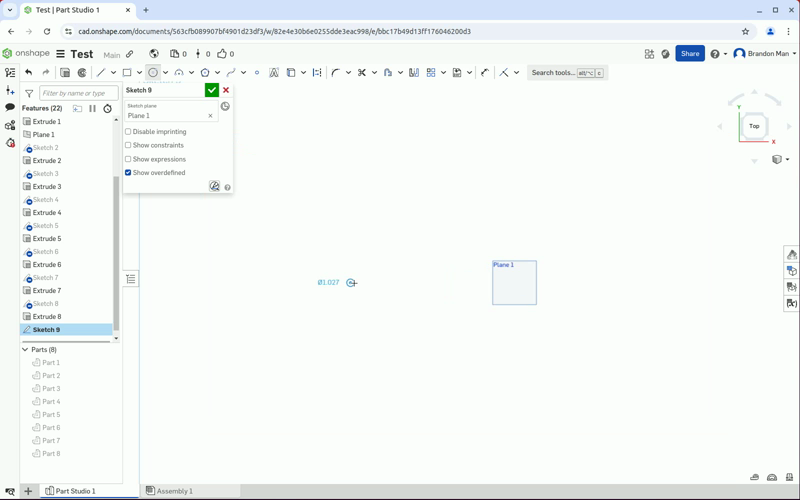
scroll(6)
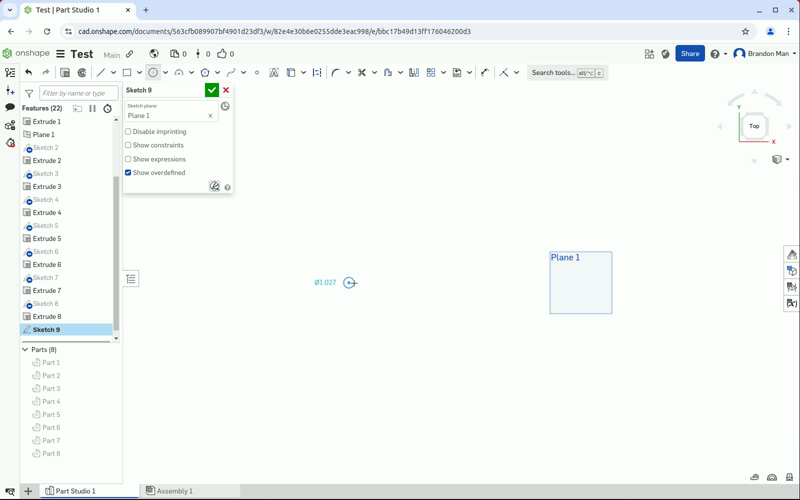
scroll(6)
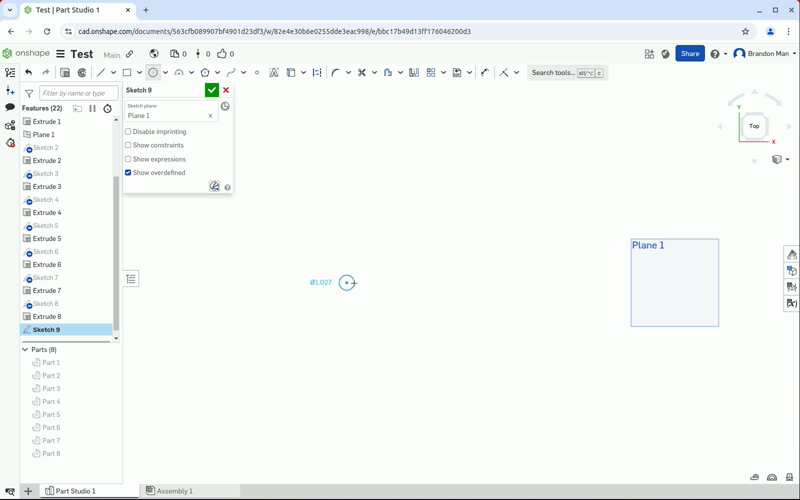
scroll(6)
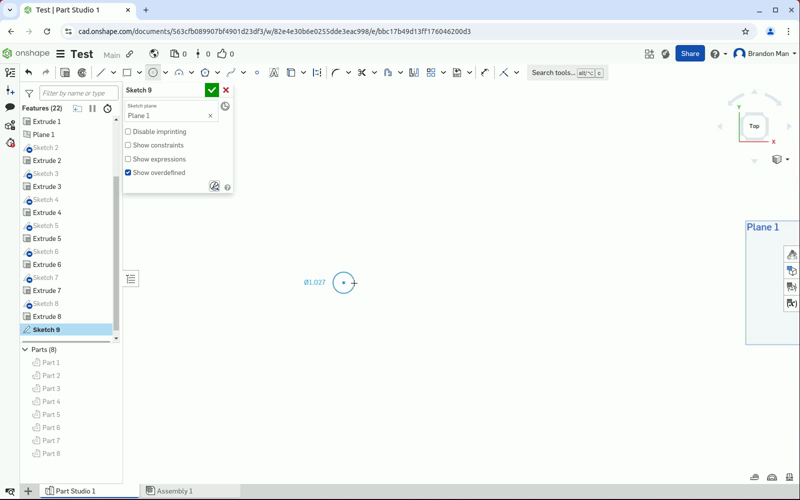
scroll(6)
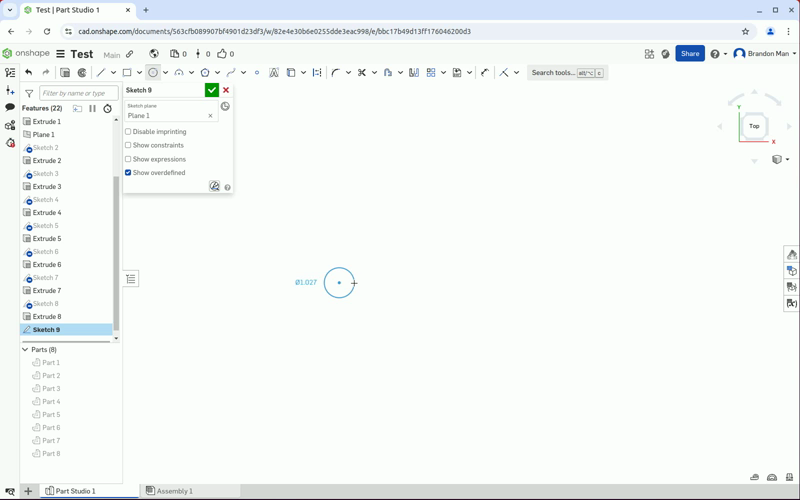
scroll(6)
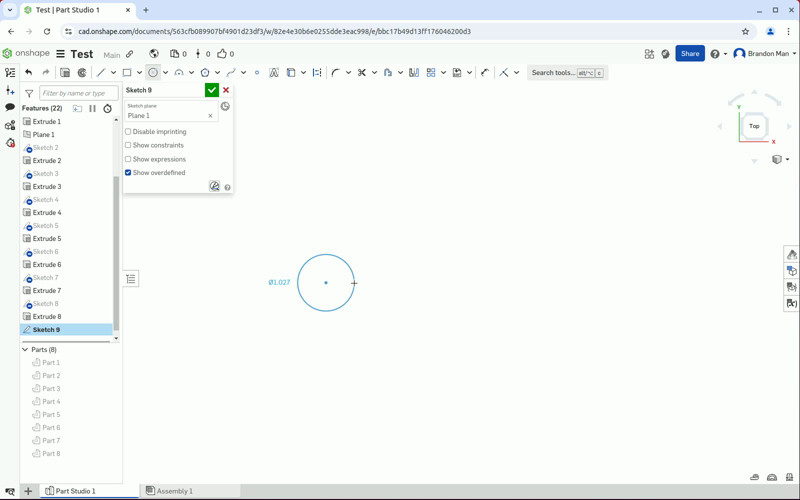
click(354, 282)
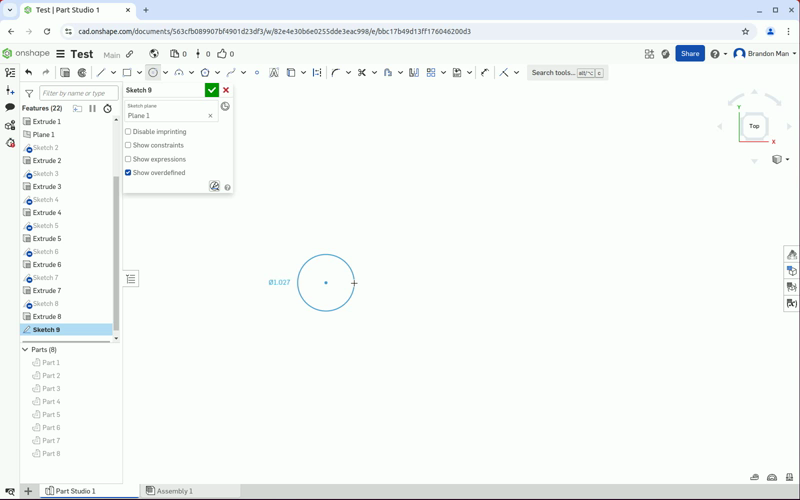
scroll(-6)
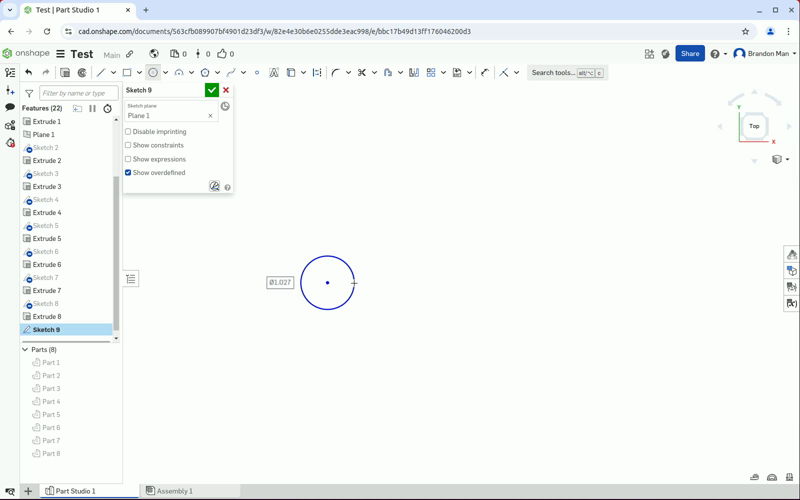
scroll(-6)
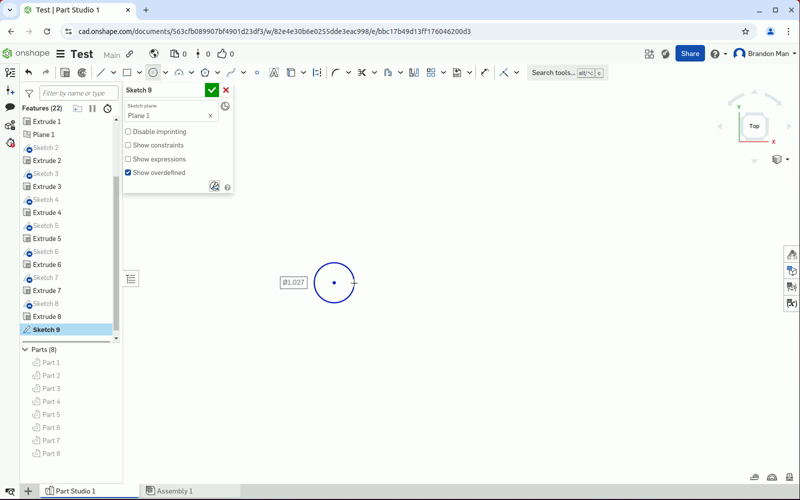
scroll(-6)
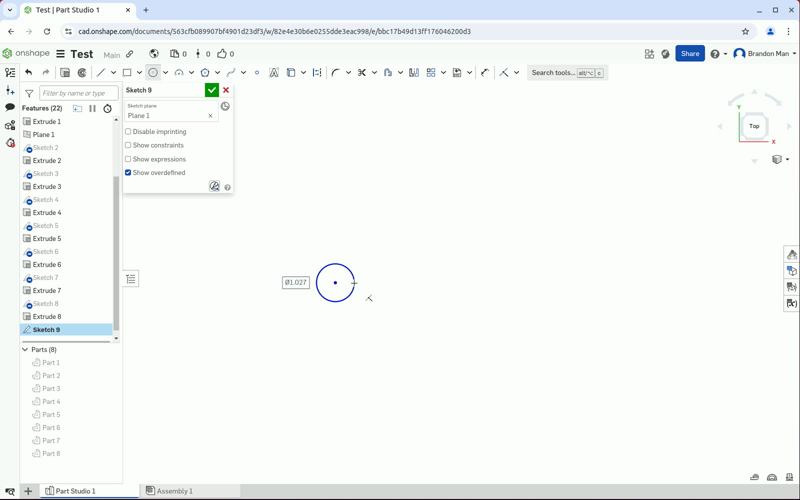
scroll(-6)
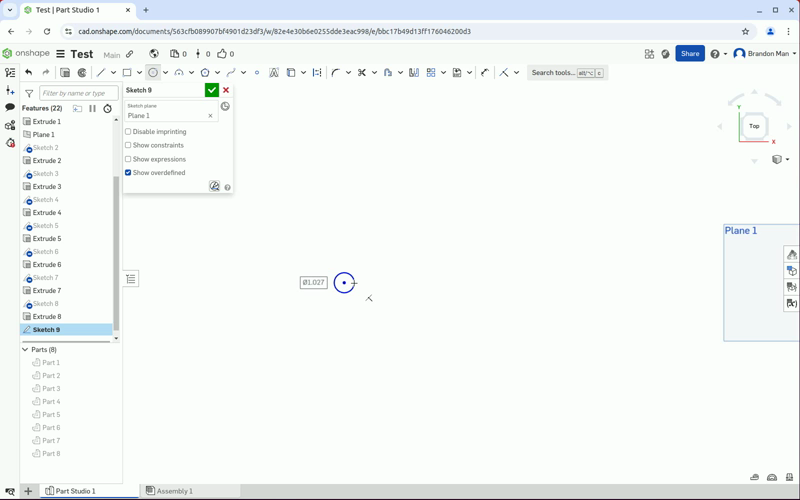
scroll(-6)
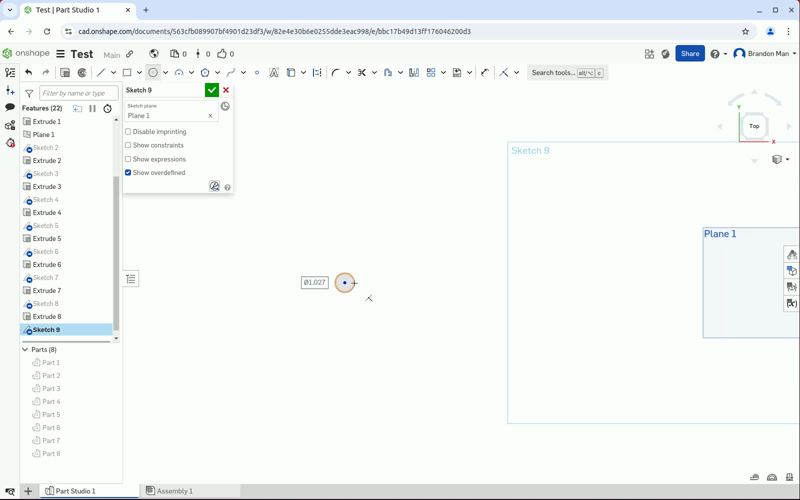
scroll(-6)
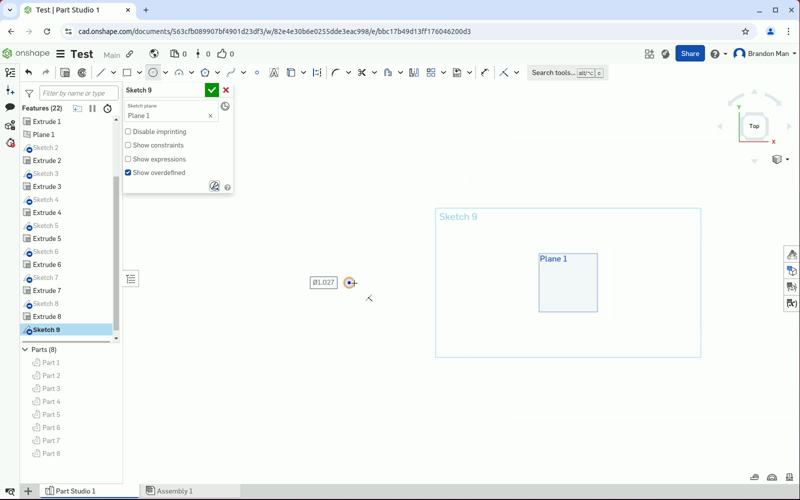
scroll(-6)
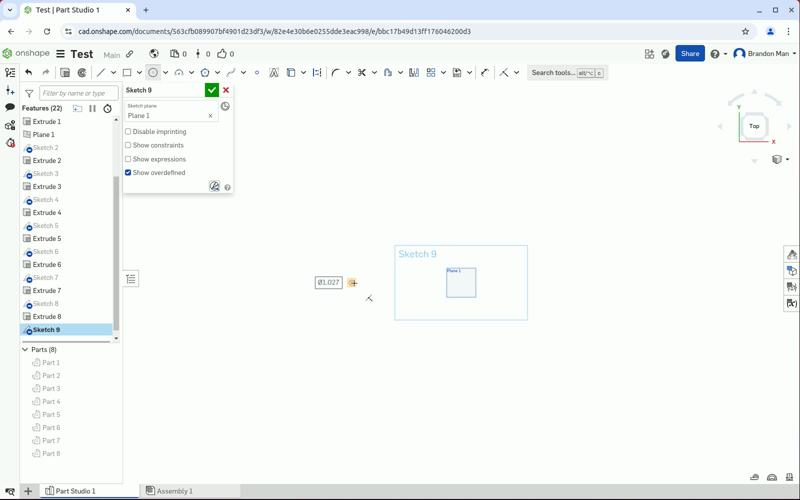
key(esc)
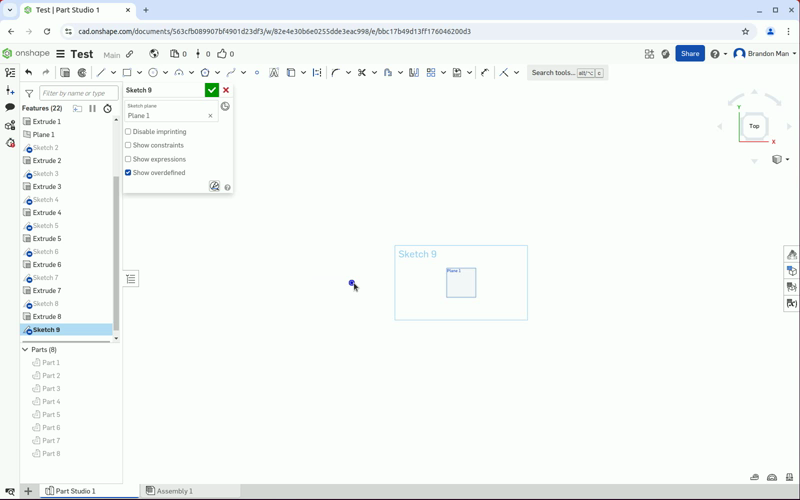
mouse_move(350, 284)
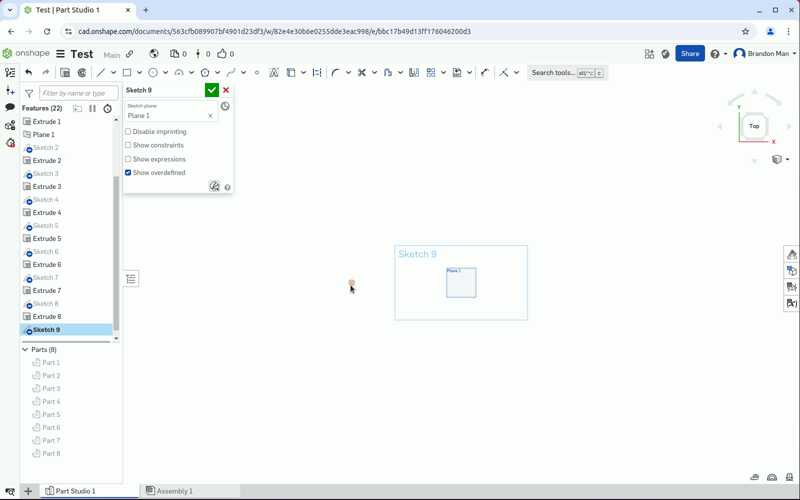
scroll(6)
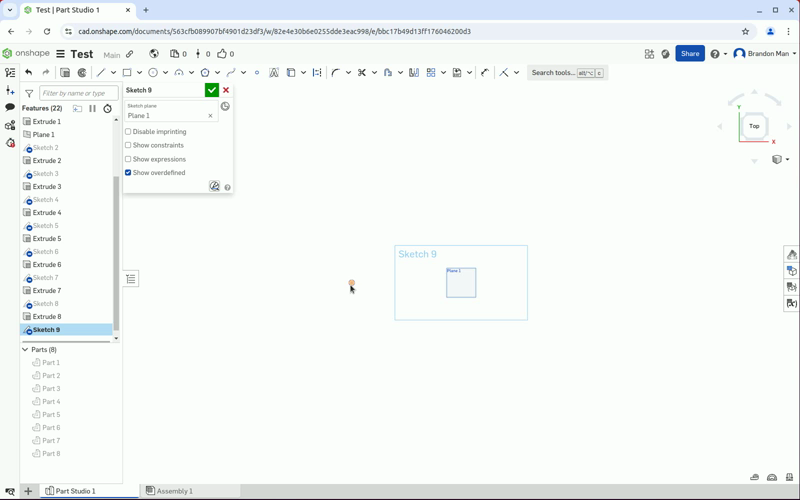
scroll(6)
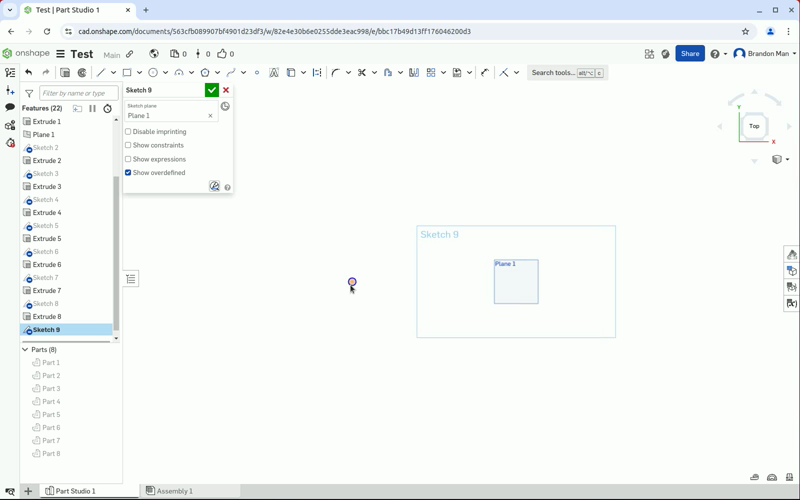
scroll(6)
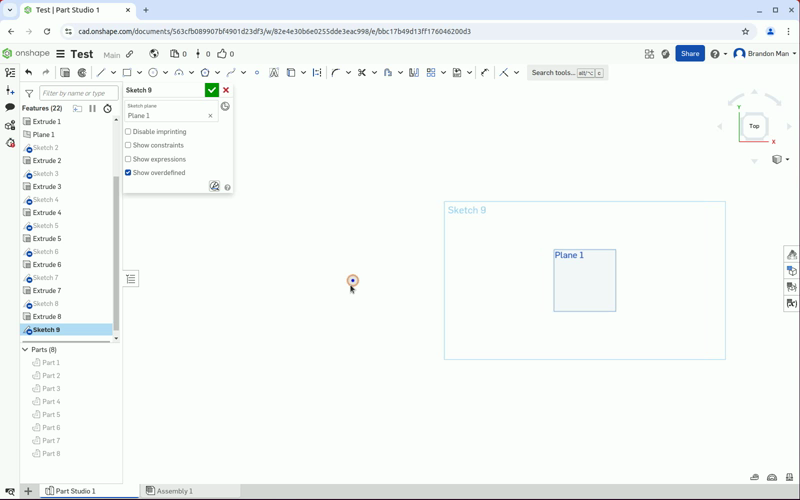
scroll(6)
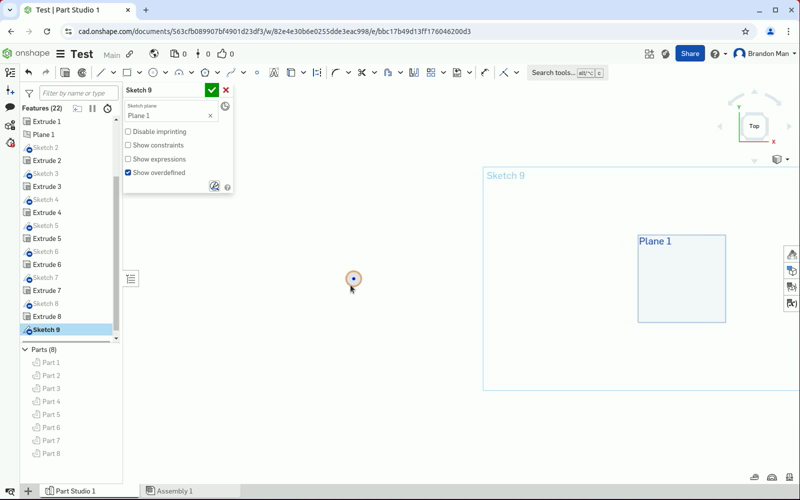
scroll(6)
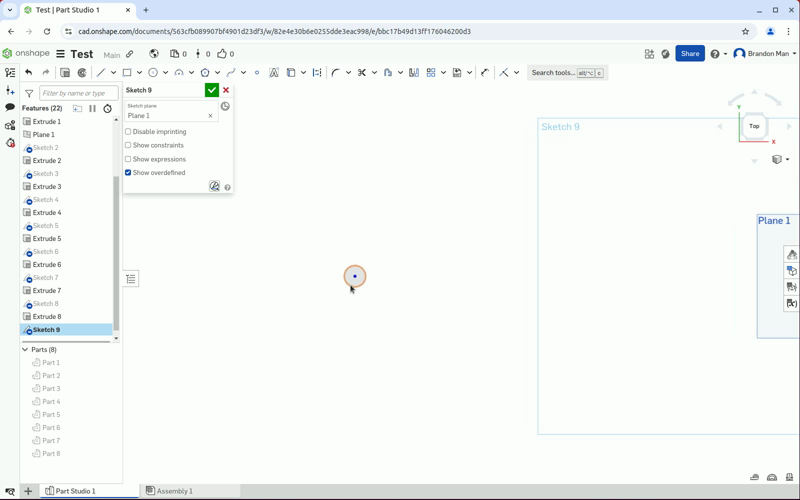
scroll(6)
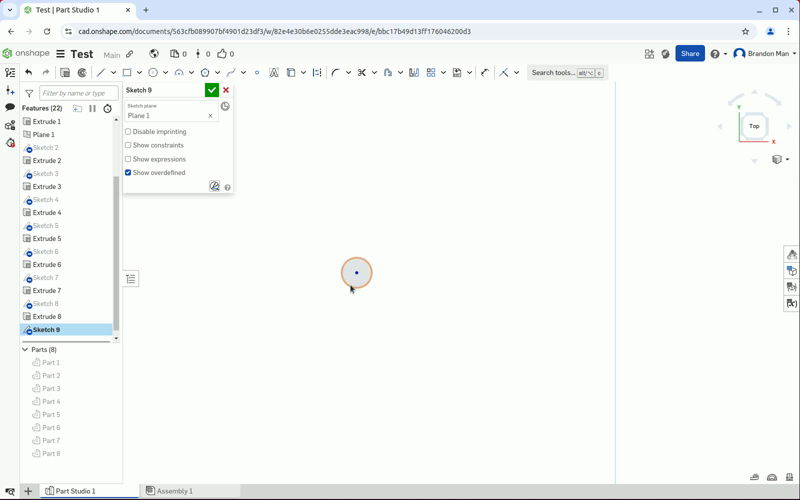
scroll(6)
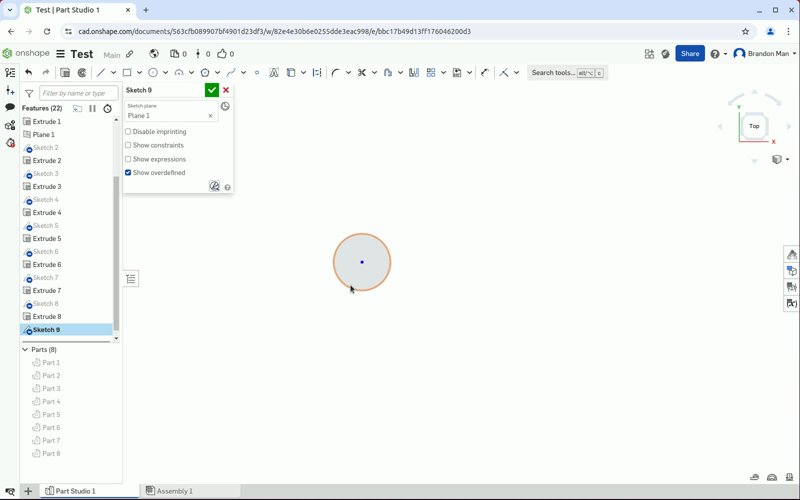
click(350, 284)
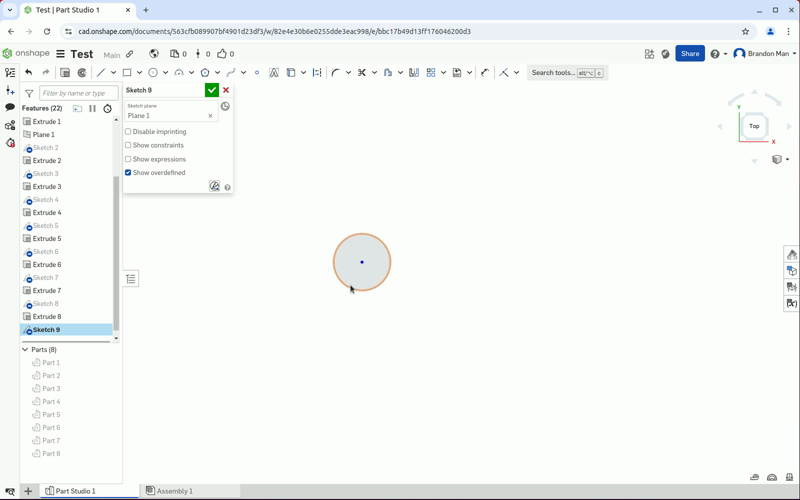
scroll(-6)
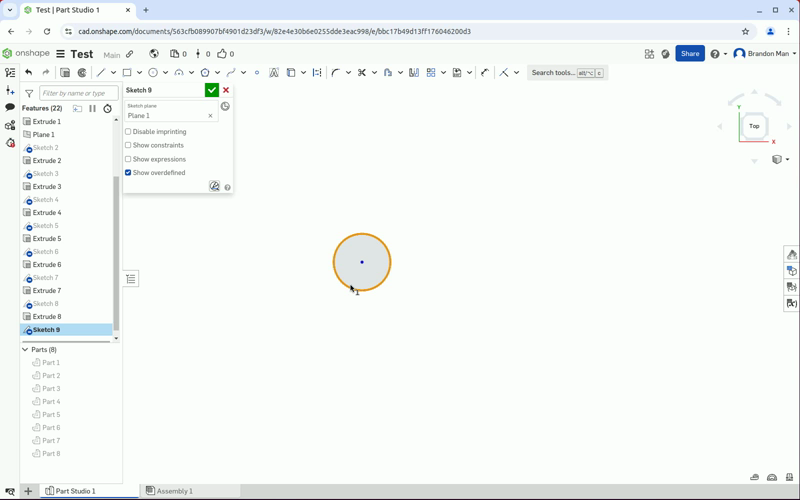
scroll(-6)
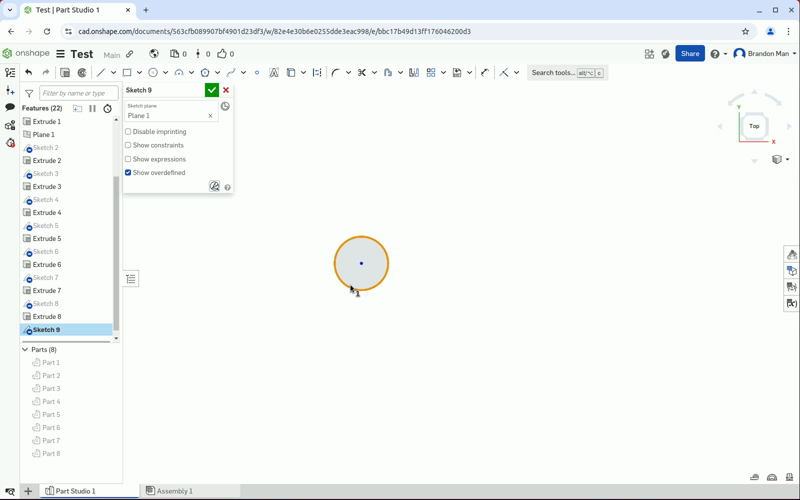
scroll(-6)
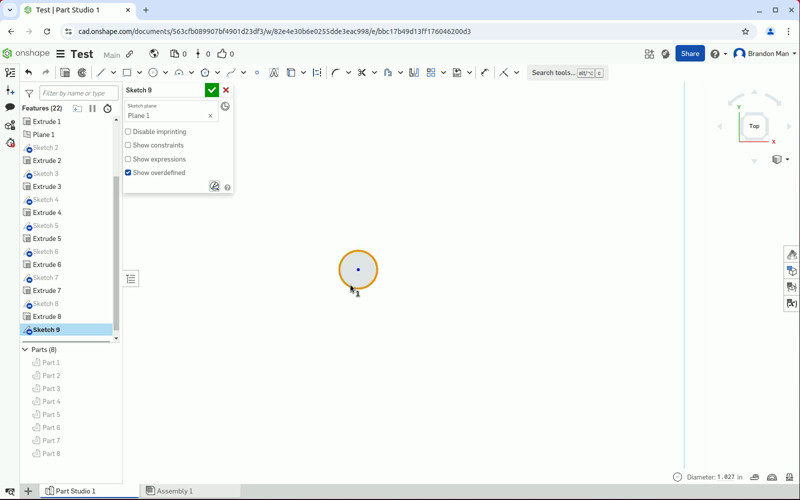
scroll(-6)
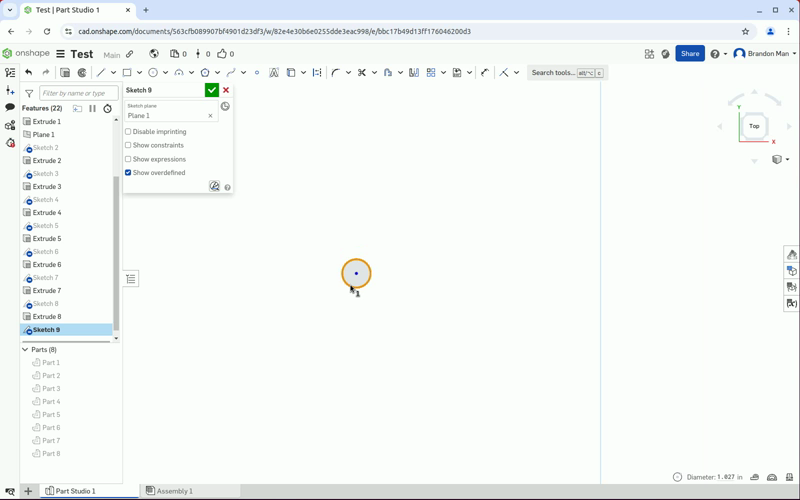
scroll(-6)
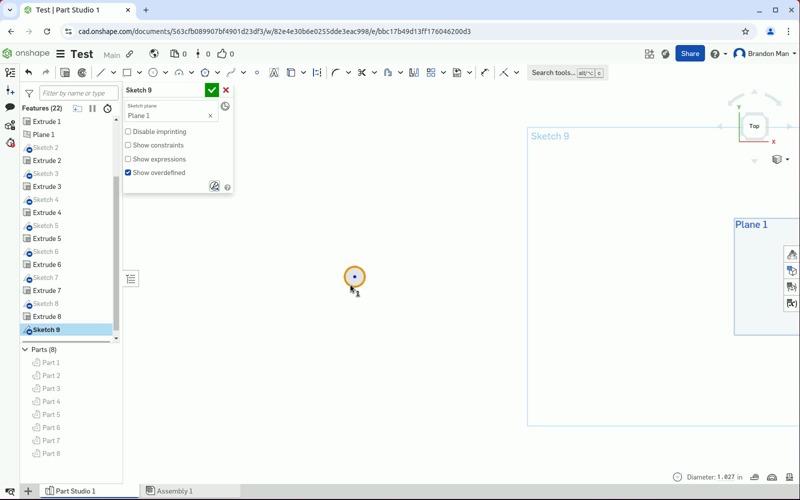
scroll(-6)
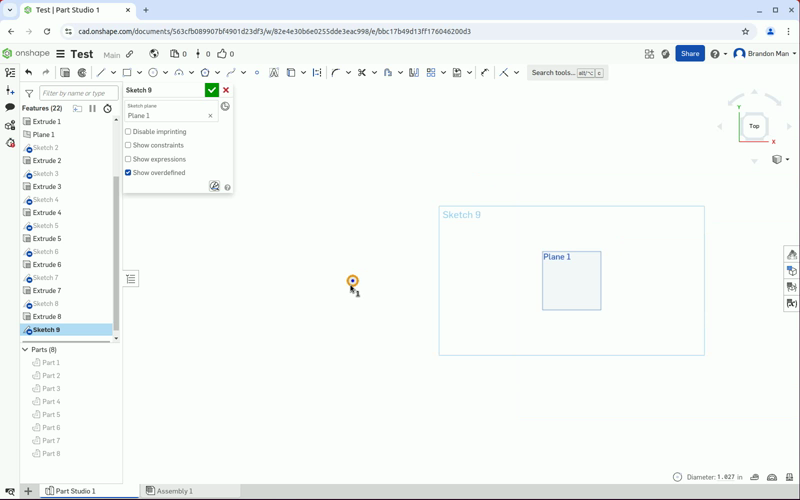
scroll(-6)
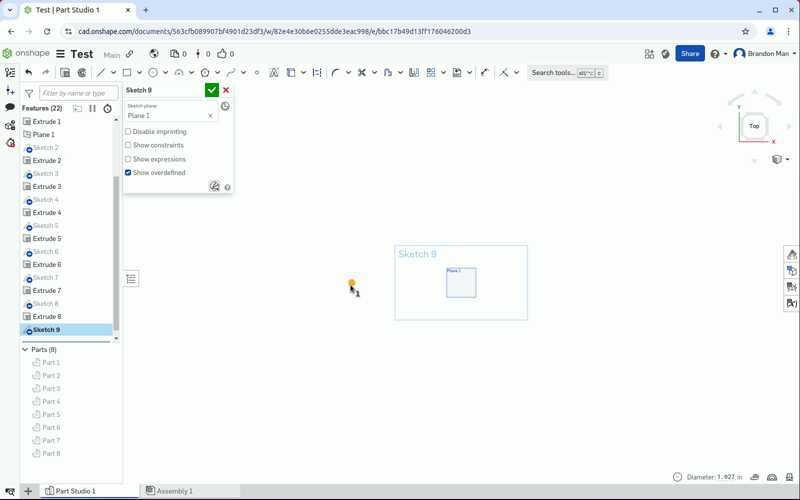
mouse_move(73, 352)
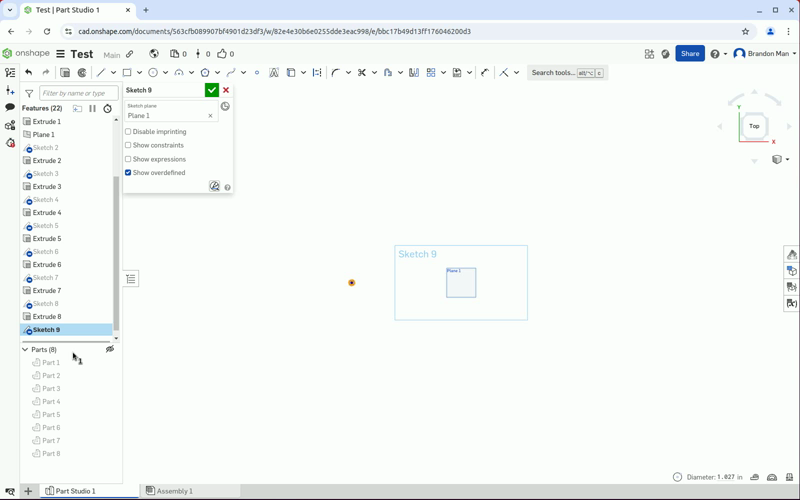
key(shift+y)
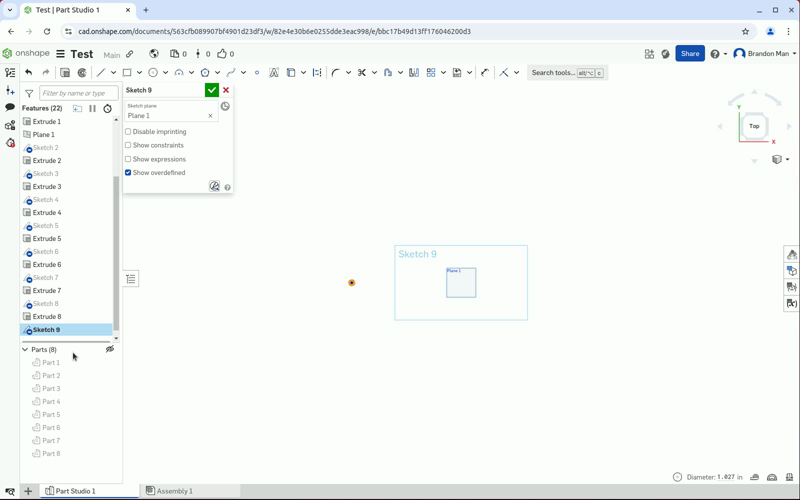
key(shift+e)
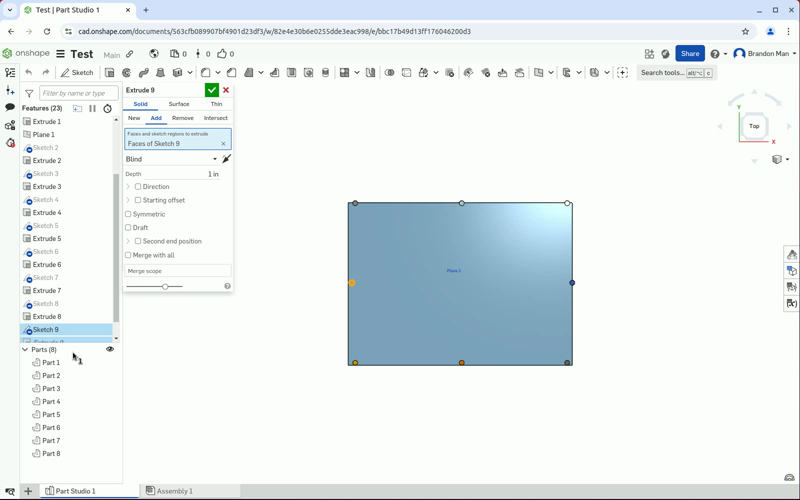
mouse_move(143, 106)
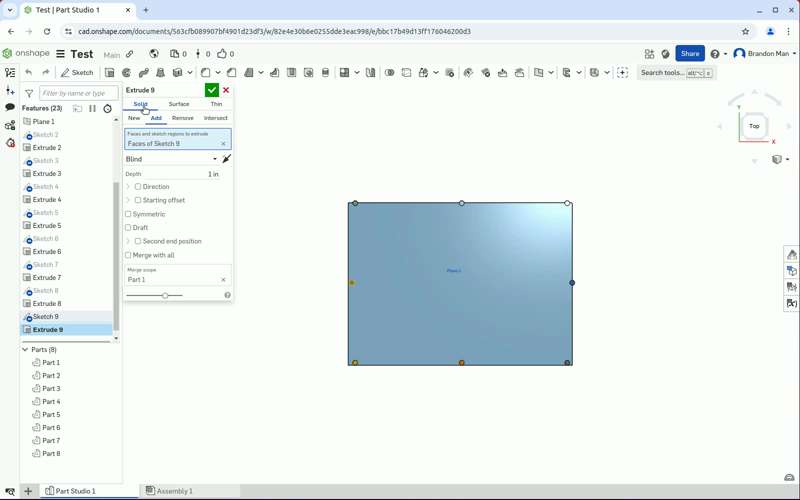
click(143, 106)
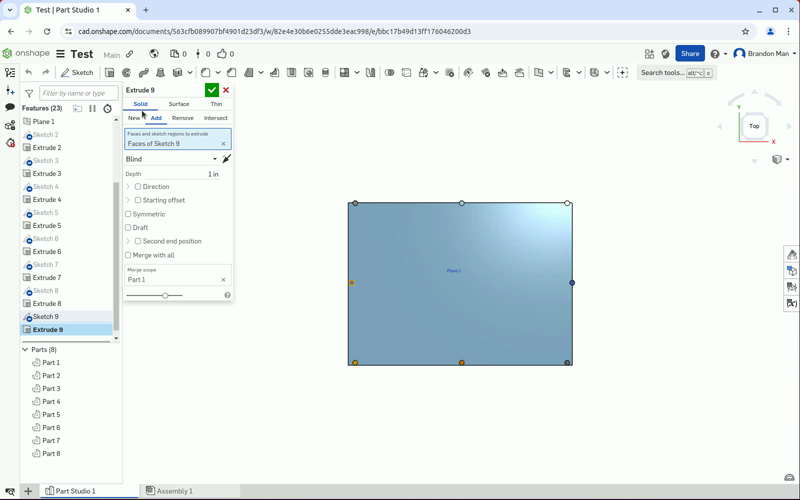
mouse_move(137, 120)
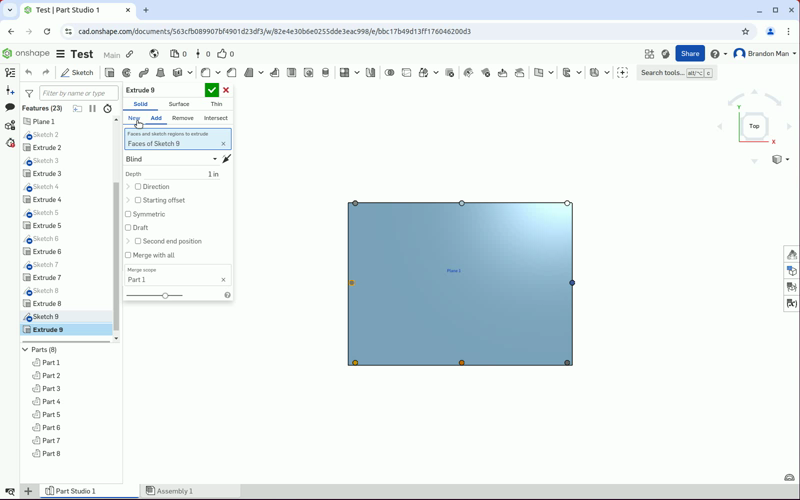
click(137, 120)
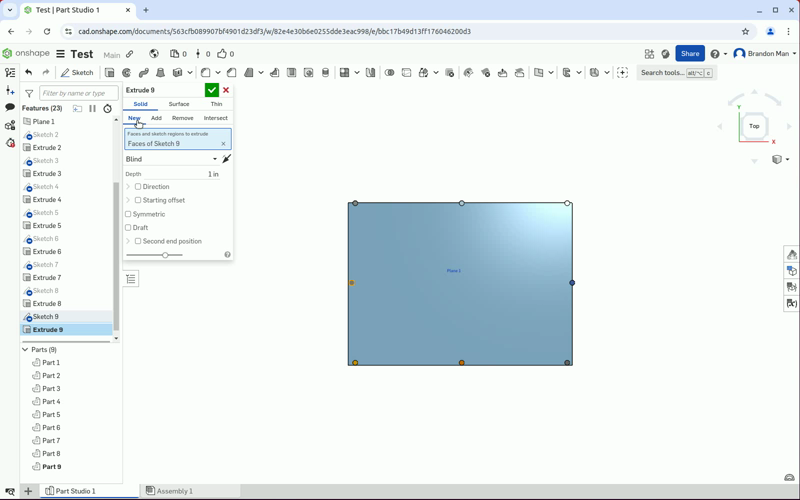
key(tab, 4)
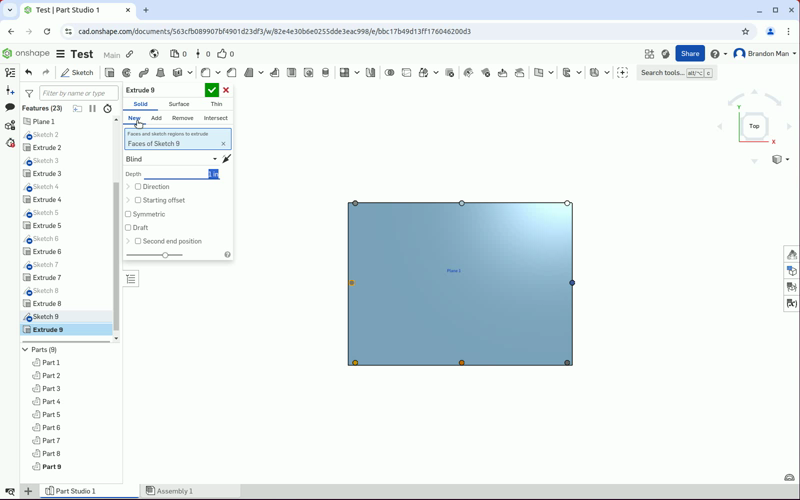
text(0.963)
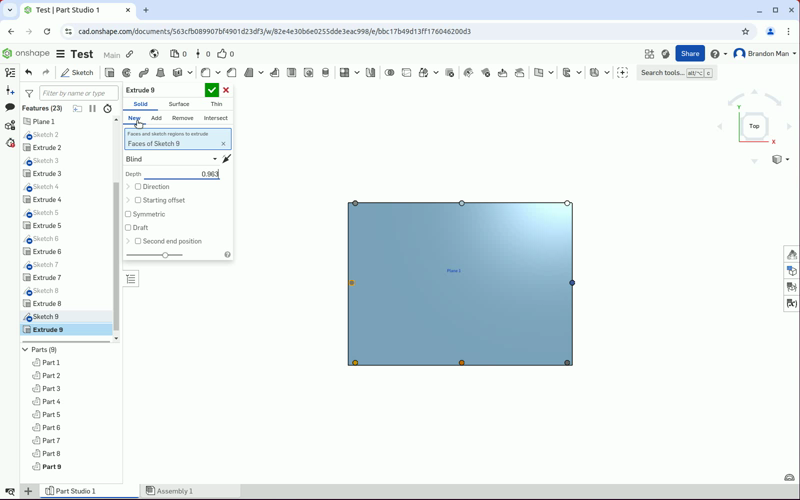
key(enter)
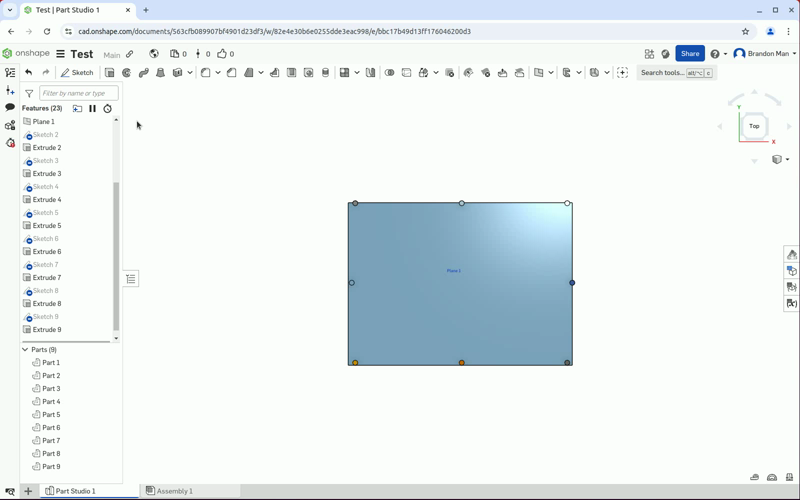
key(shift+h)
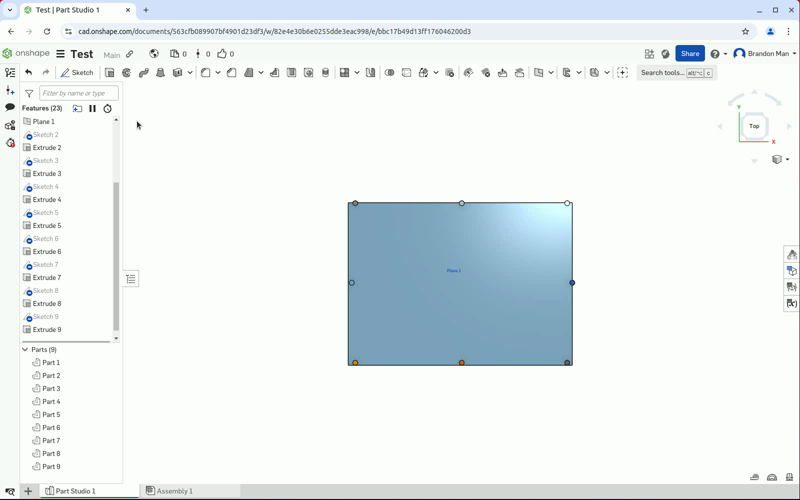
key(shift+h)
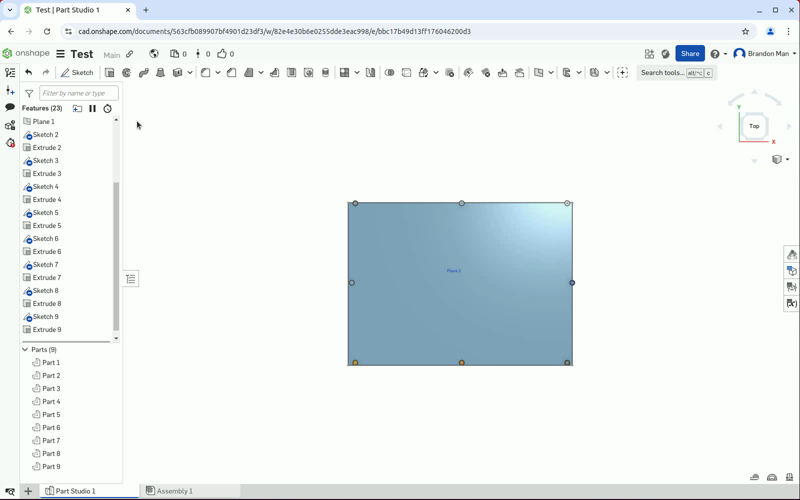
key(shift+7)
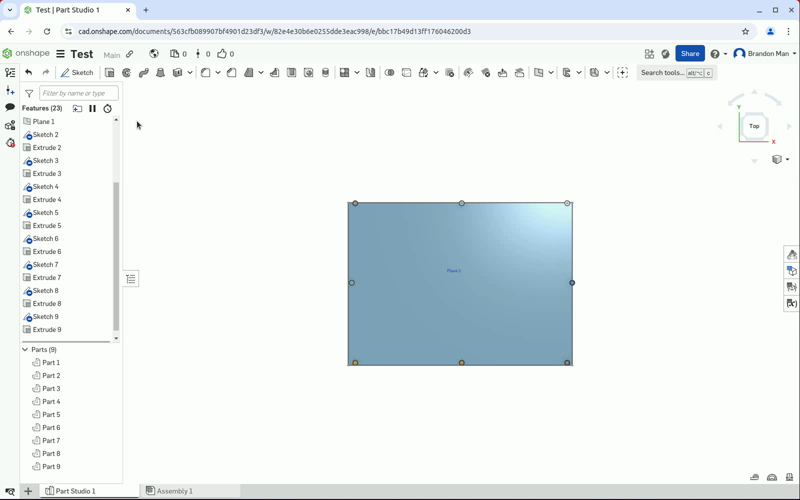
key(up, 3)
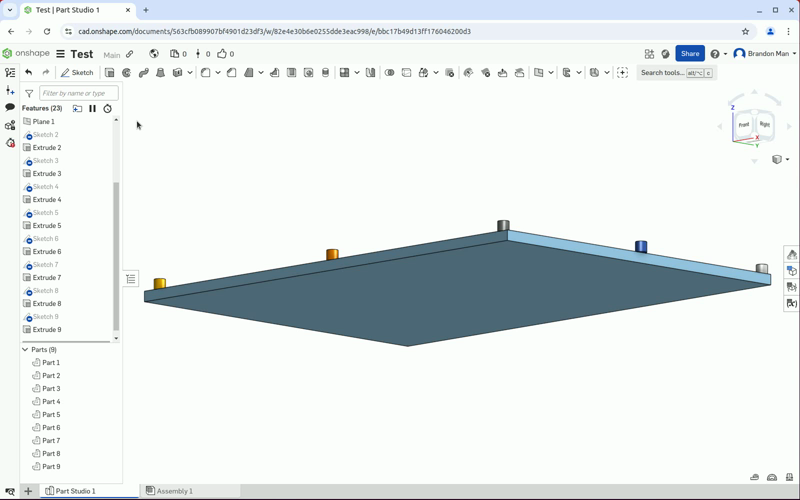
key(left, 3)
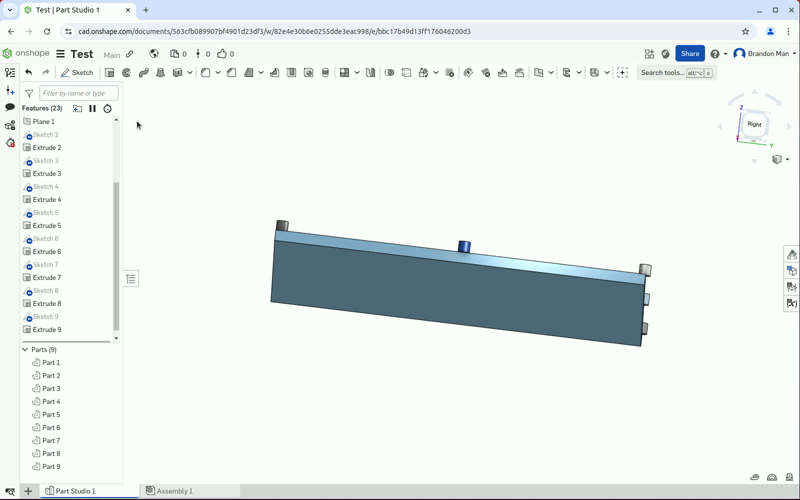
key(right, 3)
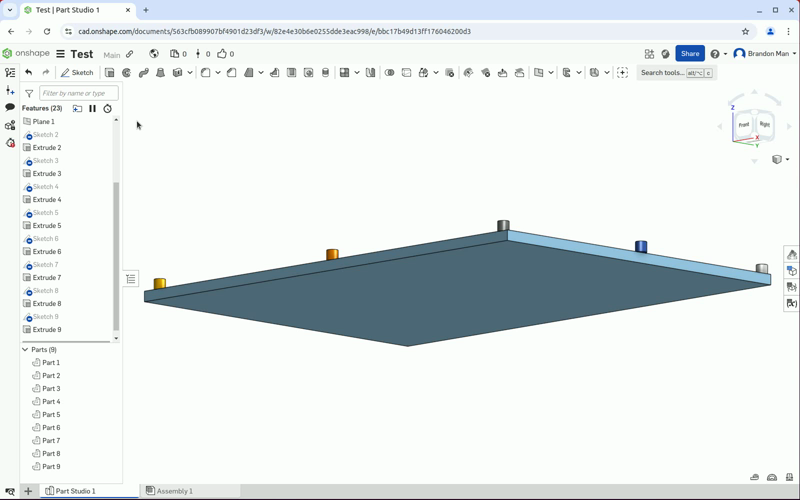
key(down, 3)
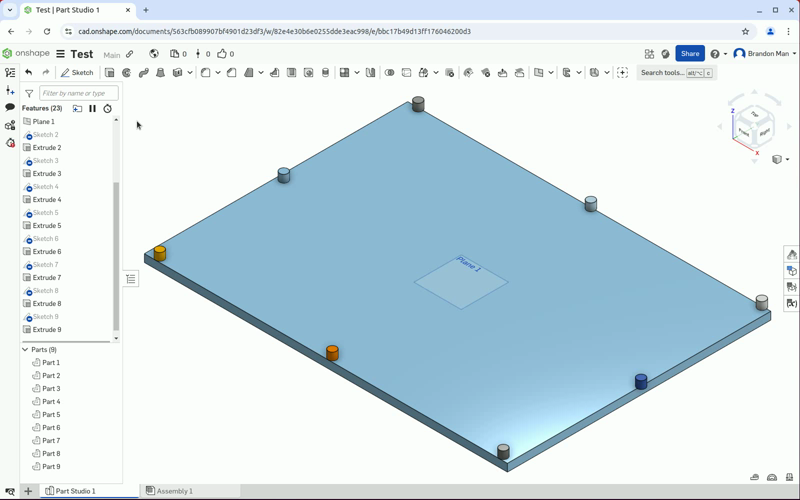
mouse_move(69, 98)
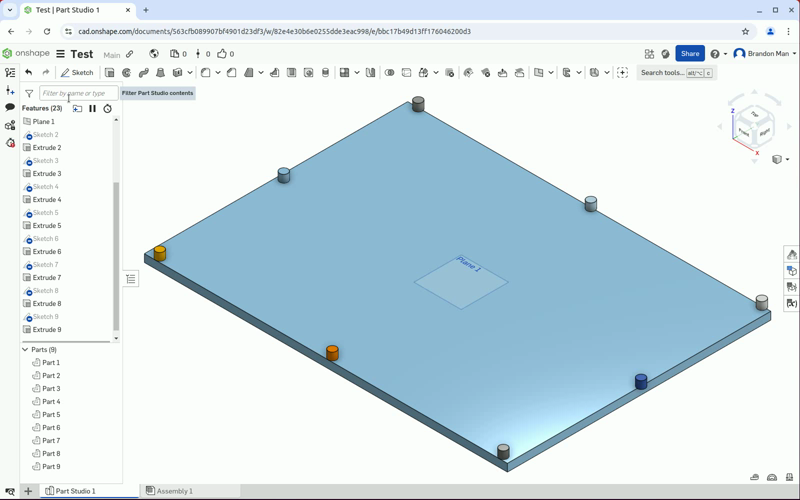
click(69, 98)